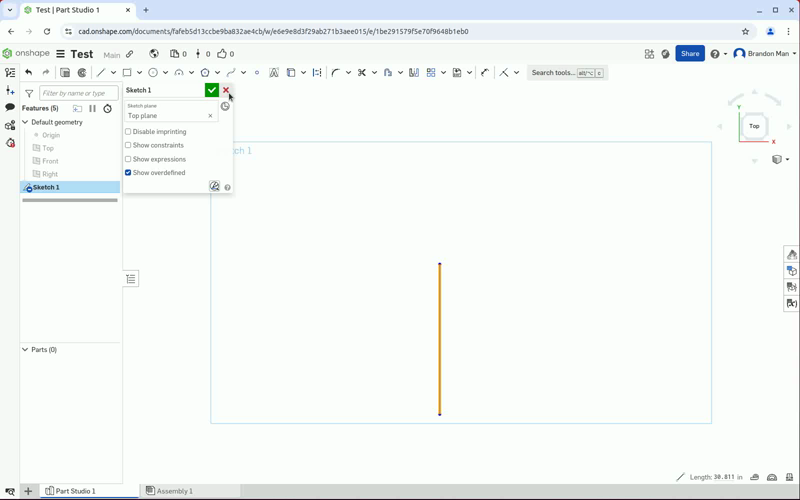
key(shift+h)
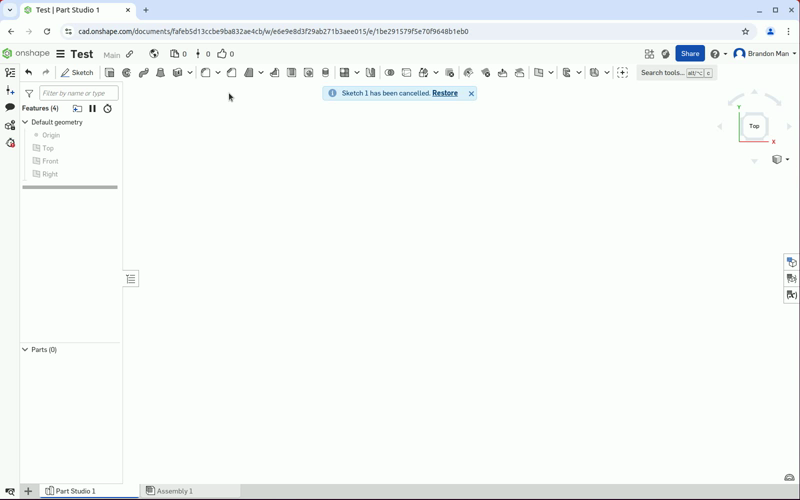
mouse_move(73, 352)
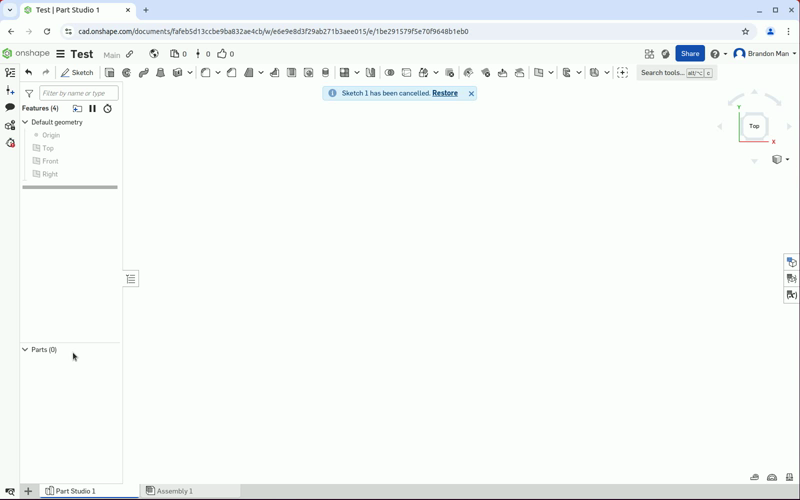
key(y)
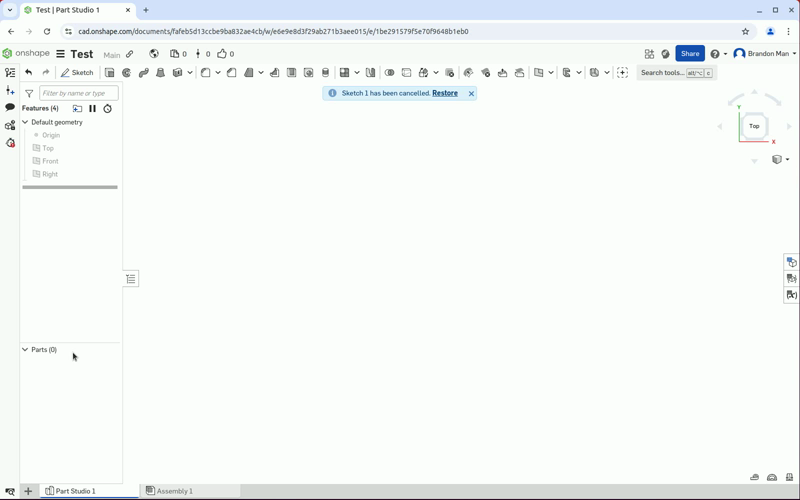
key(shift+p)
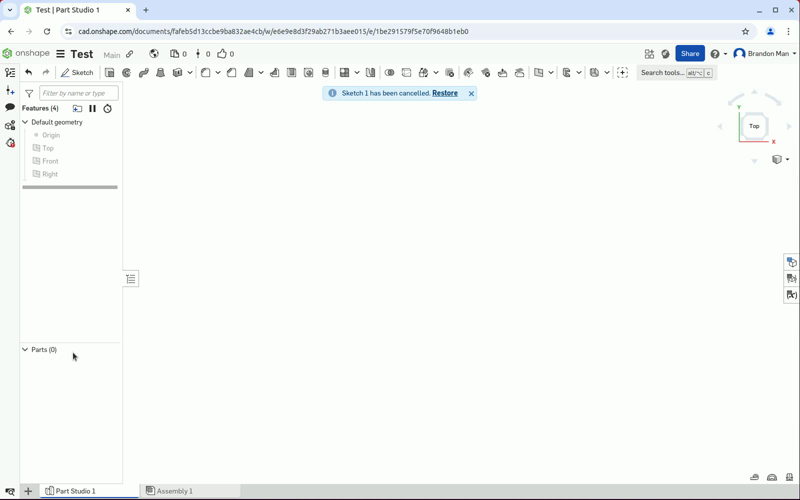
key(space)
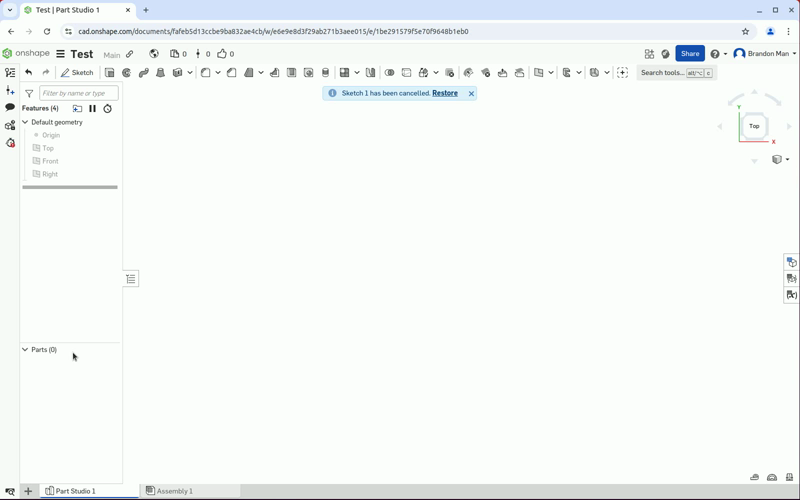
key_down(shift)
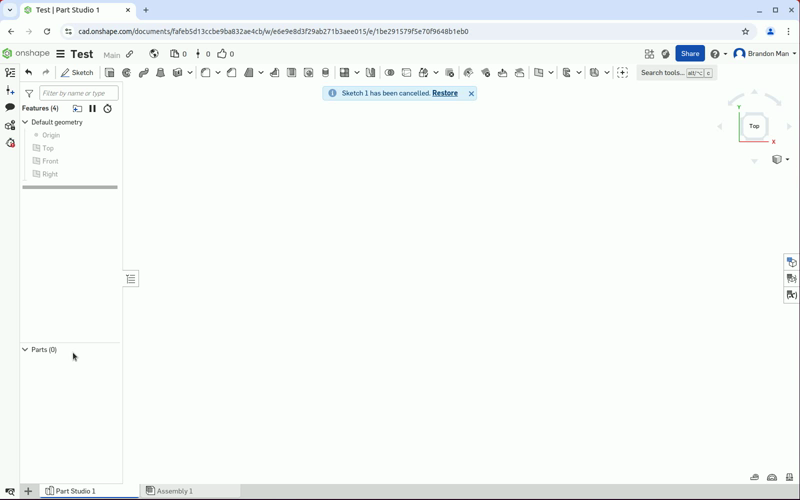
key(up)
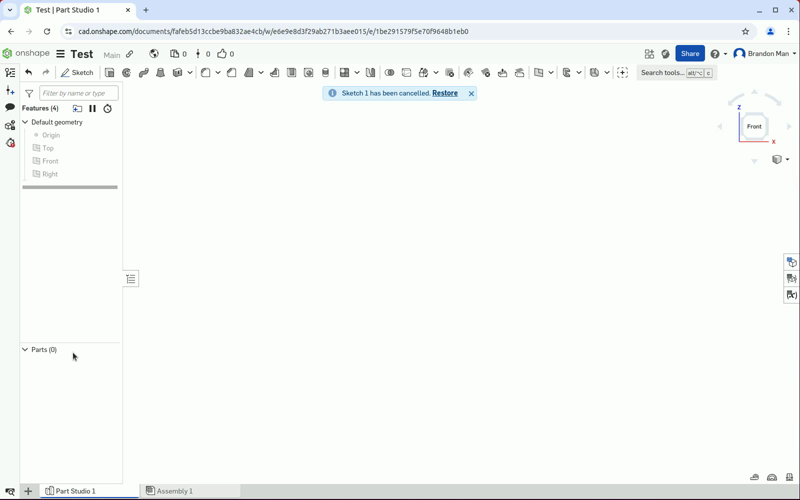
key_up(shift)
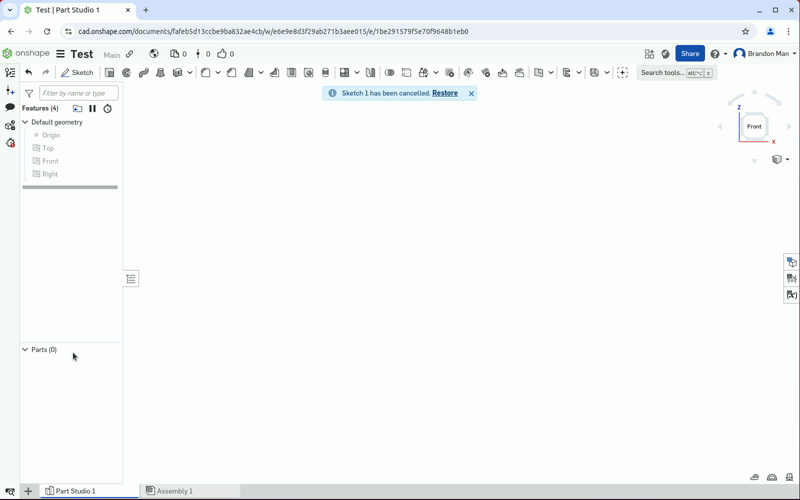
mouse_move(73, 352)
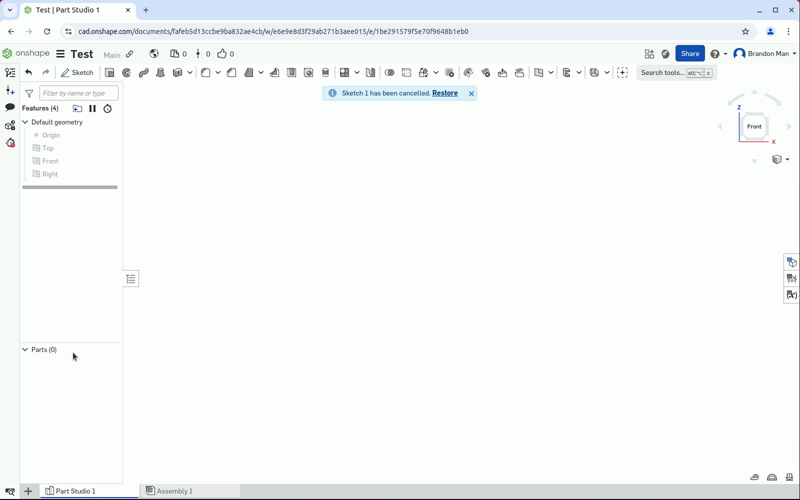
key(shift+y)
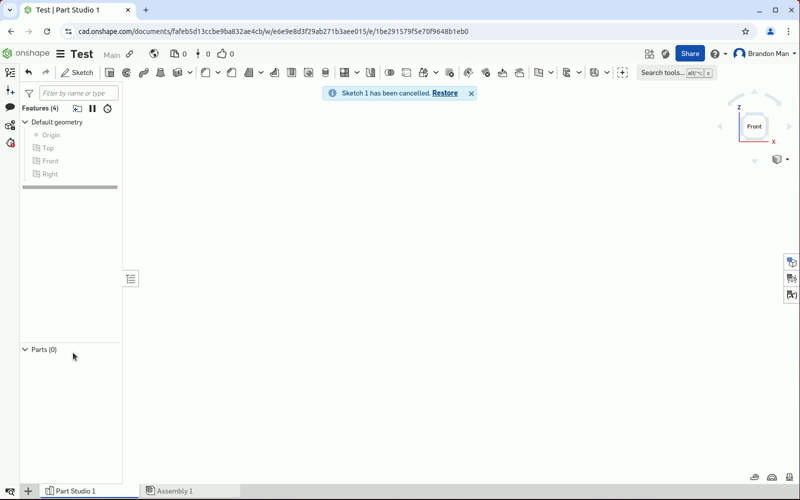
key(shift+s)
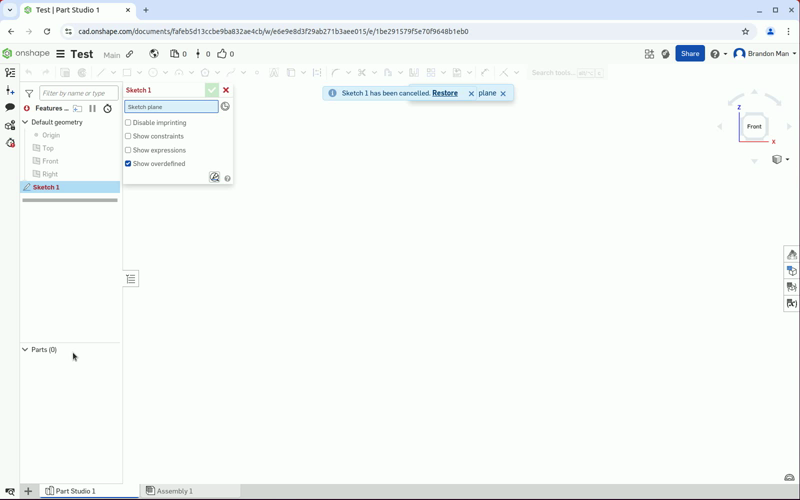
mouse_move(73, 163)
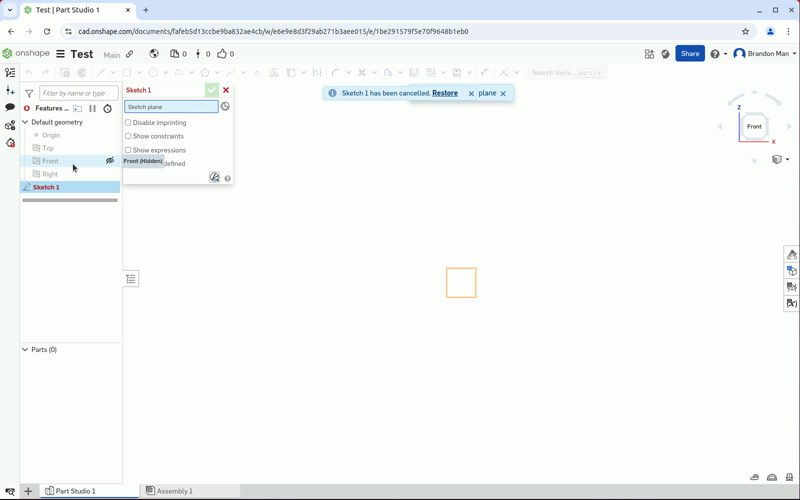
click(73, 163)
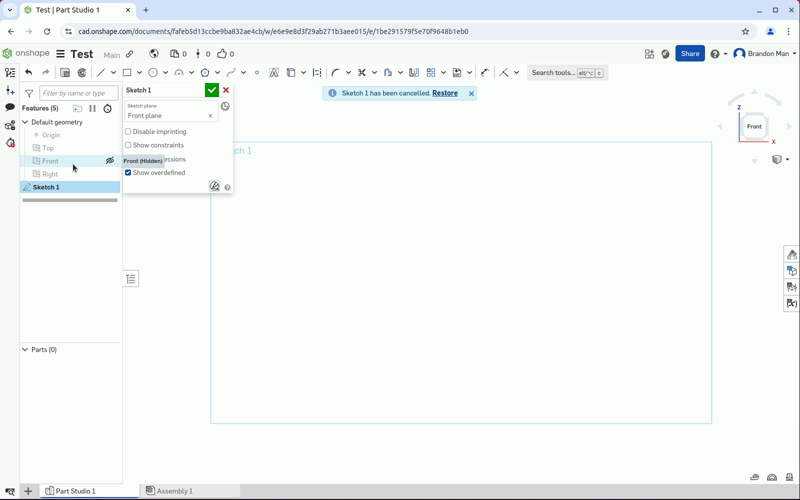
mouse_move(73, 352)
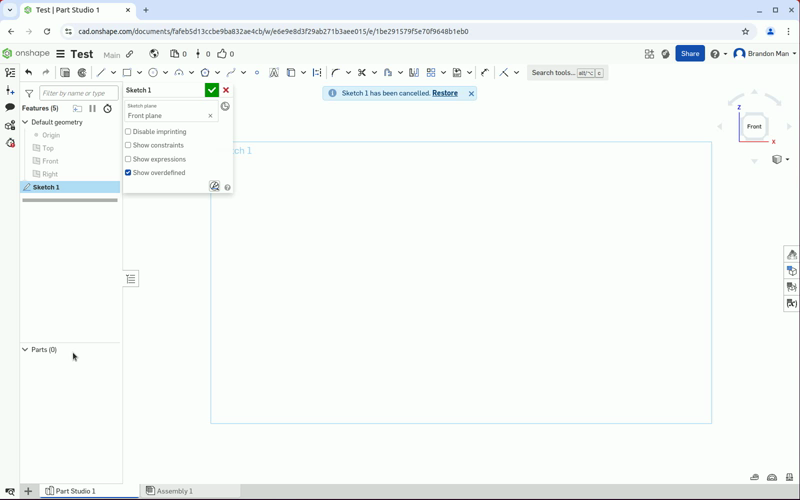
key(y)
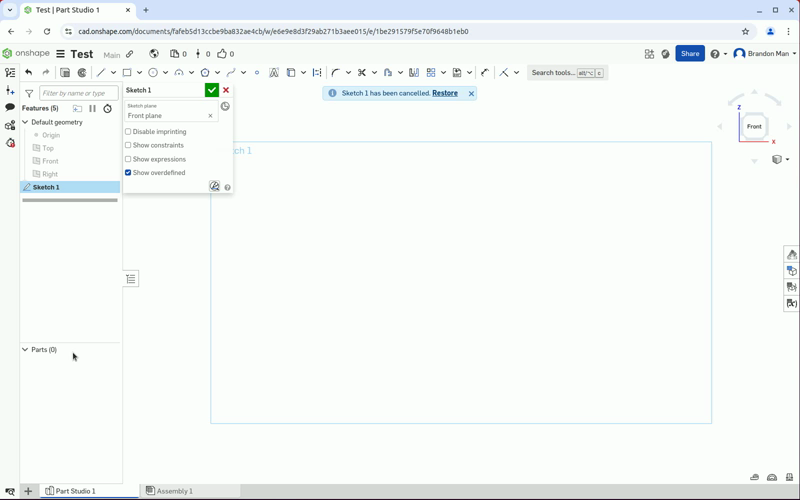
key(l)
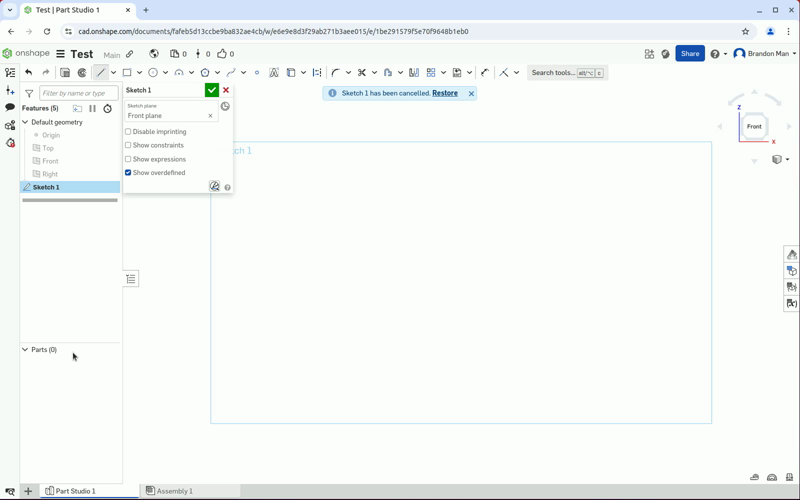
key_down(shift)
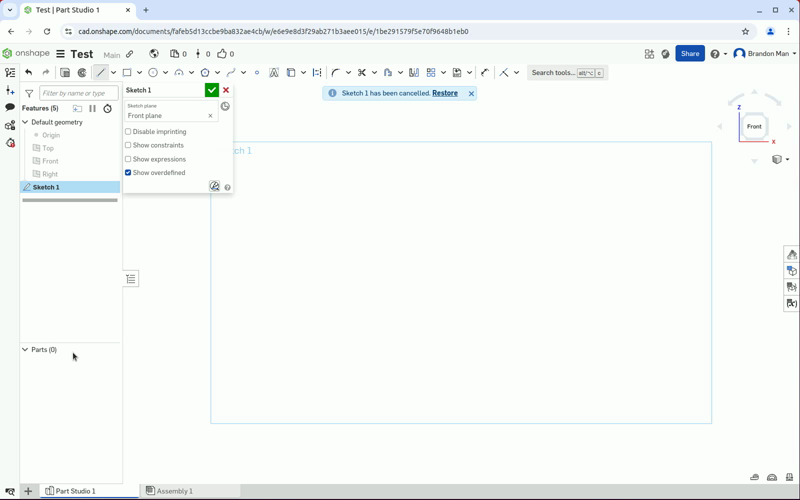
mouse_move(432, 372)
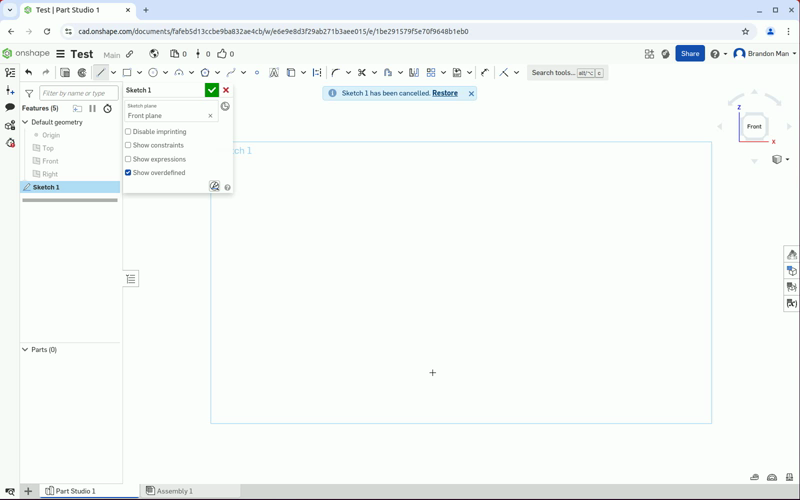
click(432, 372)
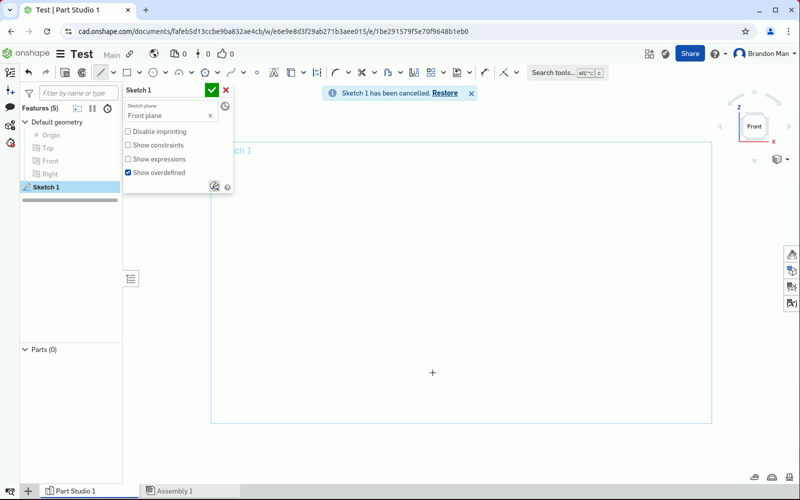
key_up(shift)
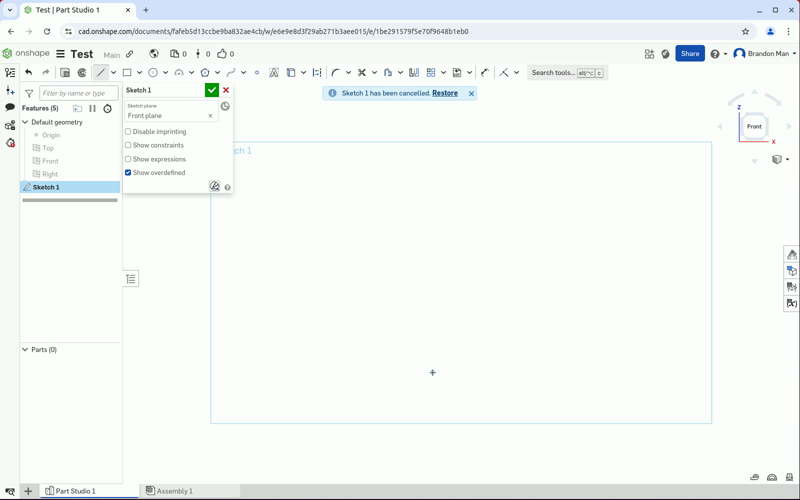
key_down(shift)
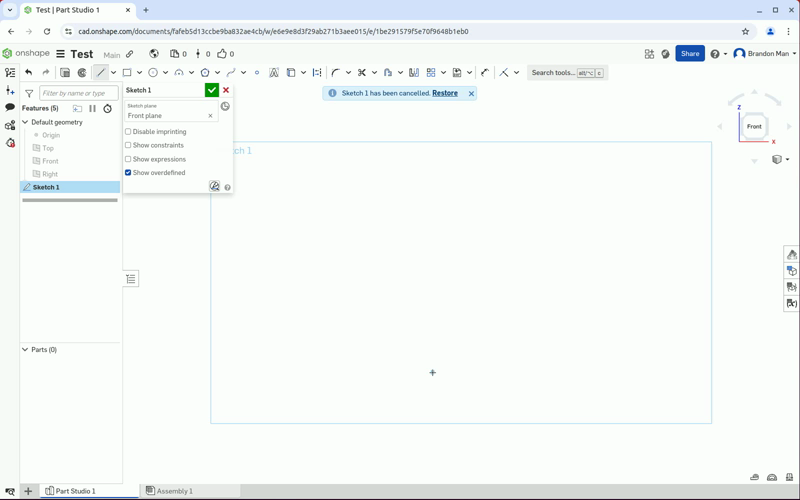
mouse_move(462, 372)
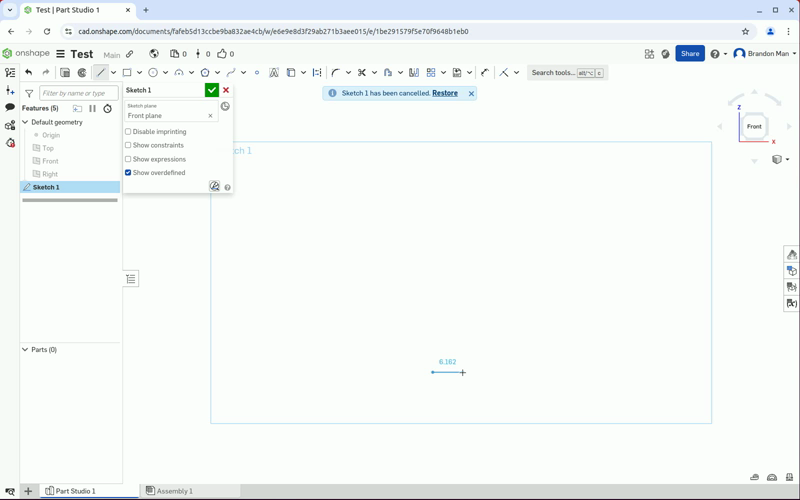
mouse_move(447, 372)
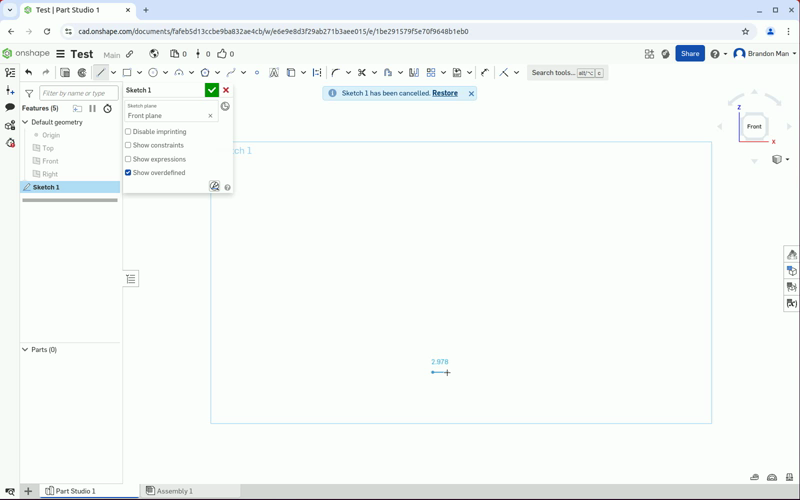
click(447, 372)
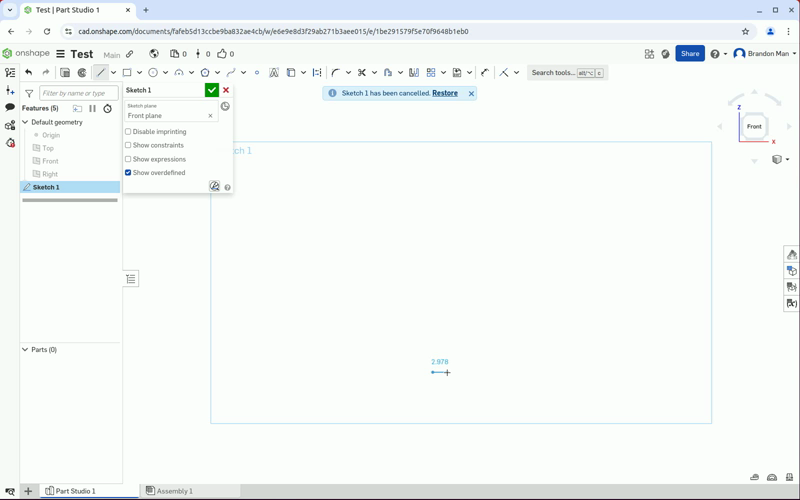
key_up(shift)
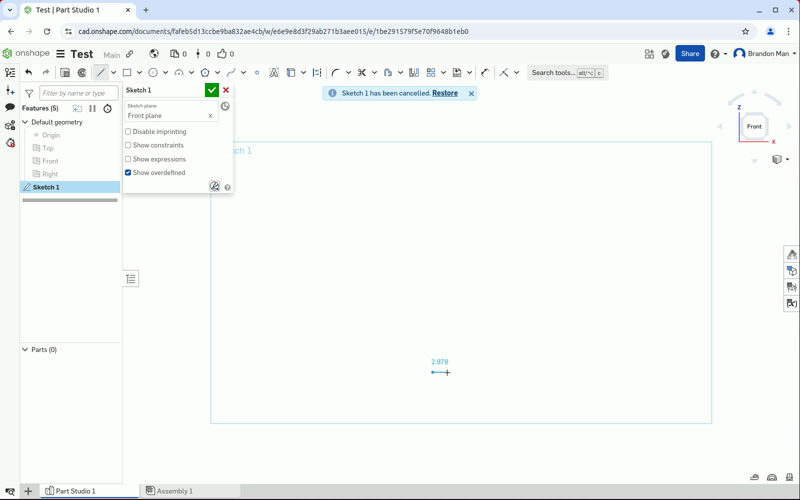
key_down(shift)
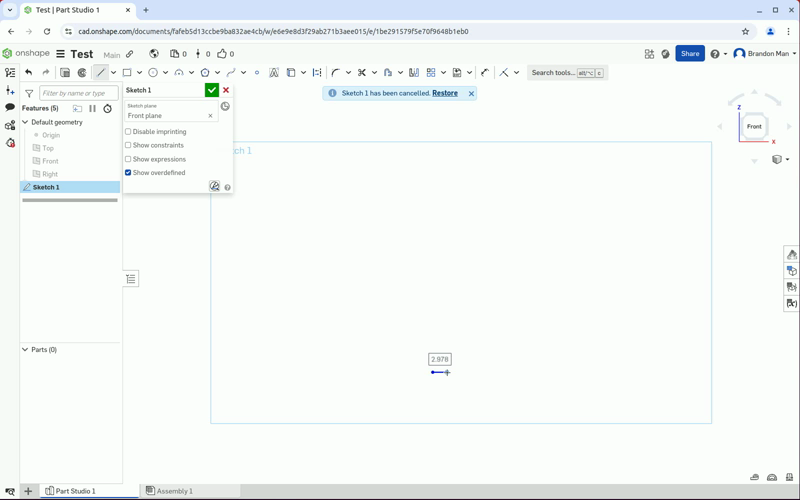
mouse_move(477, 372)
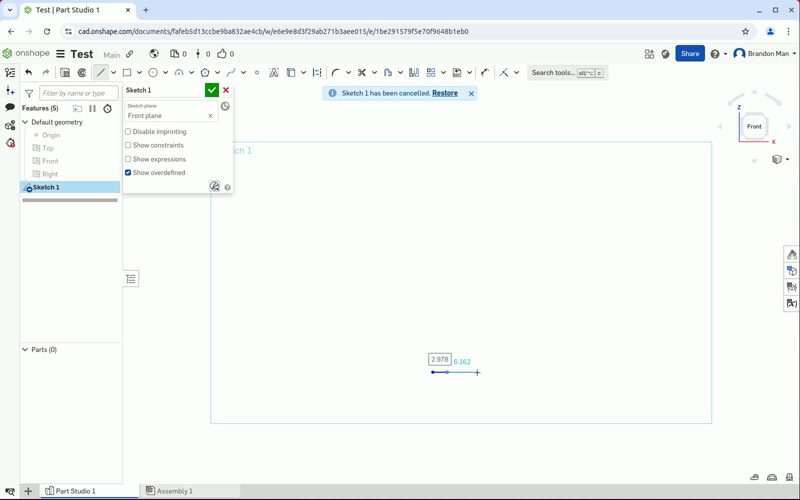
mouse_move(447, 367)
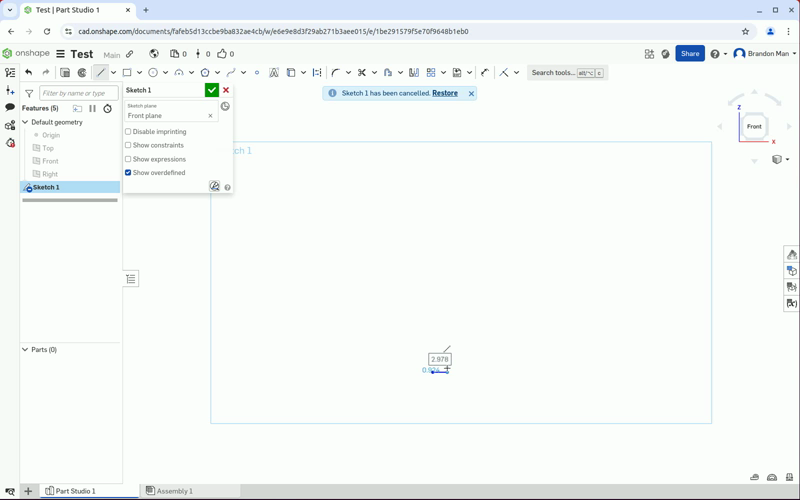
scroll(6)
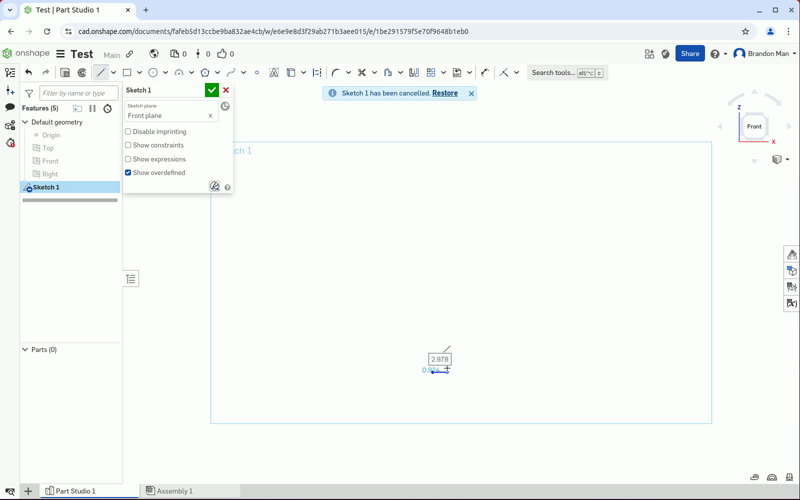
scroll(6)
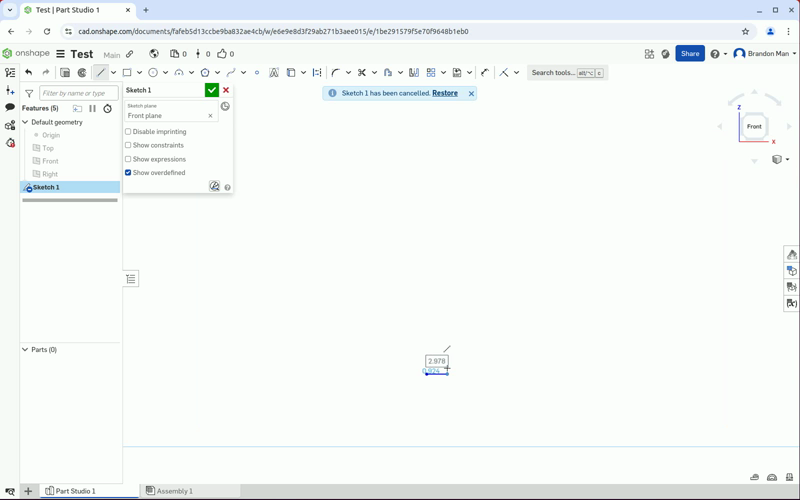
scroll(6)
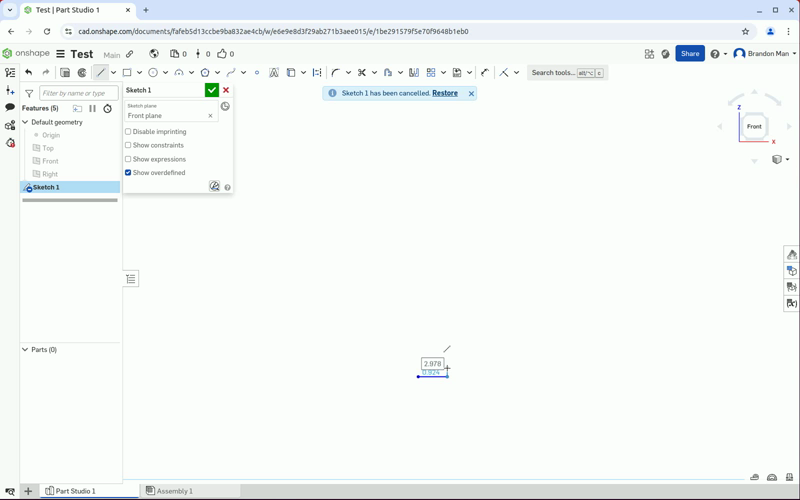
scroll(6)
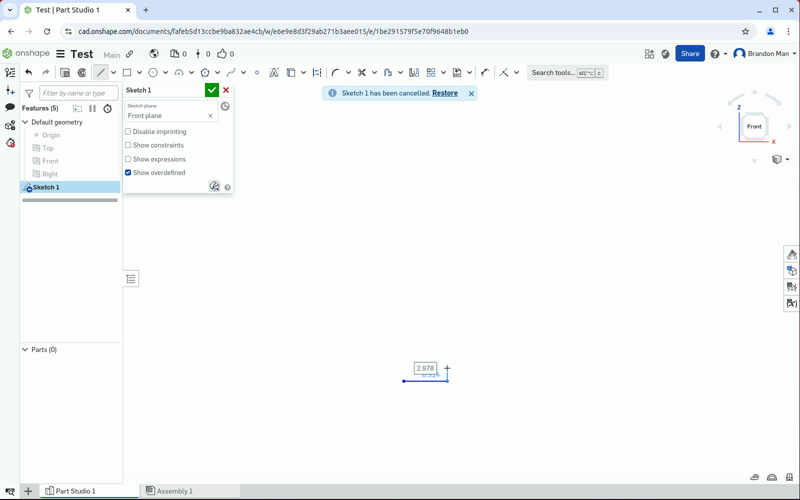
scroll(6)
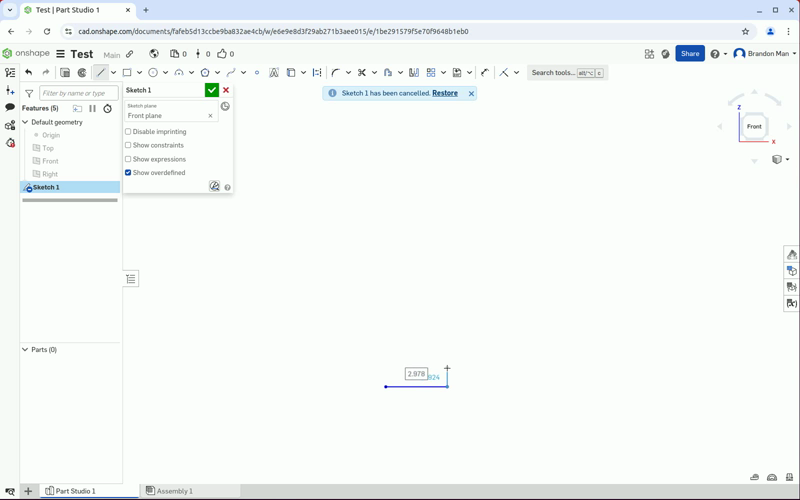
scroll(6)
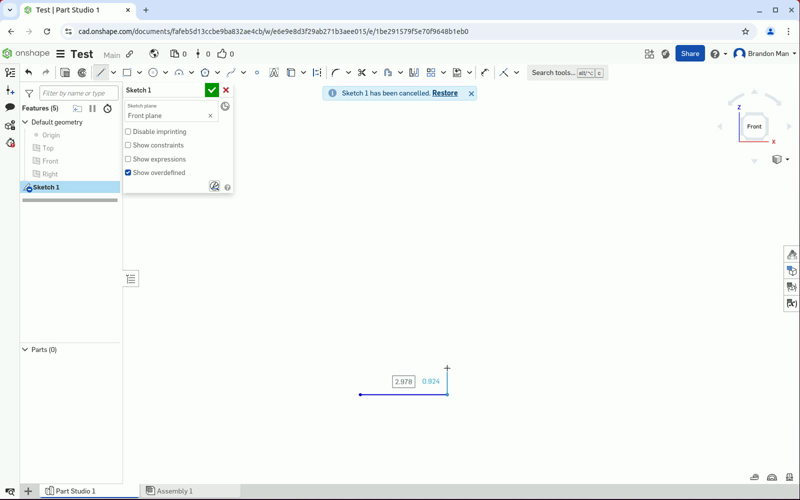
scroll(6)
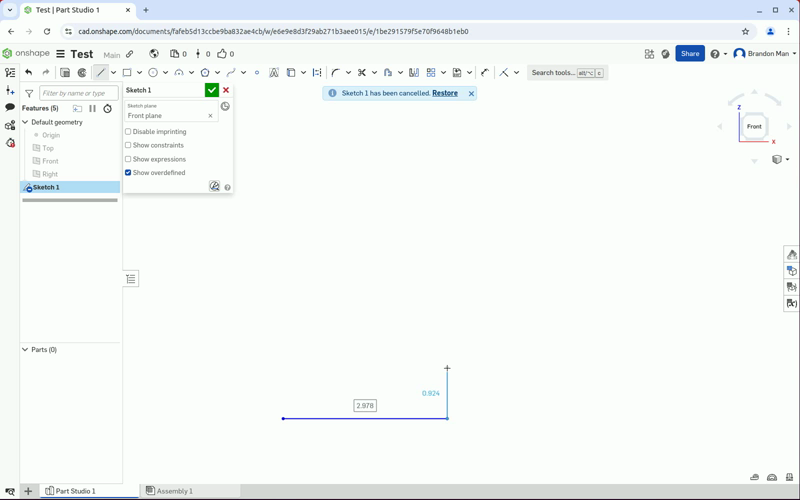
click(447, 367)
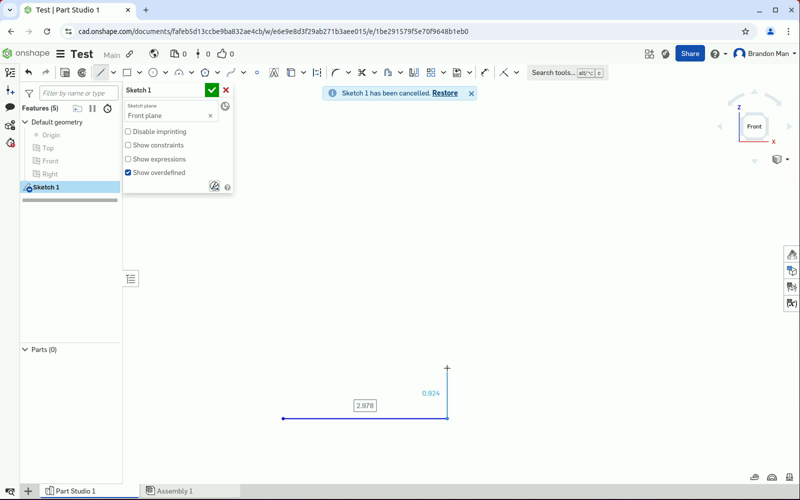
scroll(-6)
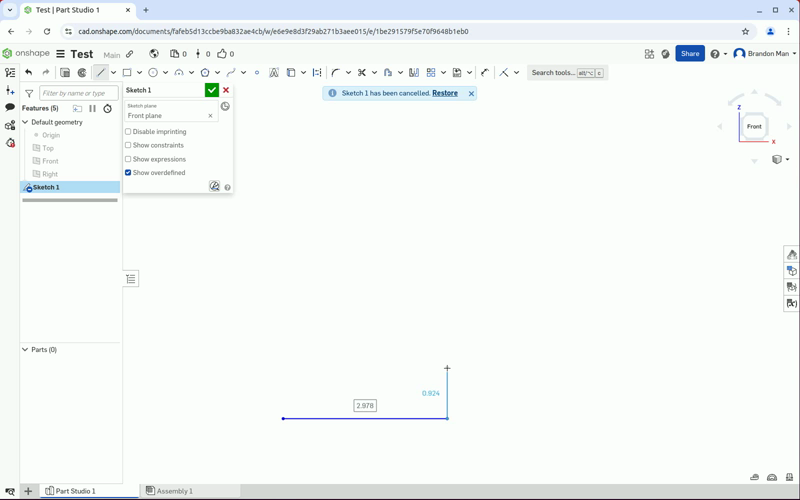
scroll(-6)
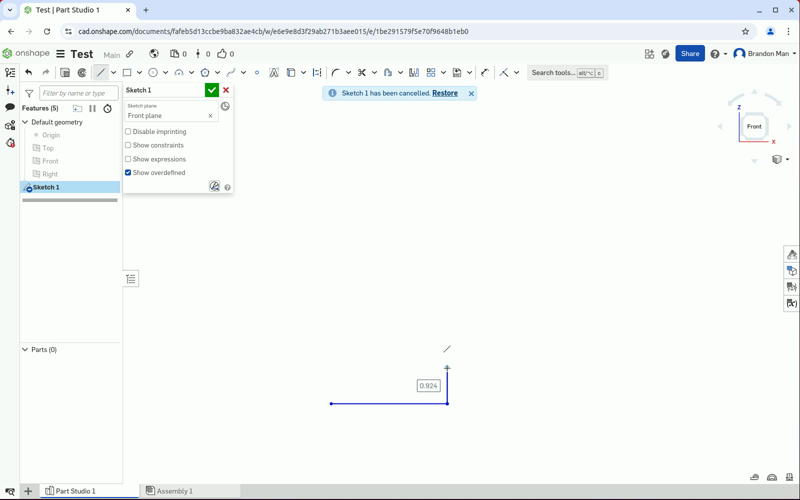
scroll(-6)
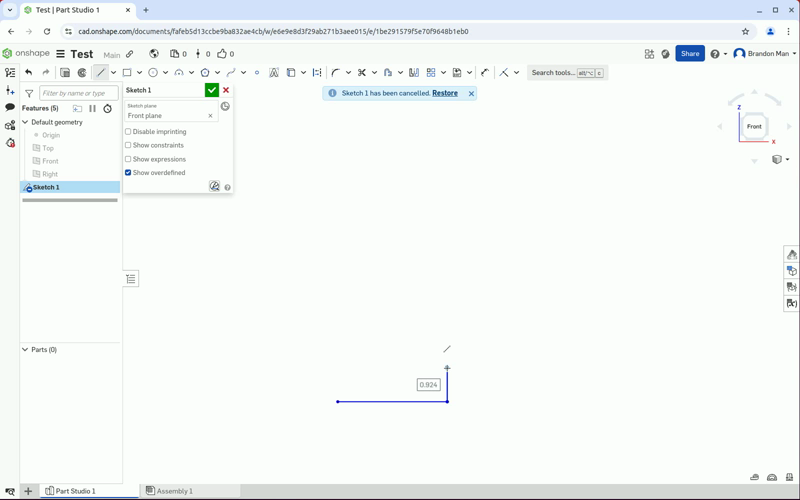
scroll(-6)
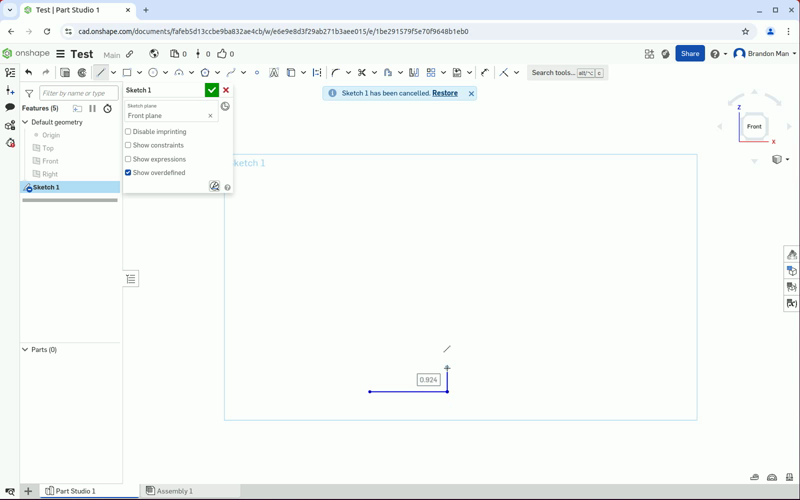
scroll(-6)
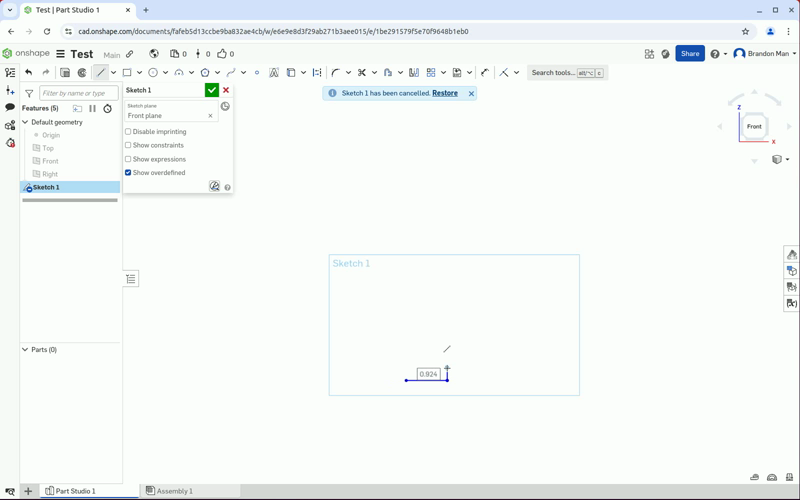
scroll(-6)
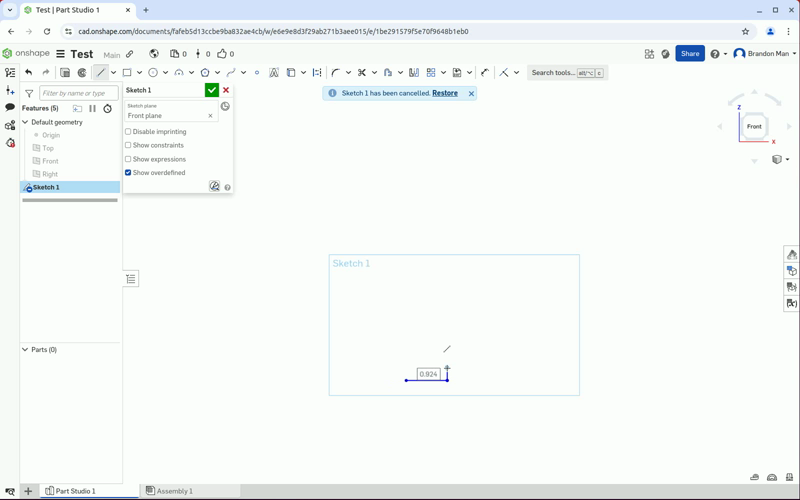
scroll(-6)
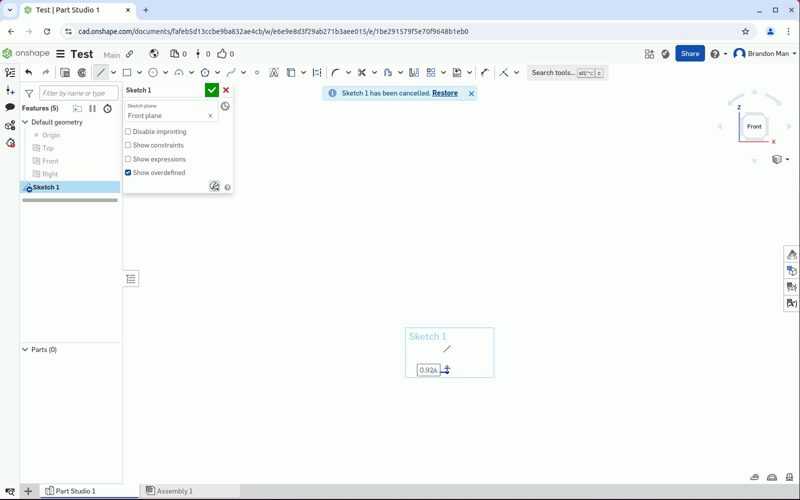
key_up(shift)
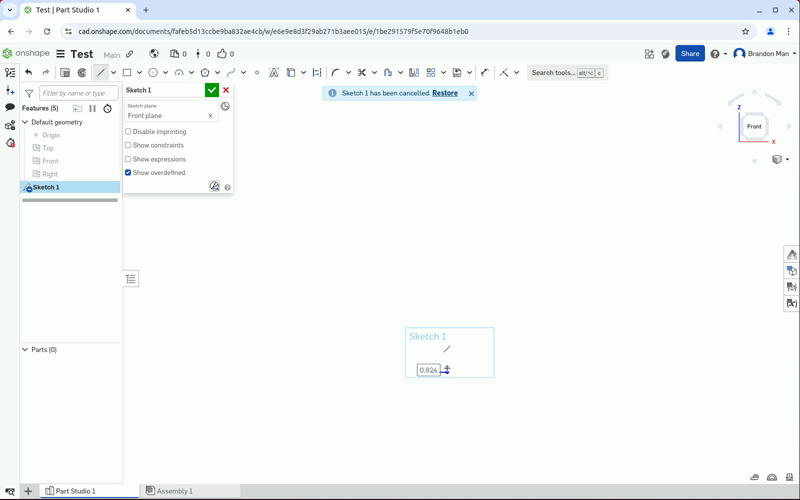
key_down(shift)
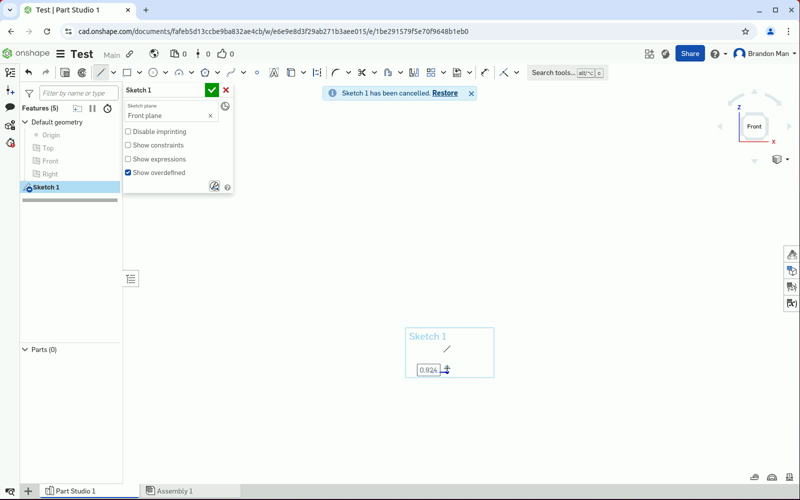
mouse_move(477, 367)
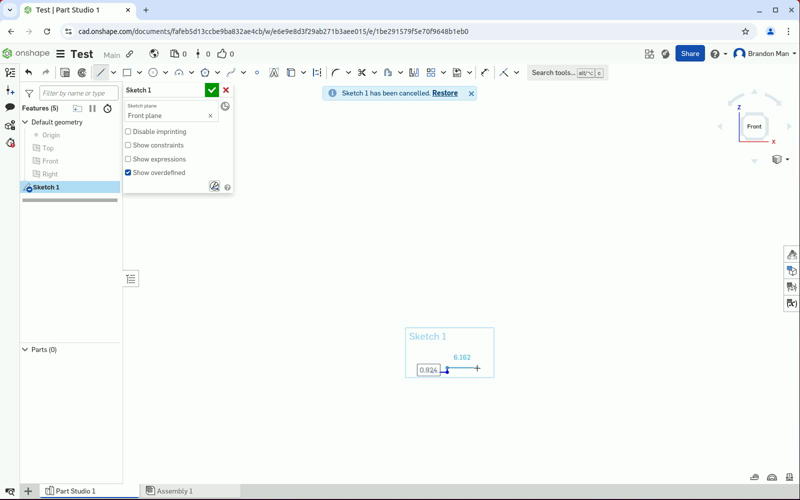
mouse_move(436, 367)
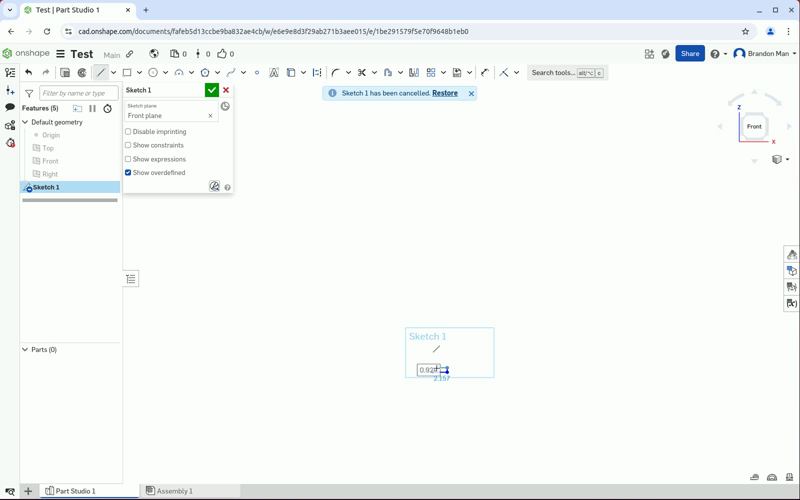
click(436, 367)
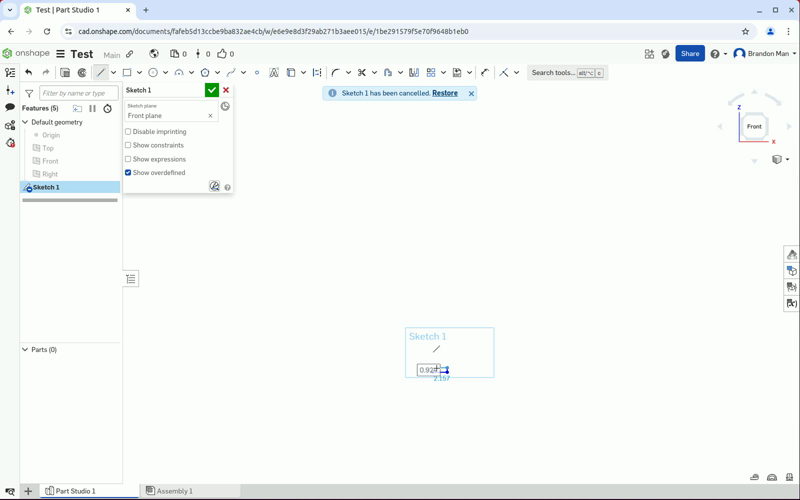
key_up(shift)
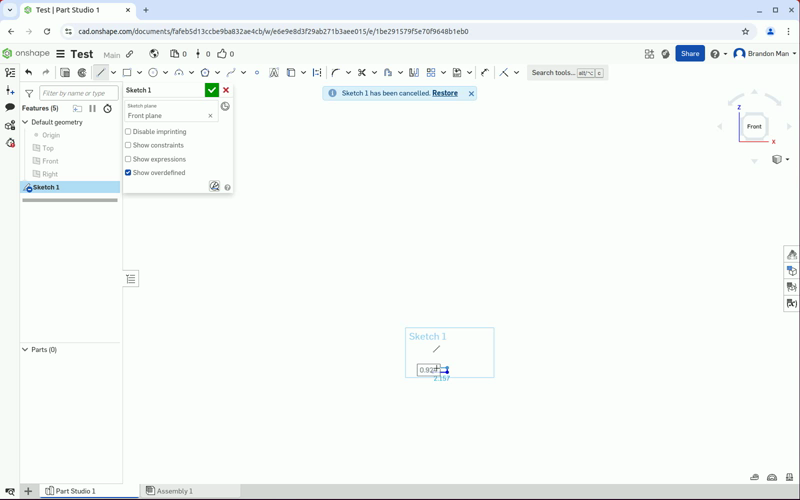
key_down(shift)
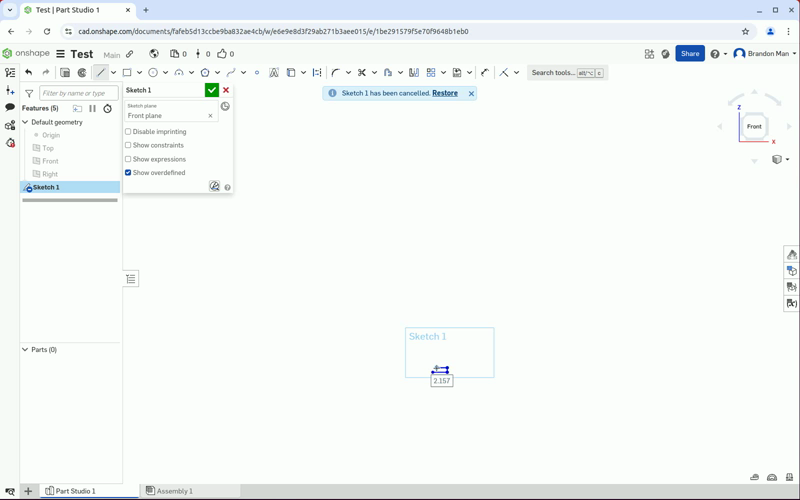
mouse_move(436, 240)
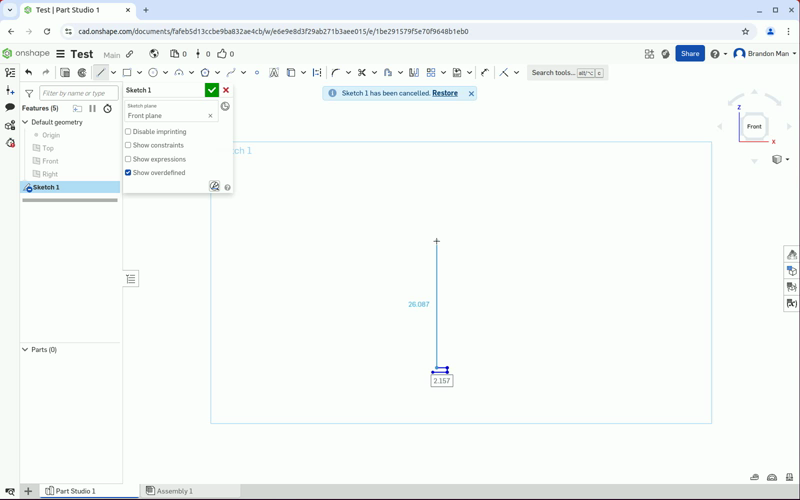
click(436, 240)
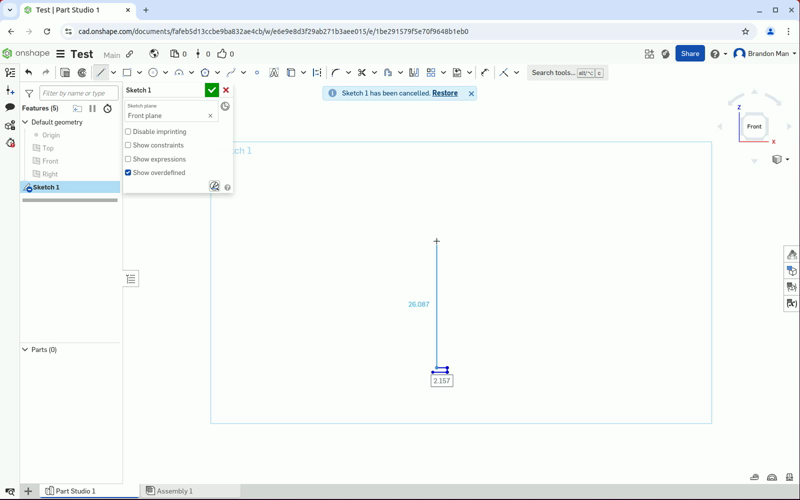
key_up(shift)
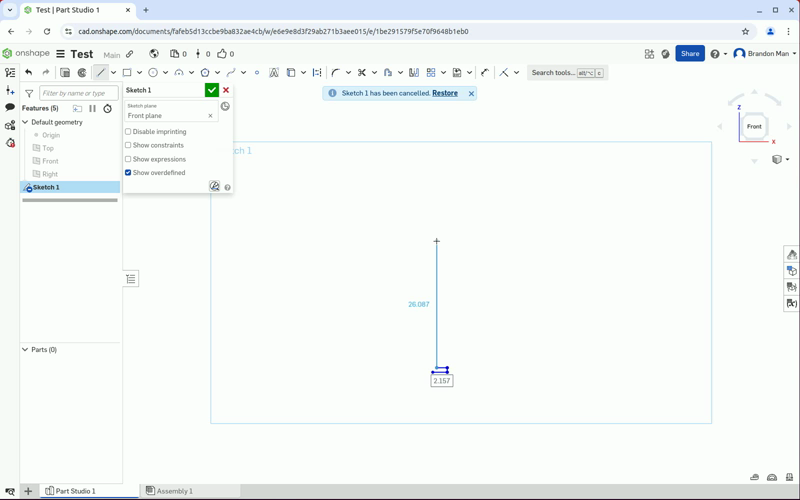
key_down(shift)
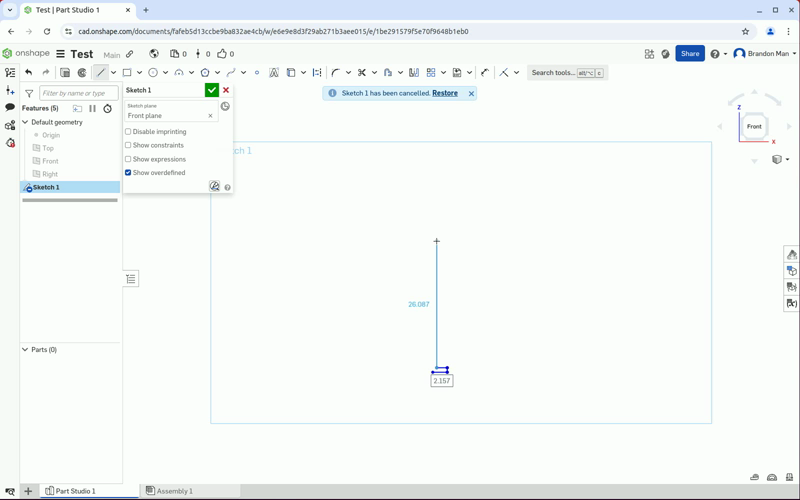
mouse_move(466, 240)
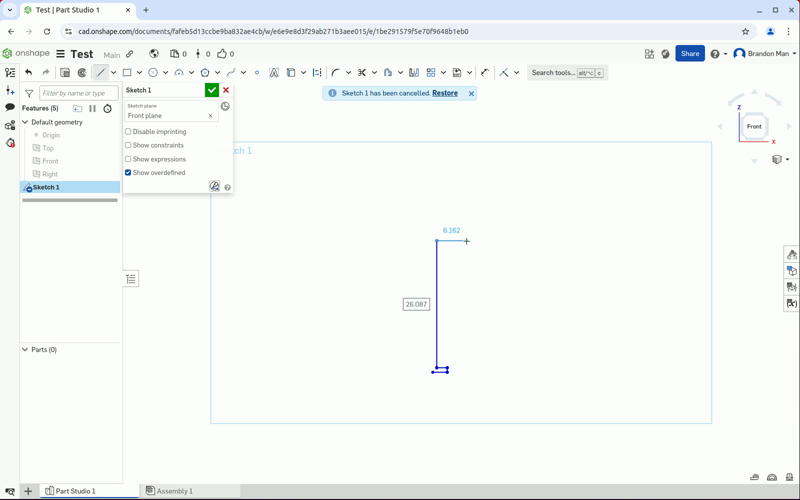
mouse_move(447, 240)
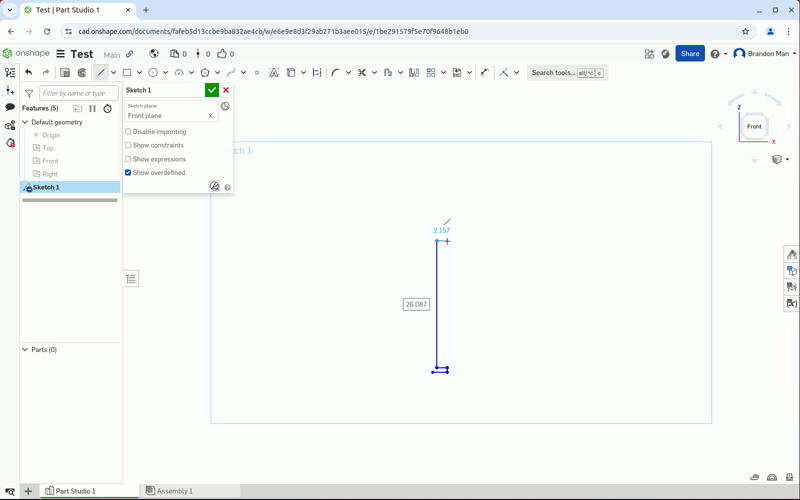
click(447, 240)
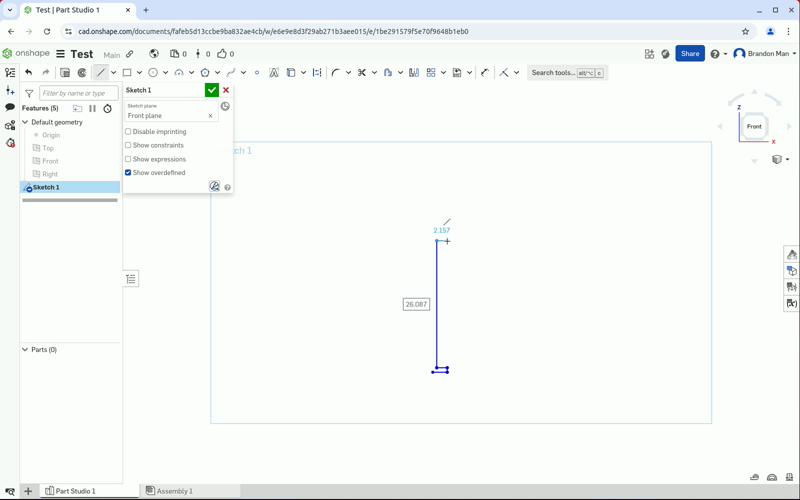
key_up(shift)
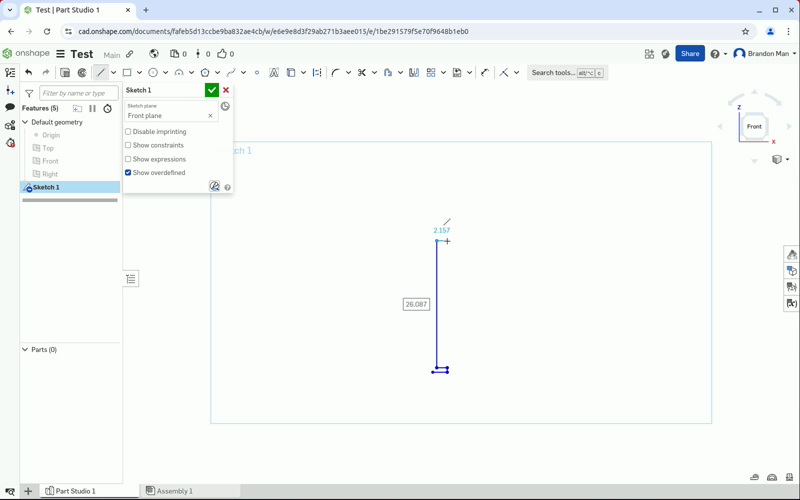
key_down(shift)
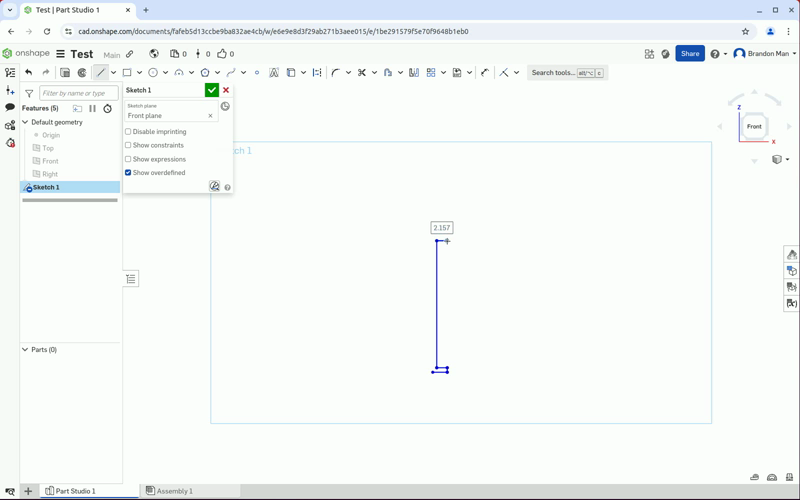
mouse_move(477, 240)
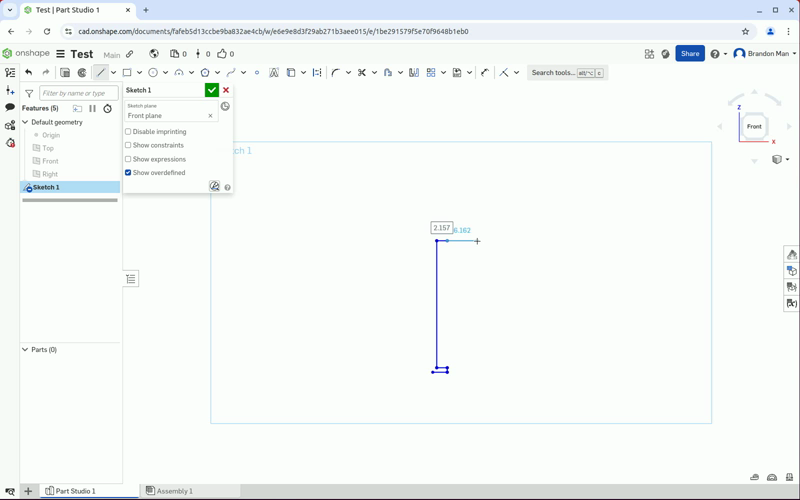
mouse_move(447, 236)
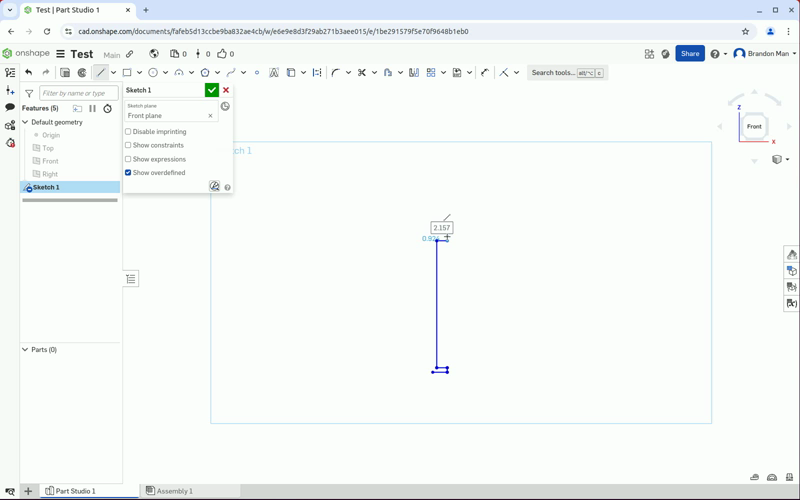
scroll(6)
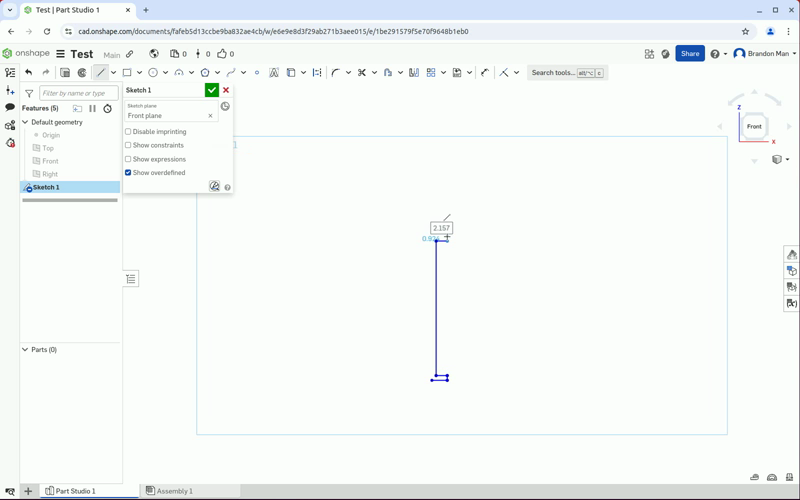
scroll(6)
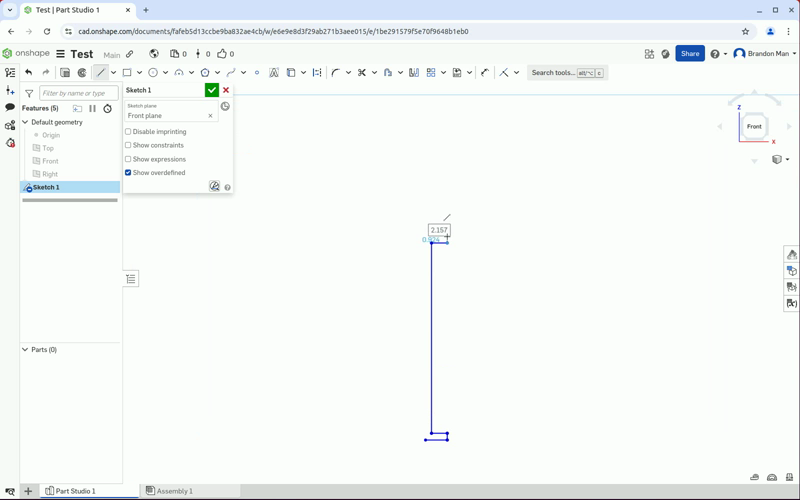
scroll(6)
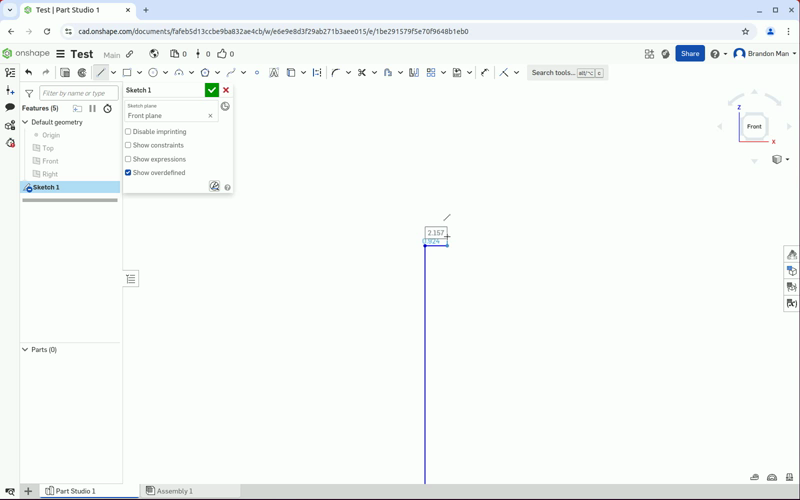
scroll(6)
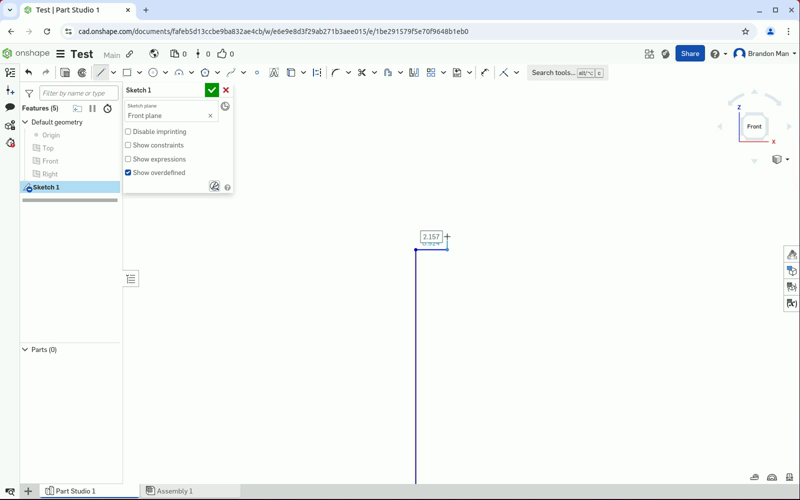
scroll(6)
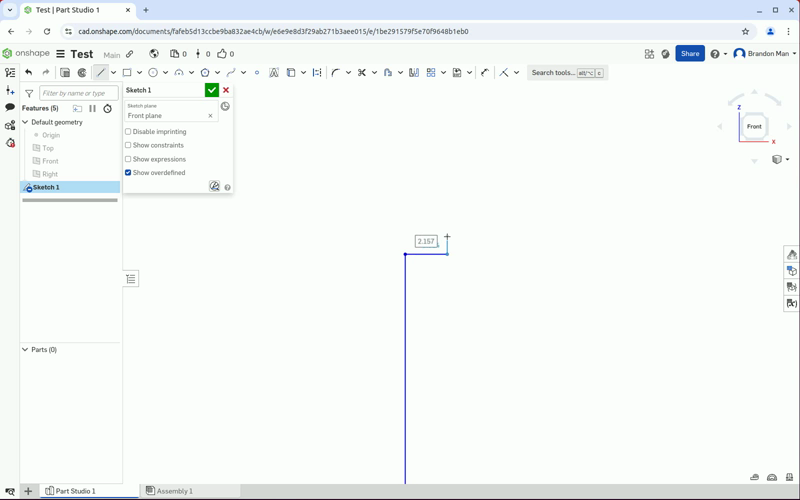
scroll(6)
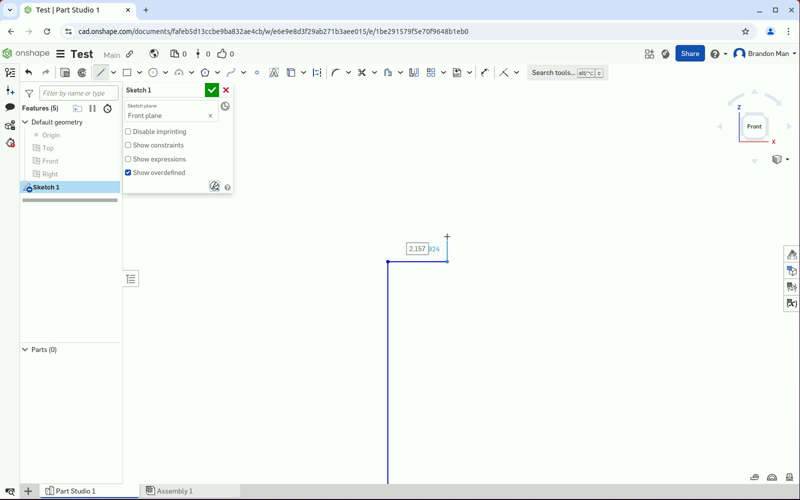
scroll(6)
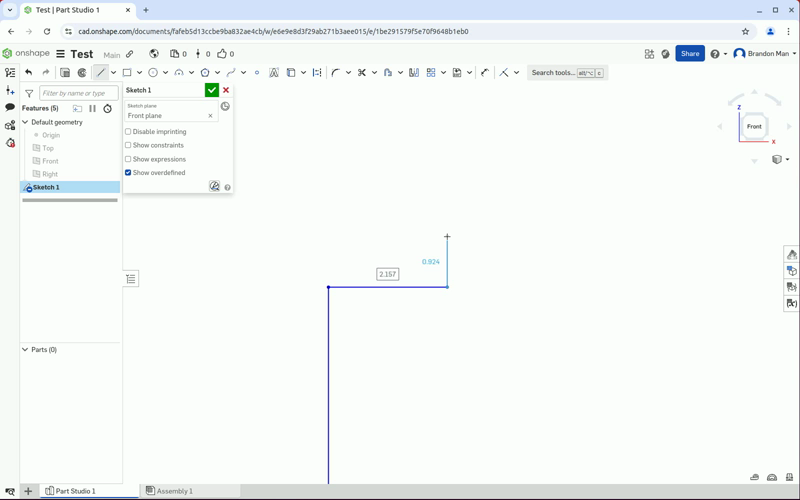
click(447, 236)
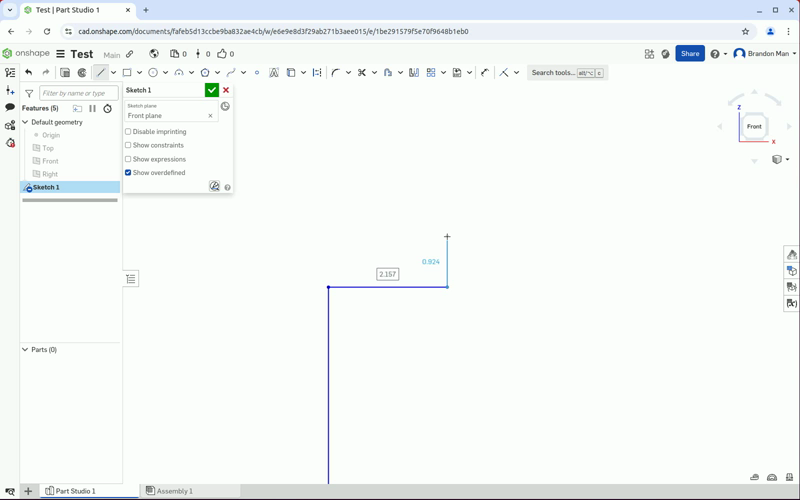
scroll(-6)
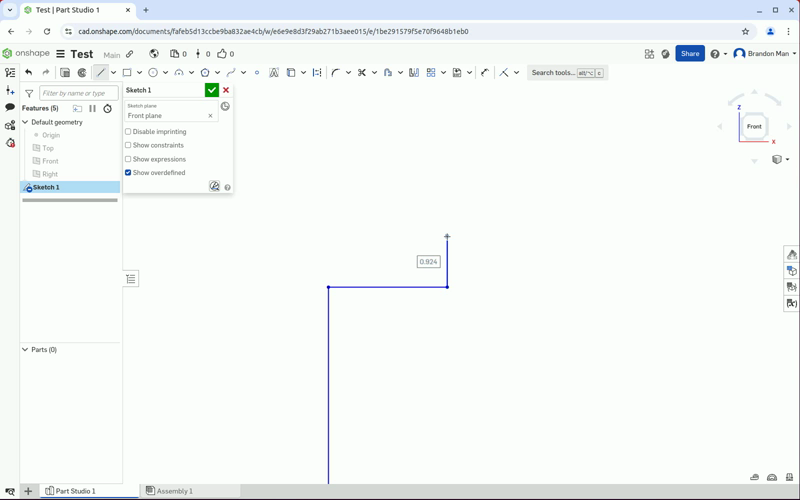
scroll(-6)
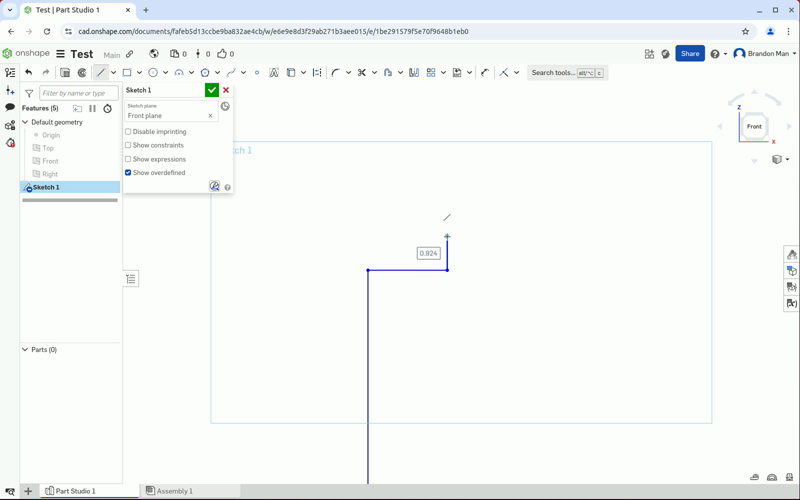
scroll(-6)
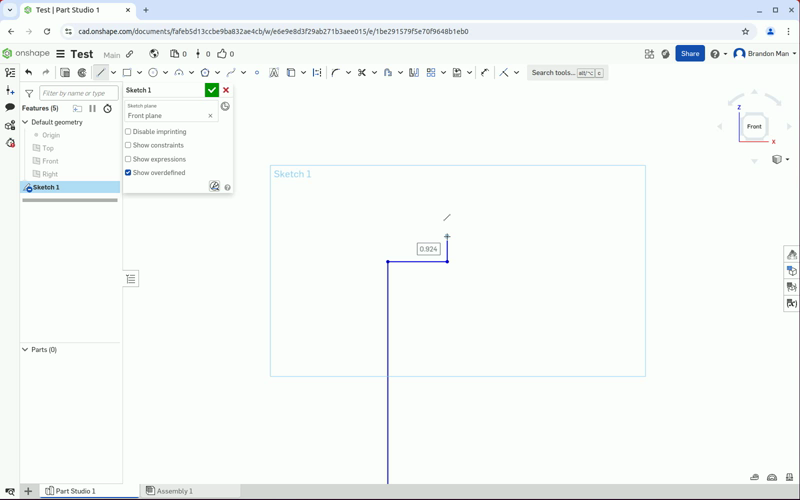
scroll(-6)
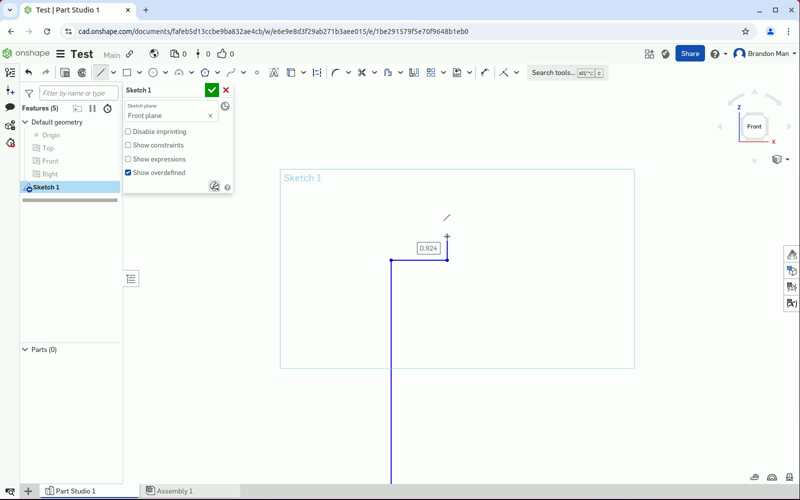
scroll(-6)
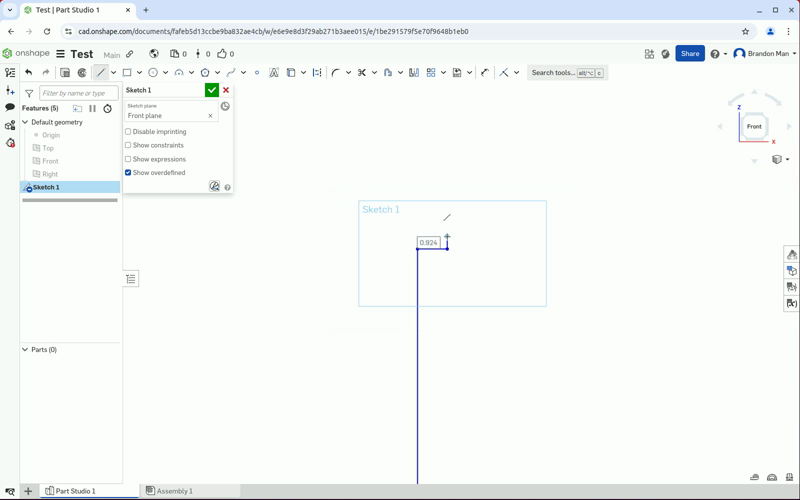
scroll(-6)
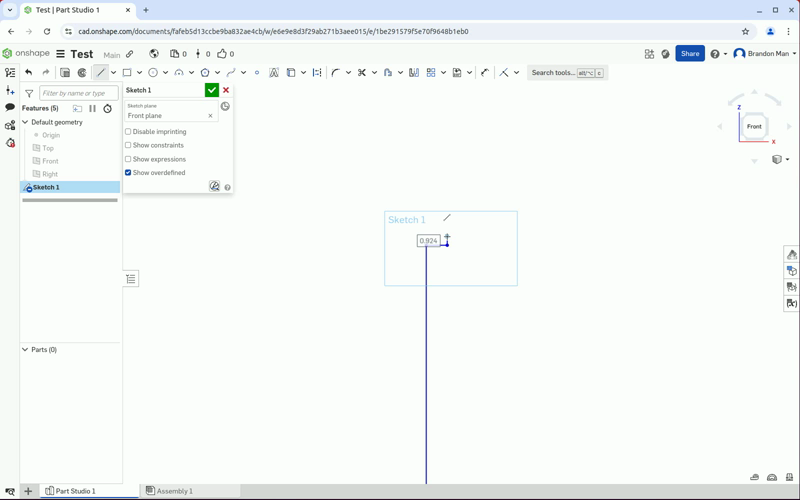
scroll(-6)
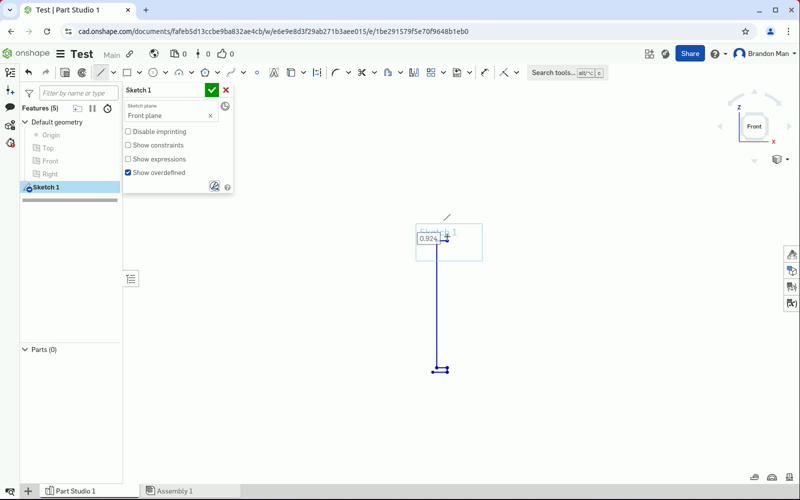
key_up(shift)
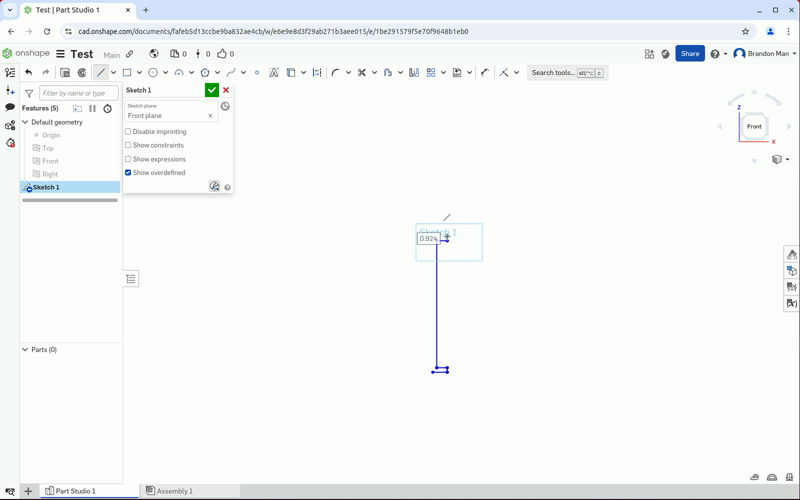
key_down(shift)
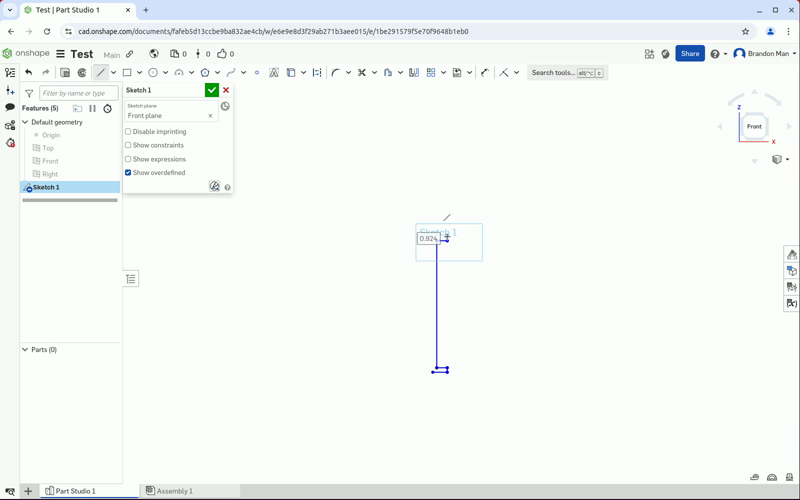
mouse_move(477, 236)
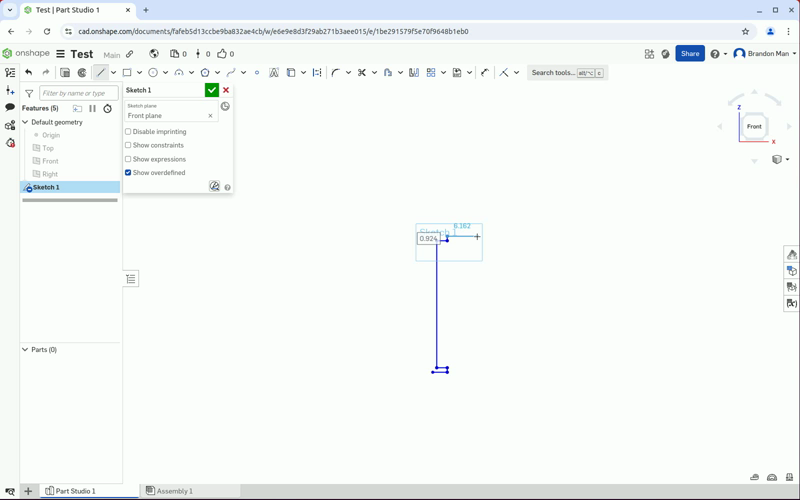
mouse_move(432, 236)
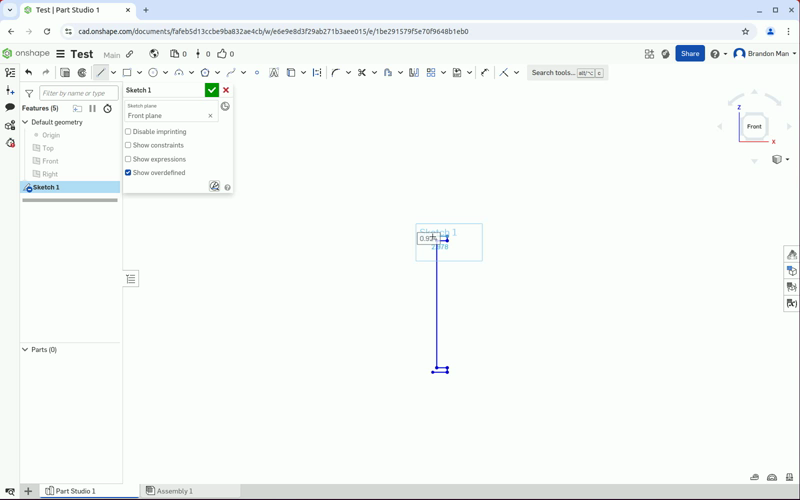
click(432, 236)
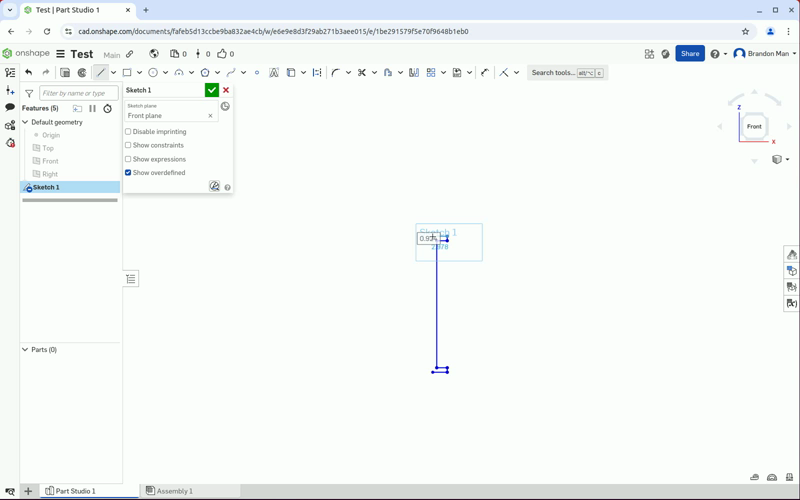
key_up(shift)
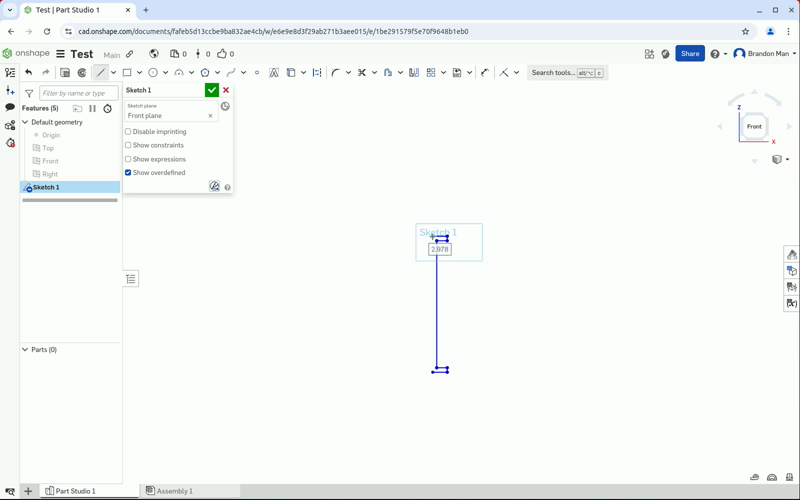
key_down(shift)
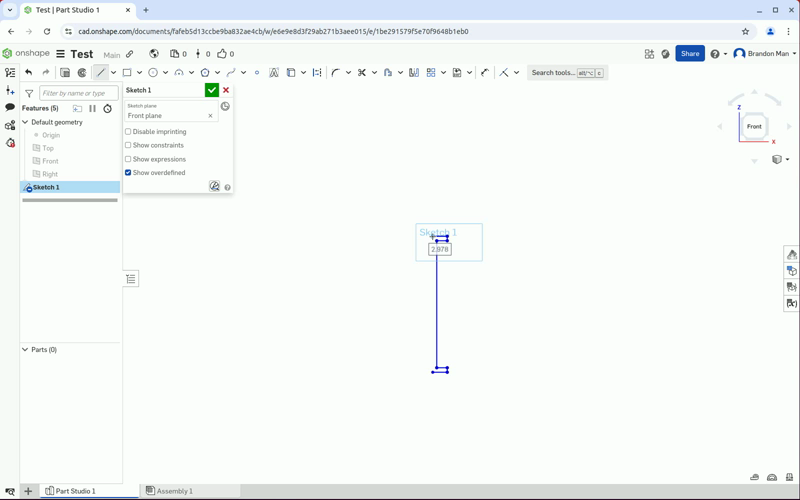
mouse_move(432, 372)
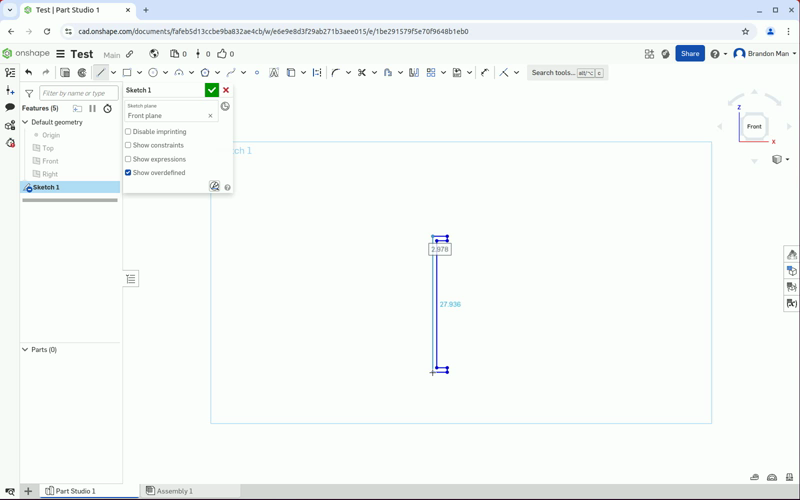
key_up(shift)
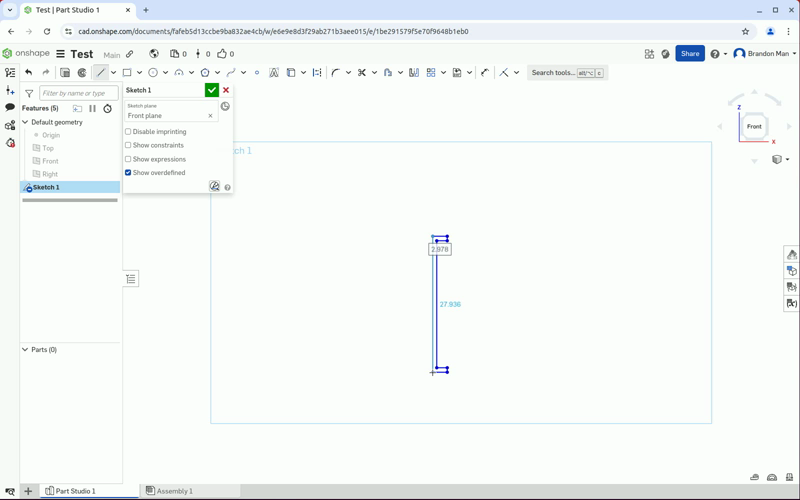
click(432, 372)
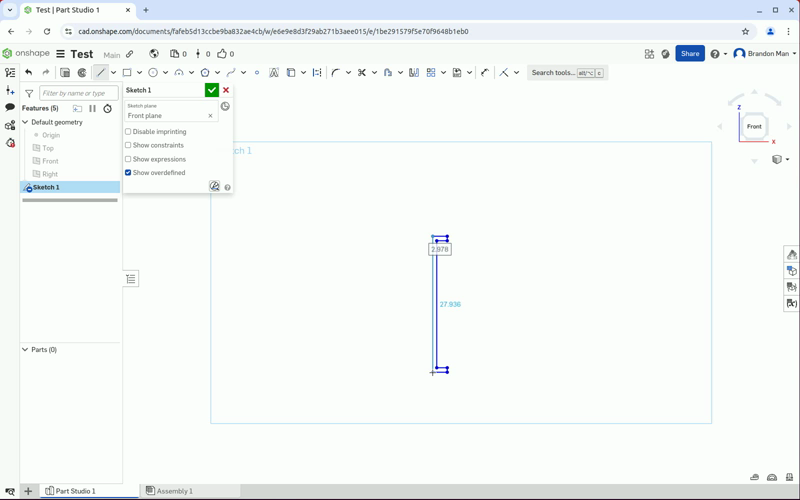
key(esc)
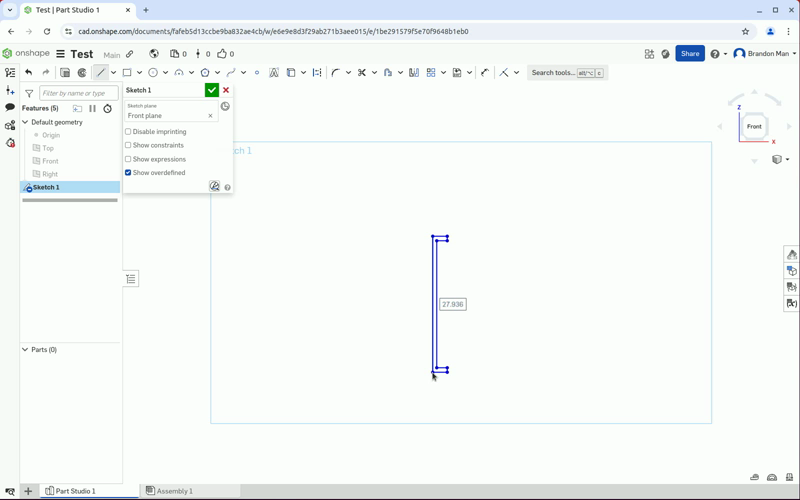
mouse_move(435, 300)
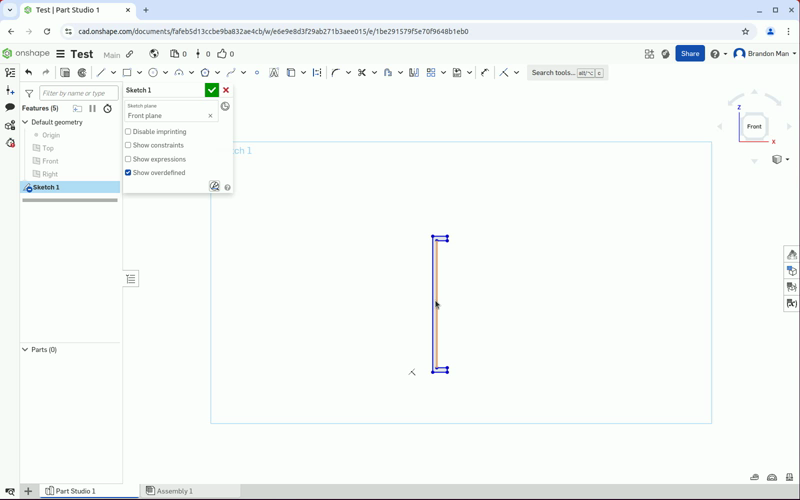
scroll(6)
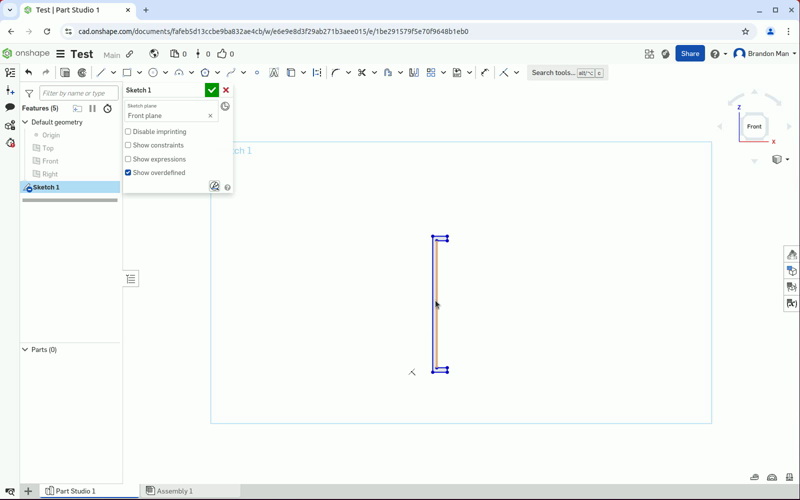
scroll(6)
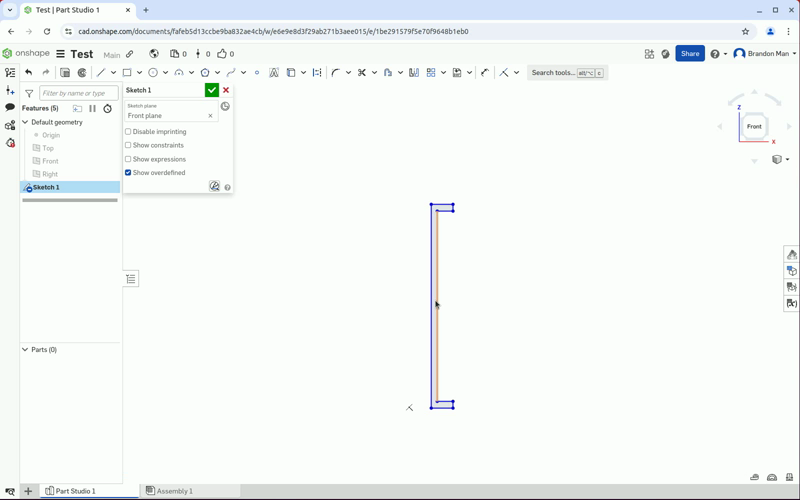
scroll(6)
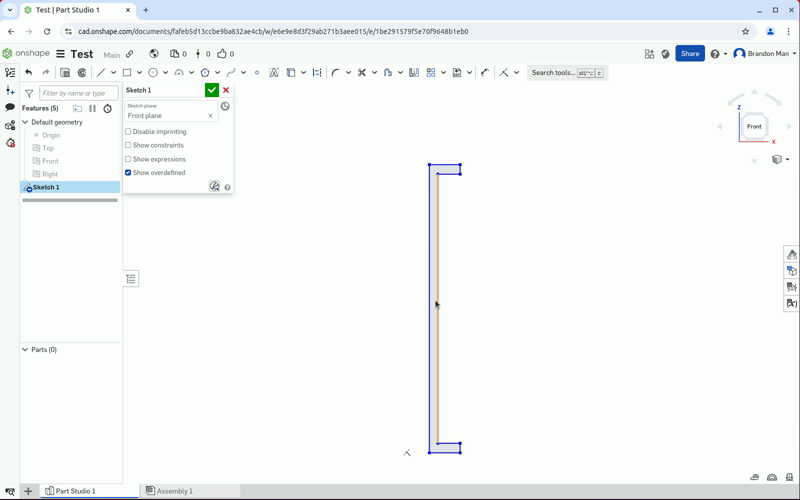
scroll(6)
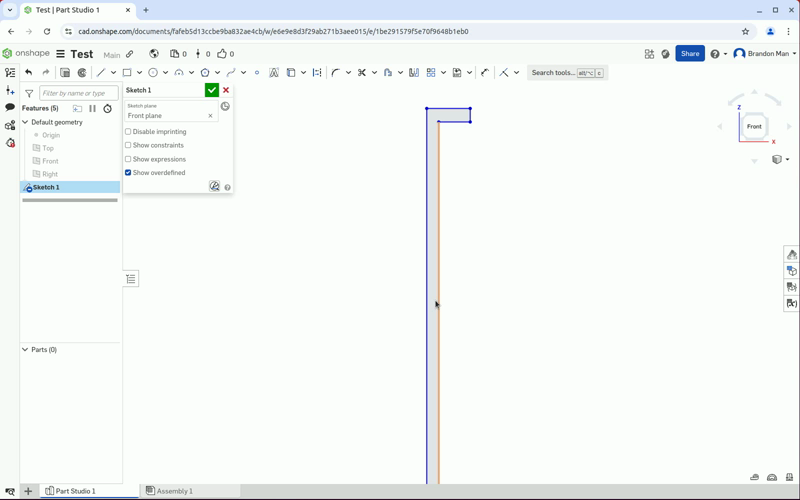
scroll(6)
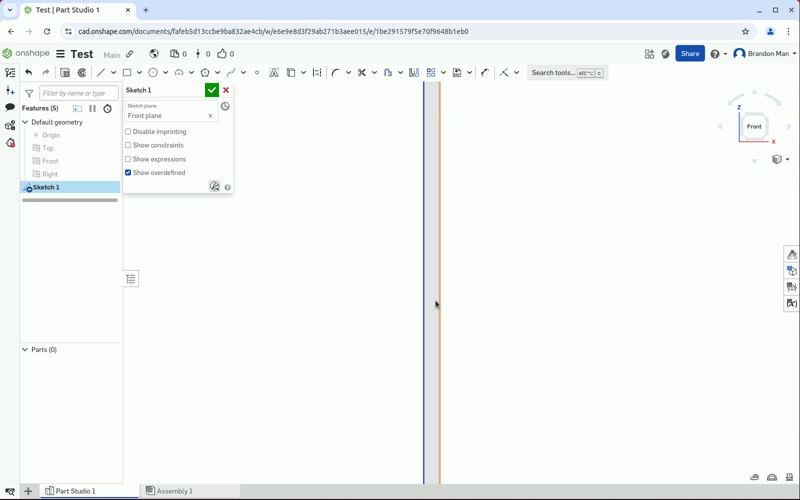
scroll(6)
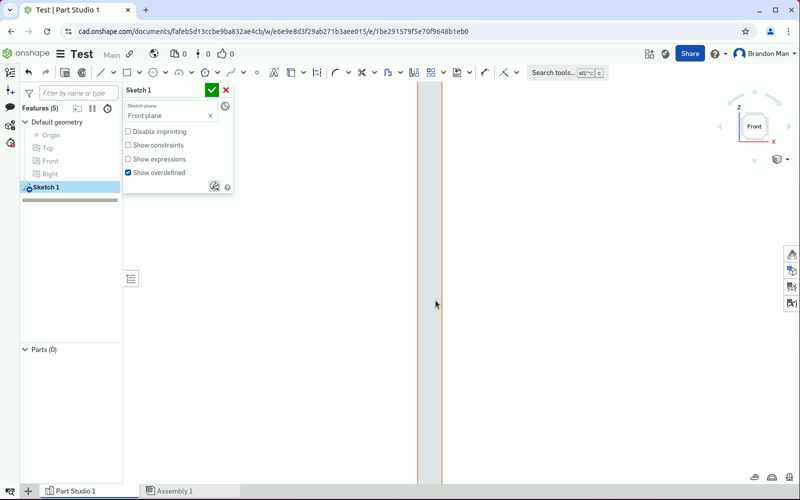
scroll(6)
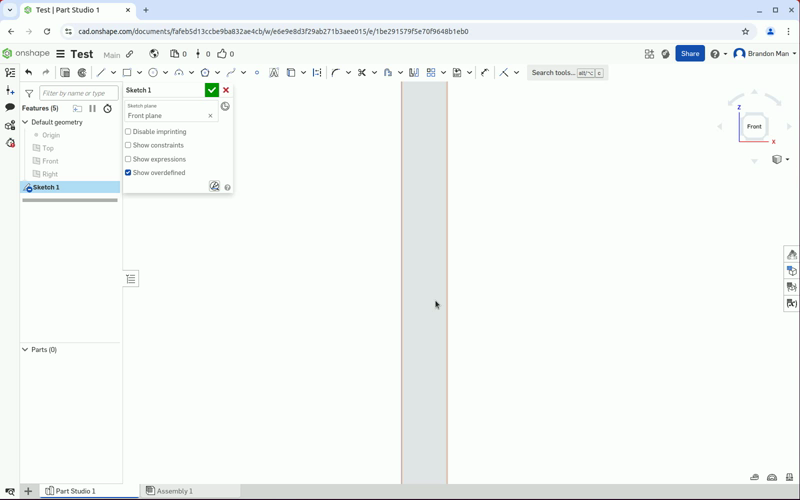
click(435, 300)
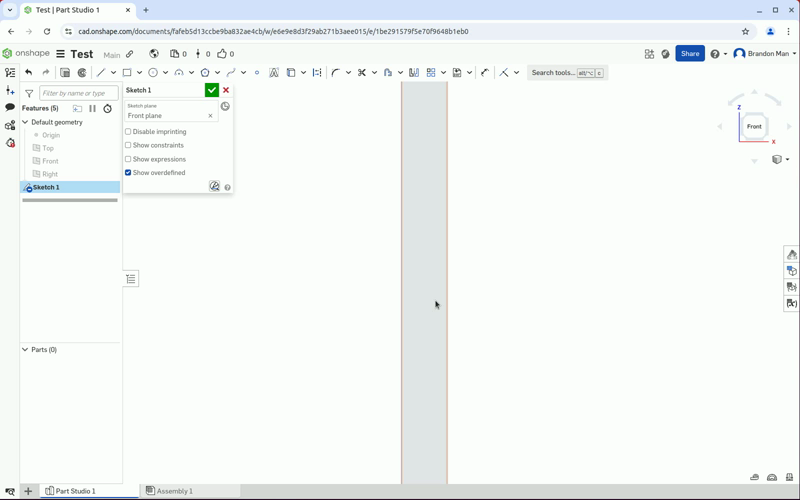
scroll(-6)
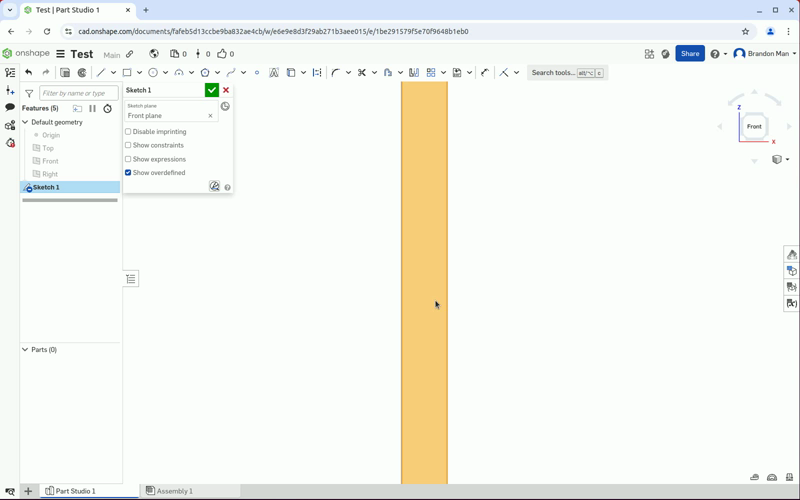
scroll(-6)
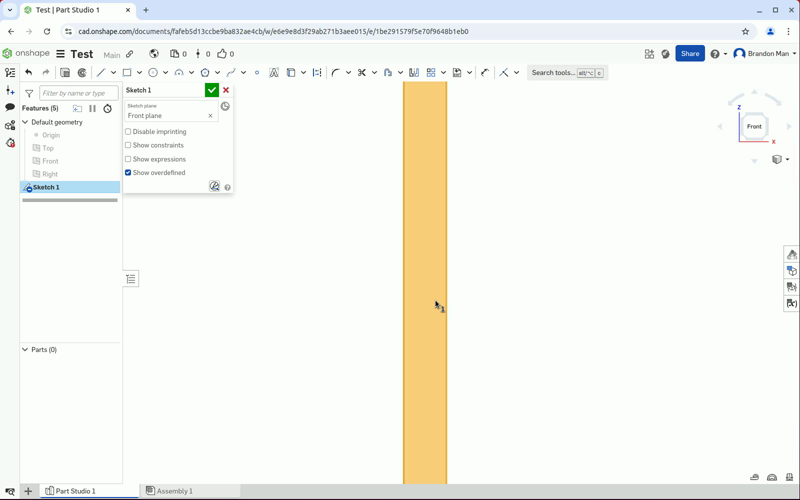
scroll(-6)
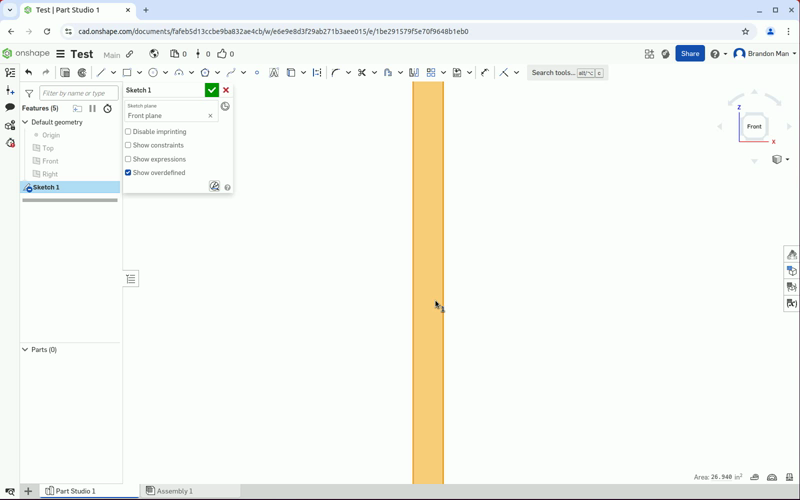
scroll(-6)
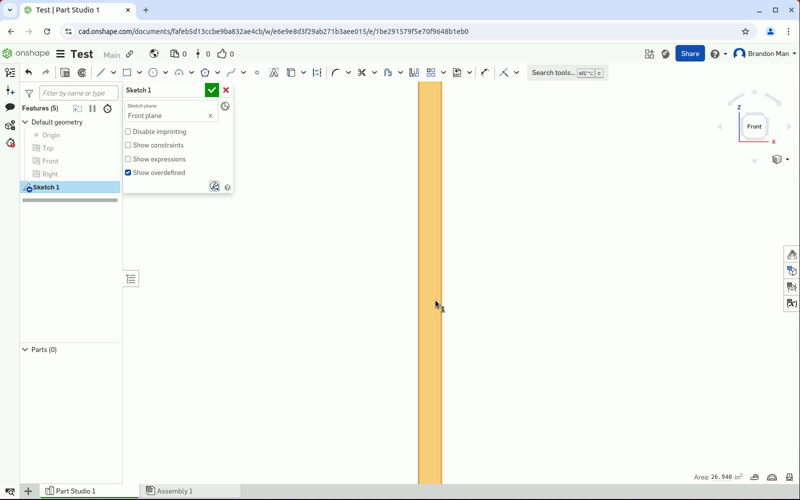
scroll(-6)
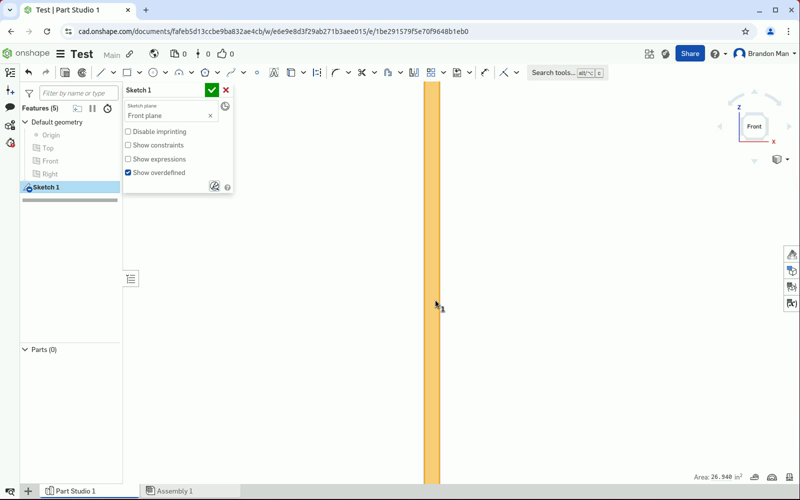
scroll(-6)
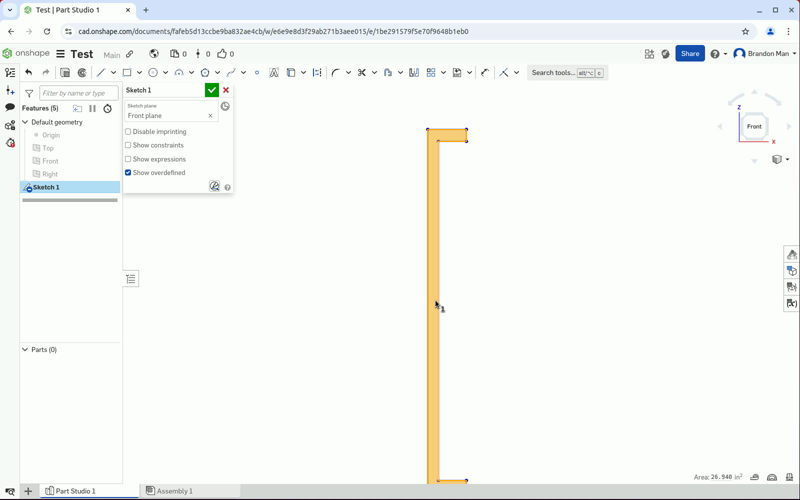
scroll(-6)
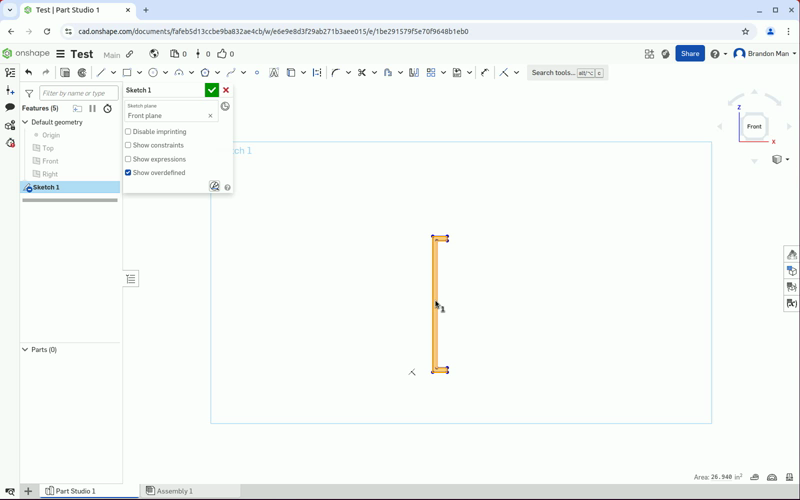
mouse_move(73, 352)
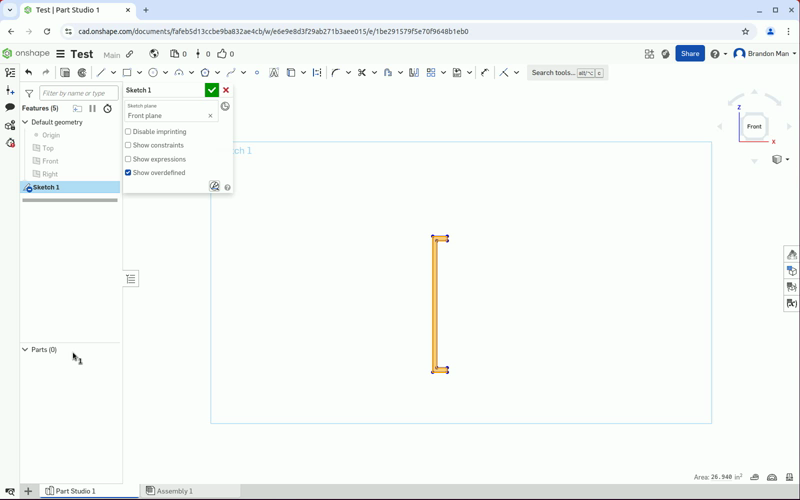
key(shift+y)
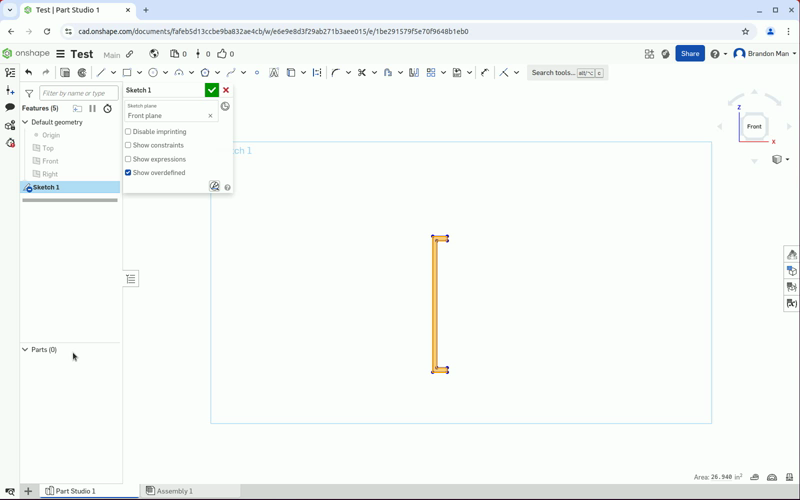
key(shift+e)
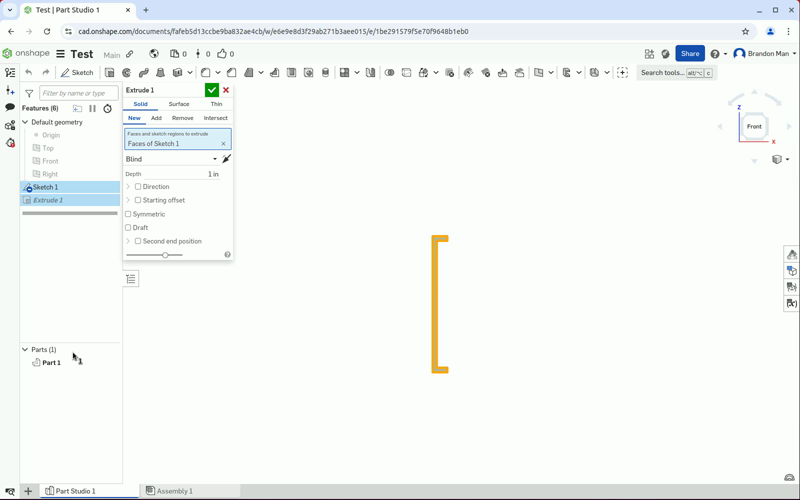
mouse_move(143, 106)
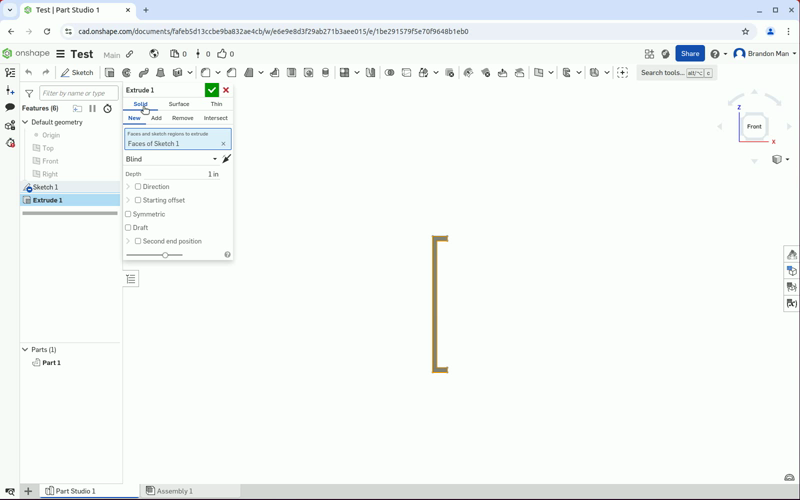
click(143, 106)
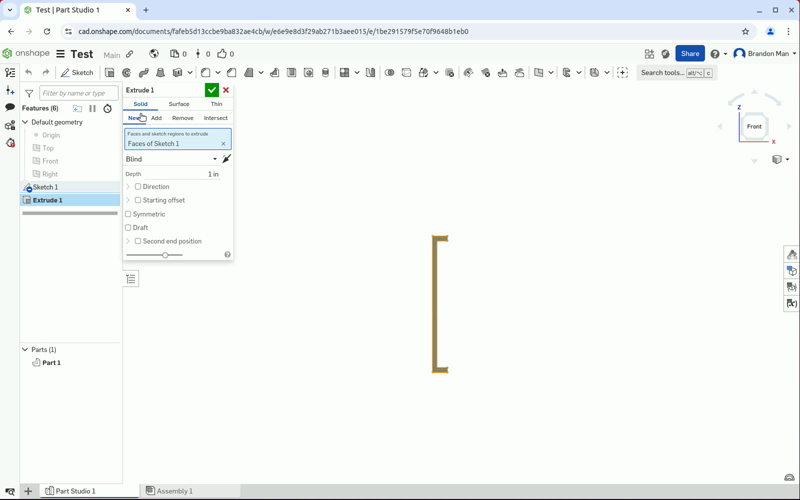
mouse_move(137, 120)
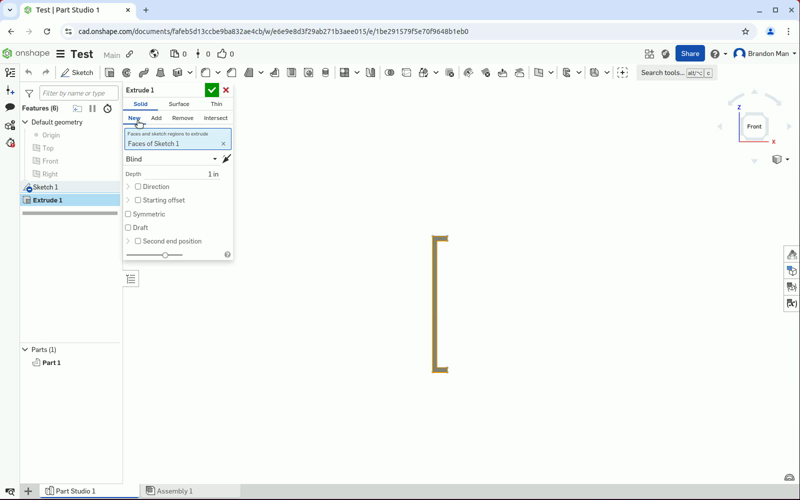
click(137, 120)
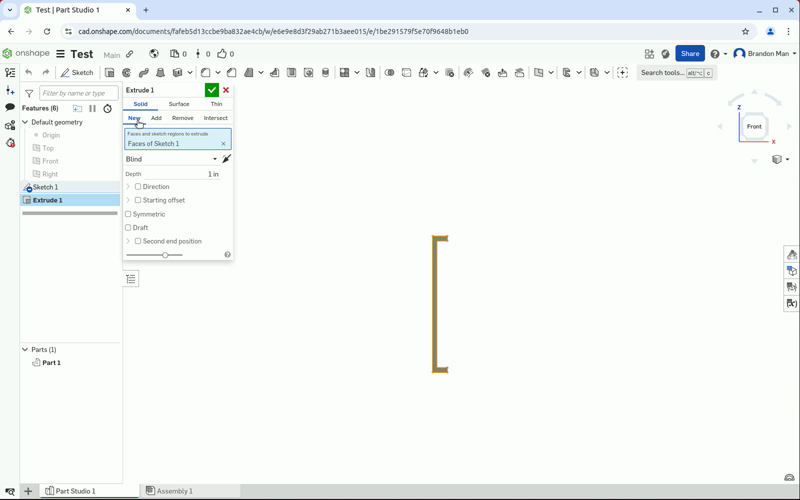
key(tab, 4)
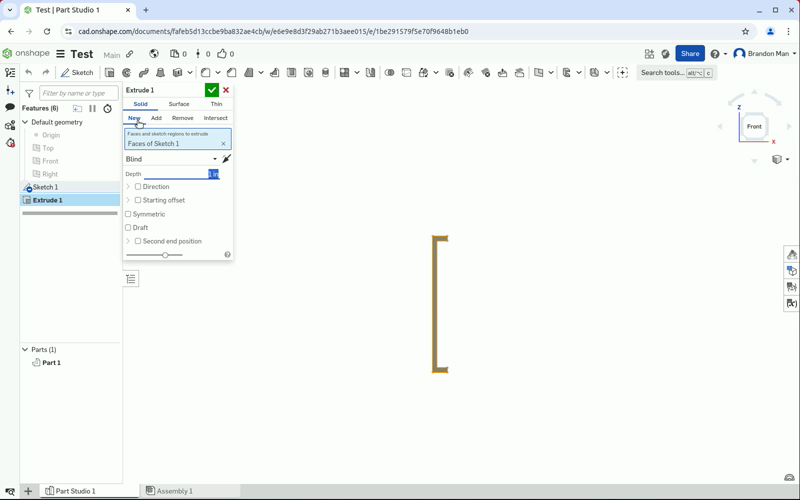
text(23.108)
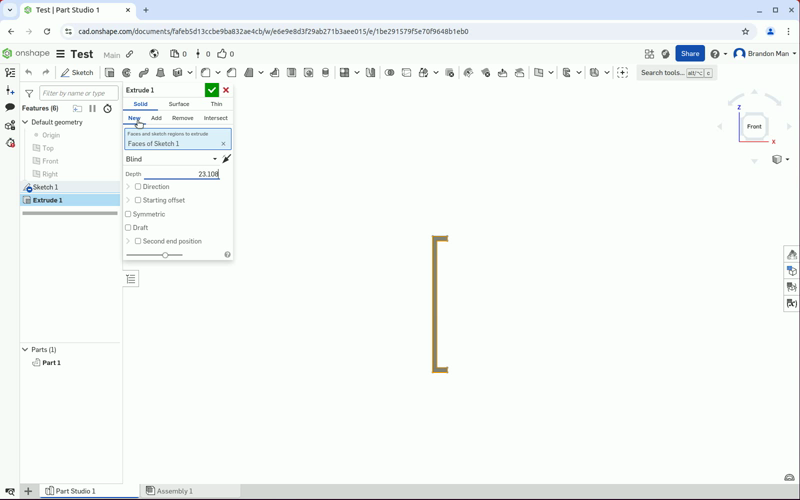
key(enter)
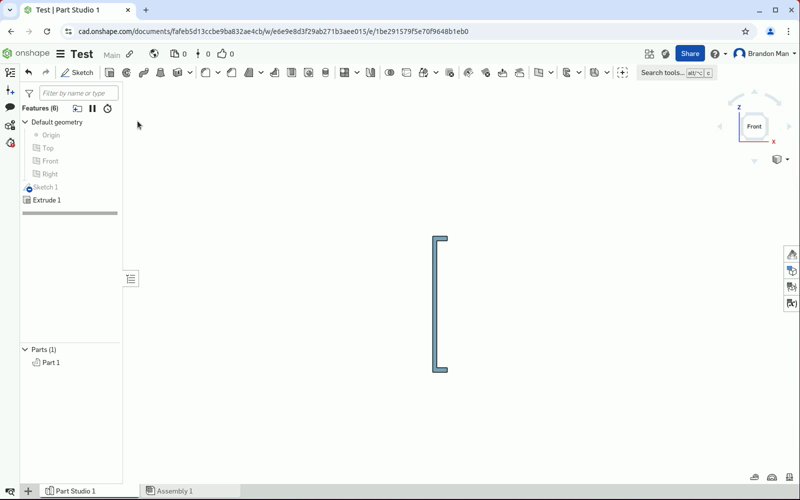
key(shift+h)
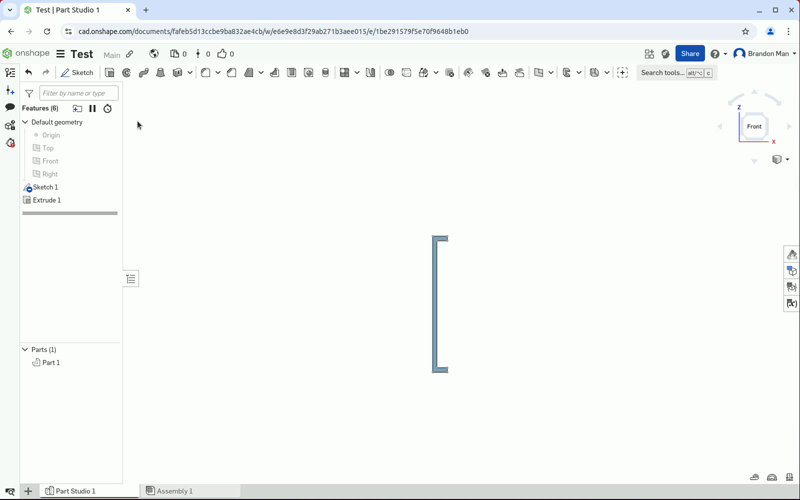
key(shift+h)
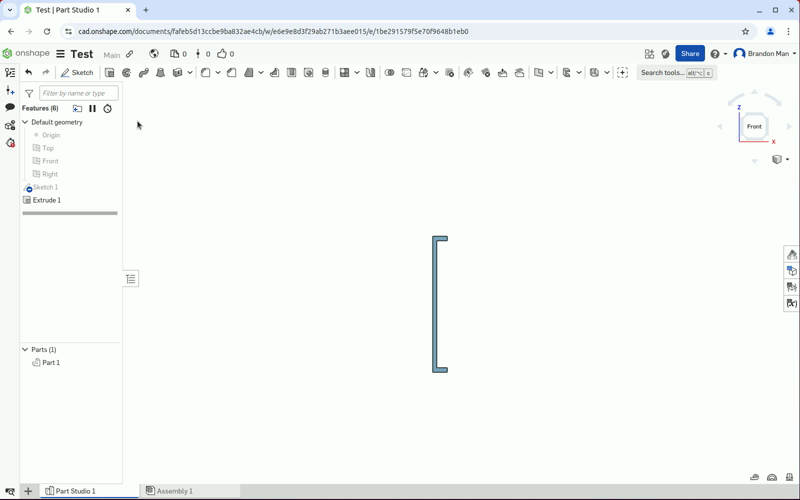
mouse_move(73, 189)
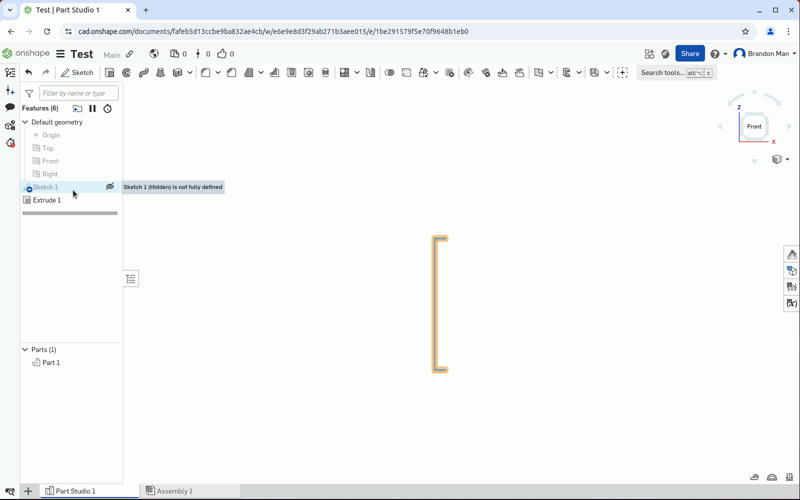
click(73, 189)
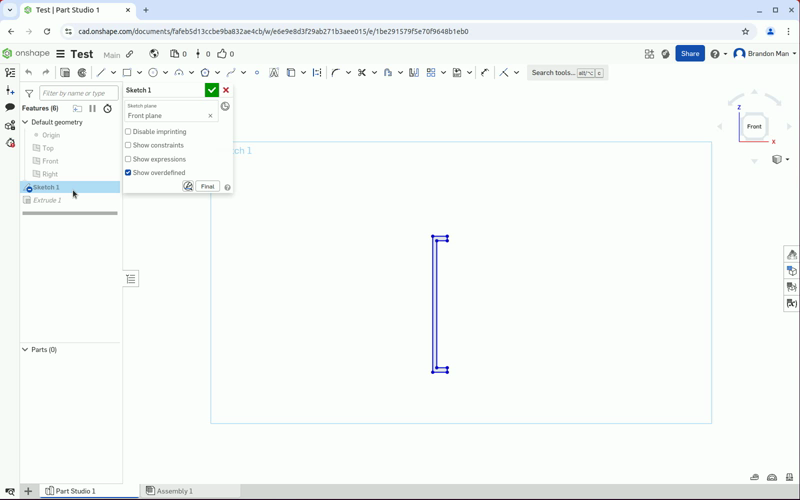
mouse_move(229, 92)
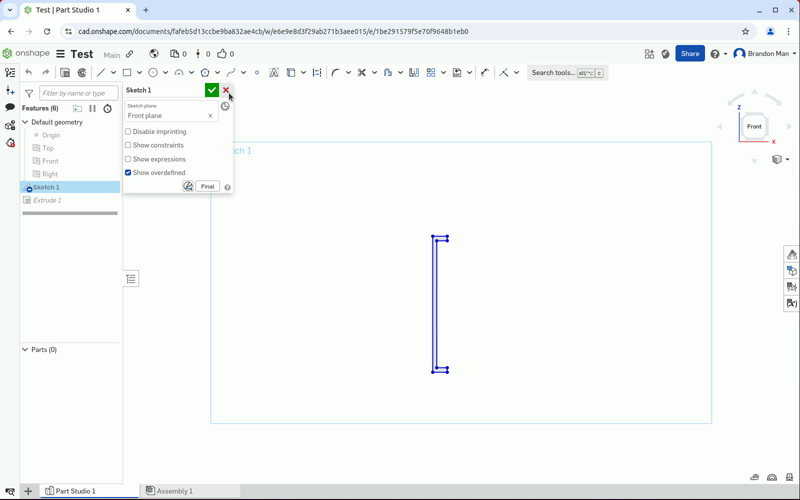
click(229, 92)
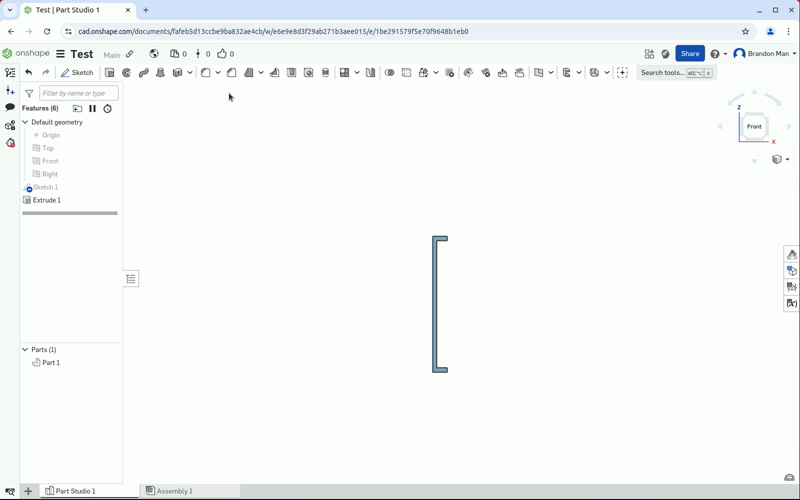
mouse_move(73, 352)
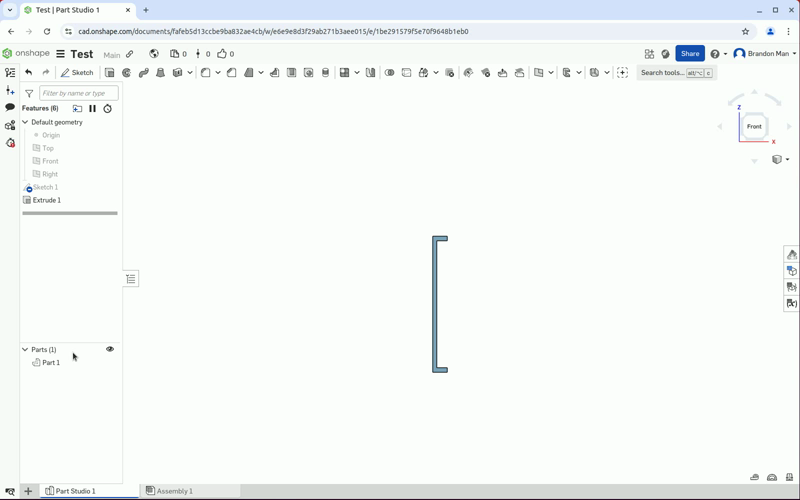
key(y)
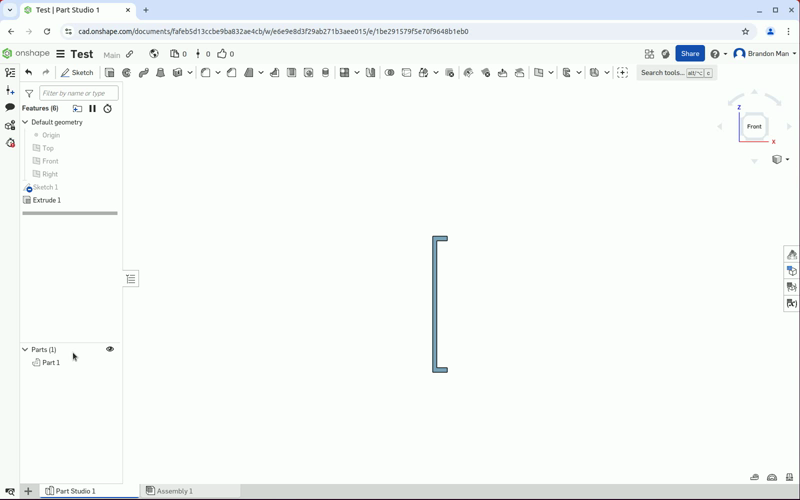
key(shift+p)
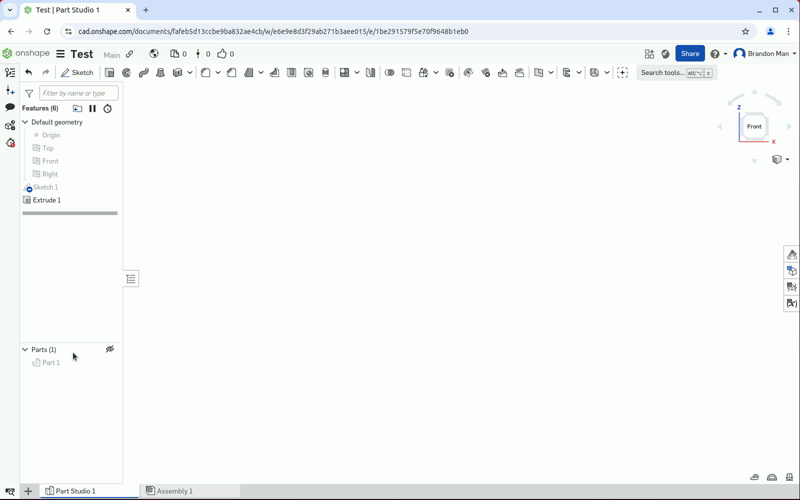
key(space)
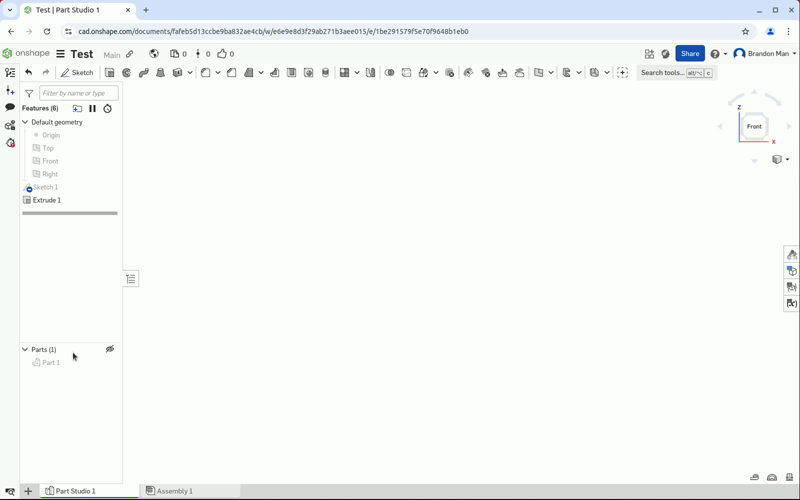
key_down(shift)
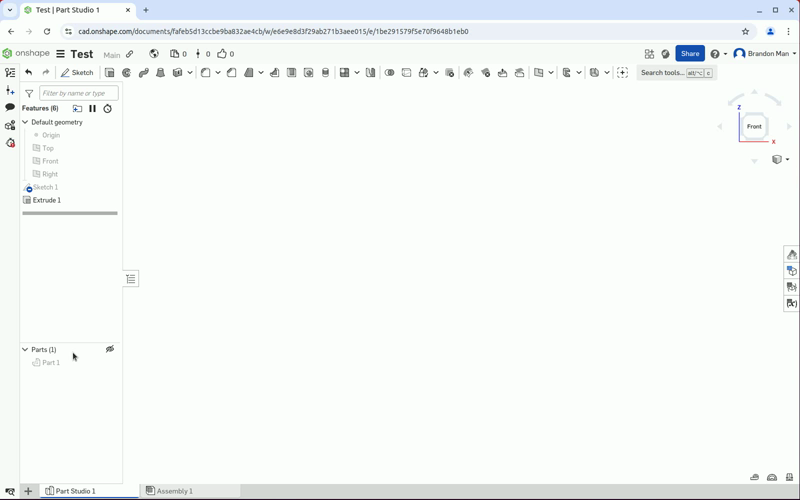
key(left)
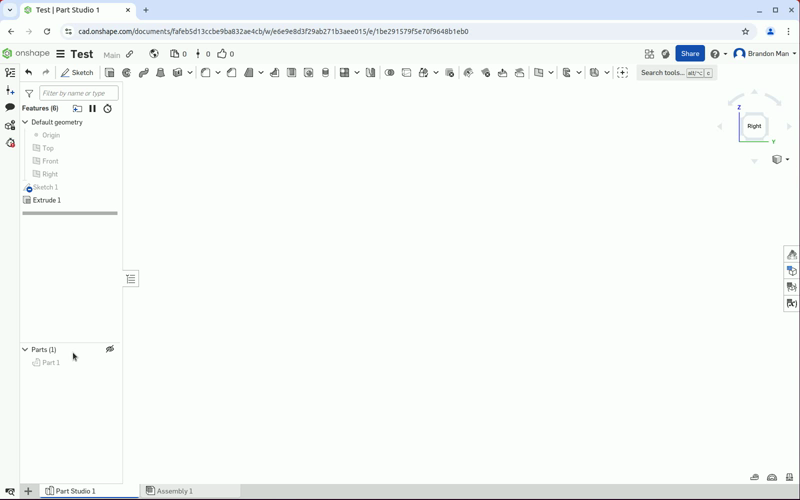
key_up(shift)
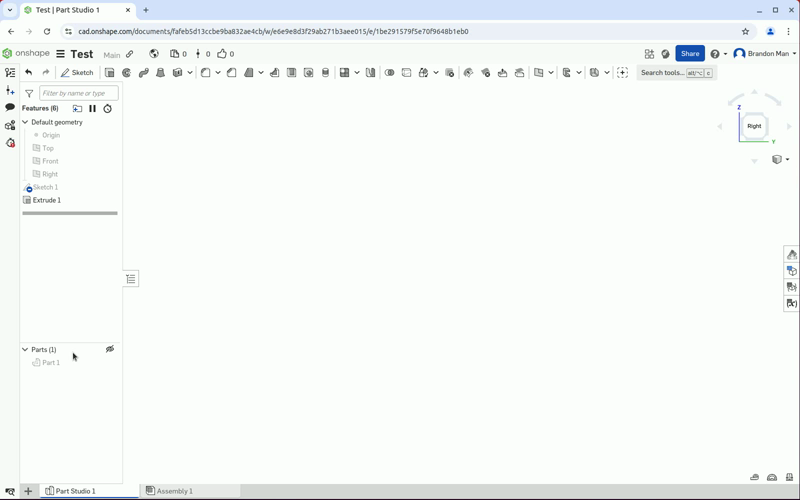
mouse_move(73, 352)
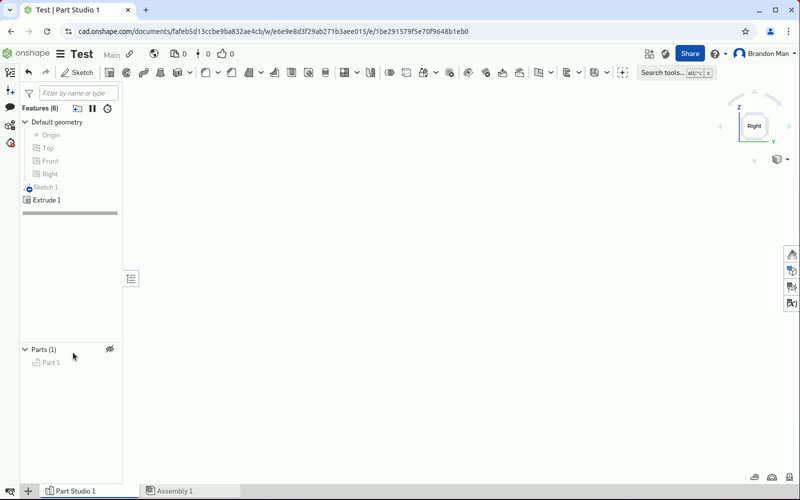
key(shift+y)
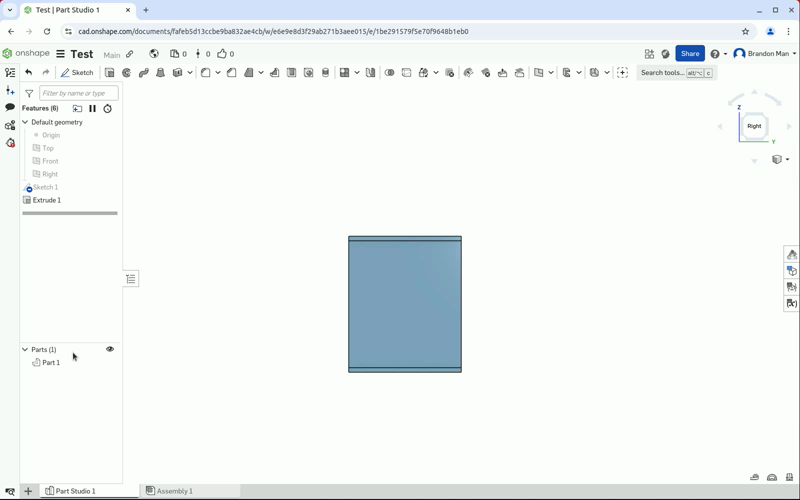
mouse_move(541, 75)
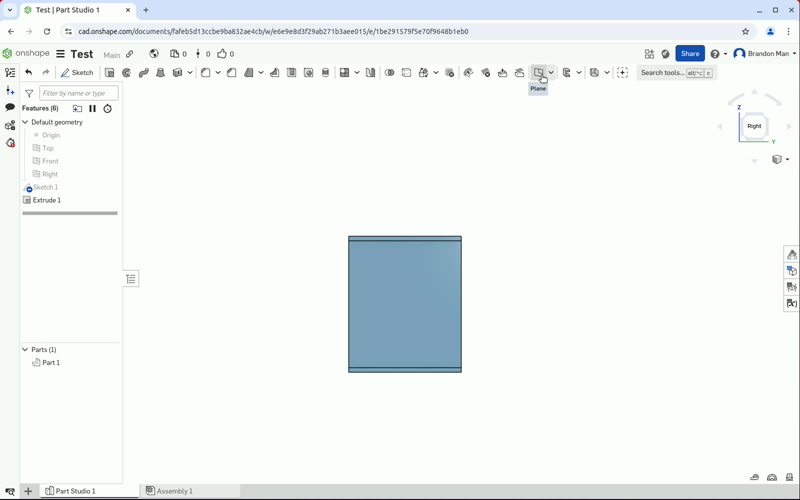
click(541, 75)
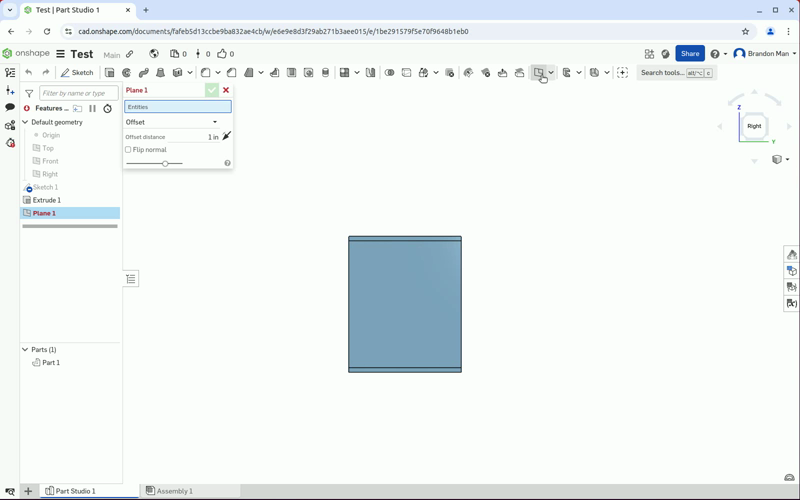
mouse_move(73, 176)
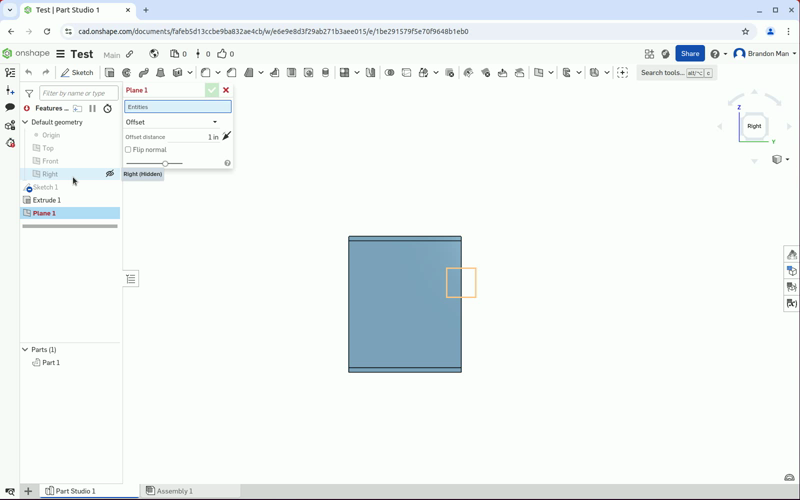
click(73, 176)
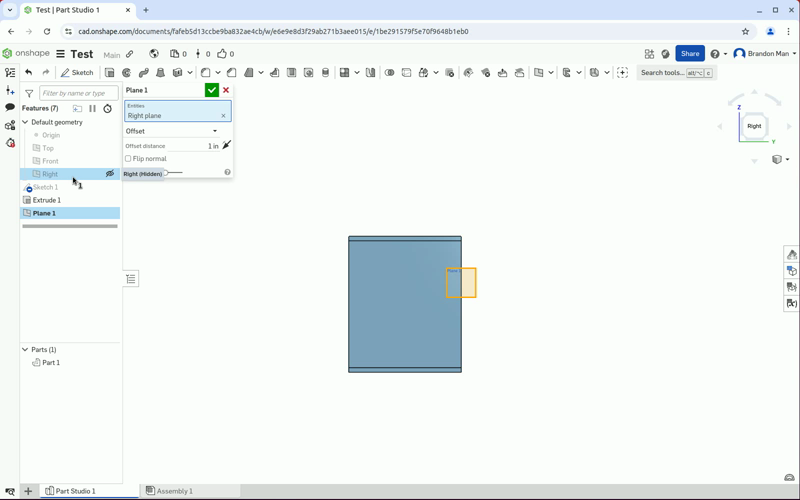
key(tab, 2)
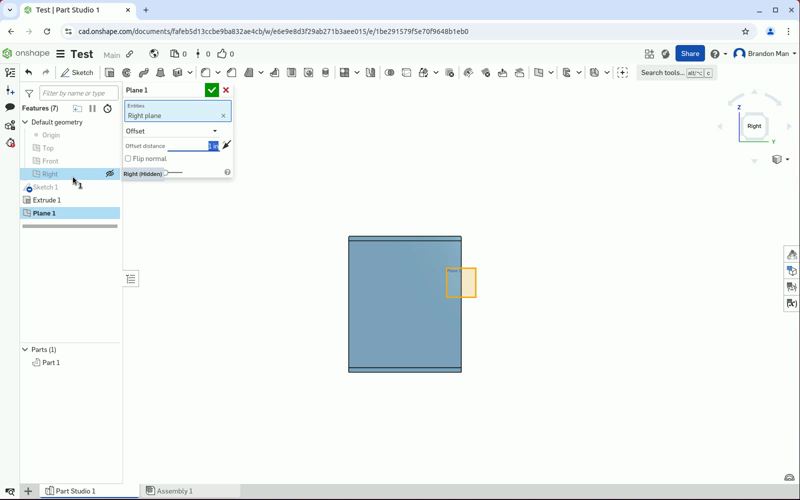
text(5.792)
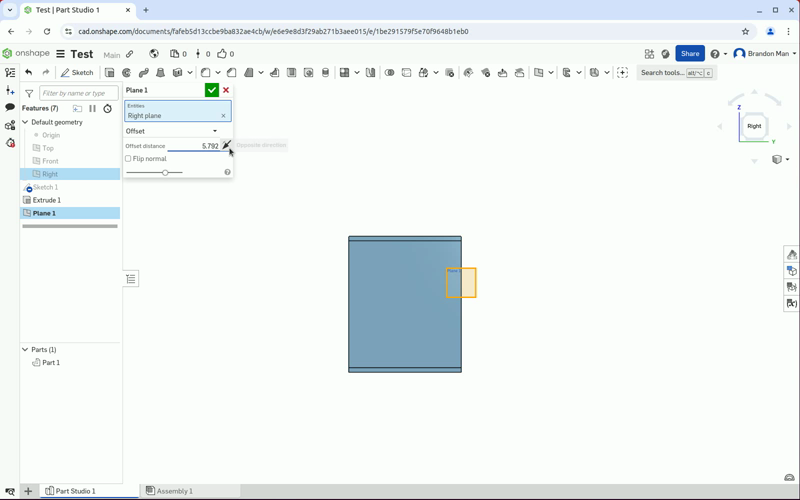
mouse_move(229, 147)
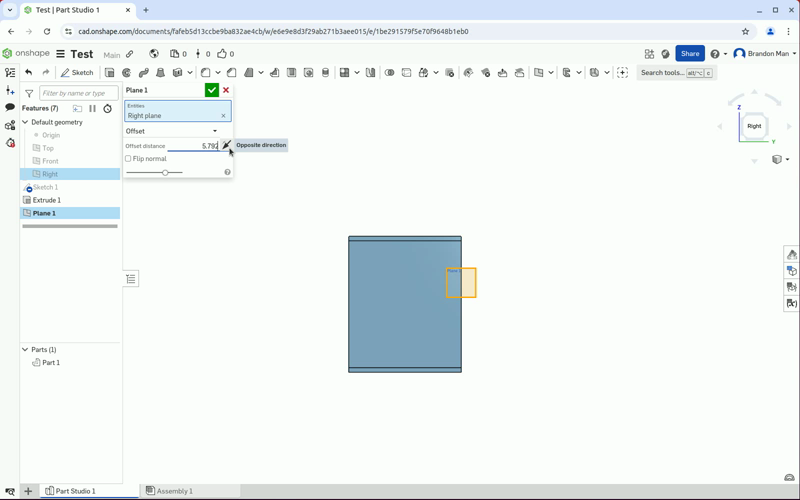
click(229, 147)
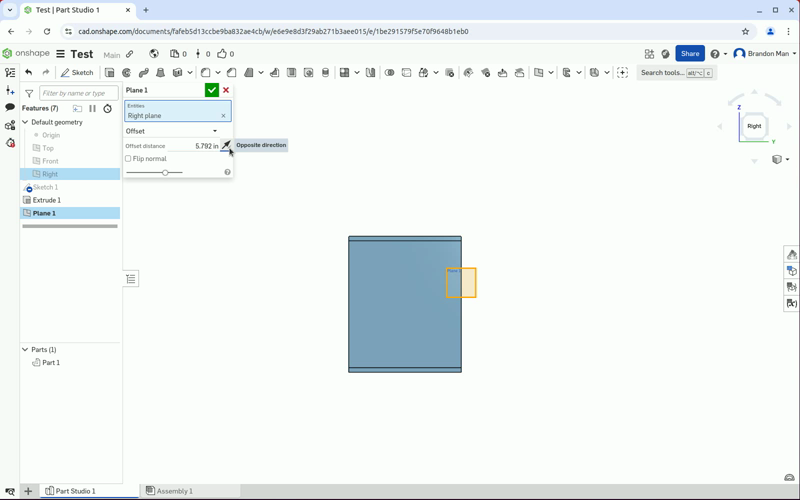
key(enter, 2)
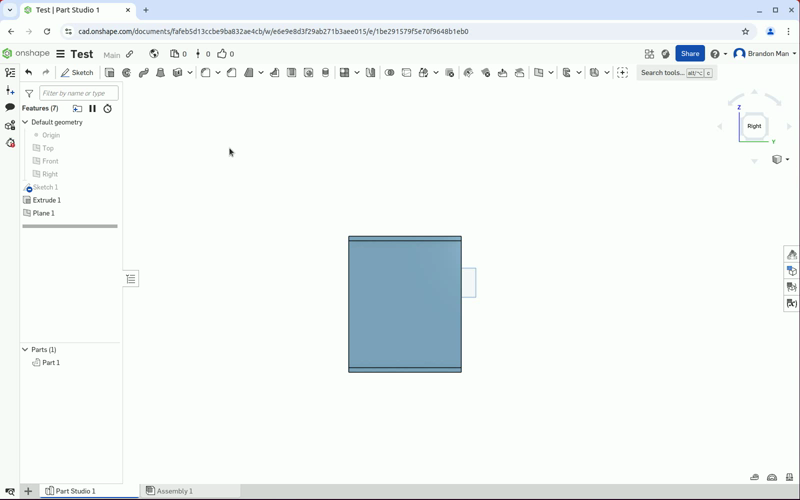
key(shift+s)
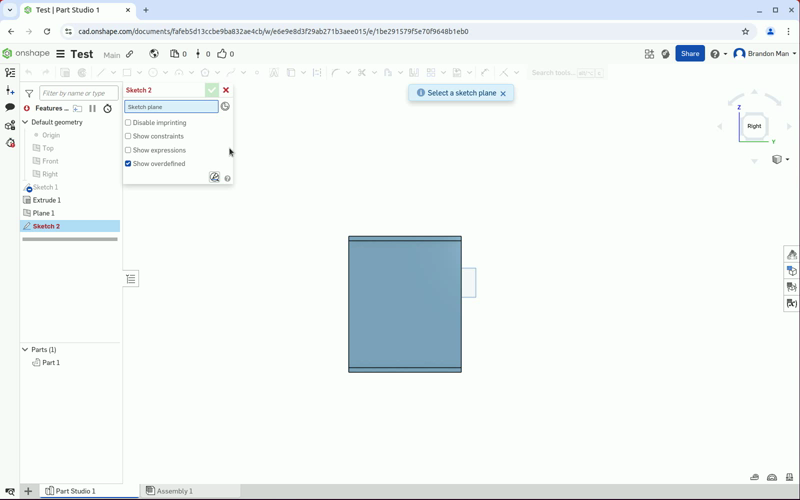
mouse_move(73, 215)
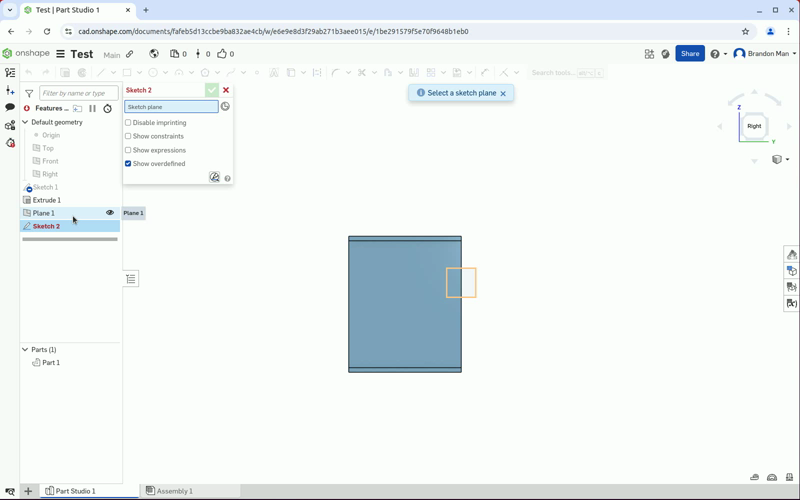
click(73, 215)
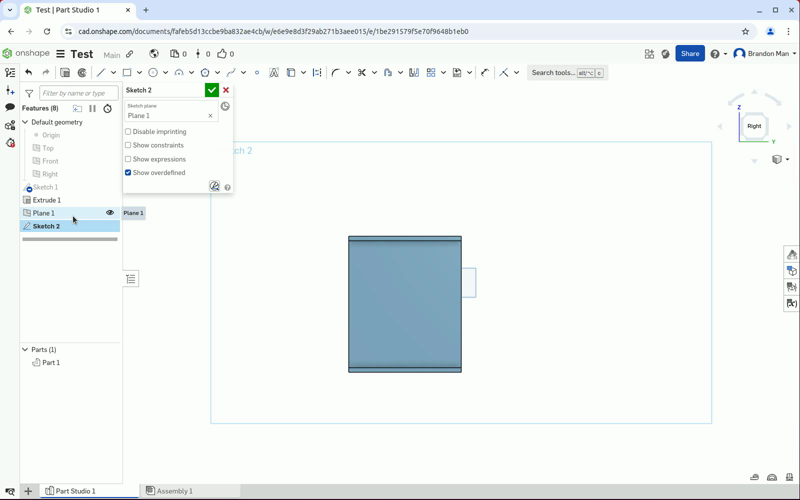
mouse_move(73, 352)
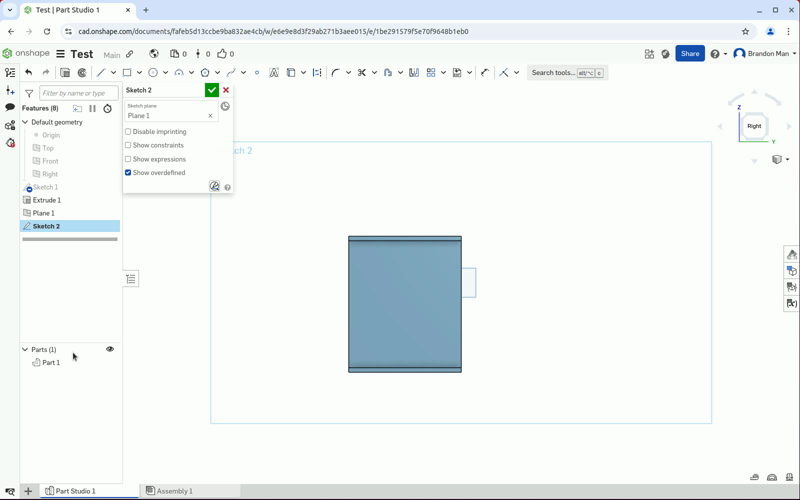
key(y)
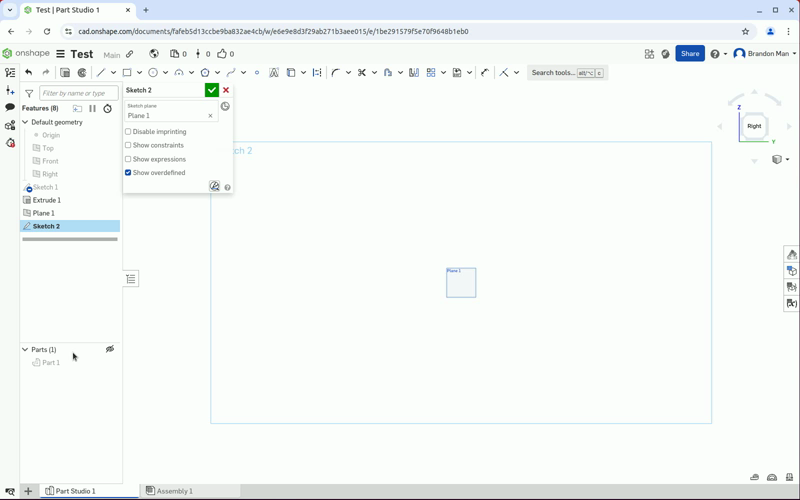
key(c)
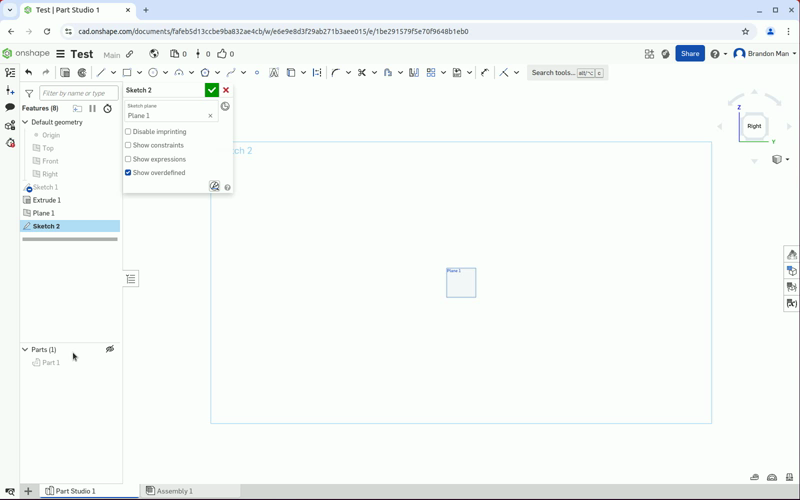
key_down(shift)
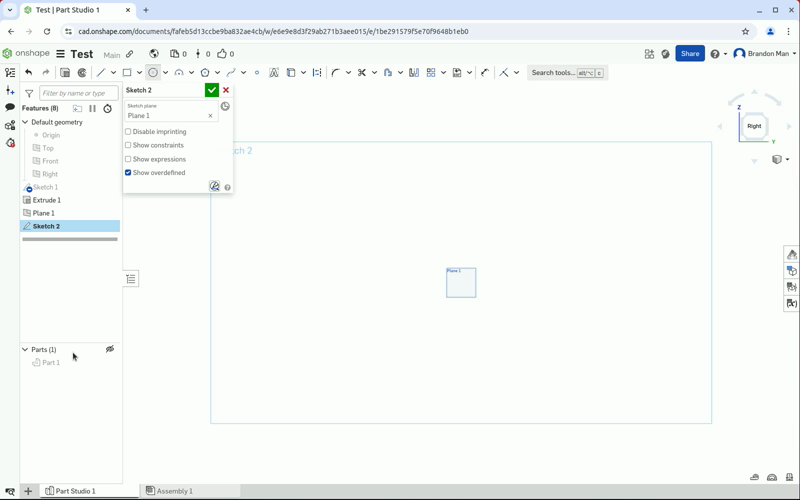
mouse_move(405, 304)
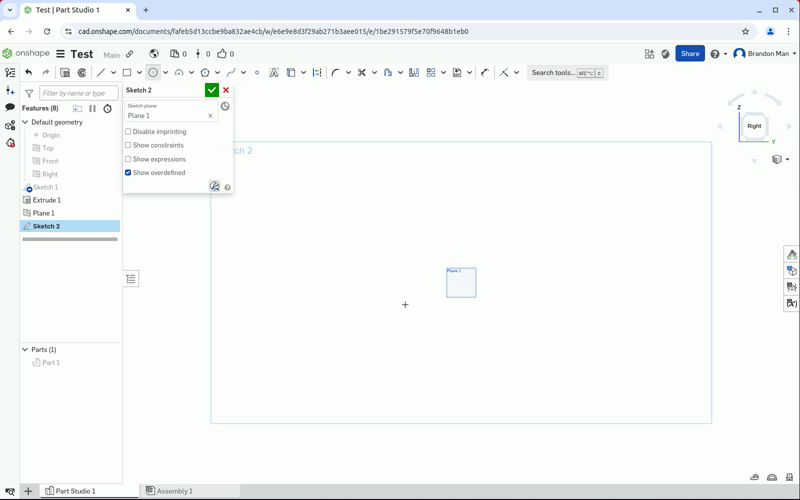
click(405, 304)
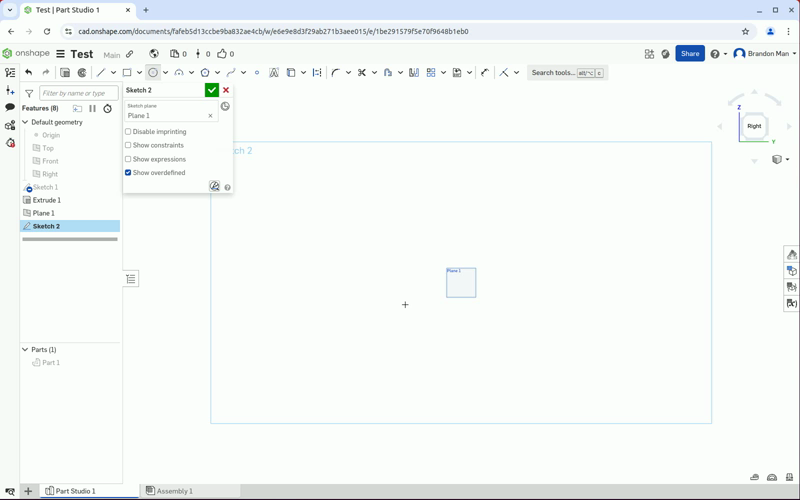
key_up(shift)
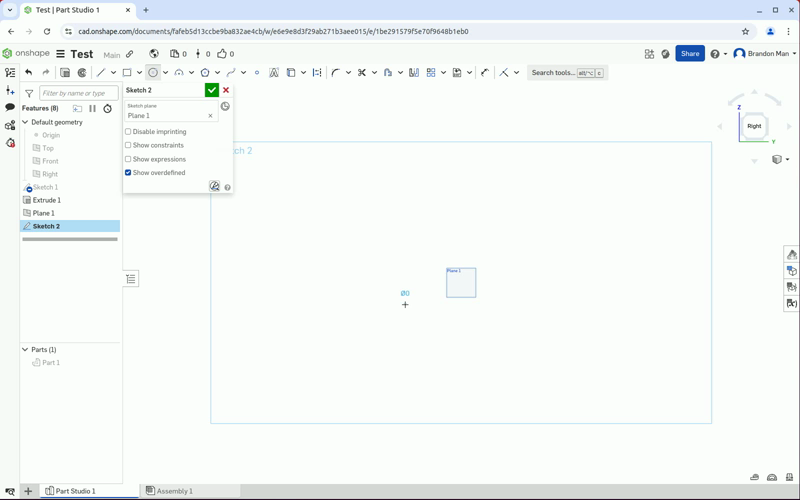
mouse_move(409, 304)
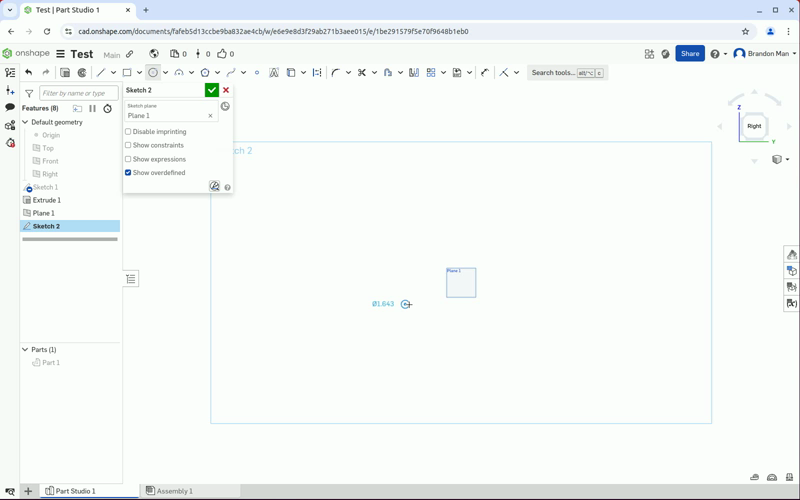
click(409, 304)
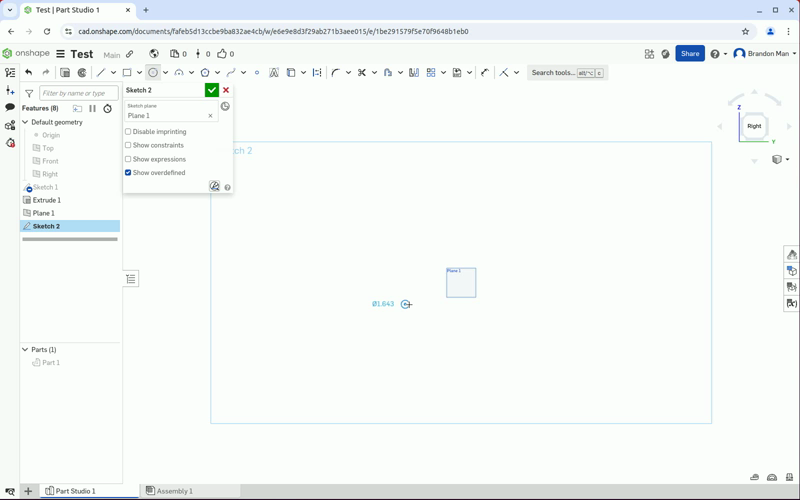
key(esc)
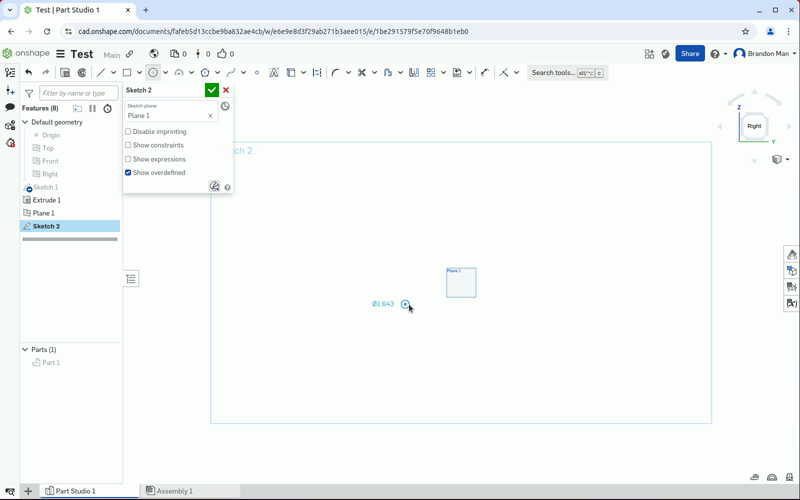
mouse_move(405, 304)
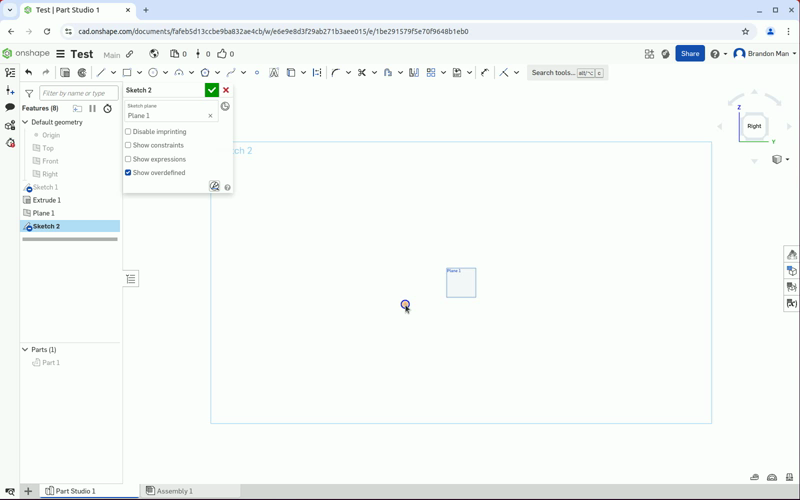
scroll(6)
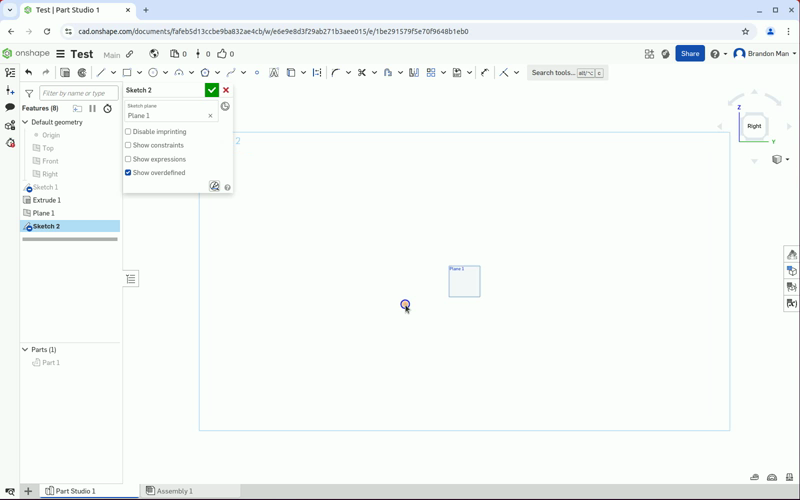
scroll(6)
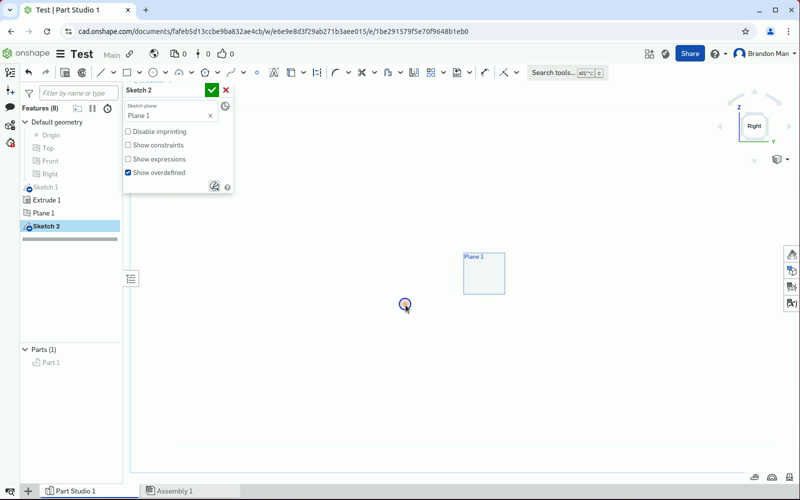
scroll(6)
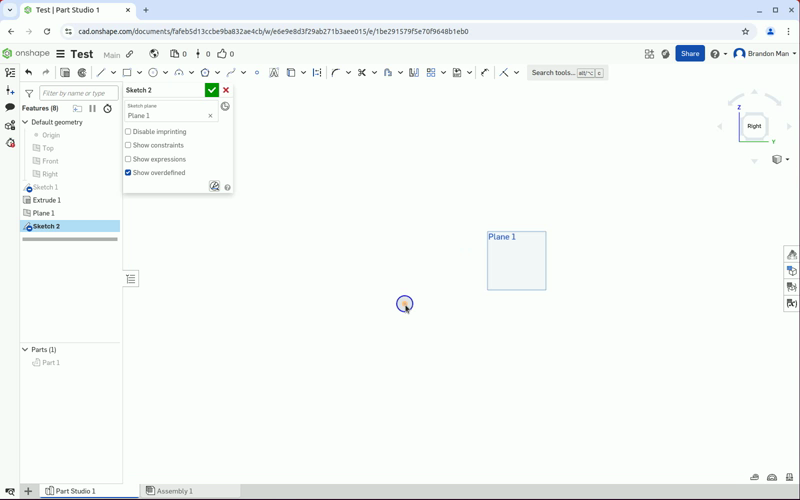
scroll(6)
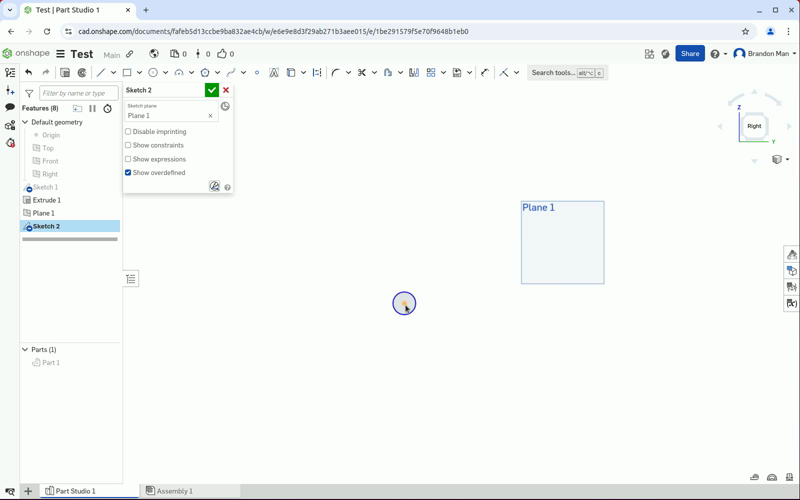
scroll(6)
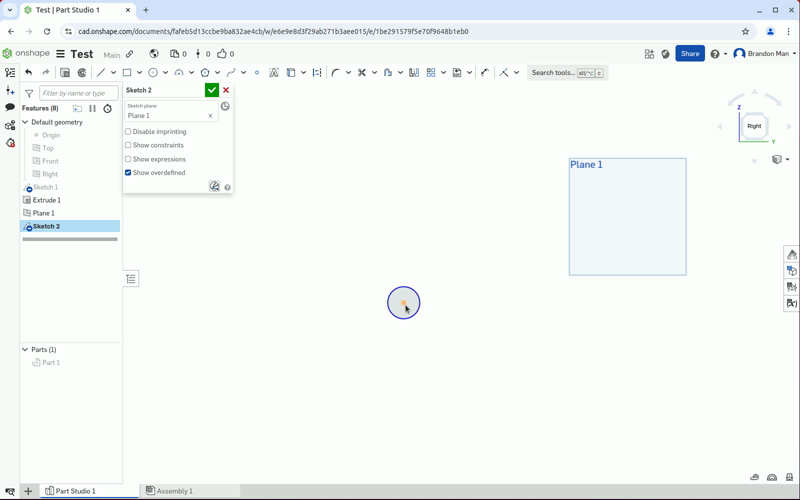
scroll(6)
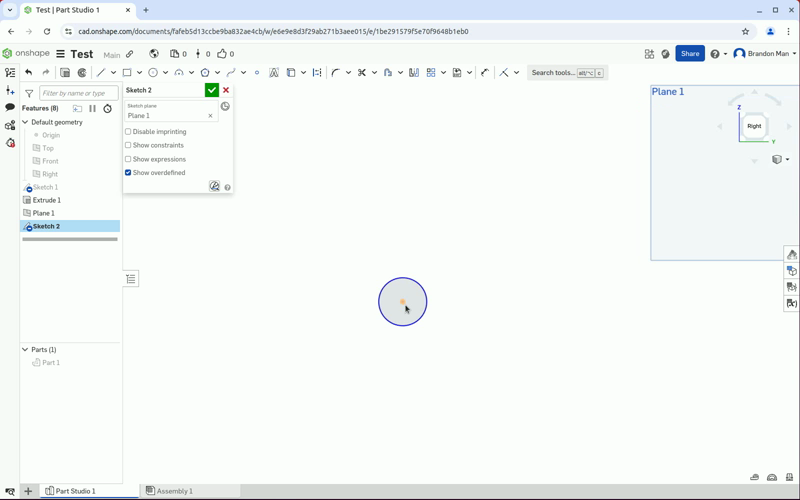
scroll(6)
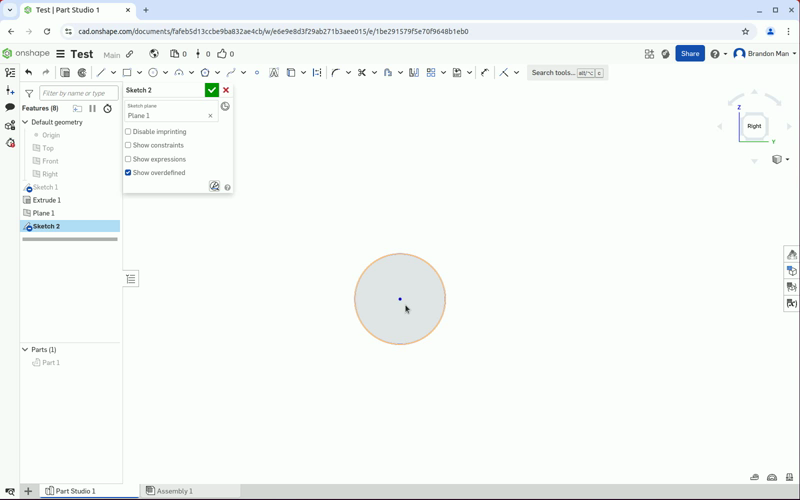
click(405, 304)
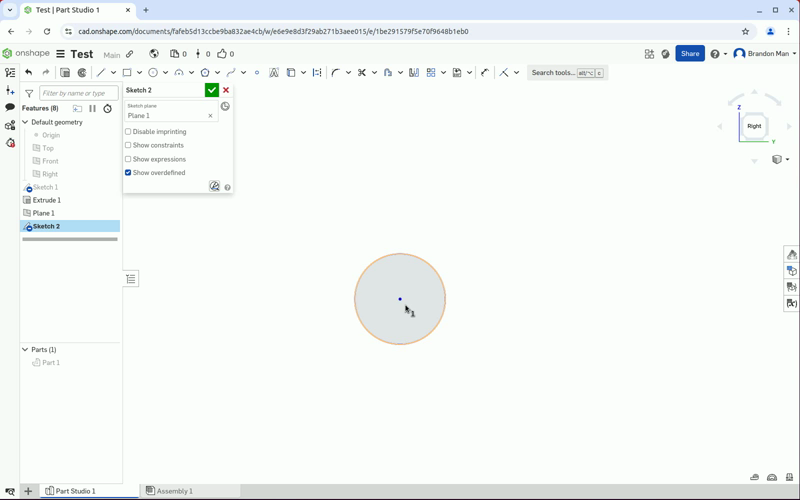
scroll(-6)
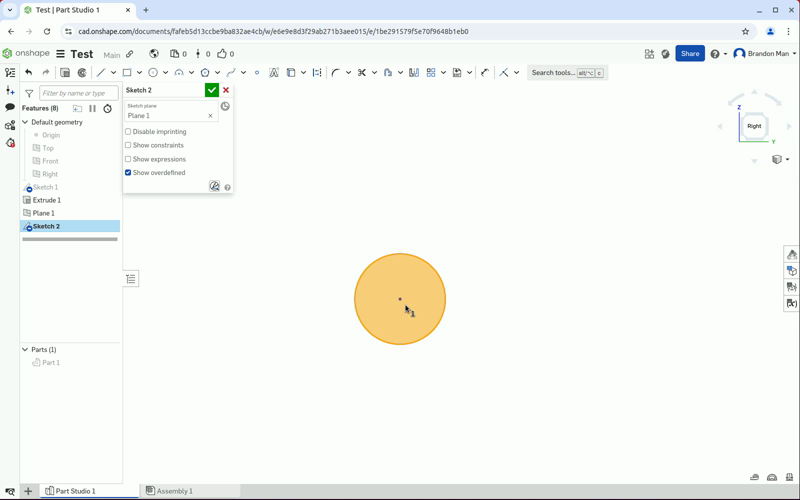
scroll(-6)
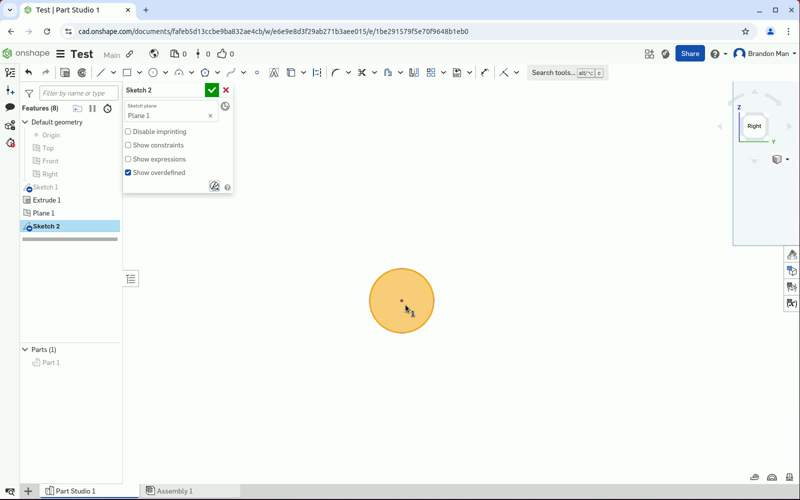
scroll(-6)
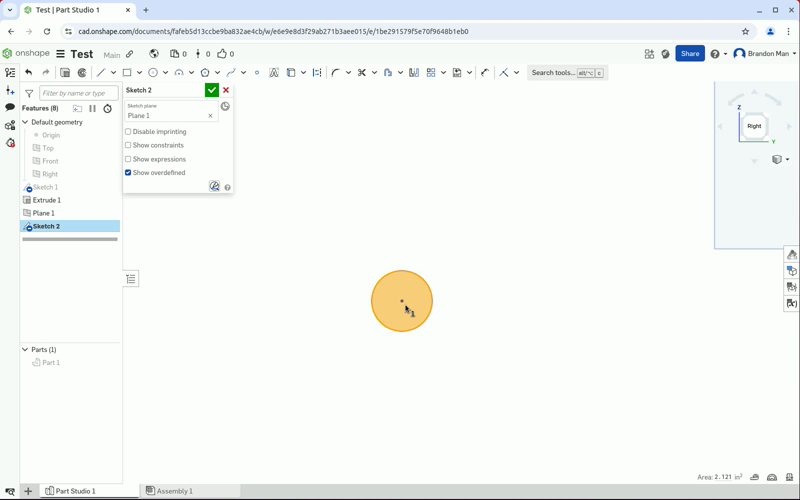
scroll(-6)
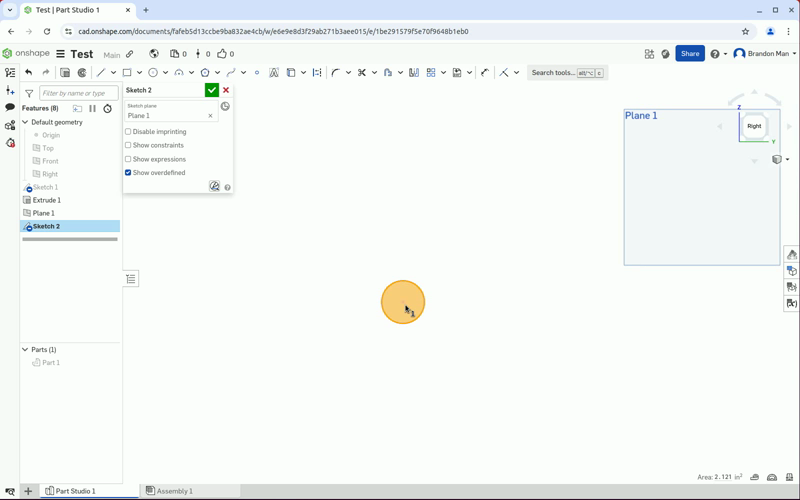
scroll(-6)
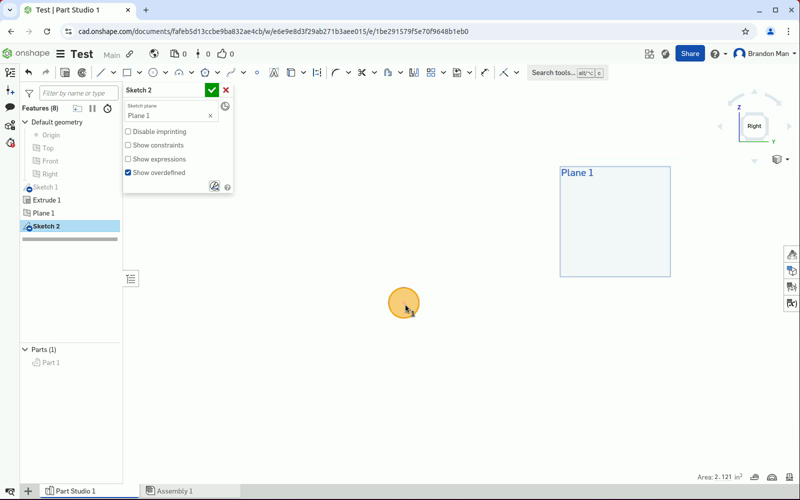
scroll(-6)
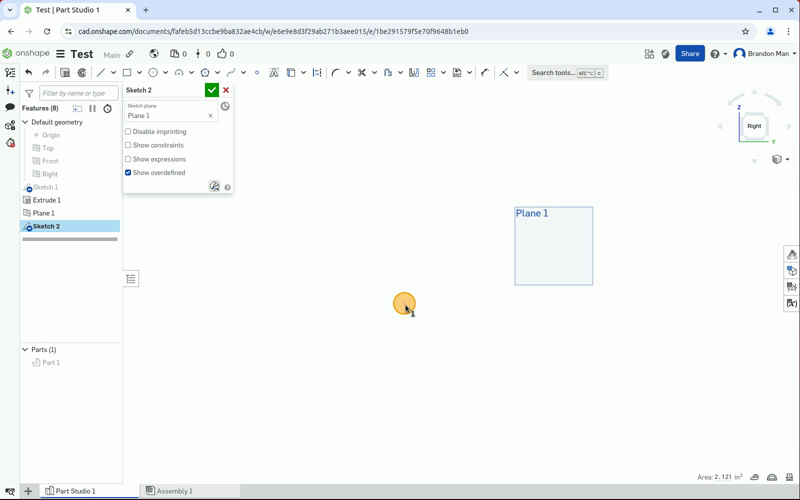
scroll(-6)
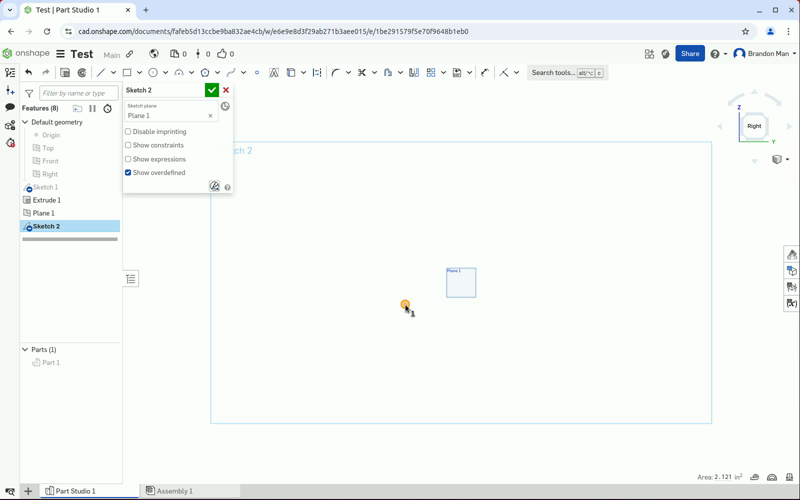
mouse_move(73, 352)
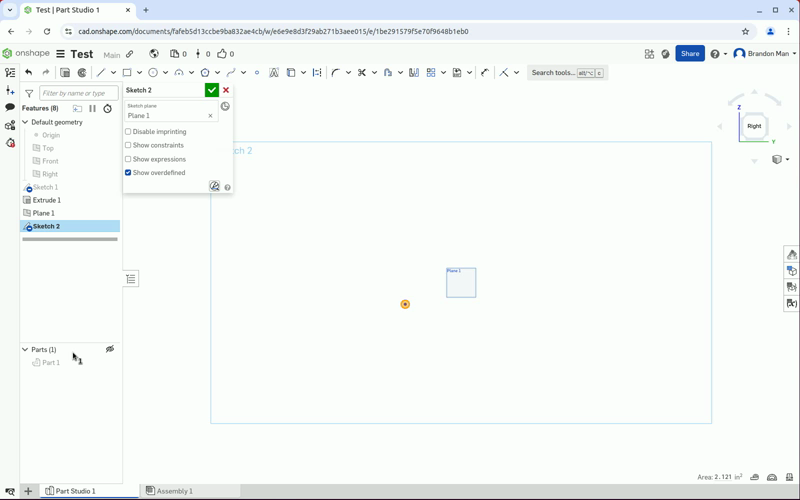
key(shift+y)
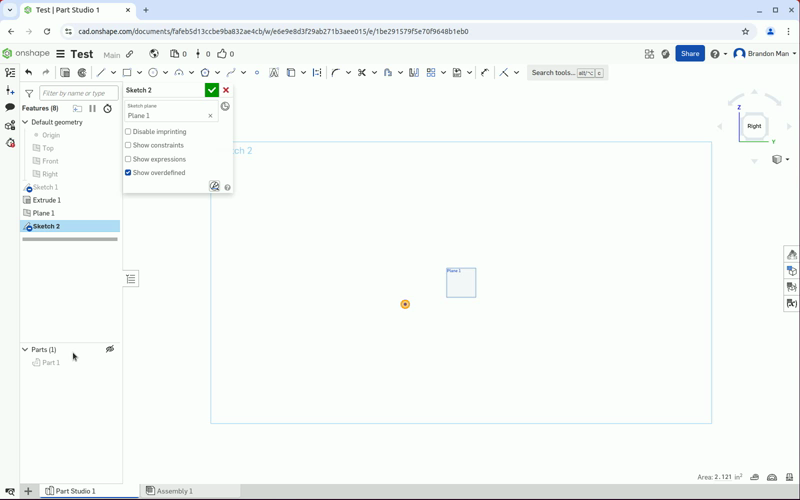
key(shift+e)
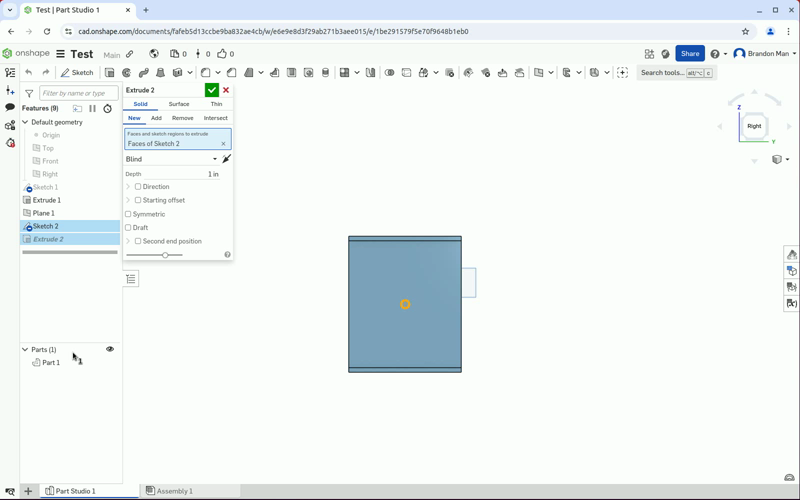
mouse_move(143, 106)
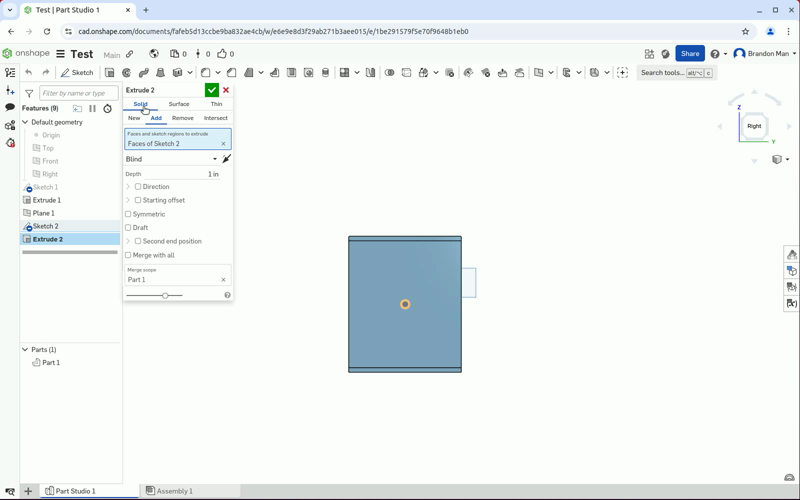
click(143, 106)
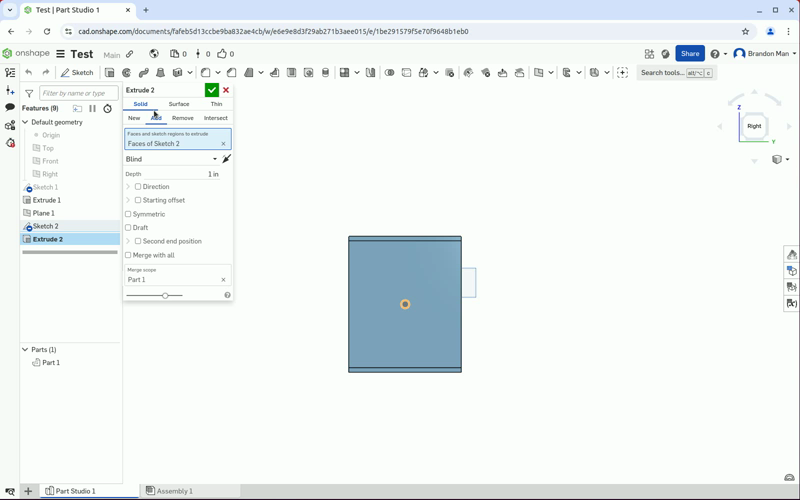
mouse_move(186, 120)
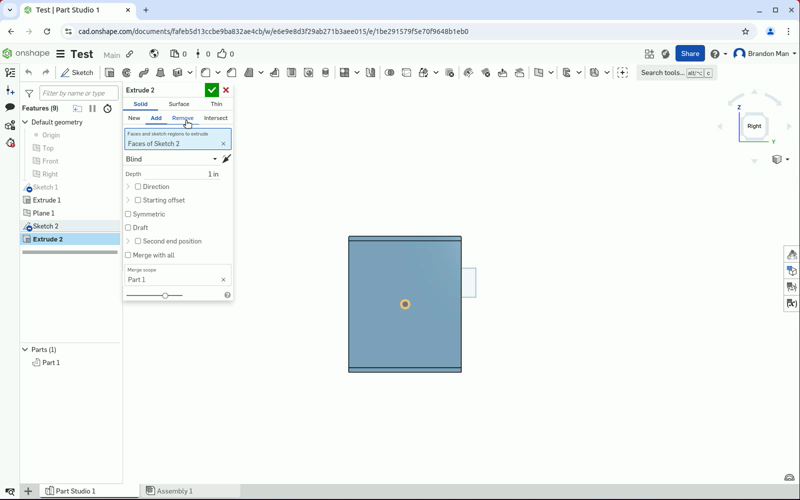
click(186, 120)
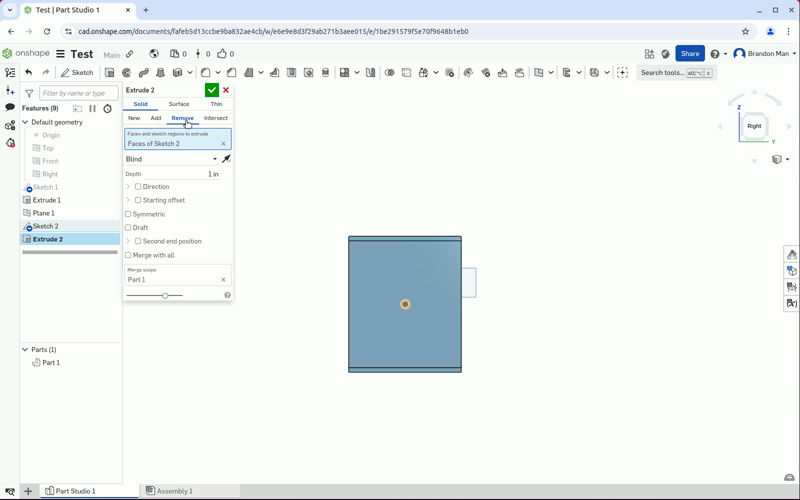
key(tab, 4)
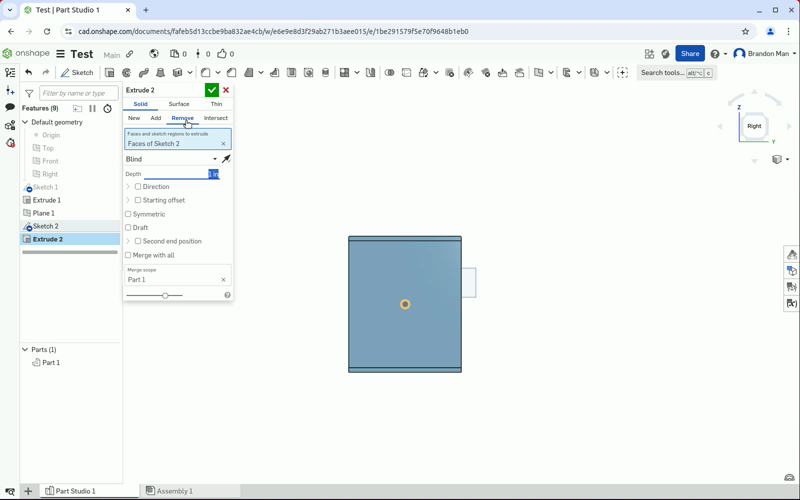
text(1.204)
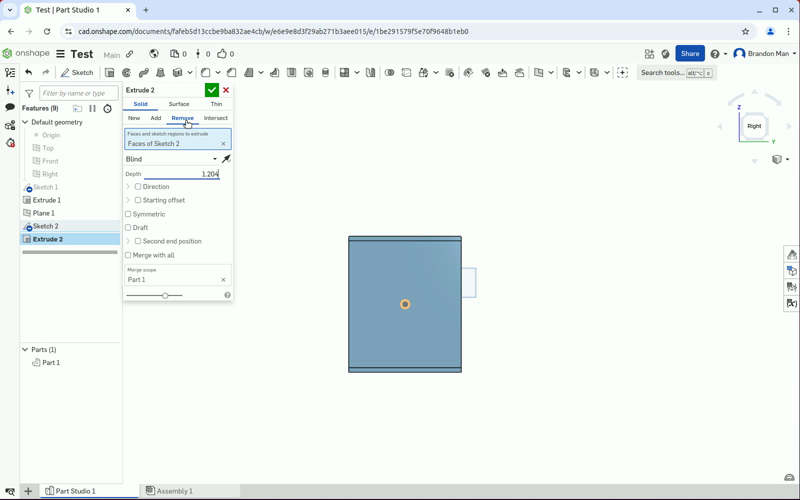
key(tab, 6)
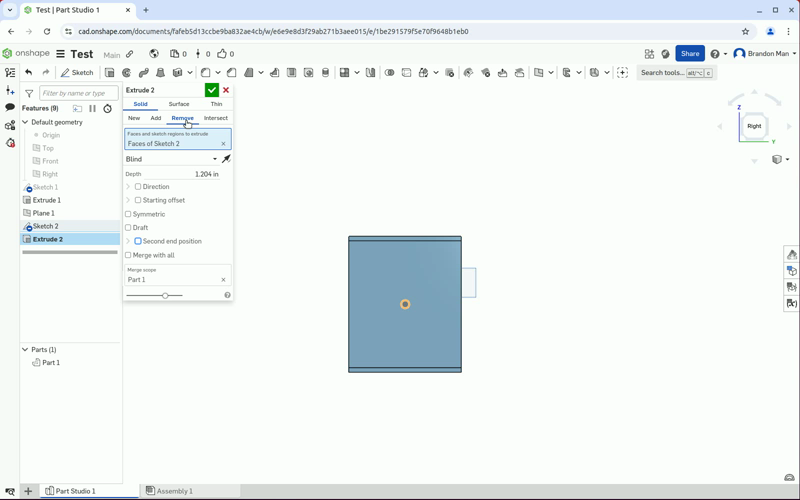
key(space)
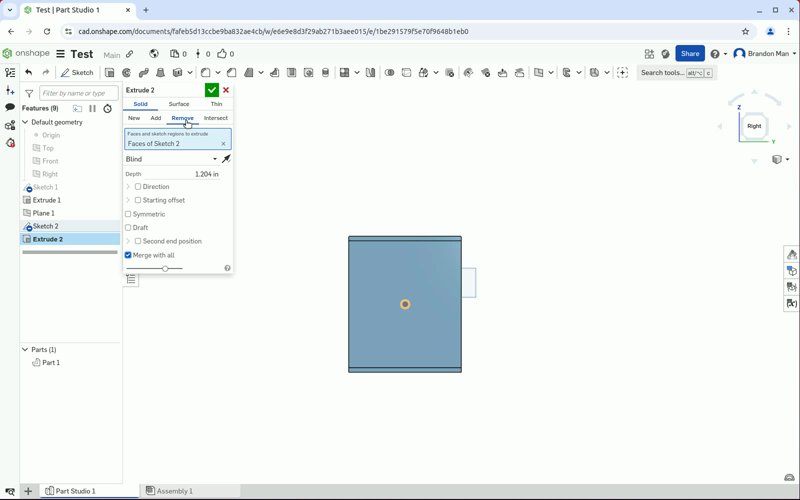
key(enter)
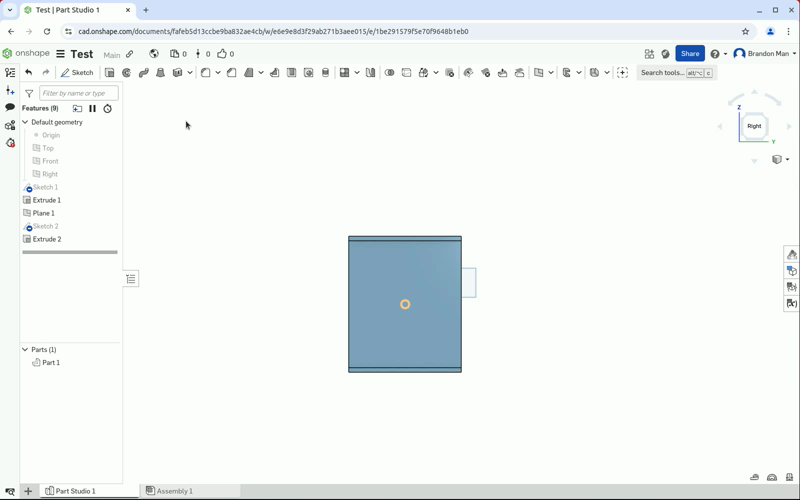
key(shift+h)
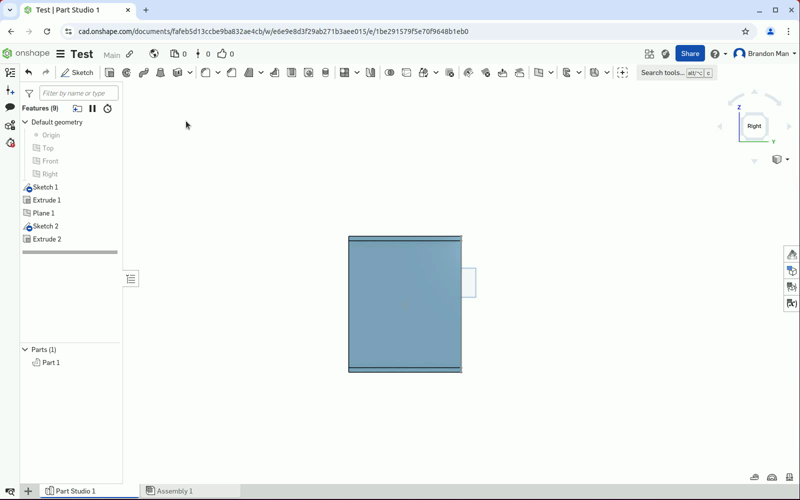
key(shift+h)
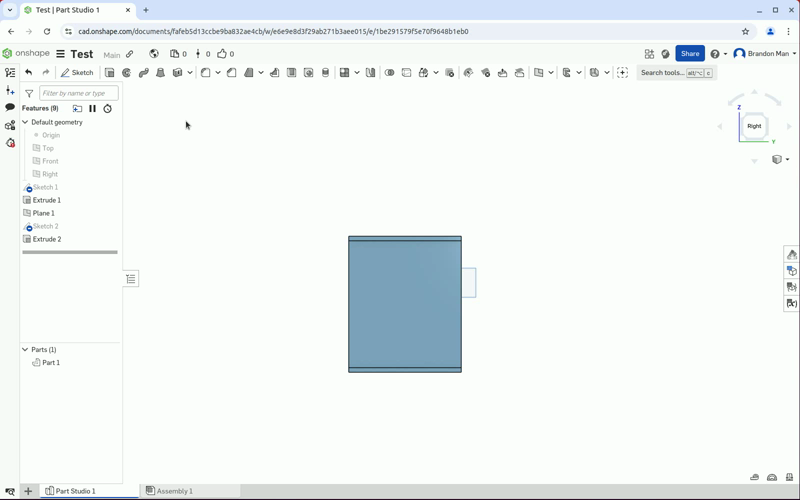
mouse_move(73, 189)
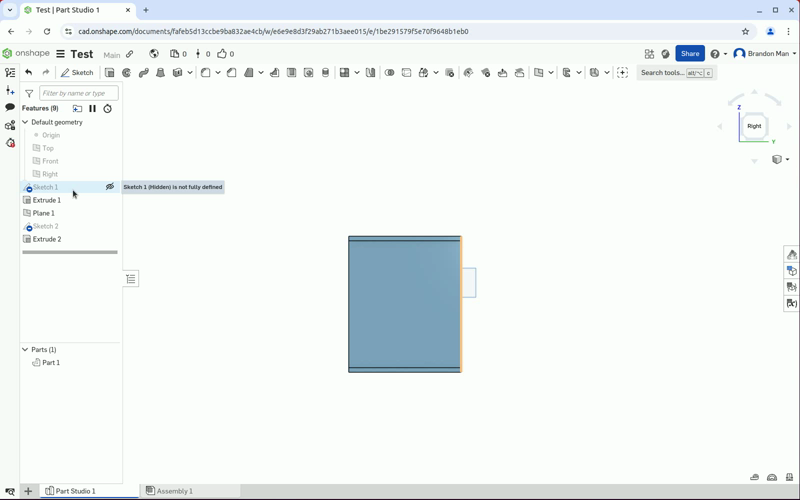
click(73, 189)
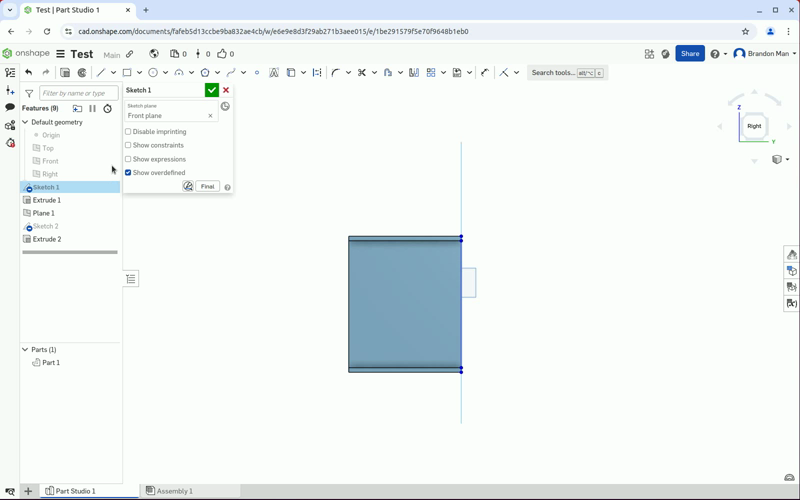
mouse_move(229, 92)
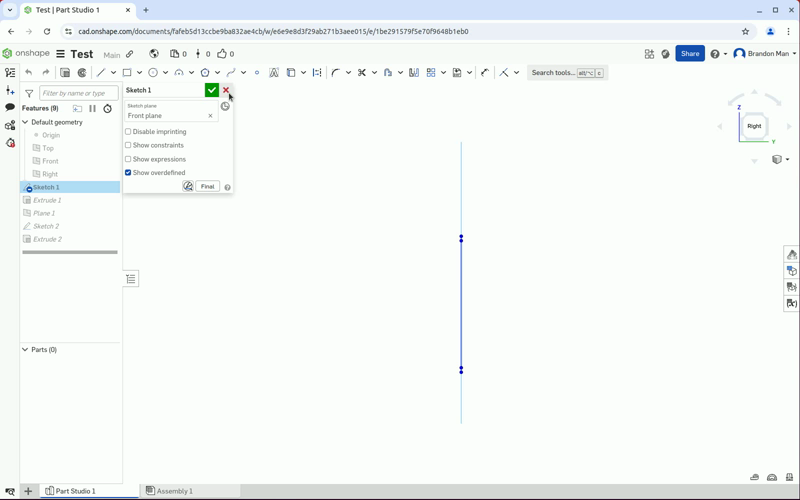
click(229, 92)
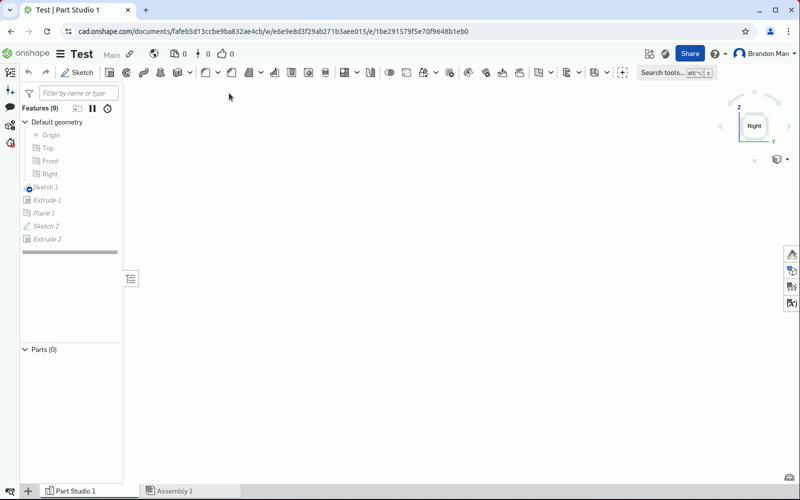
key(shift+s)
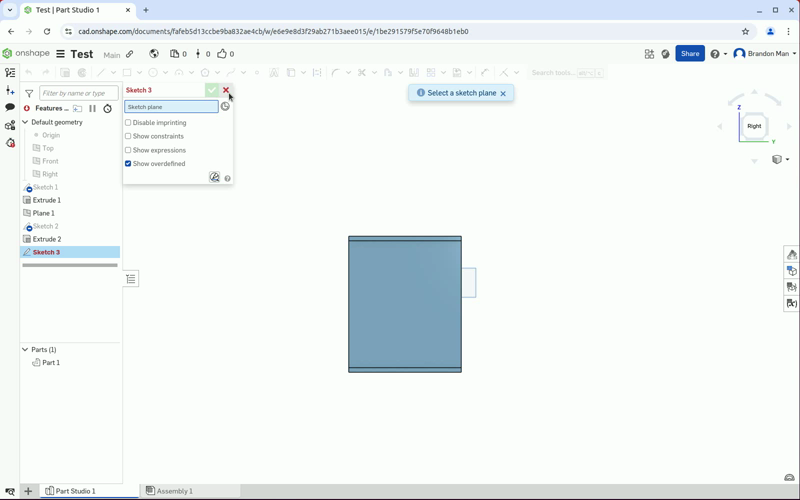
mouse_move(73, 215)
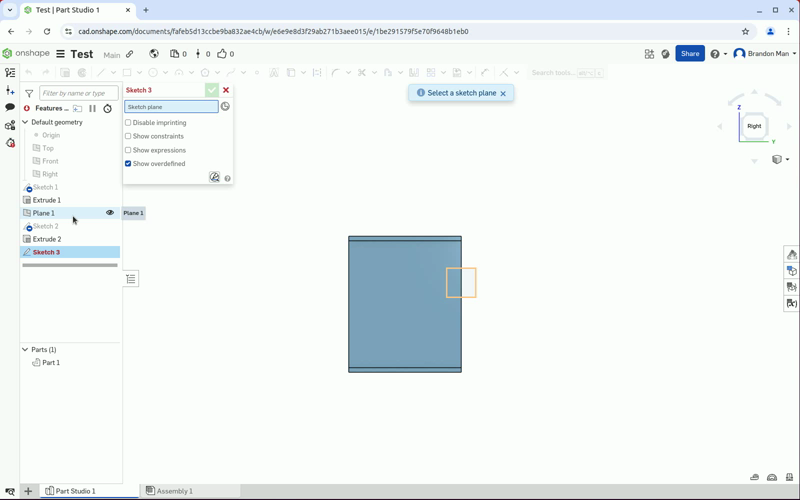
click(73, 215)
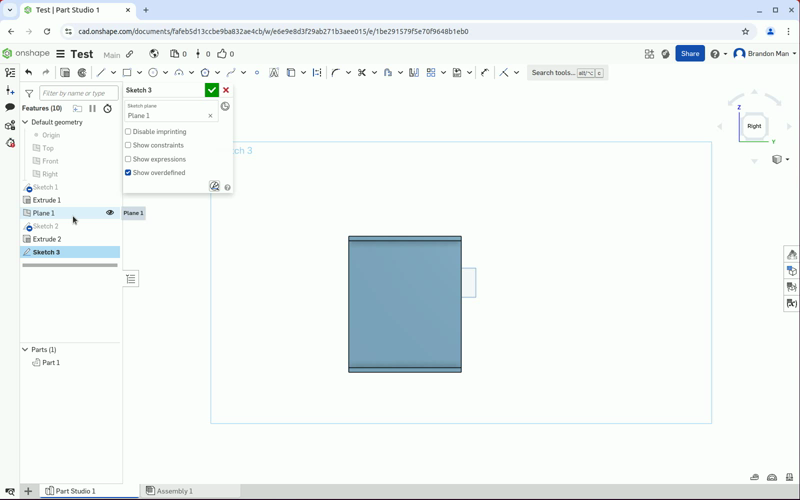
mouse_move(73, 352)
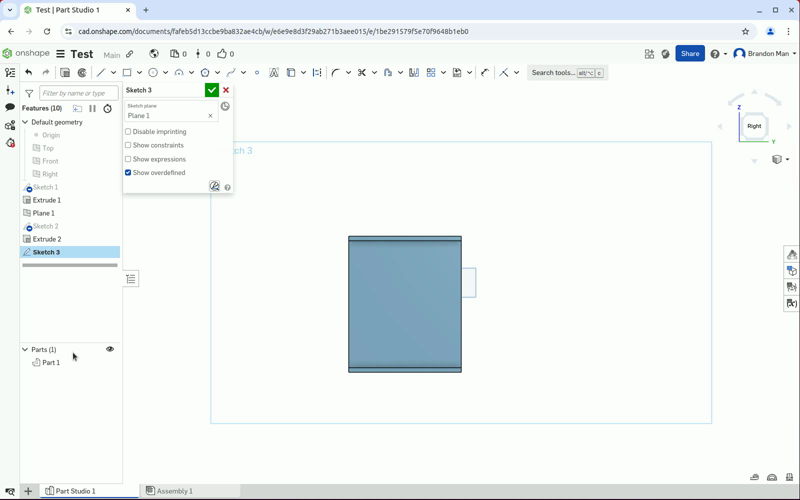
key(y)
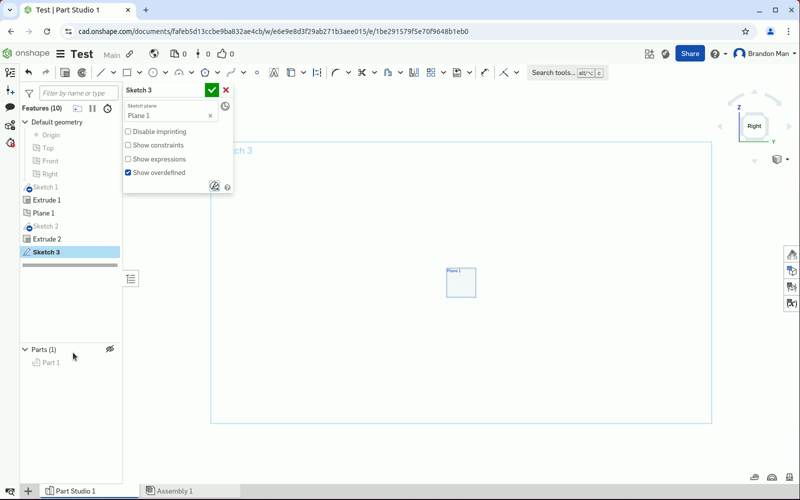
key(l)
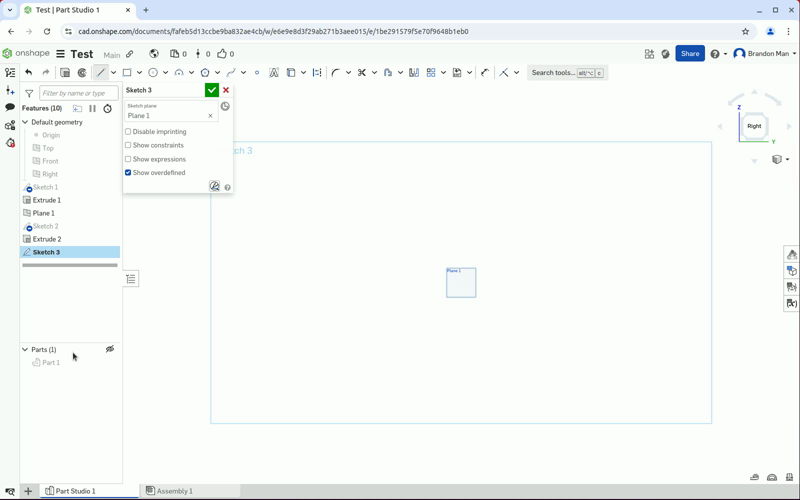
key_down(shift)
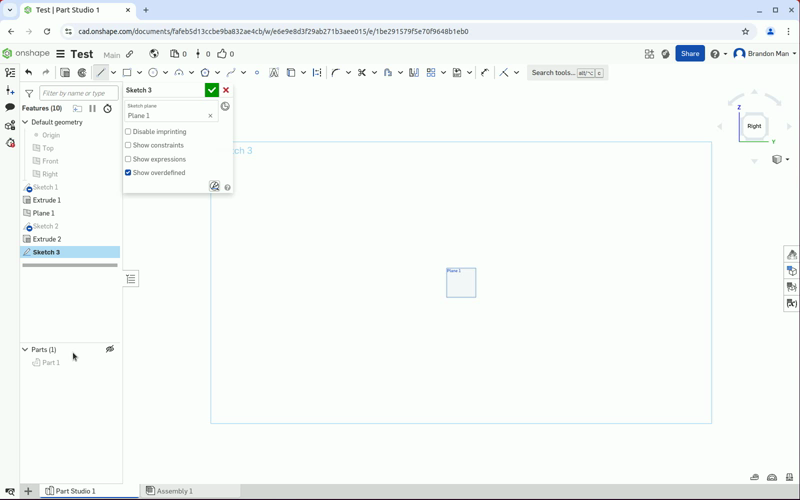
mouse_move(371, 347)
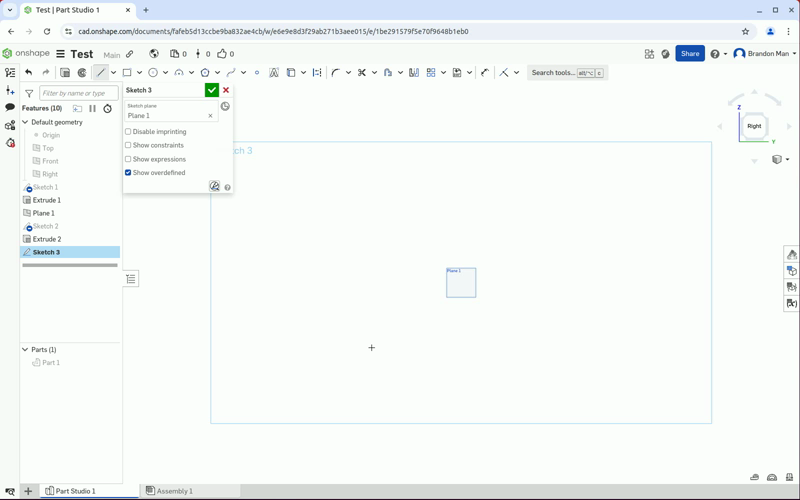
click(371, 347)
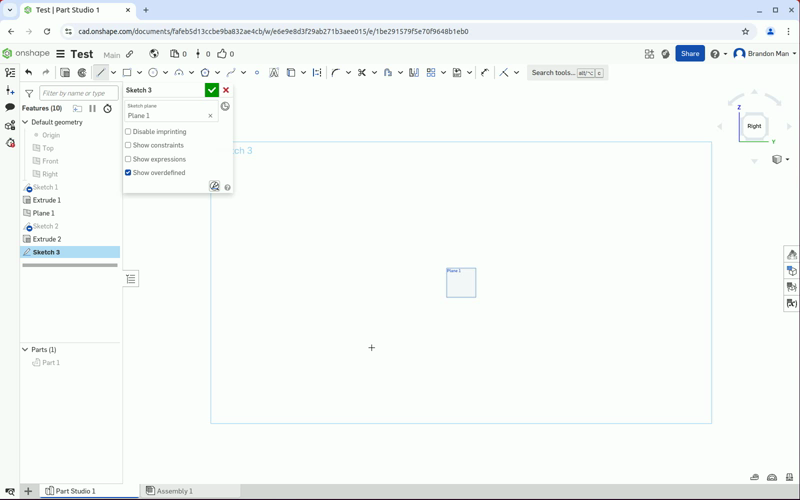
key_up(shift)
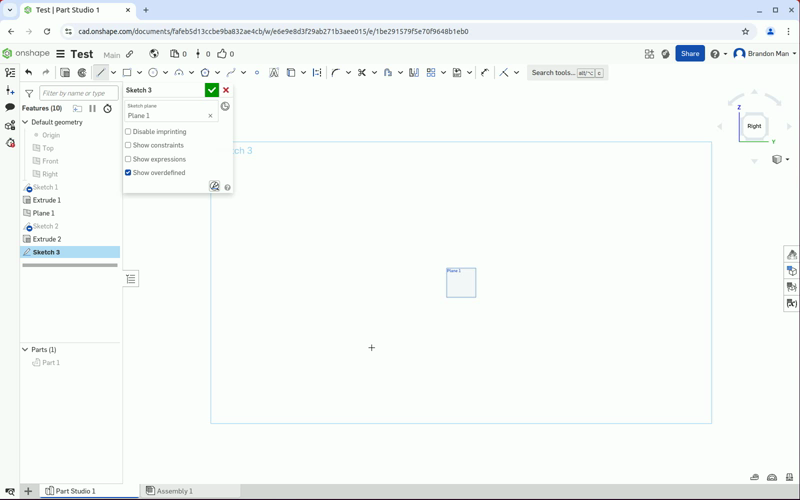
key_down(shift)
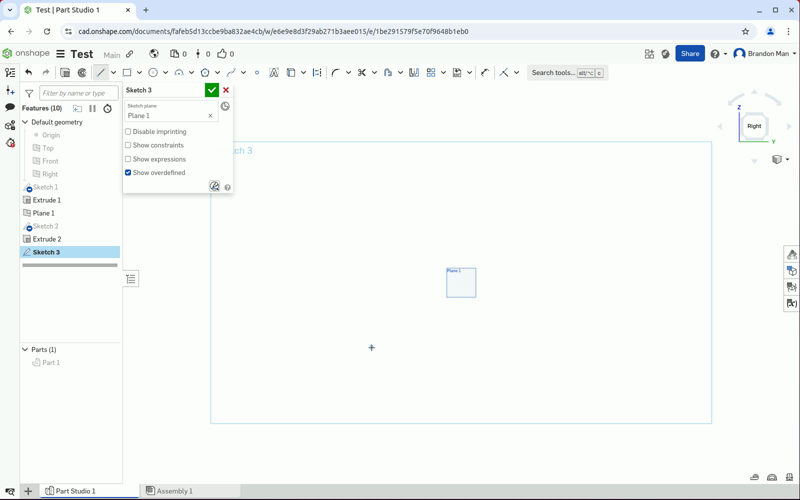
mouse_move(434, 347)
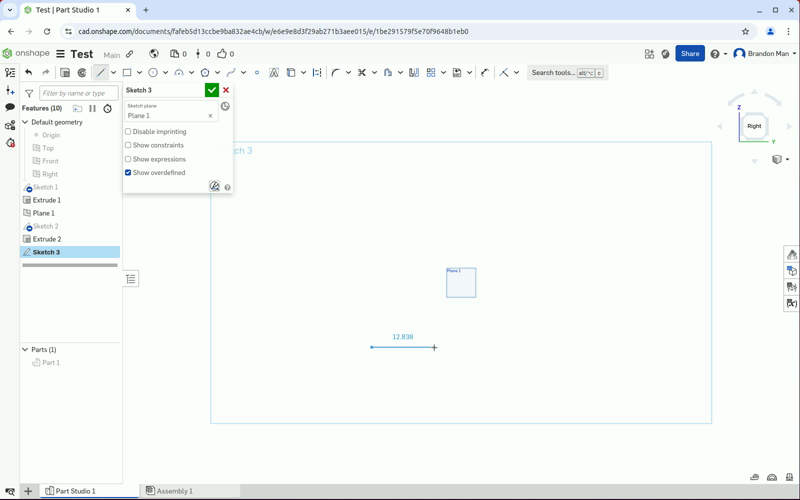
click(434, 347)
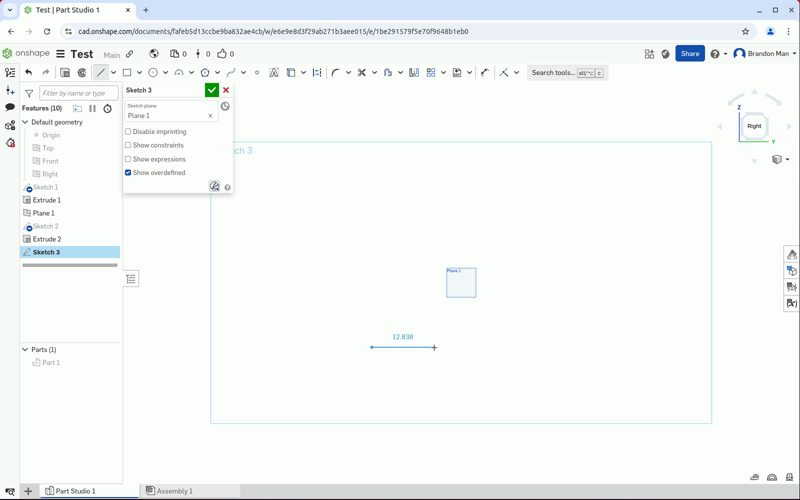
key_up(shift)
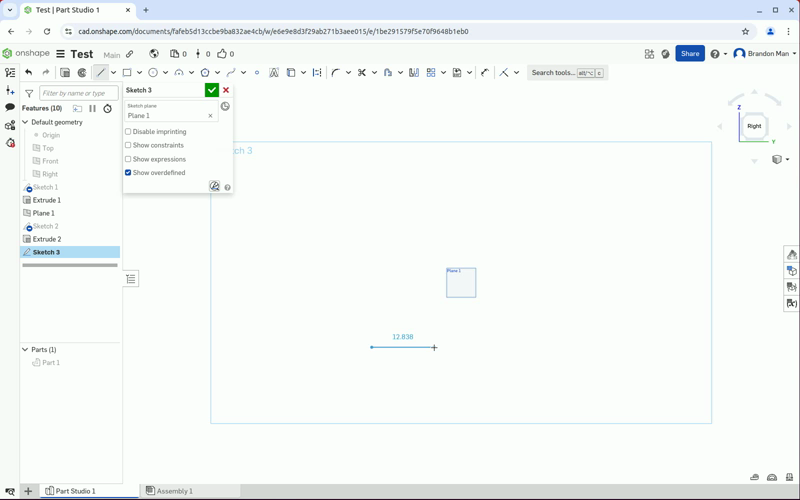
key_down(shift)
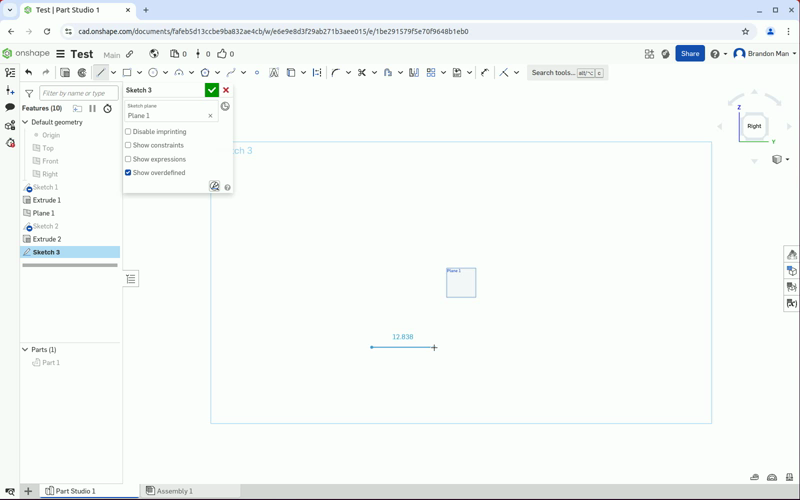
mouse_move(464, 347)
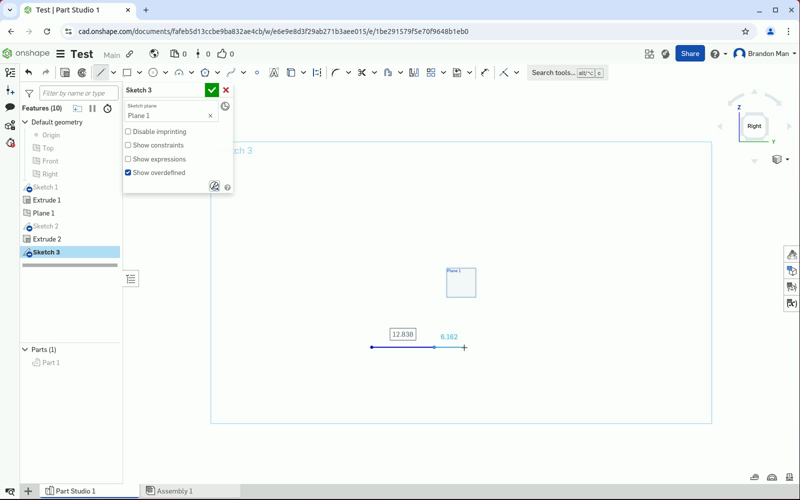
mouse_move(434, 343)
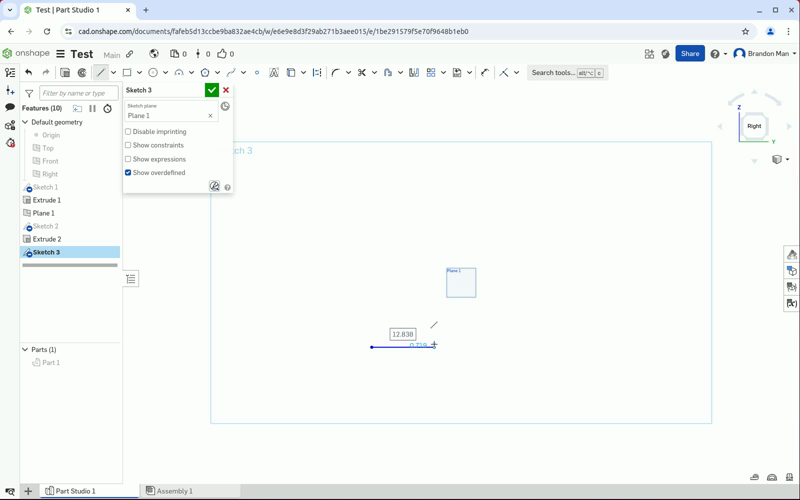
scroll(6)
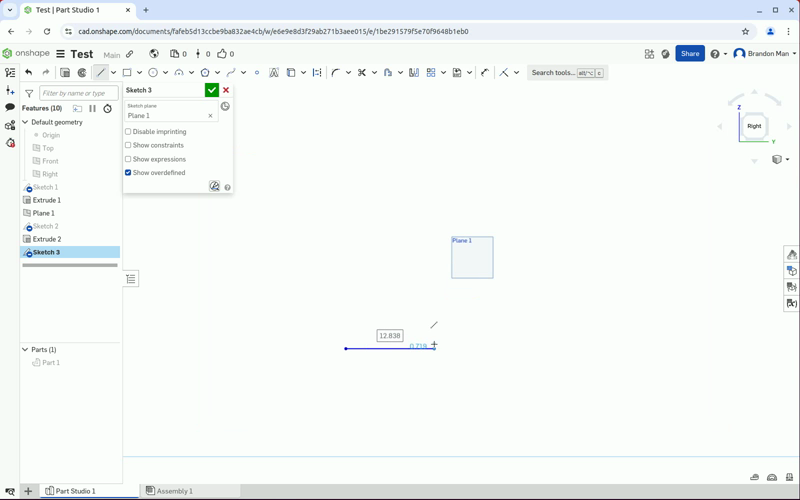
scroll(6)
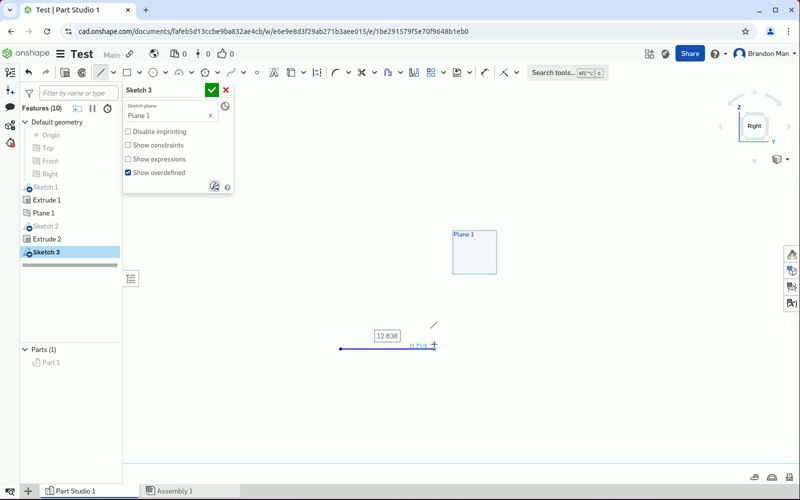
scroll(6)
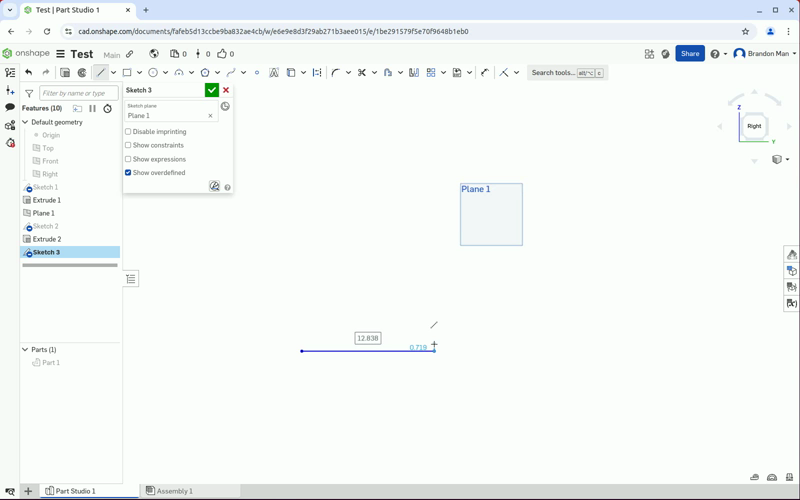
scroll(6)
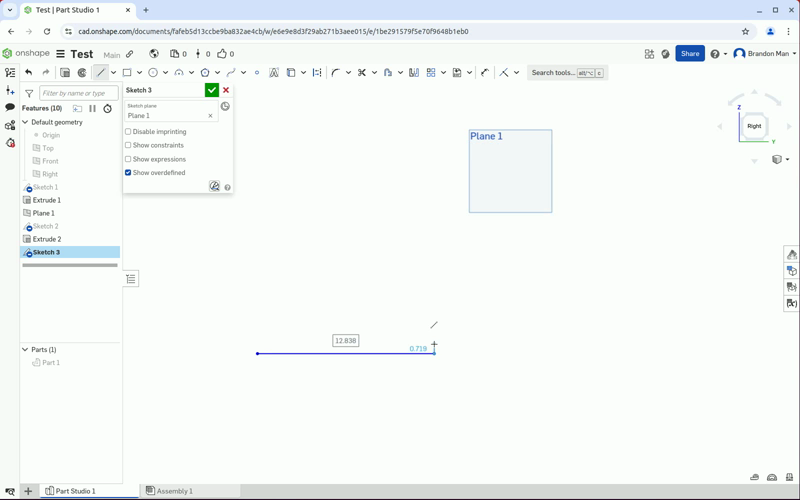
scroll(6)
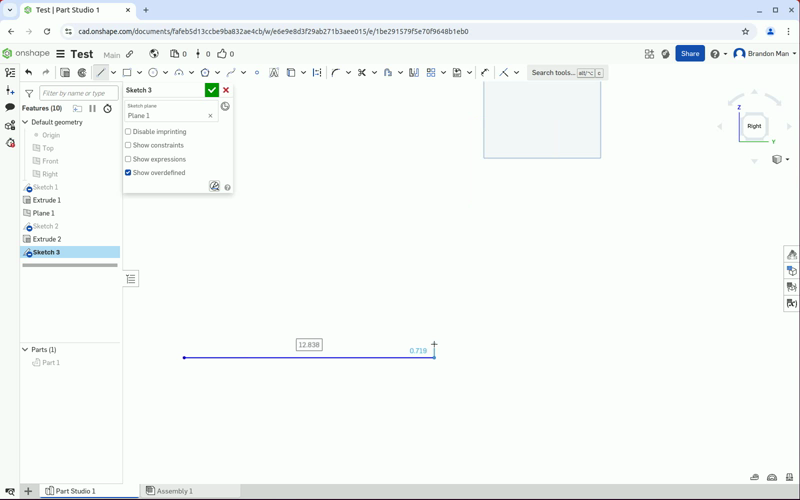
scroll(6)
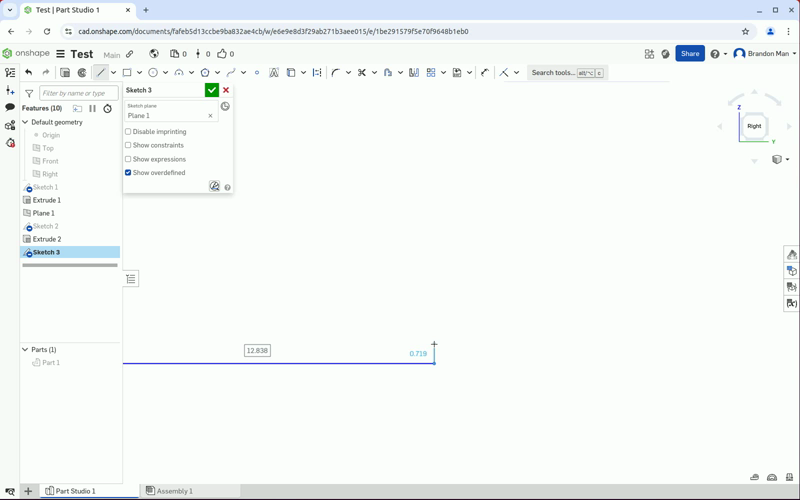
scroll(6)
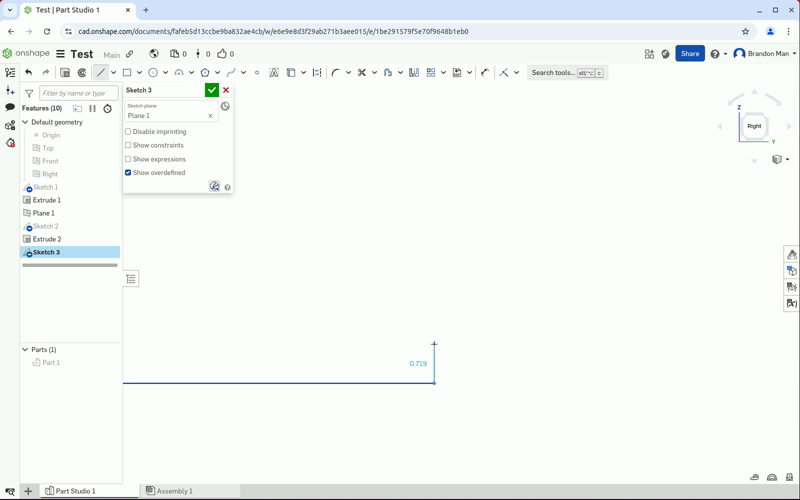
click(434, 343)
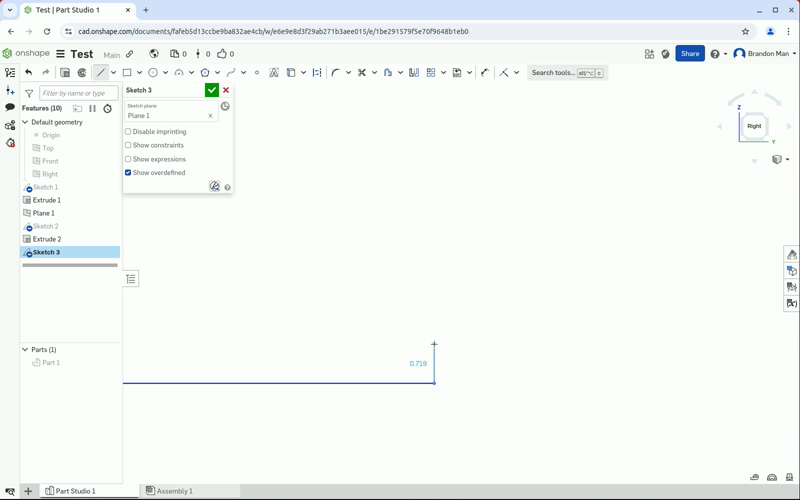
scroll(-6)
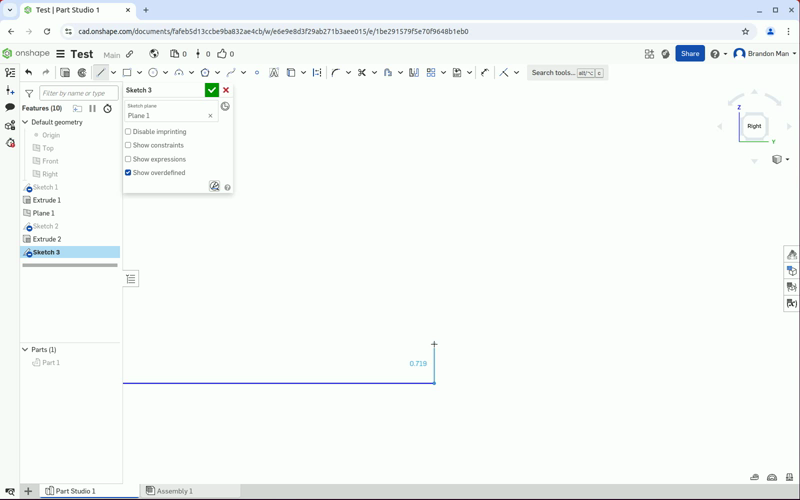
scroll(-6)
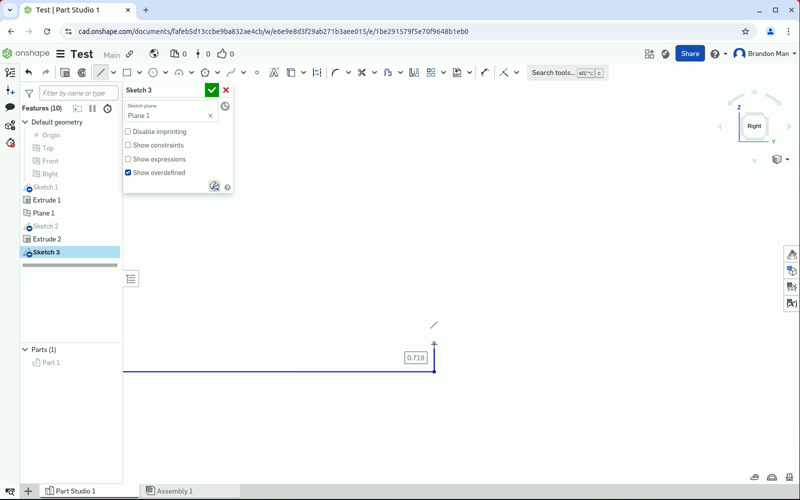
scroll(-6)
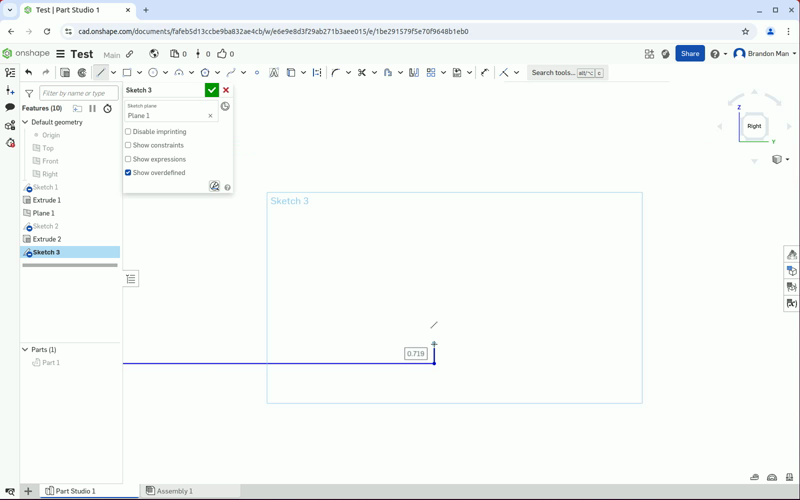
scroll(-6)
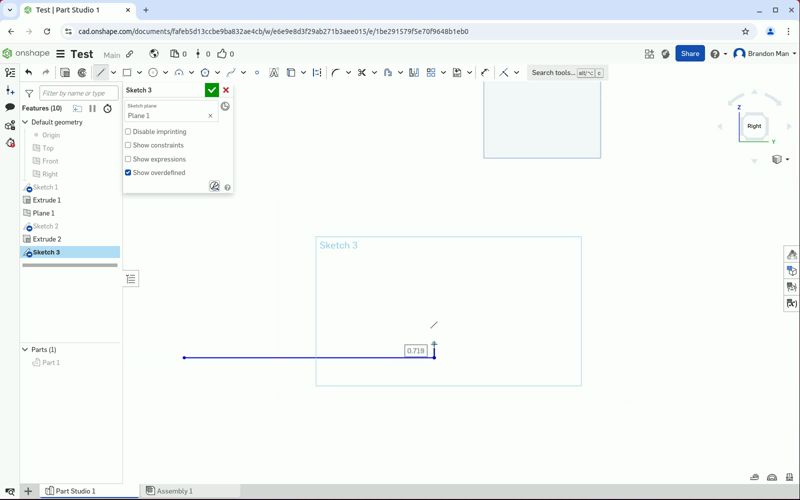
scroll(-6)
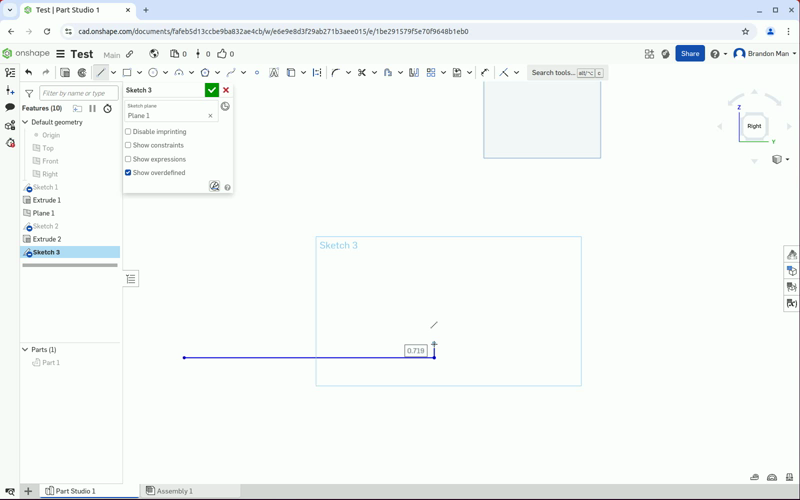
scroll(-6)
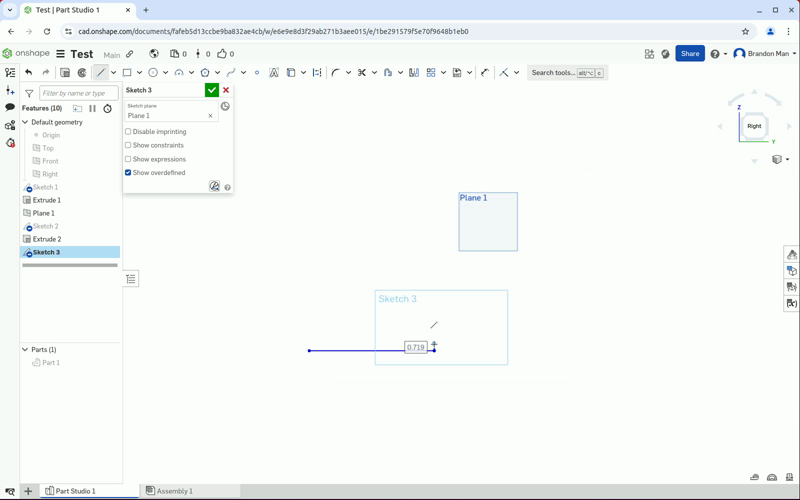
scroll(-6)
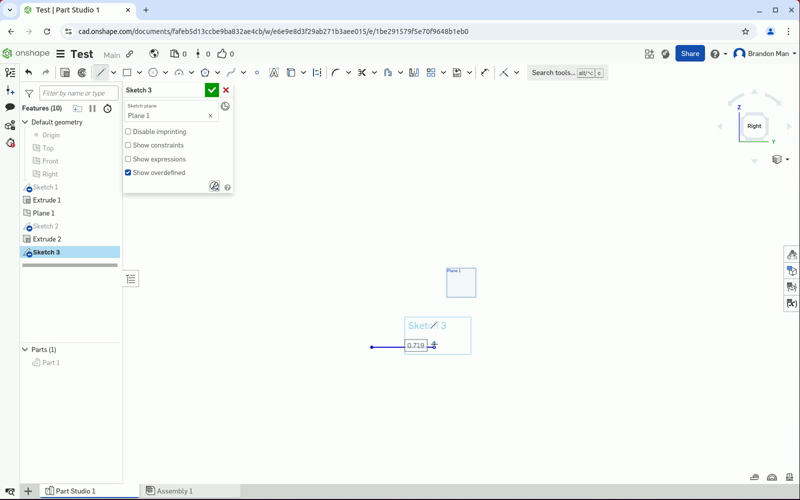
key_up(shift)
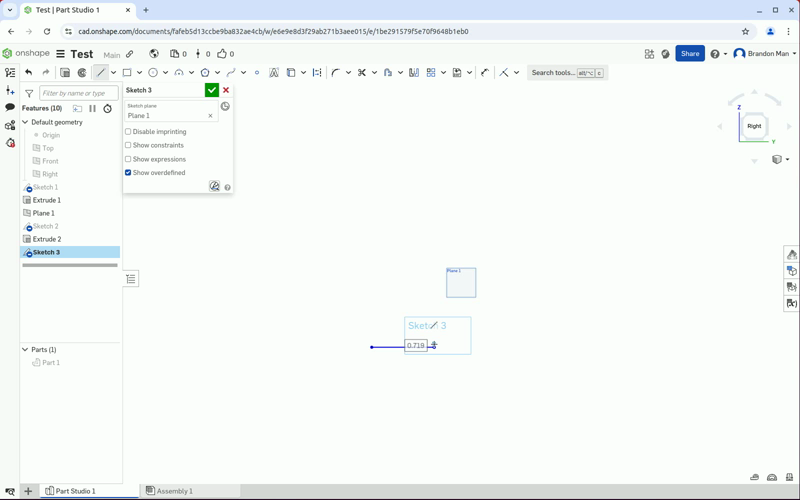
key_down(shift)
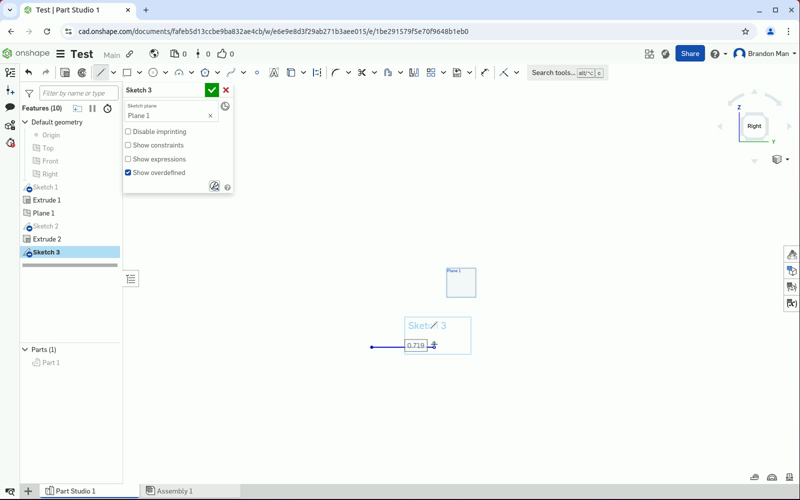
mouse_move(371, 343)
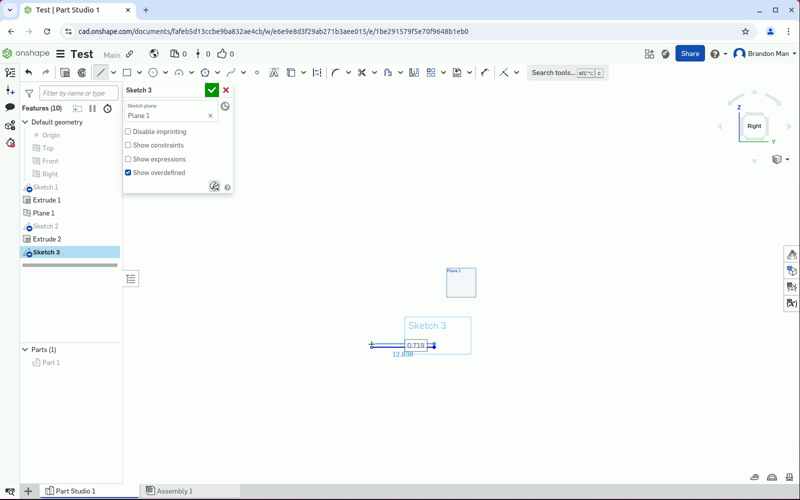
scroll(6)
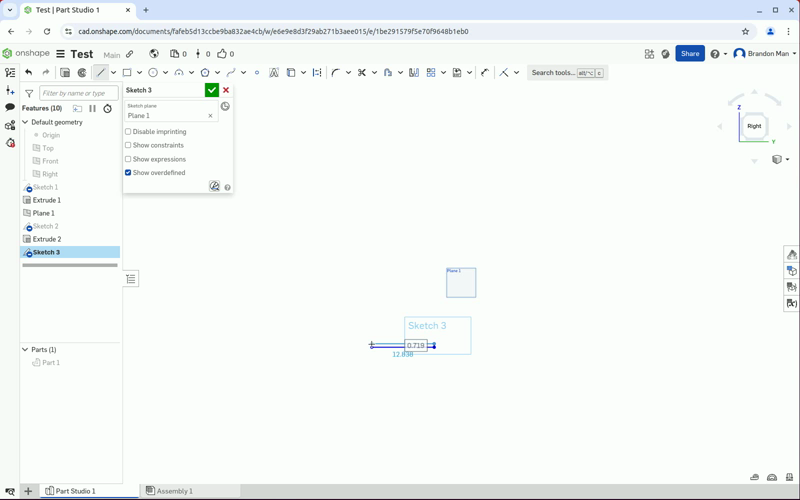
scroll(6)
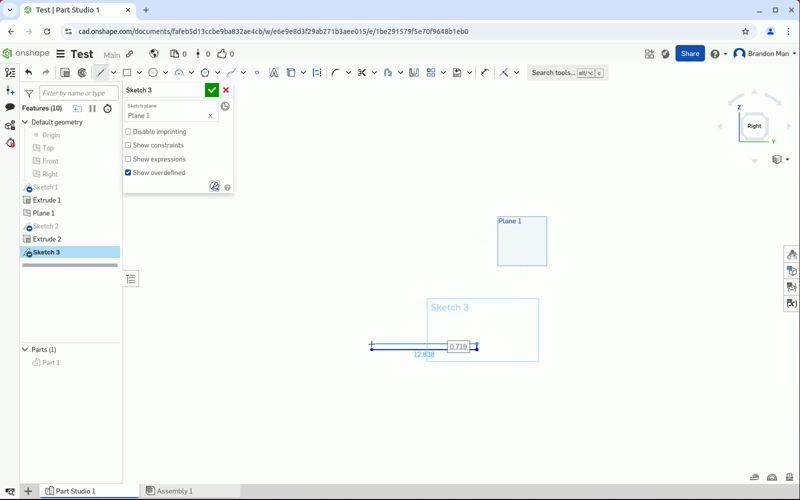
scroll(6)
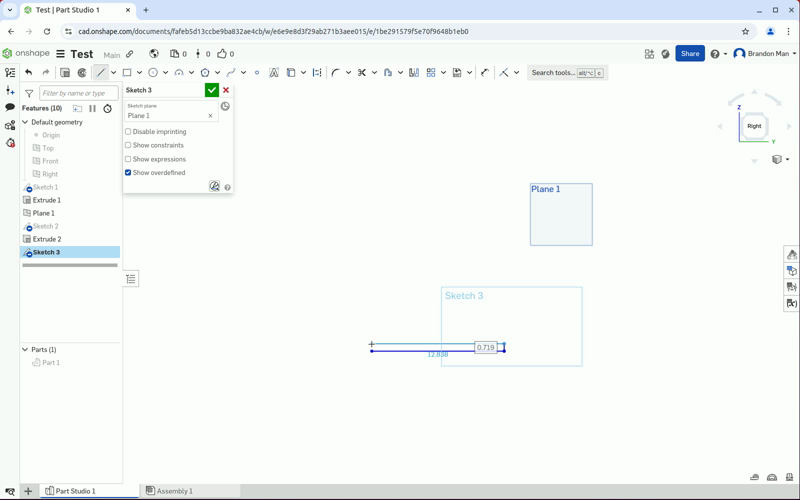
scroll(6)
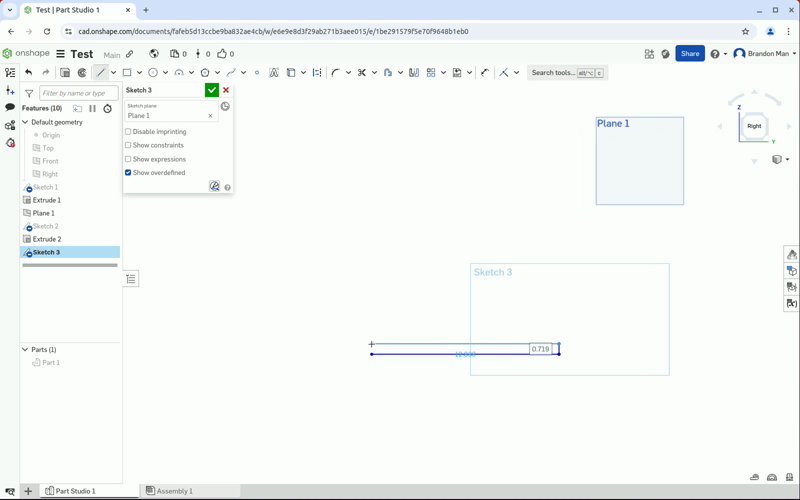
scroll(6)
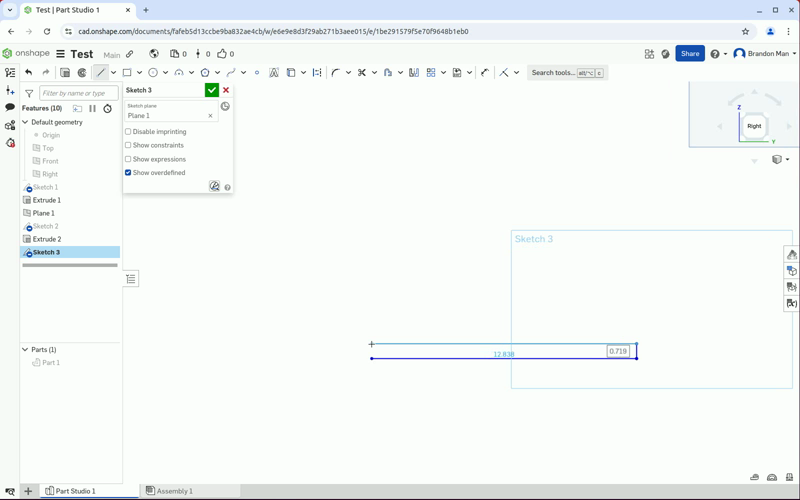
scroll(6)
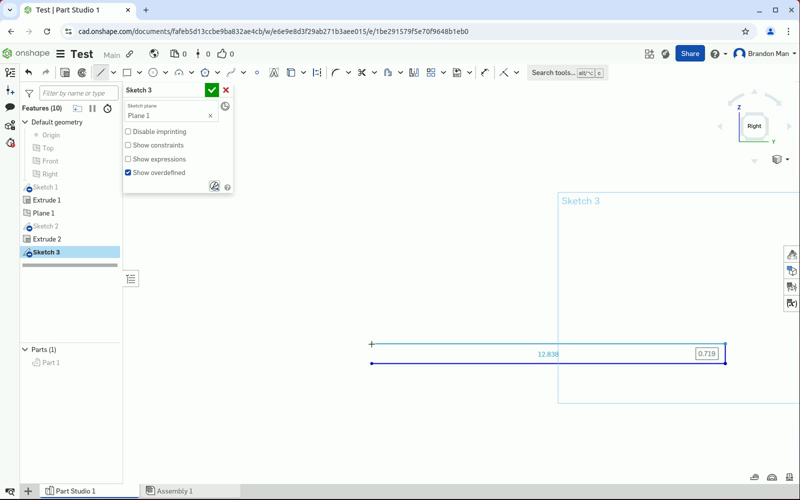
scroll(6)
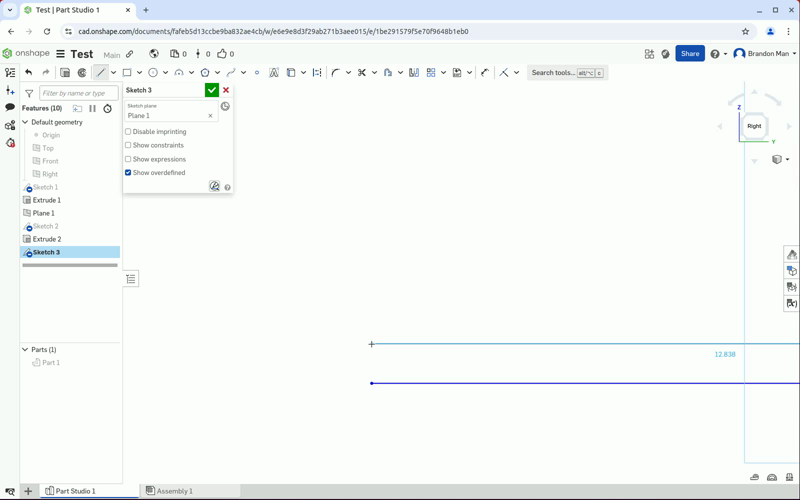
click(371, 343)
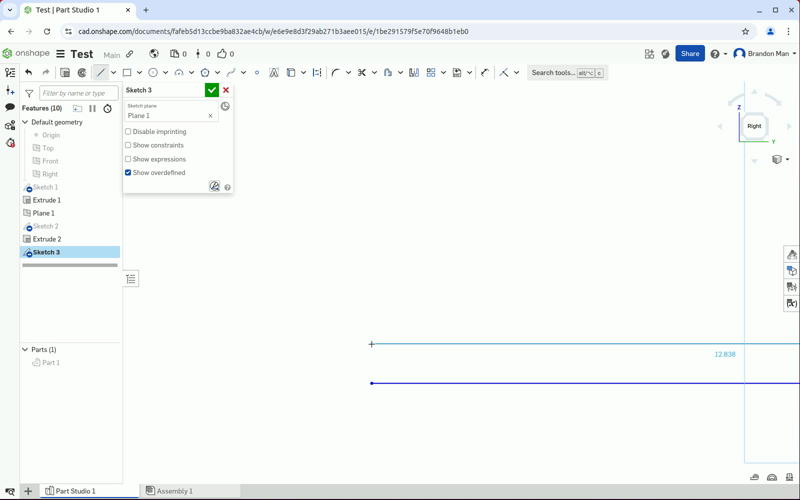
scroll(-6)
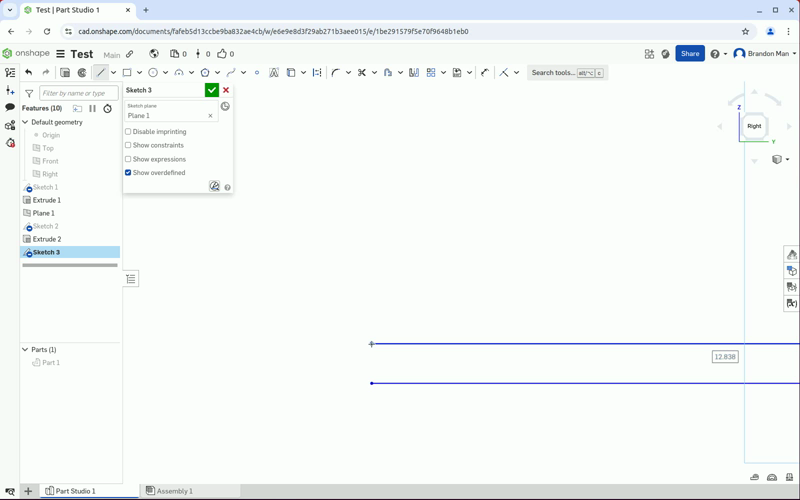
scroll(-6)
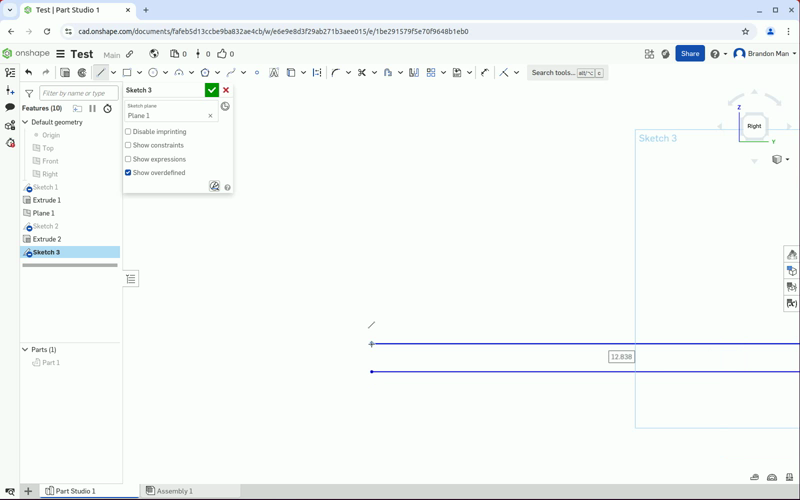
scroll(-6)
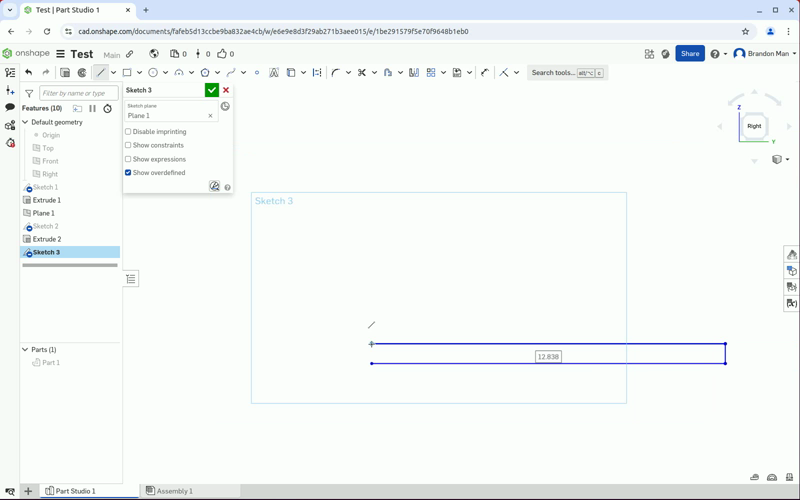
scroll(-6)
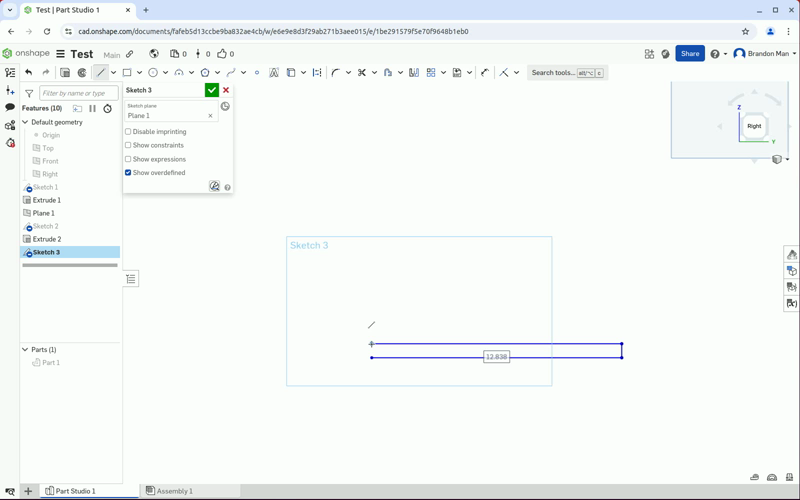
scroll(-6)
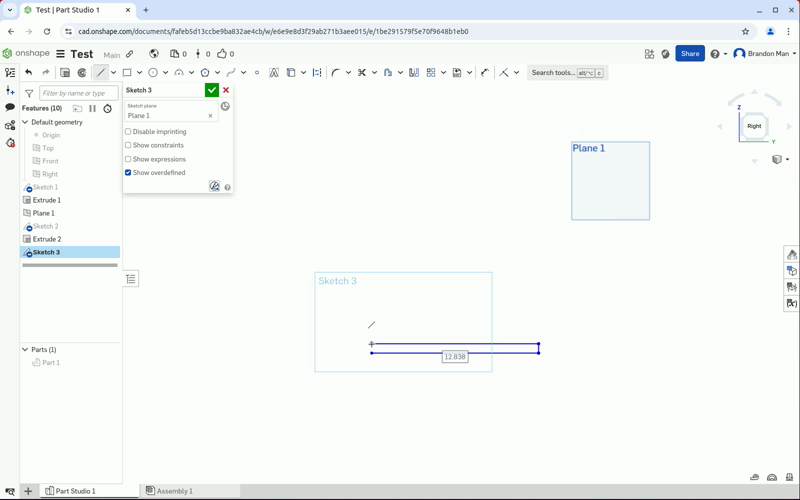
scroll(-6)
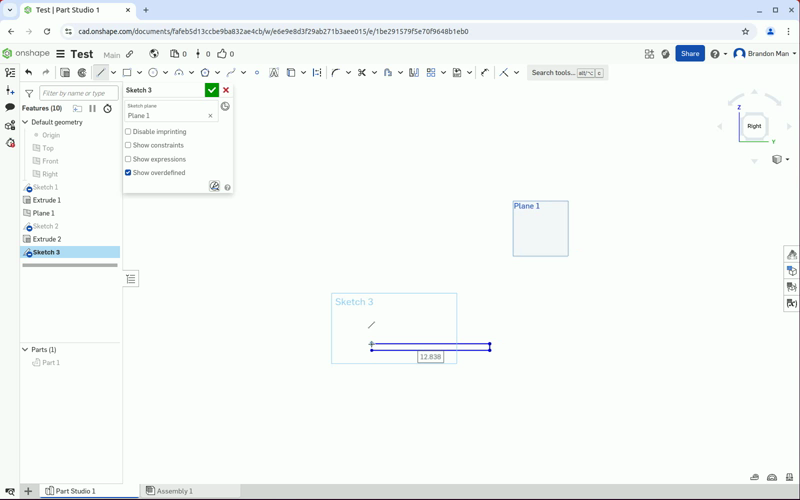
scroll(-6)
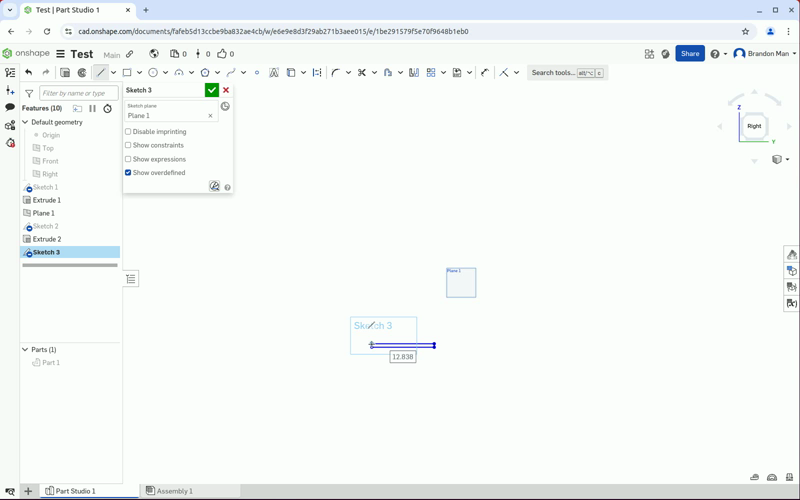
key_up(shift)
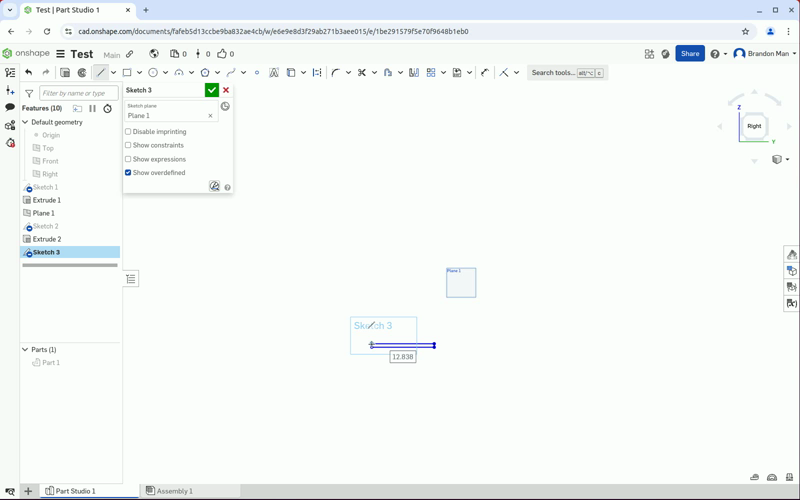
mouse_move(401, 343)
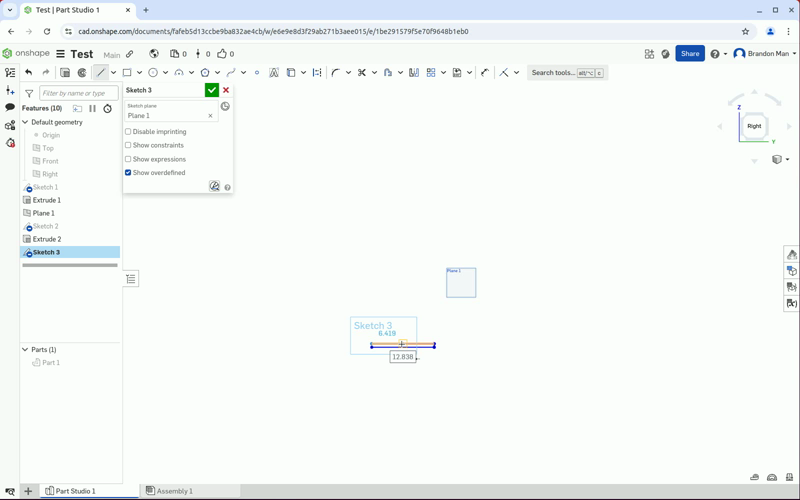
key_down(shift)
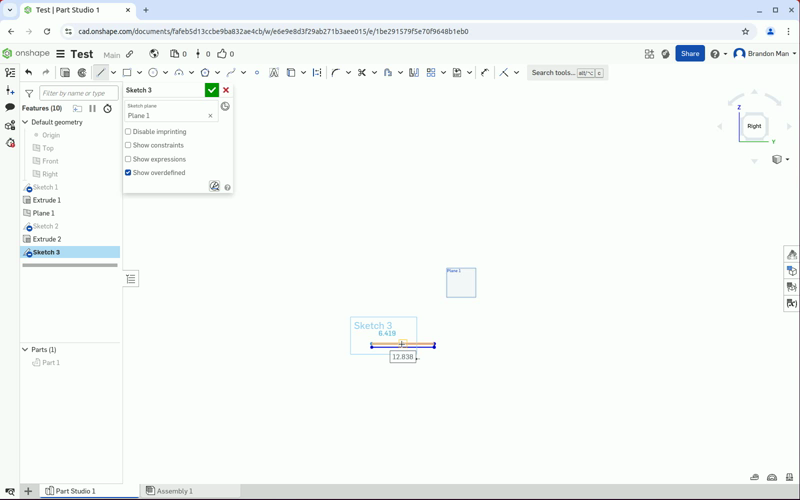
mouse_move(371, 347)
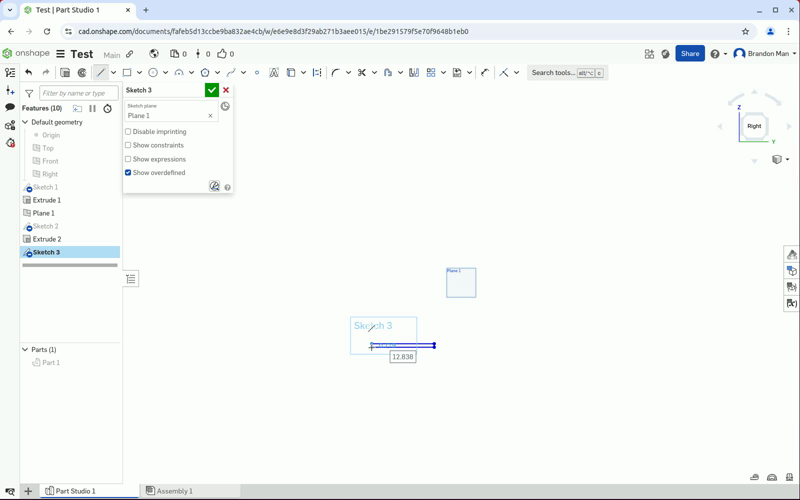
scroll(6)
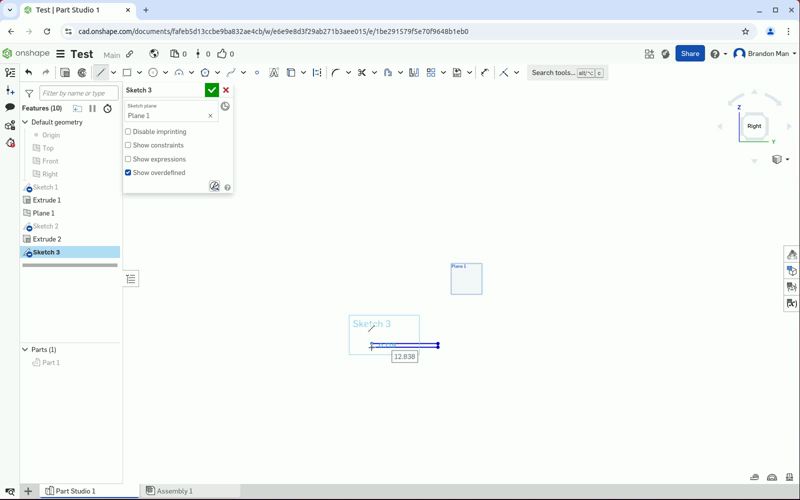
scroll(6)
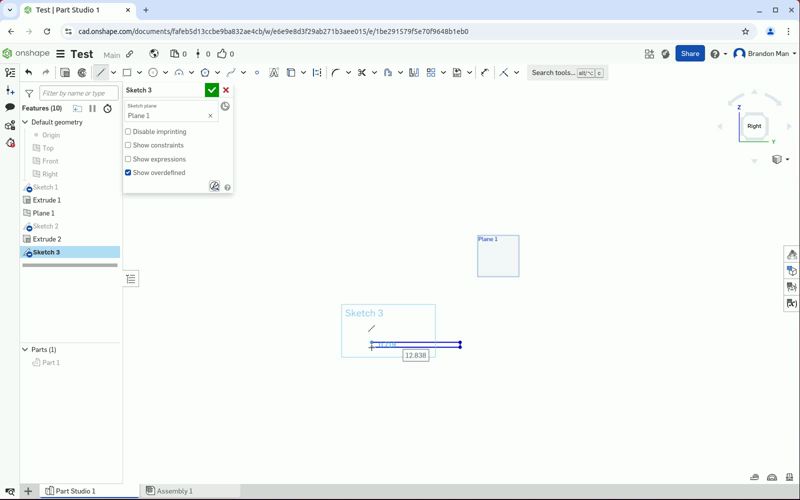
scroll(6)
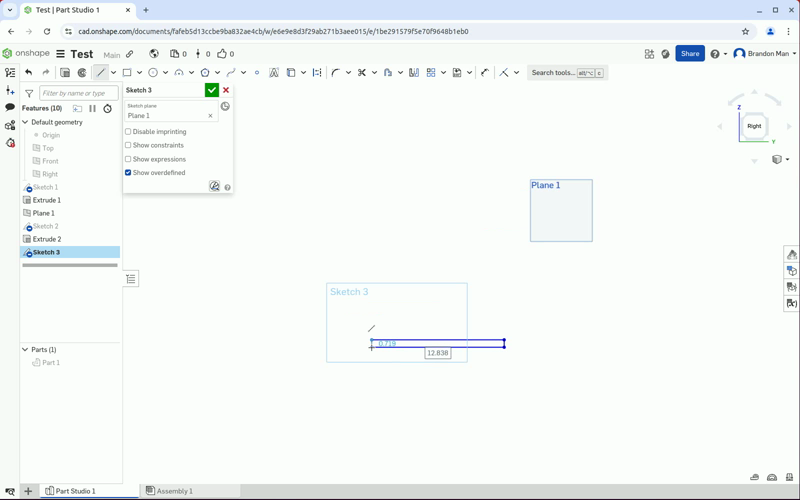
scroll(6)
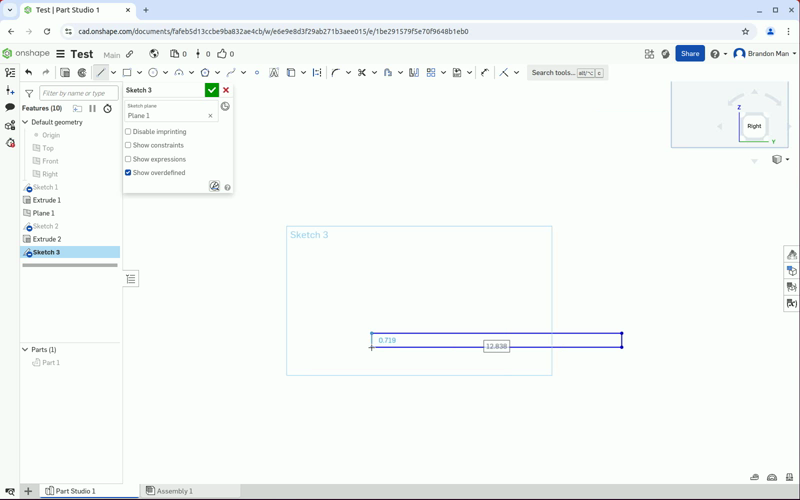
scroll(6)
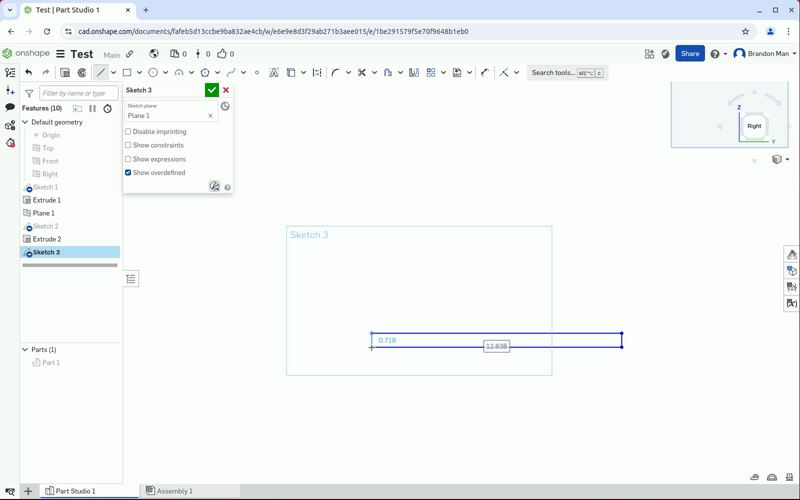
scroll(6)
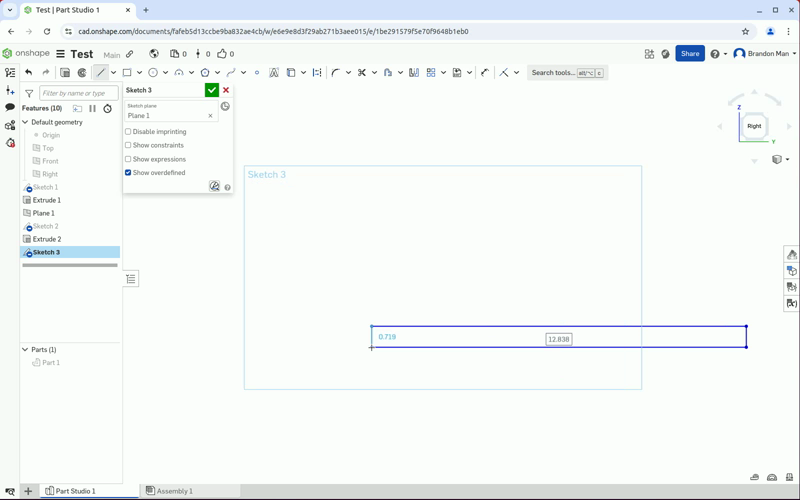
scroll(6)
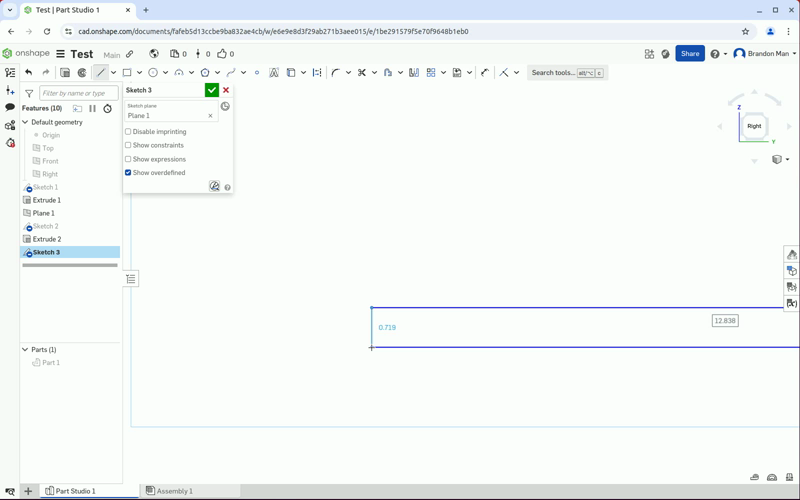
key_up(shift)
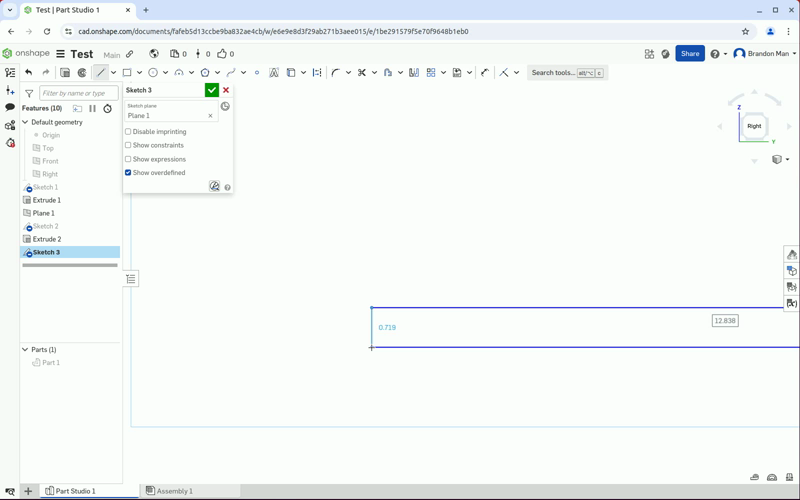
click(371, 347)
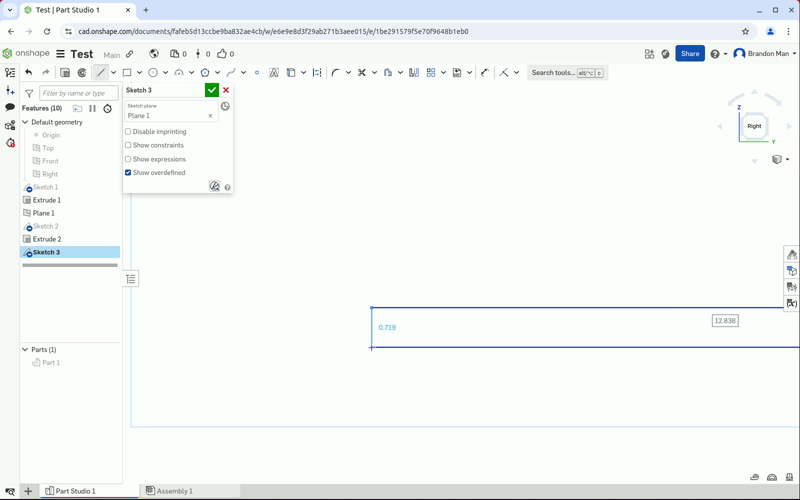
scroll(-6)
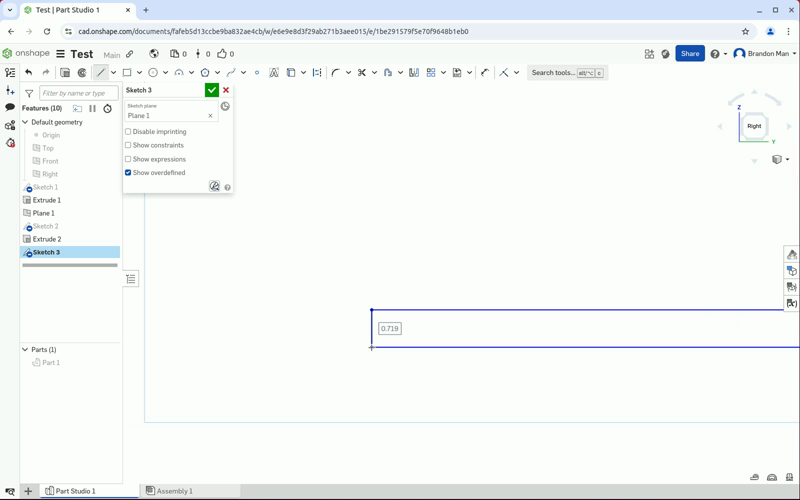
scroll(-6)
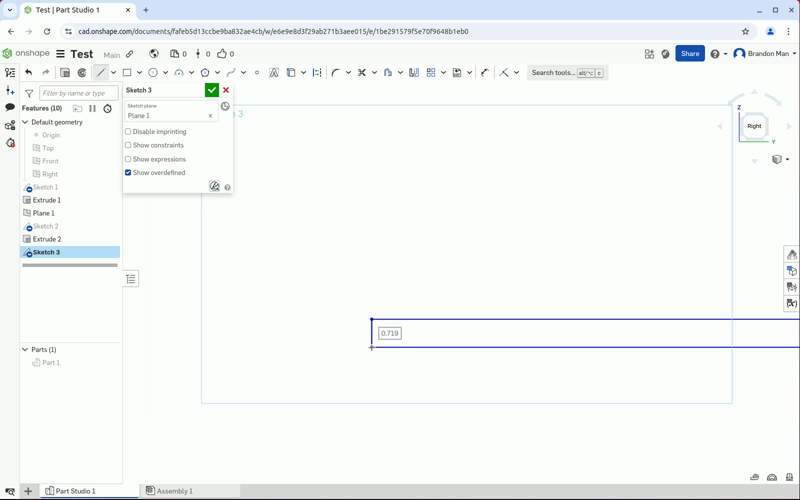
scroll(-6)
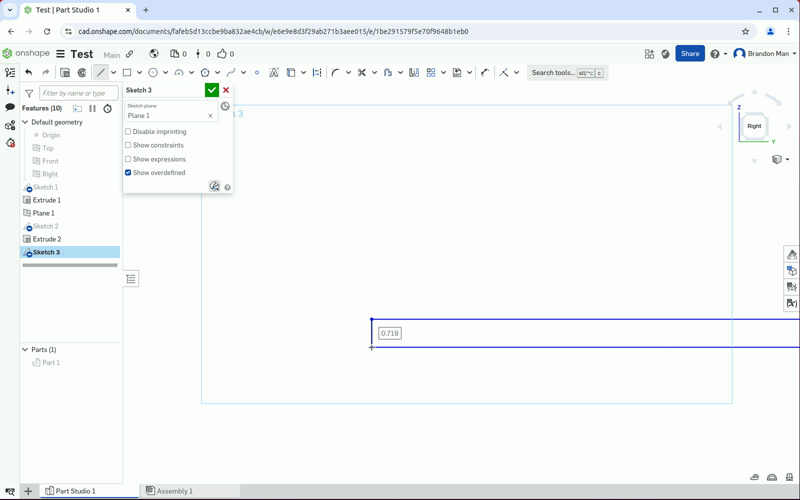
scroll(-6)
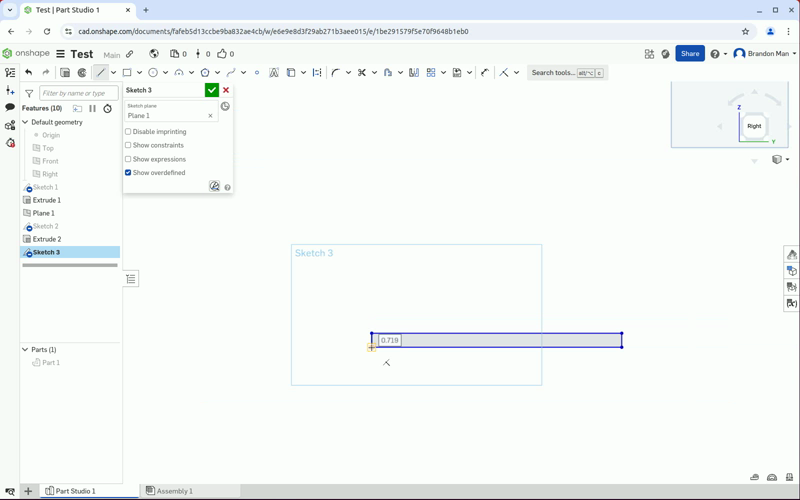
scroll(-6)
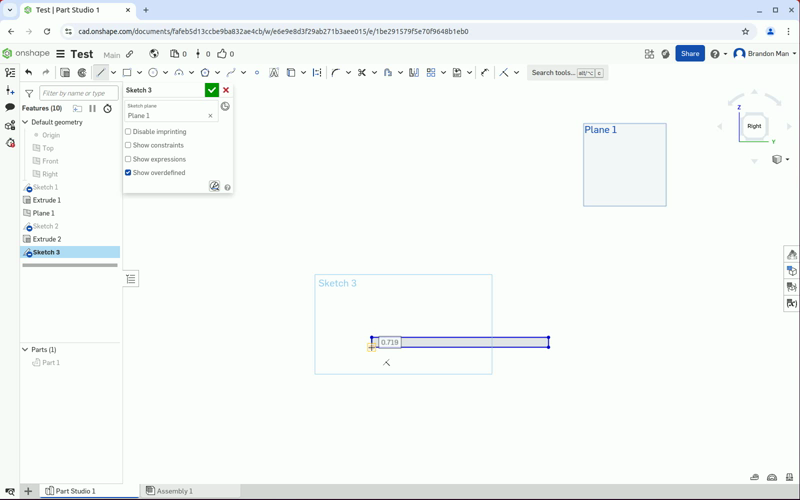
scroll(-6)
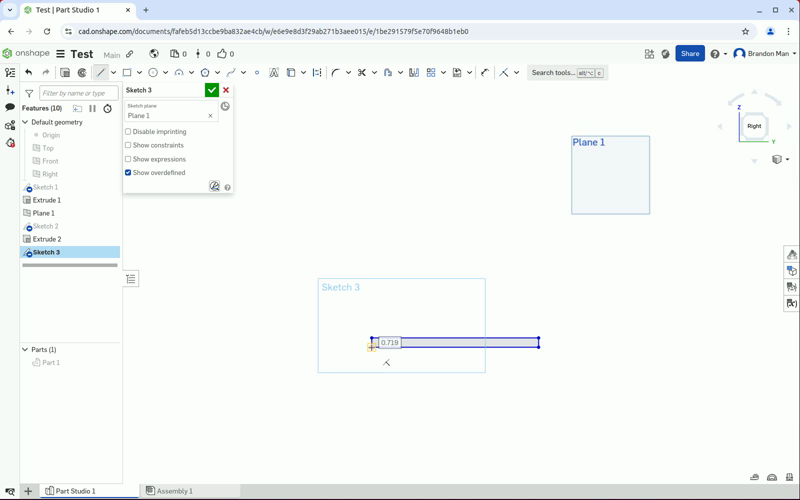
scroll(-6)
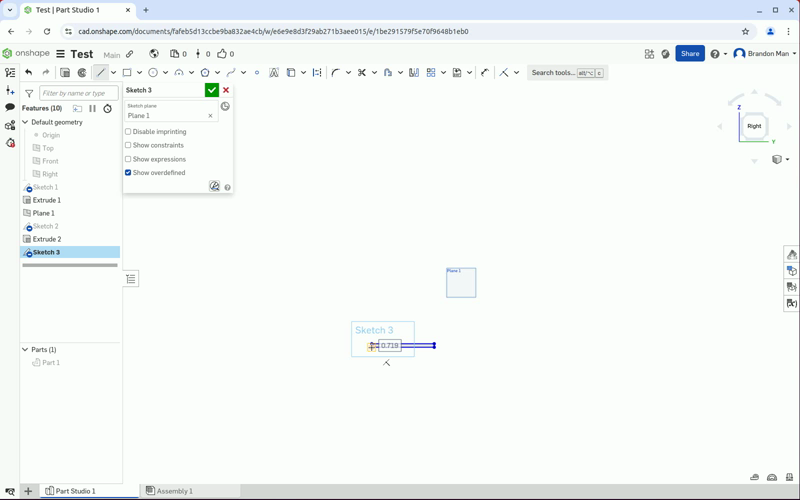
key(esc)
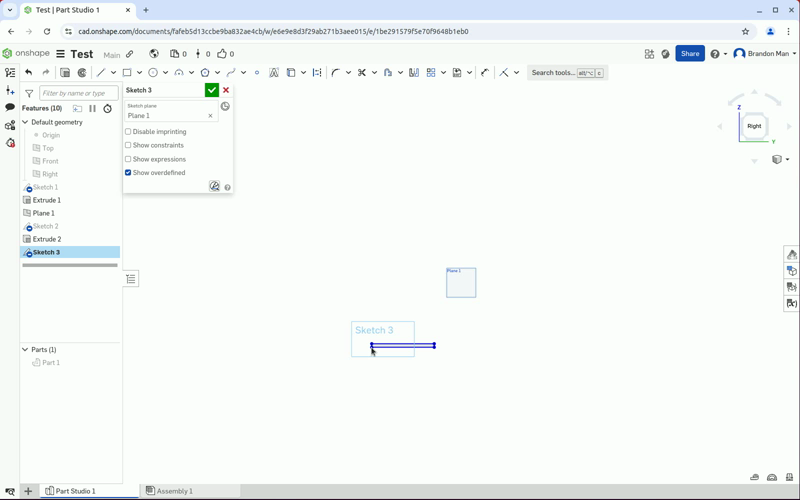
mouse_move(382, 344)
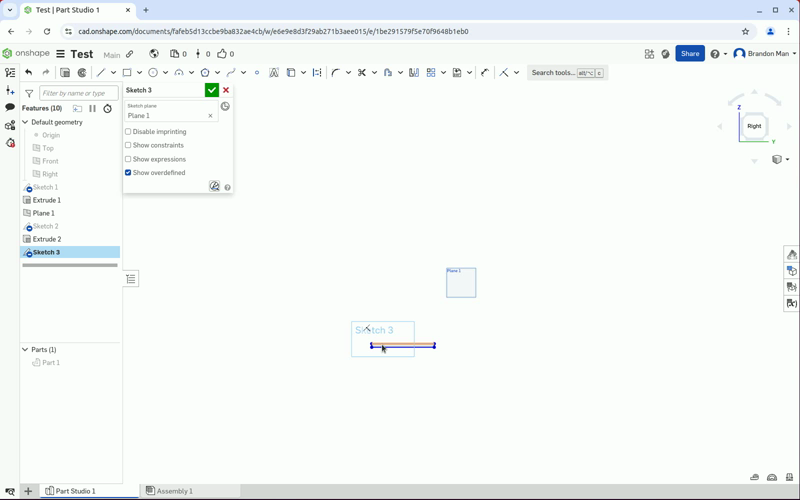
scroll(6)
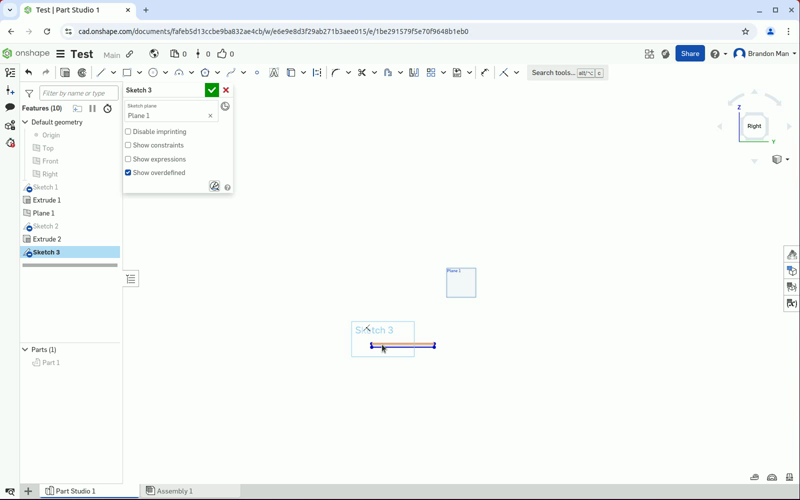
scroll(6)
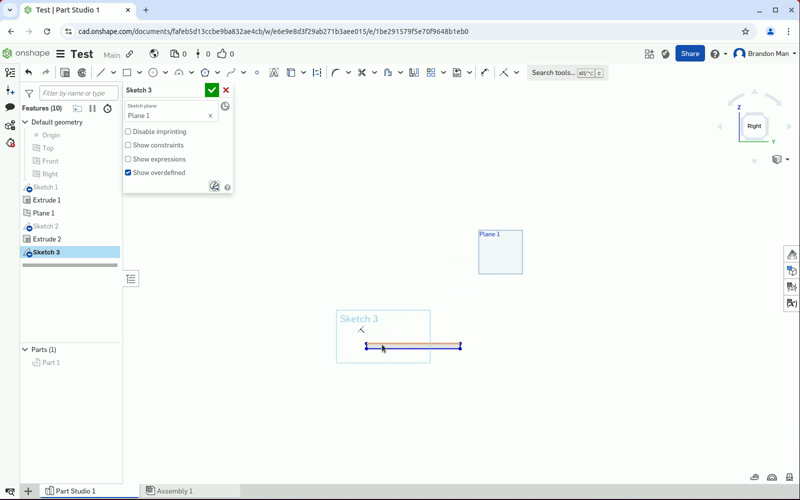
scroll(6)
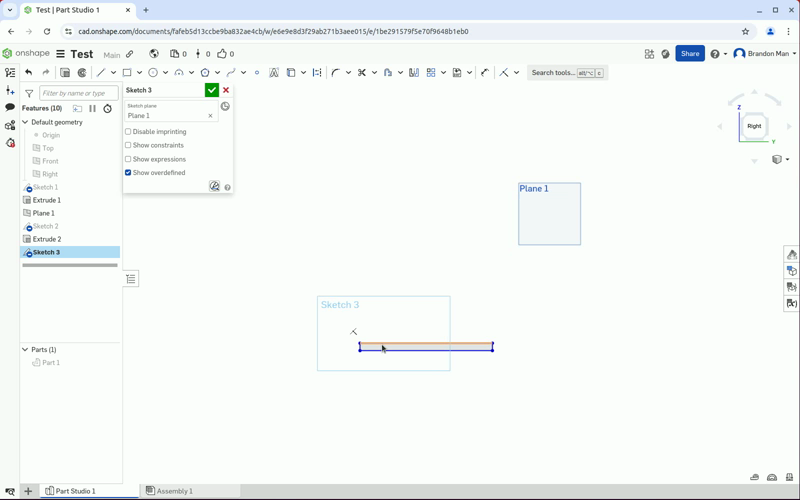
scroll(6)
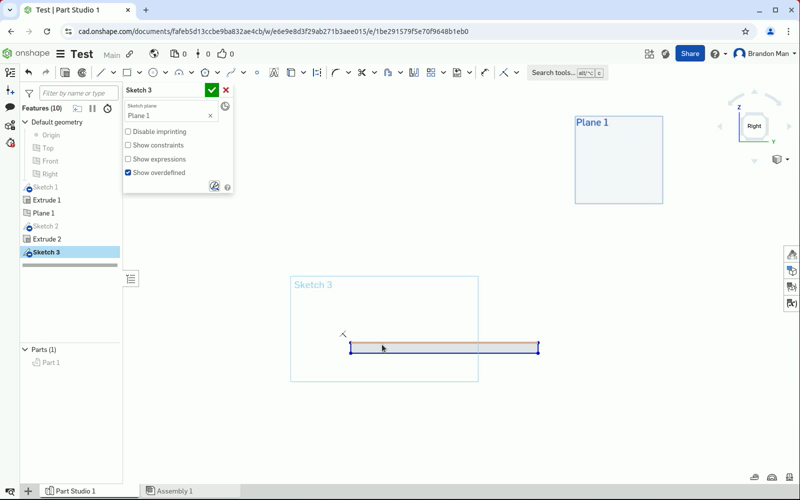
scroll(6)
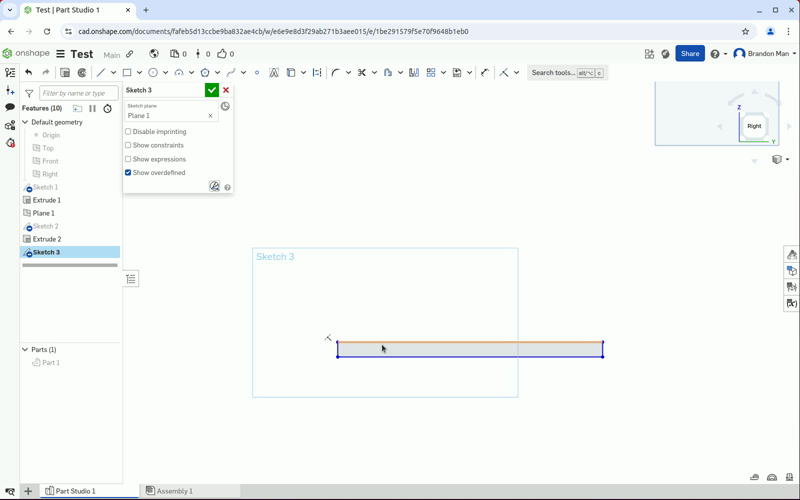
scroll(6)
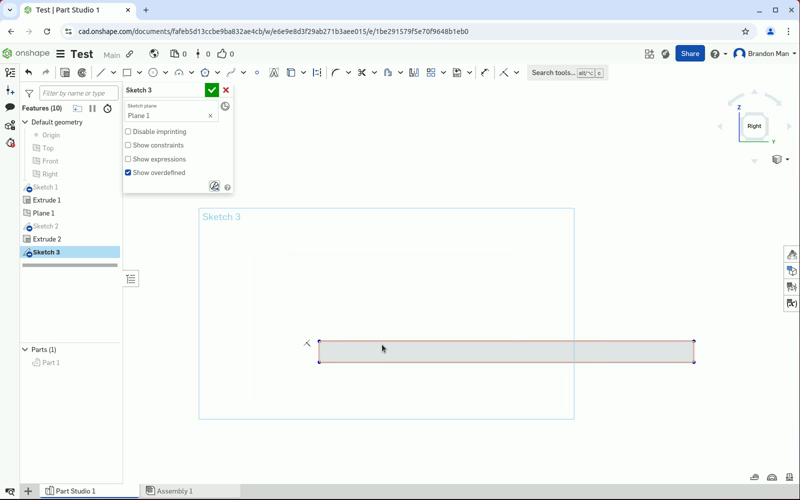
scroll(6)
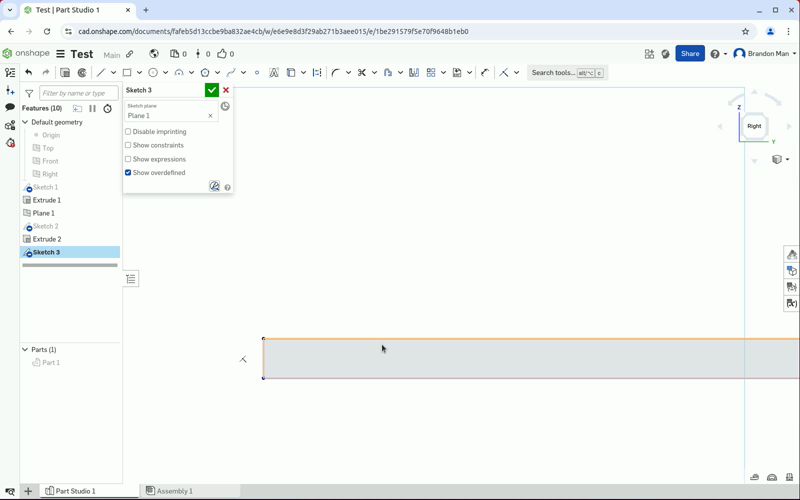
click(382, 344)
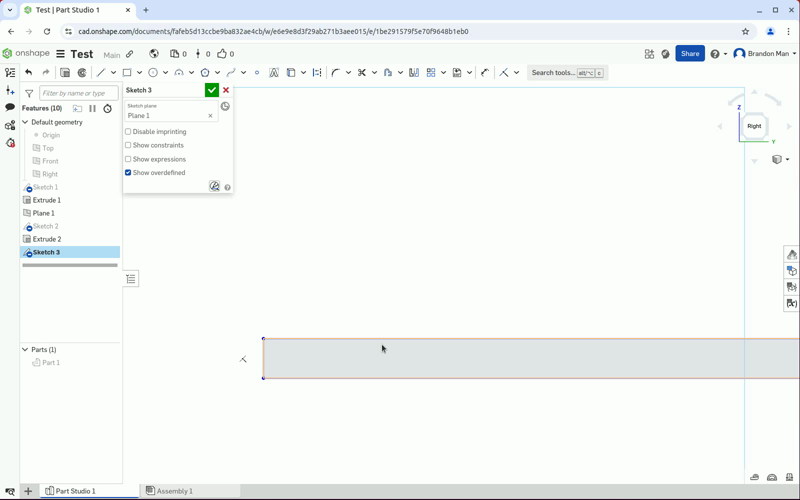
scroll(-6)
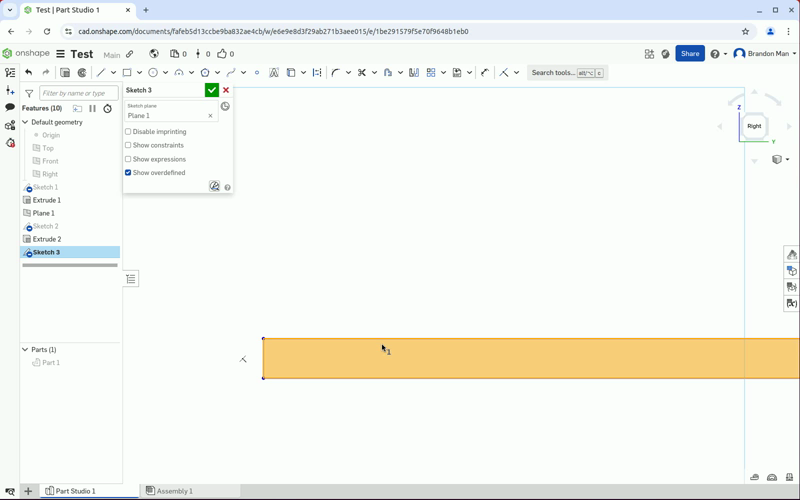
scroll(-6)
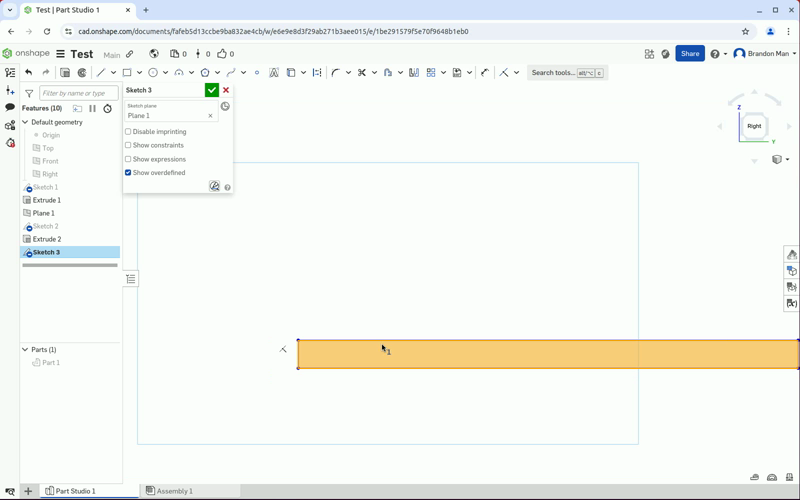
scroll(-6)
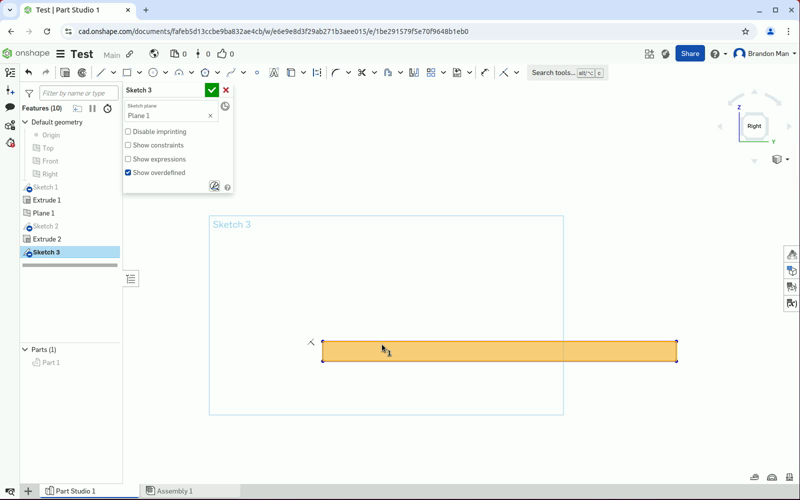
scroll(-6)
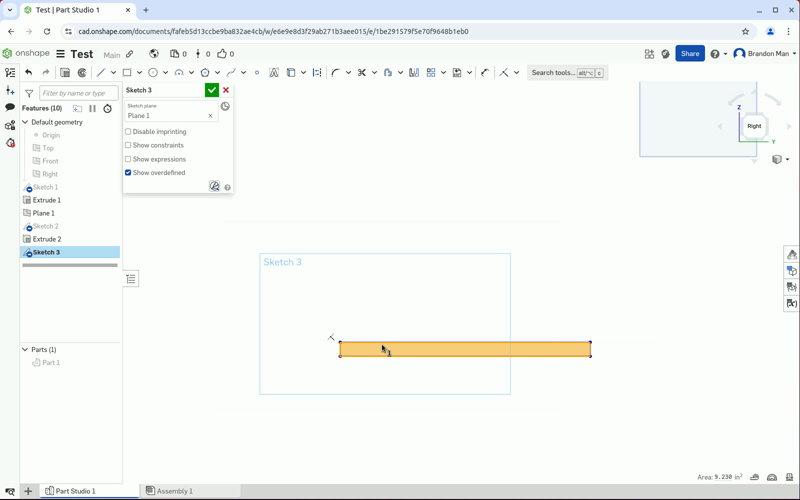
scroll(-6)
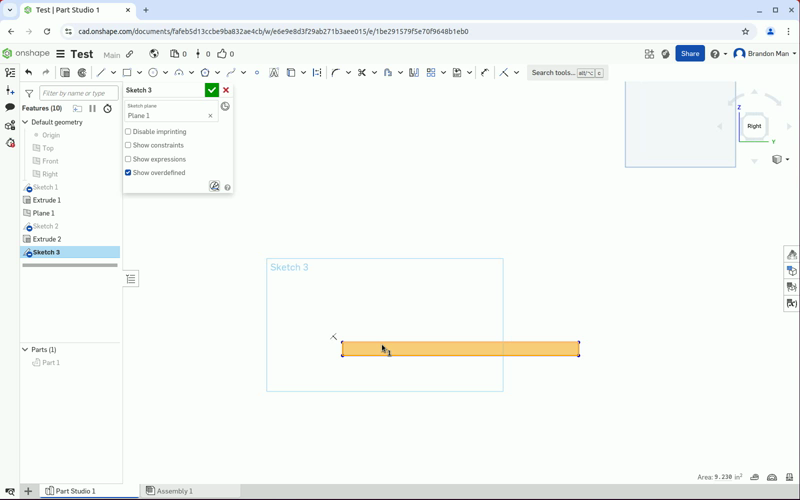
scroll(-6)
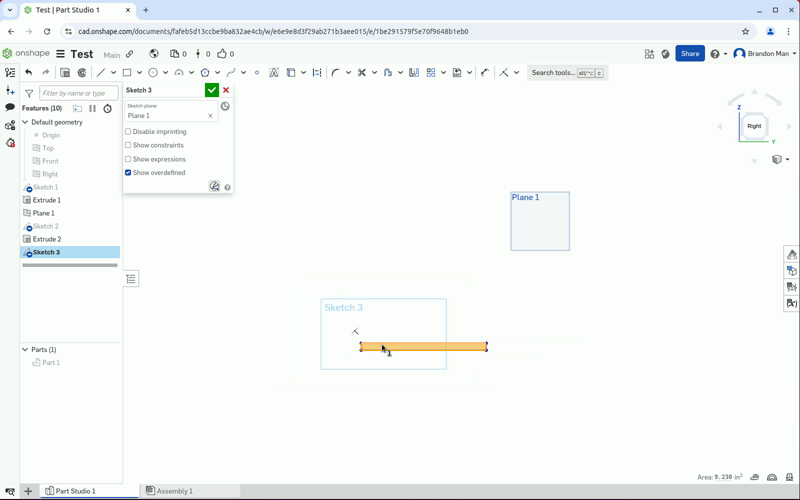
scroll(-6)
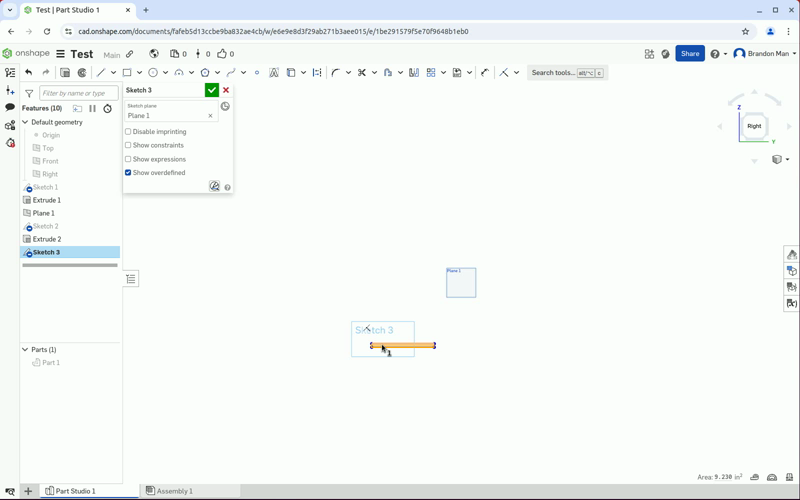
mouse_move(73, 352)
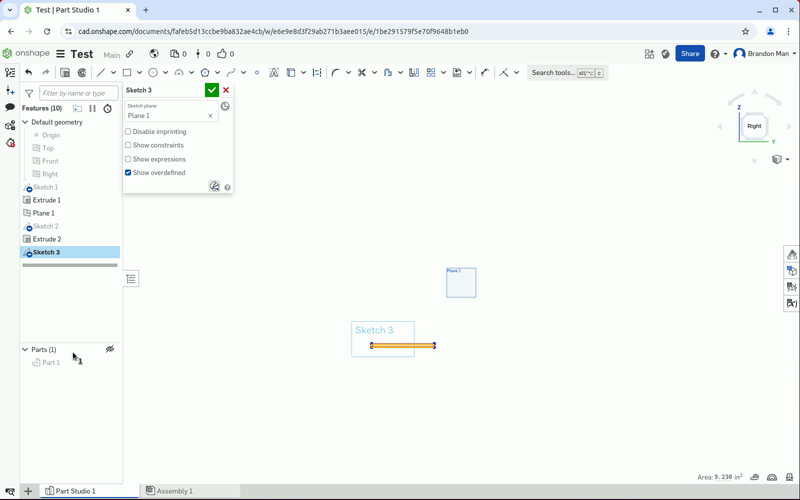
key(shift+y)
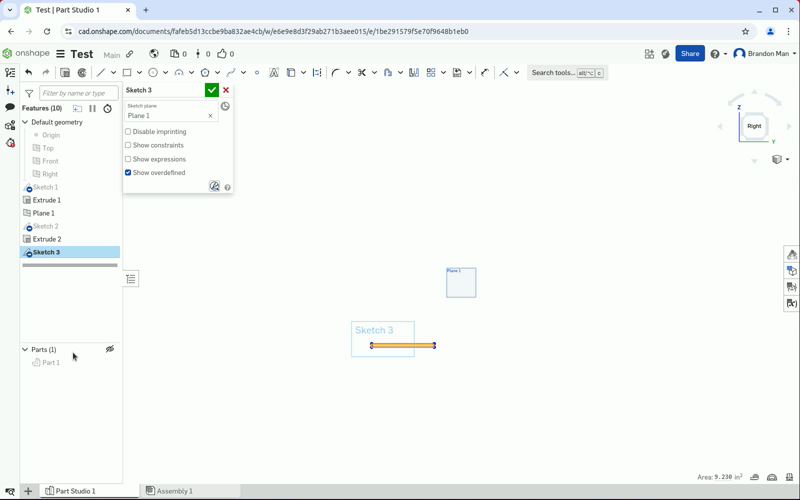
key(shift+e)
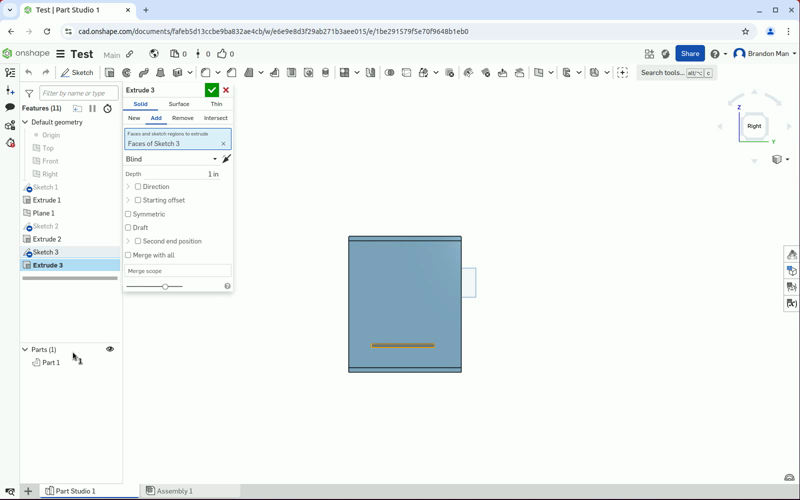
mouse_move(143, 106)
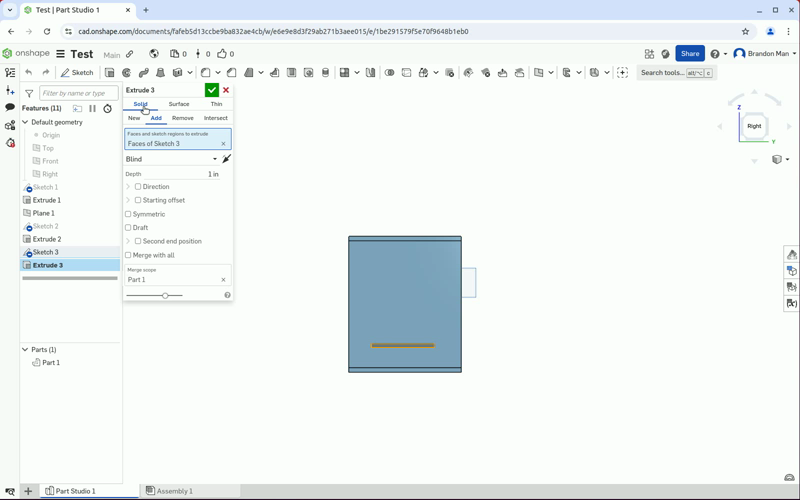
click(143, 106)
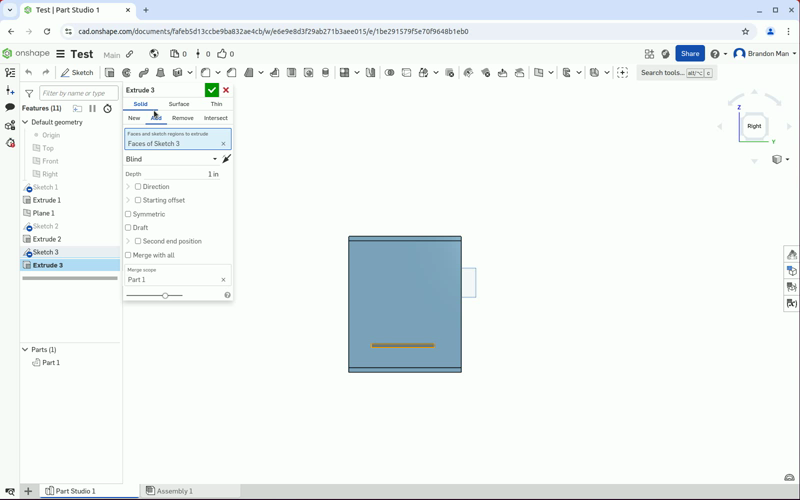
mouse_move(186, 120)
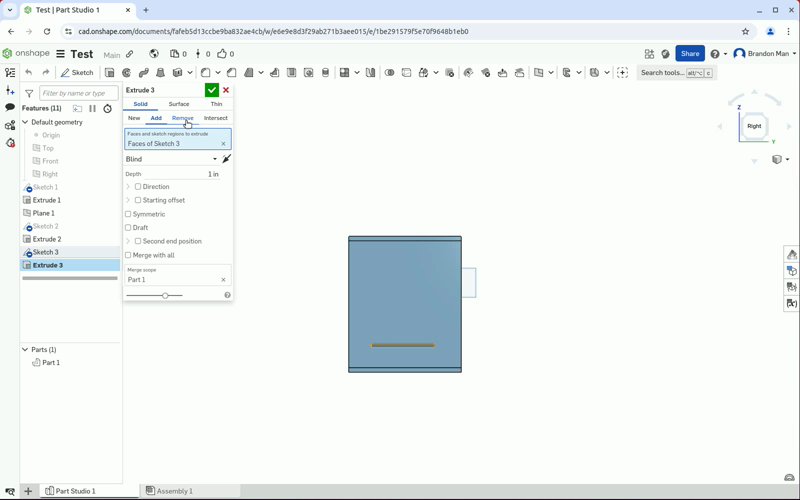
click(186, 120)
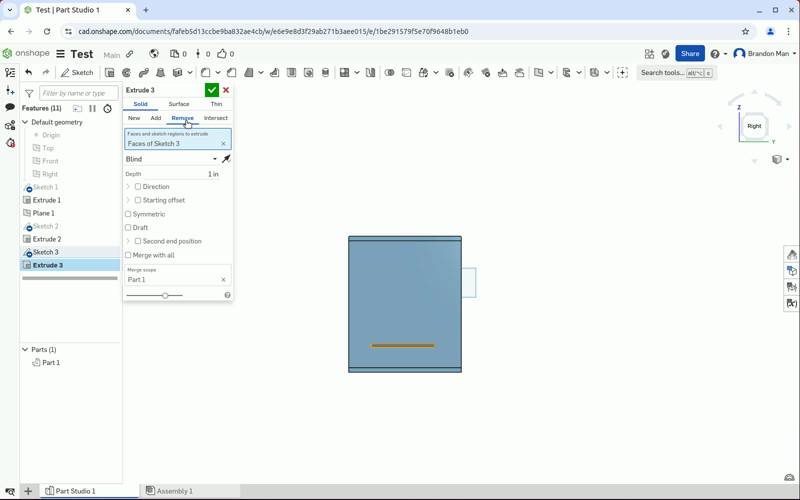
key(tab, 4)
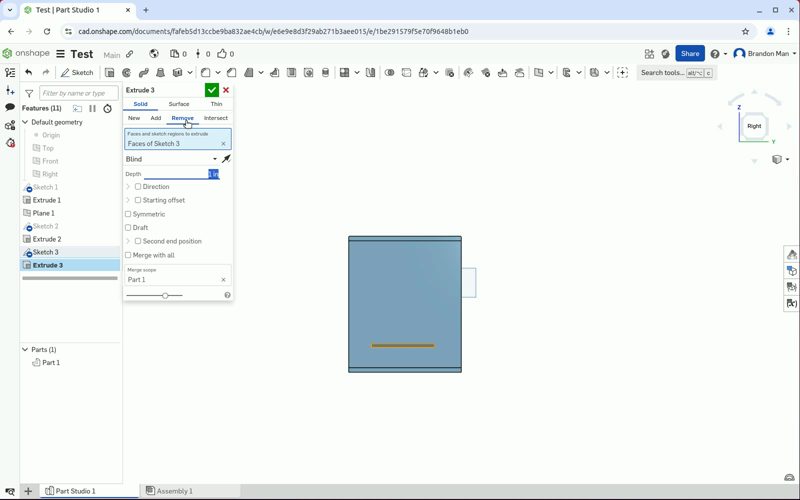
text(1.204)
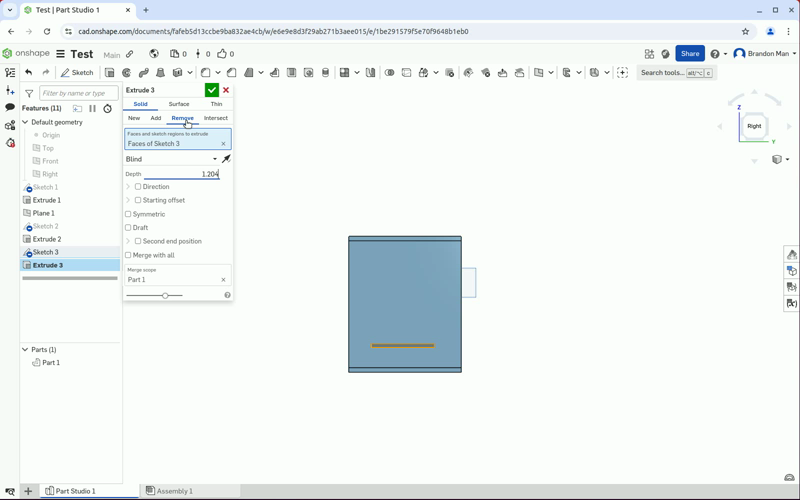
key(tab, 6)
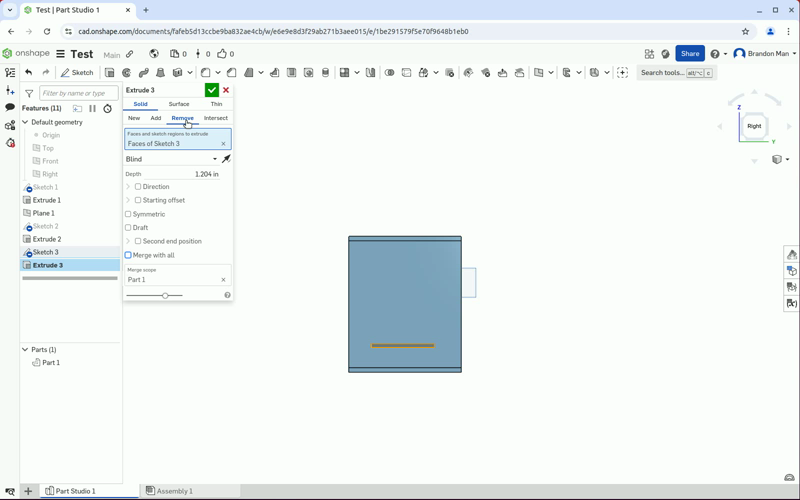
key(space)
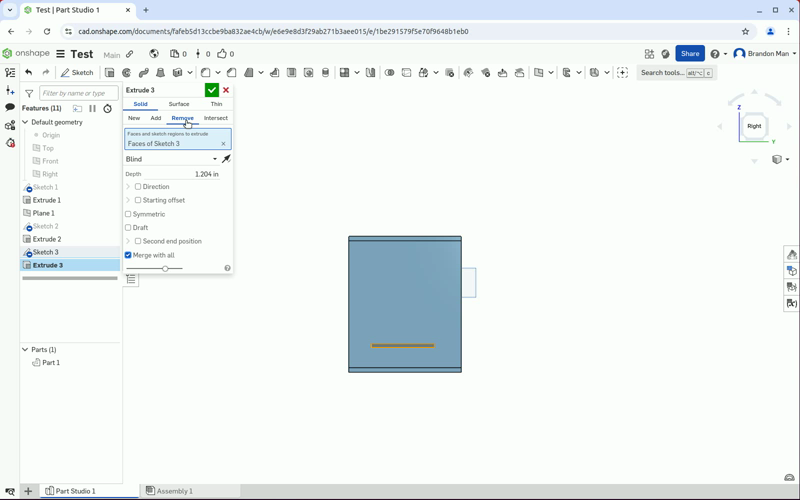
key(enter)
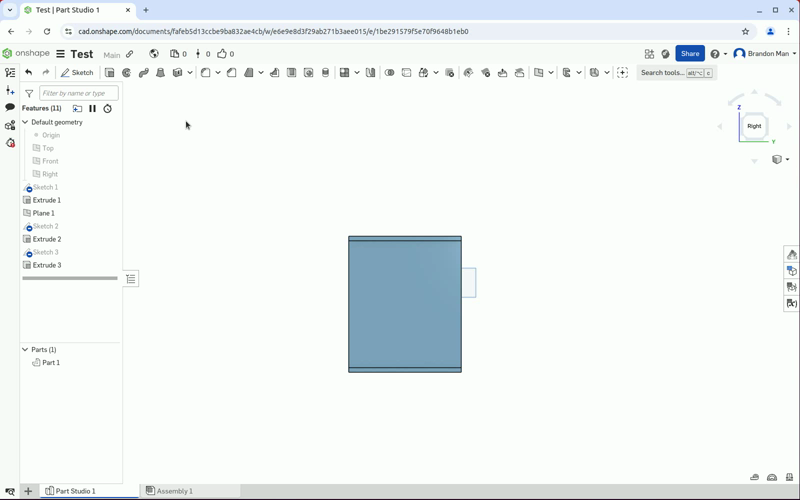
key(shift+h)
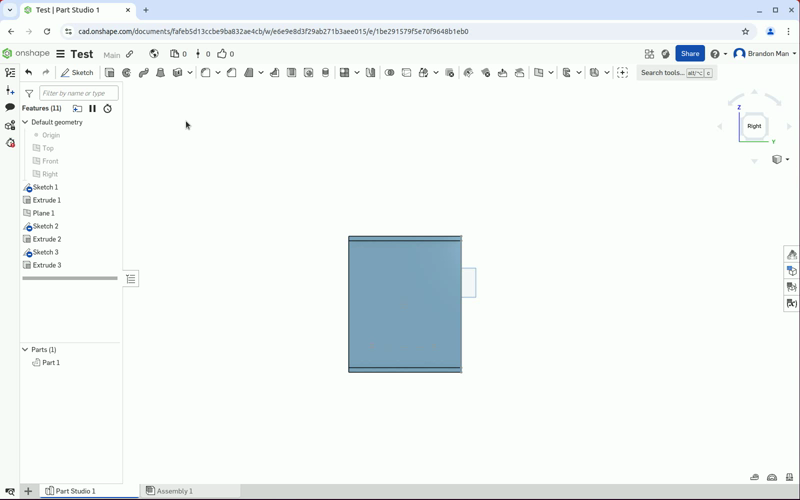
key(shift+h)
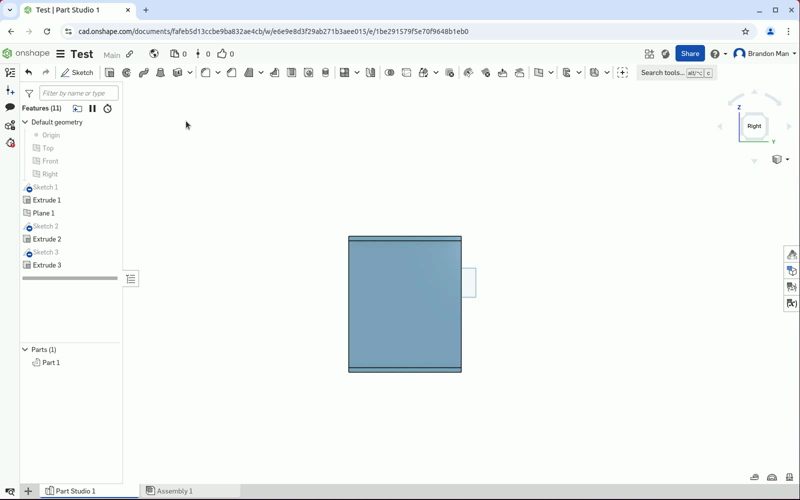
mouse_move(73, 189)
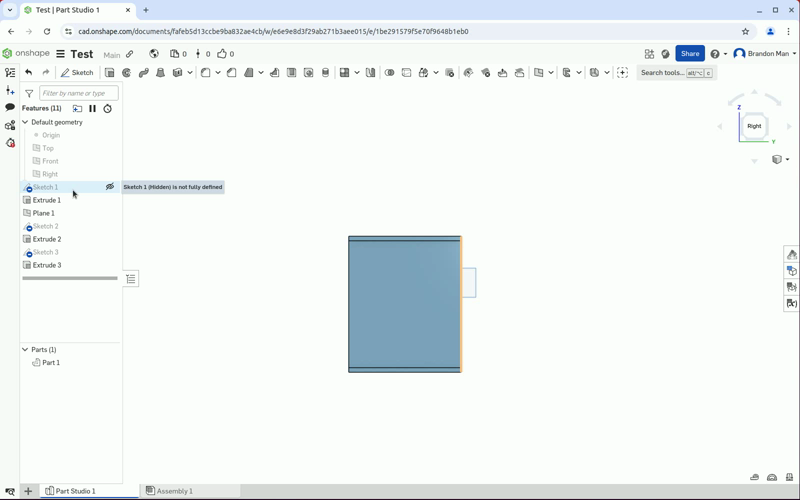
click(73, 189)
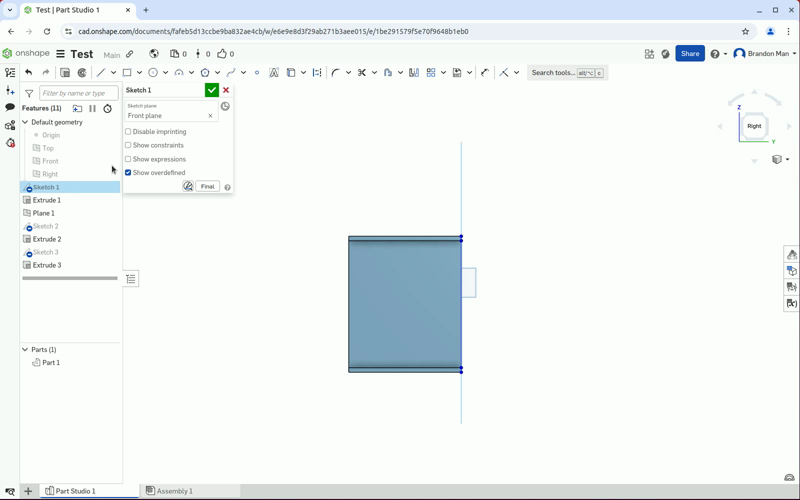
mouse_move(229, 92)
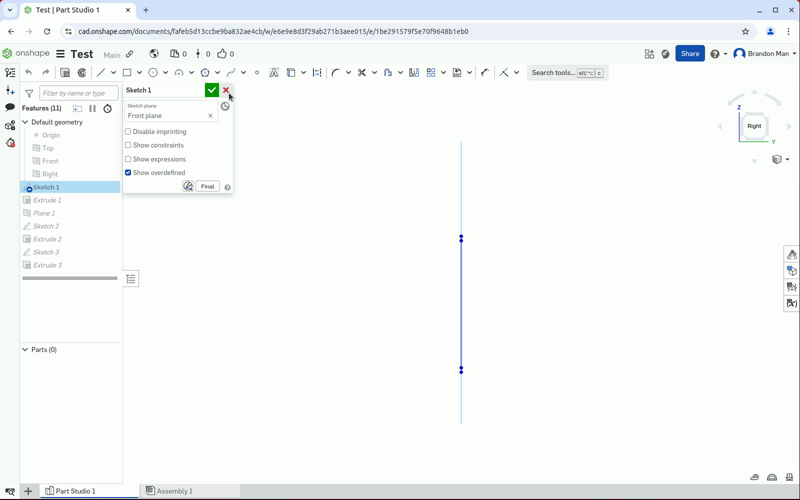
click(229, 92)
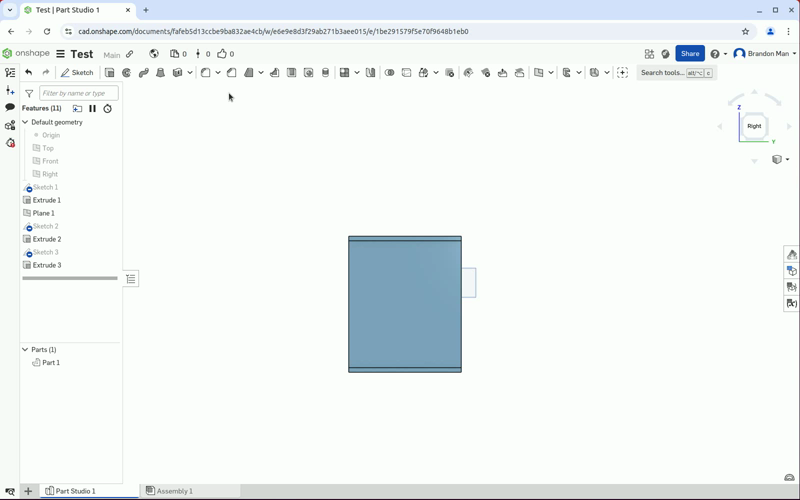
mouse_move(73, 352)
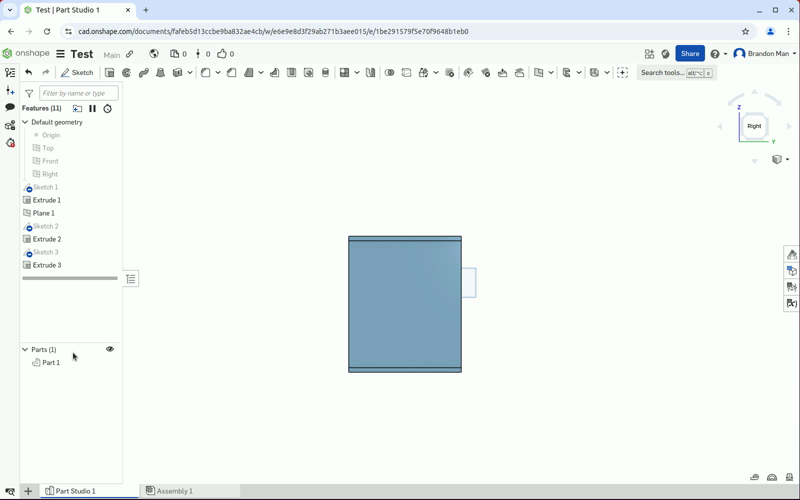
key(y)
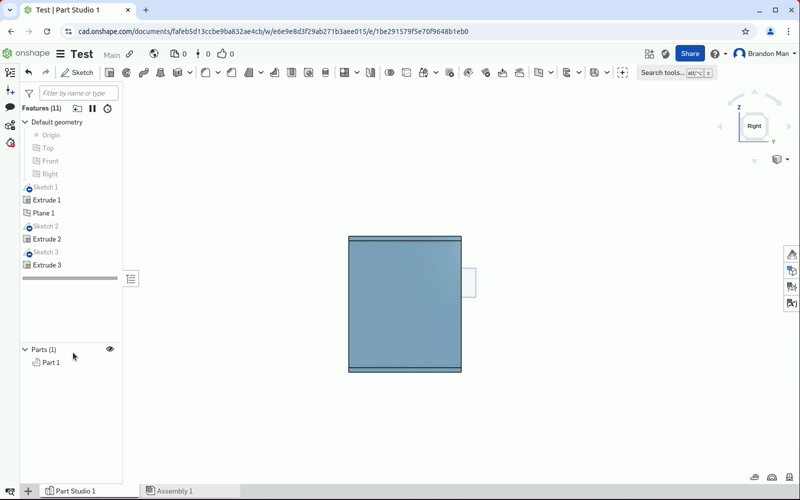
key(shift+p)
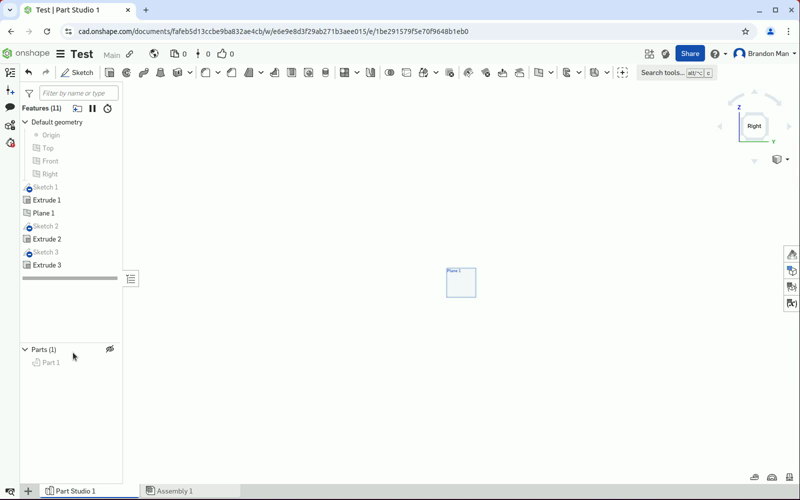
key(space)
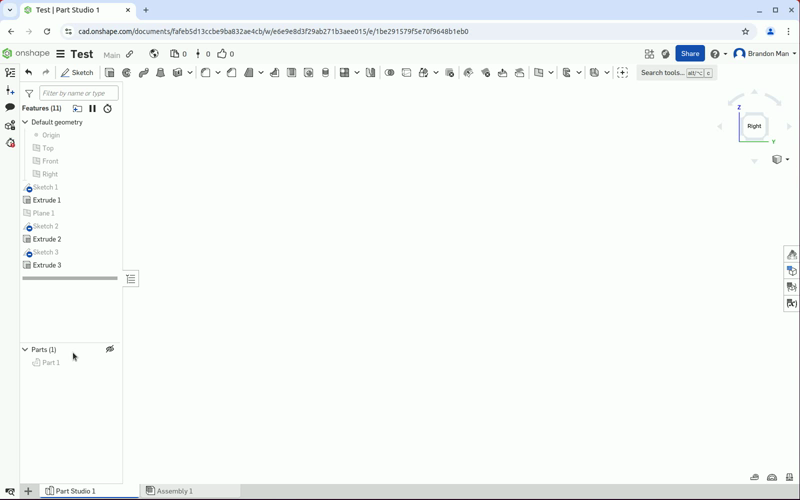
key_down(shift)
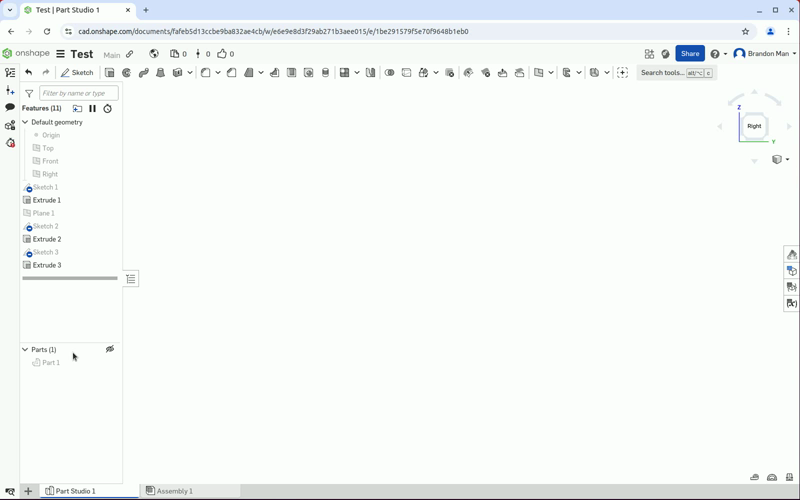
key(right)
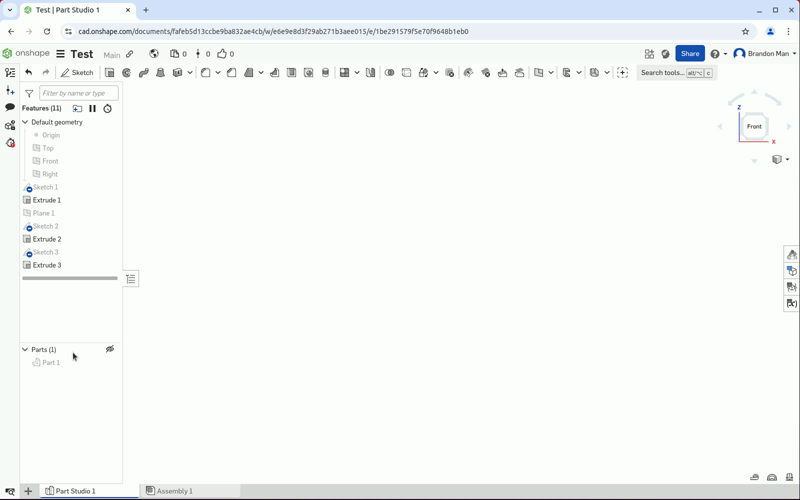
key_up(shift)
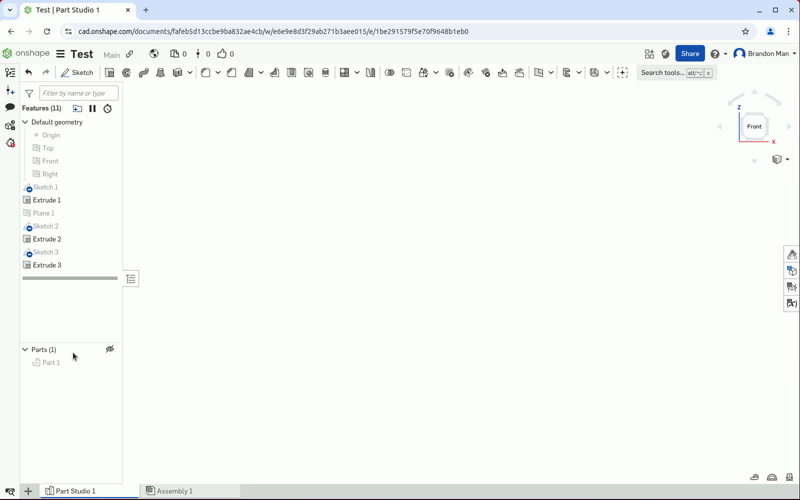
key(space)
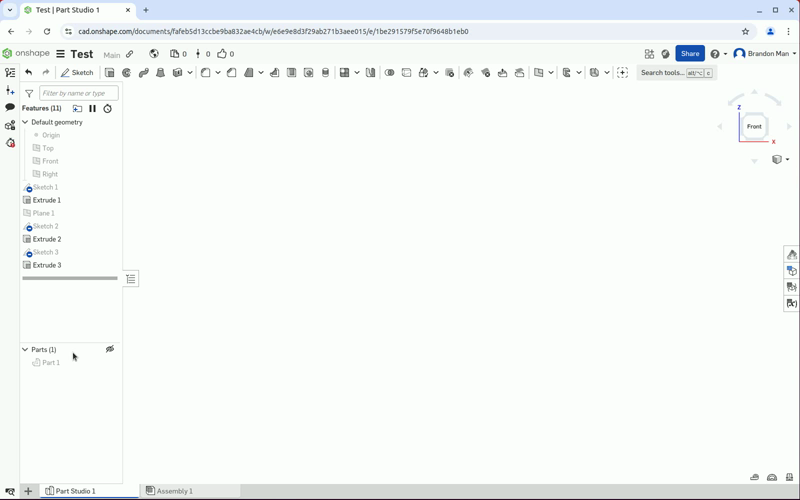
key_down(shift)
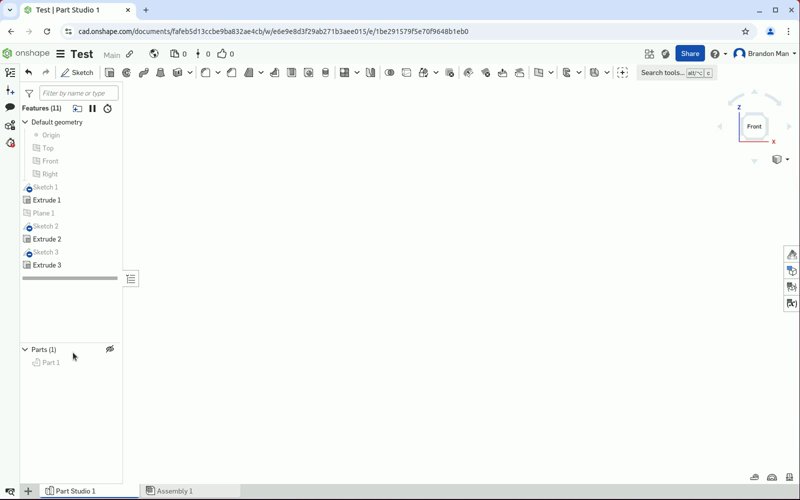
key(down)
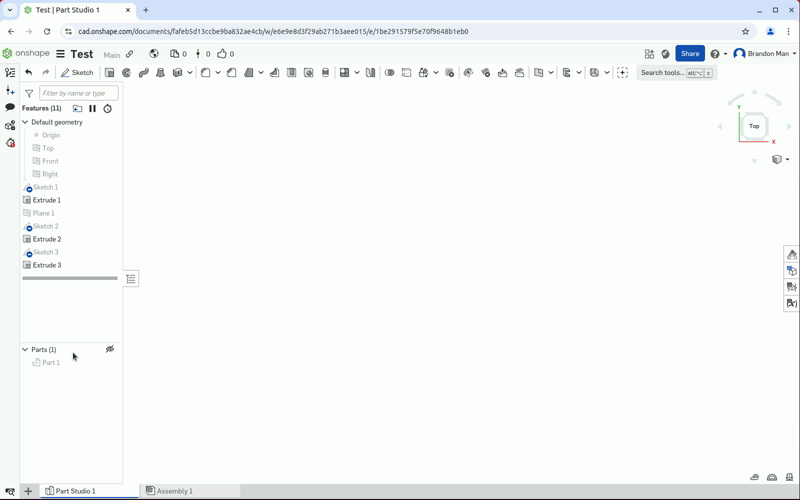
key_up(shift)
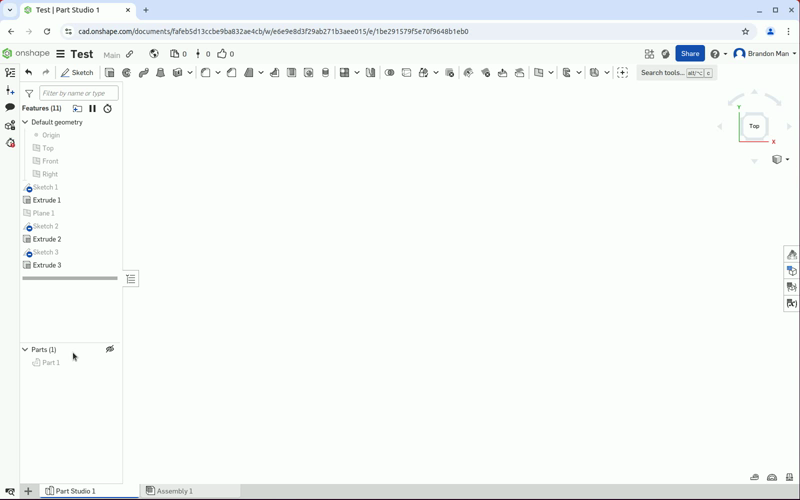
mouse_move(73, 352)
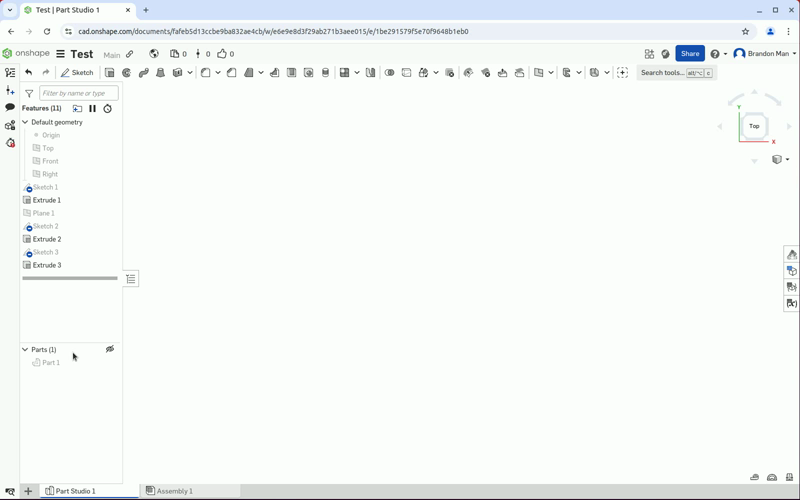
key(shift+y)
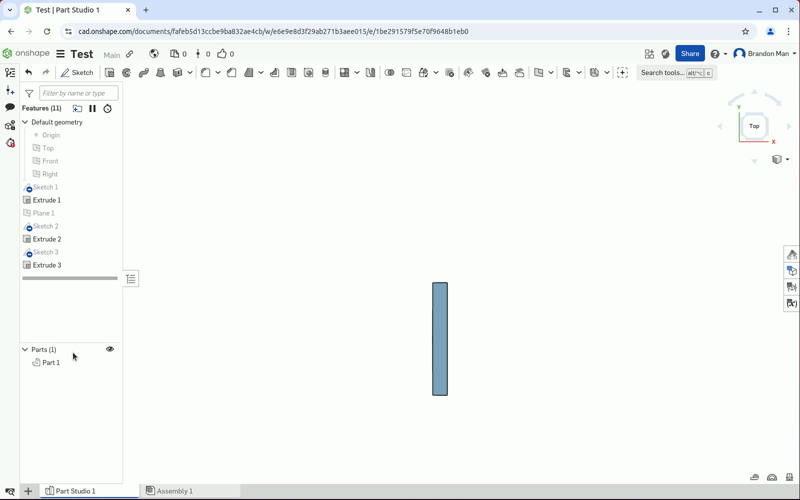
mouse_move(541, 75)
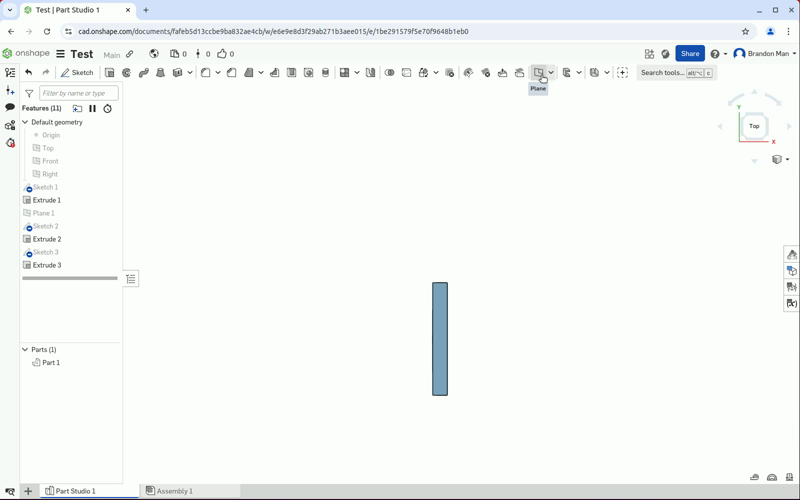
click(541, 75)
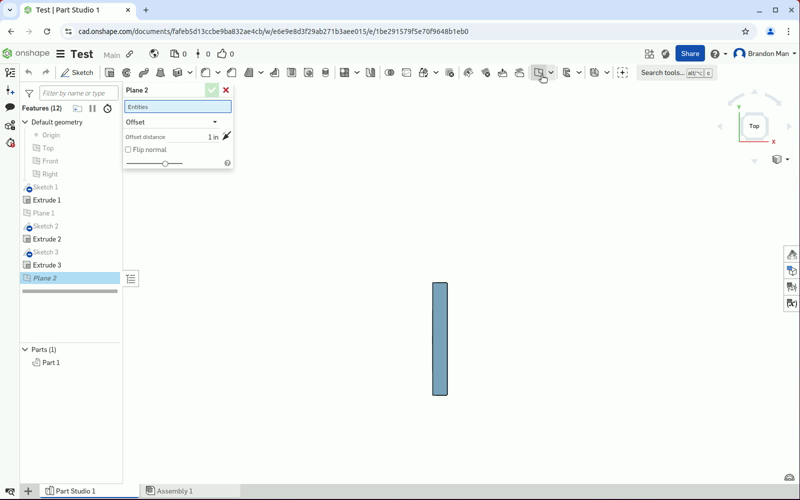
mouse_move(73, 150)
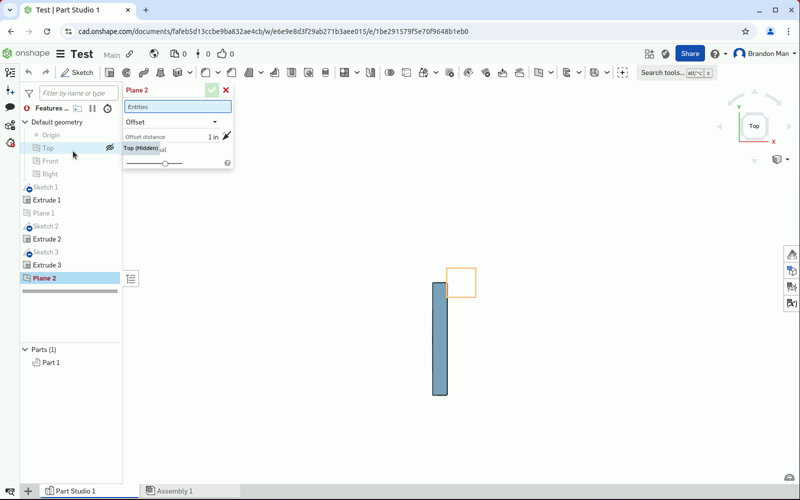
click(73, 150)
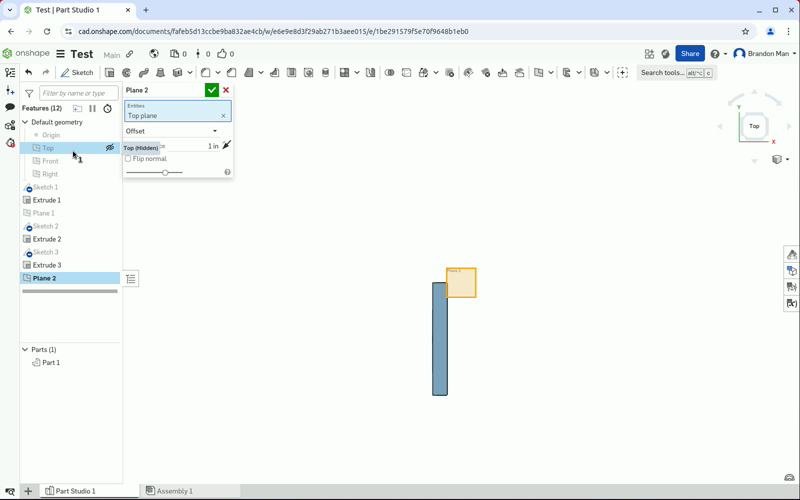
key(tab, 2)
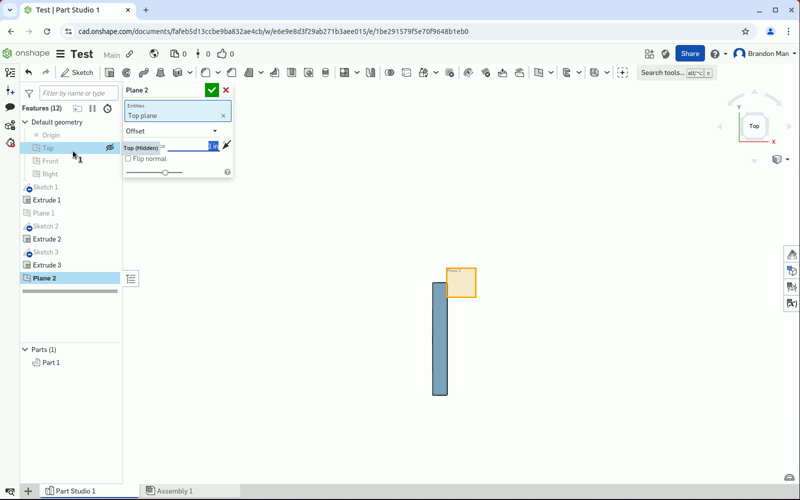
text(9.397)
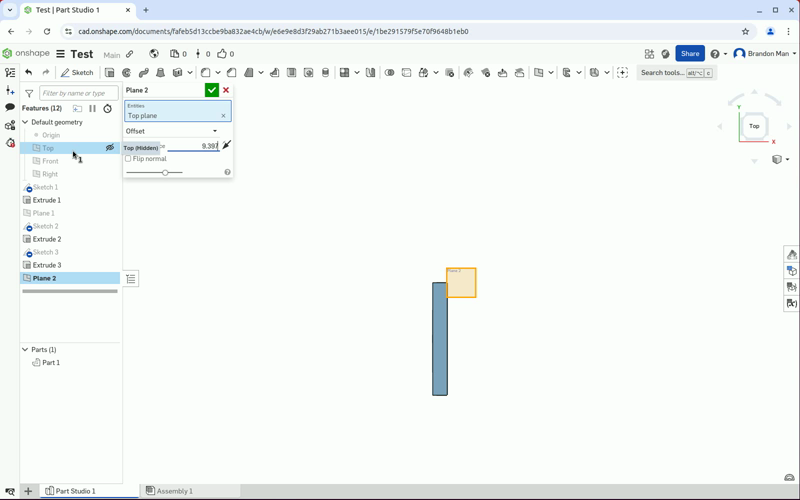
key(enter, 2)
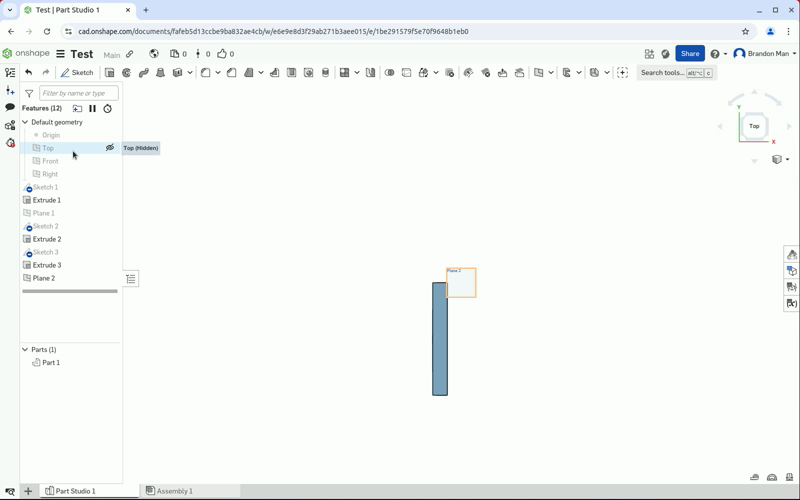
key(shift+s)
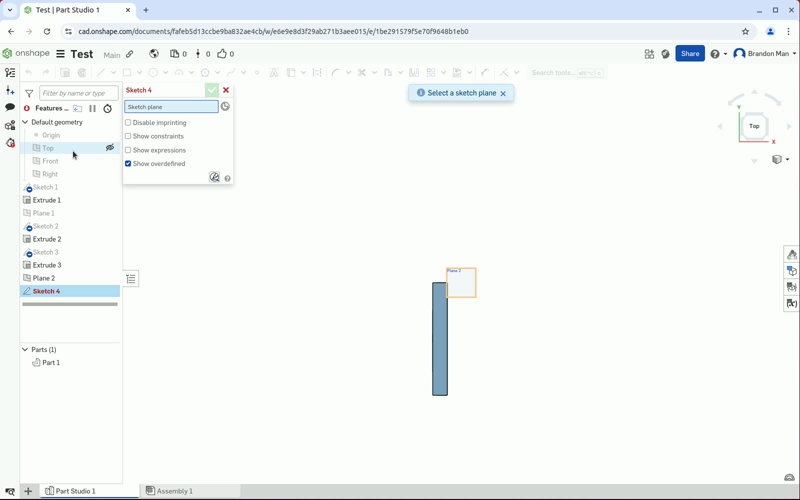
mouse_move(73, 280)
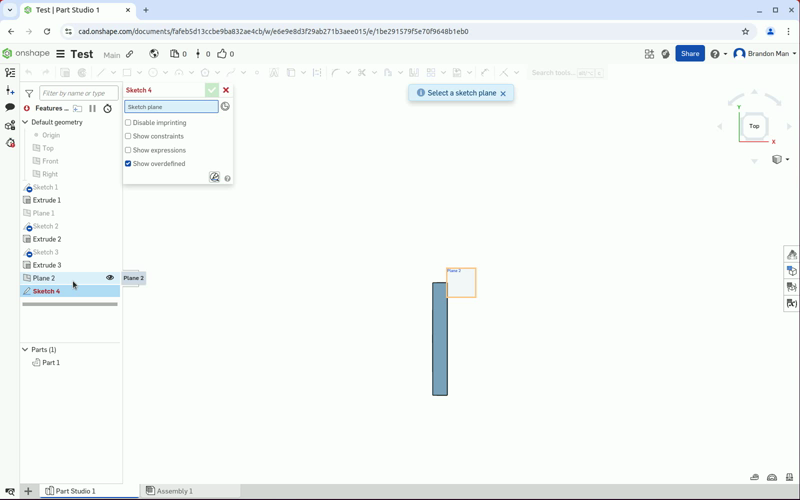
click(73, 280)
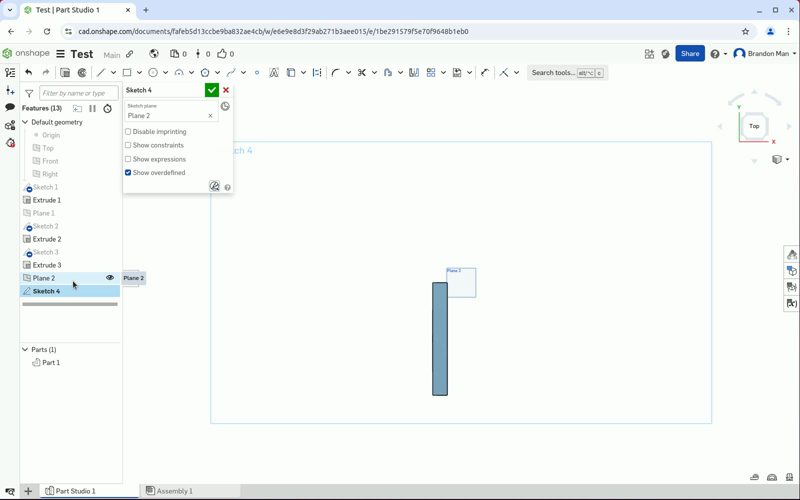
mouse_move(73, 352)
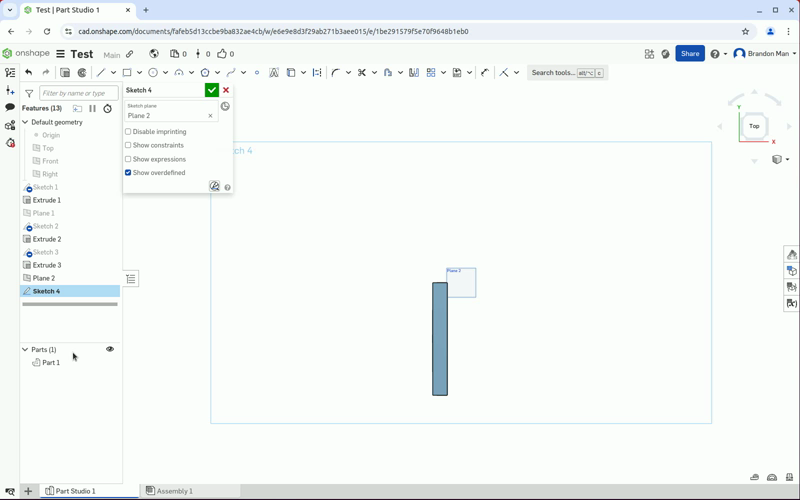
key(y)
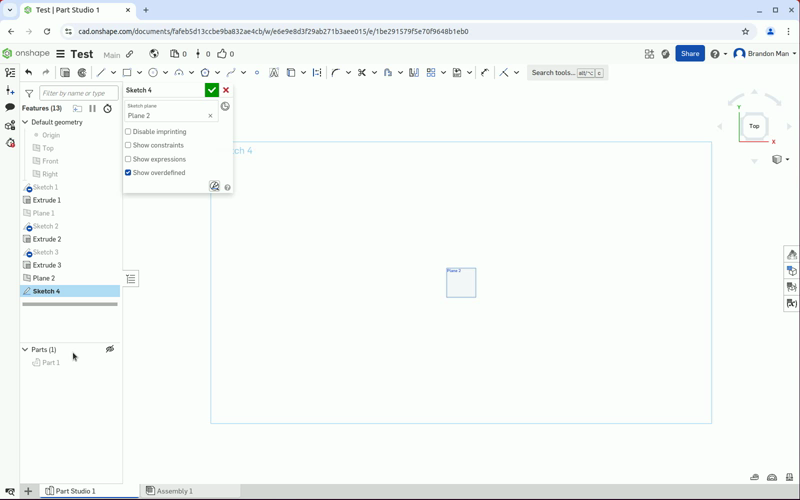
key(c)
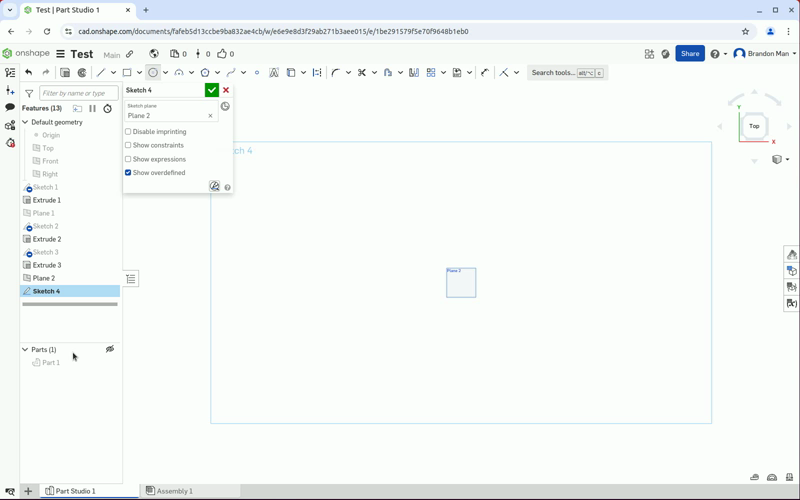
key_down(shift)
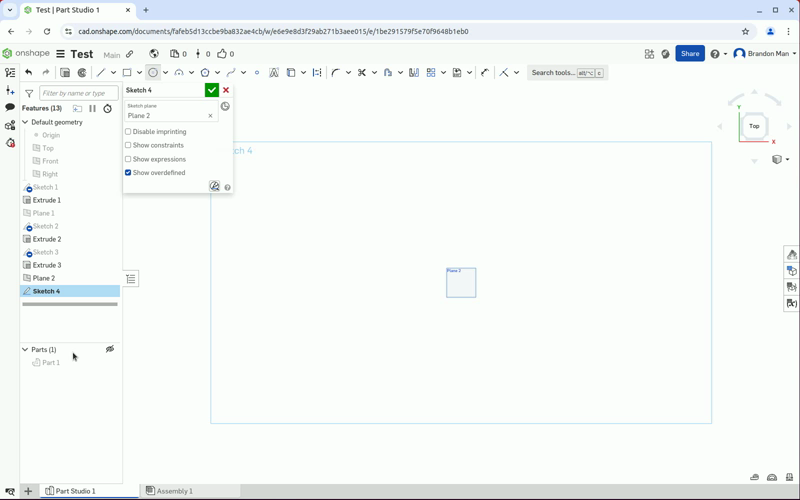
mouse_move(444, 304)
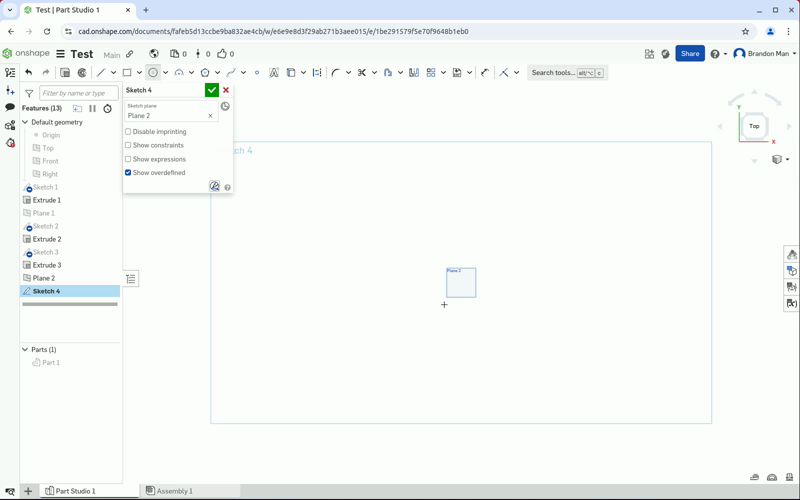
click(444, 304)
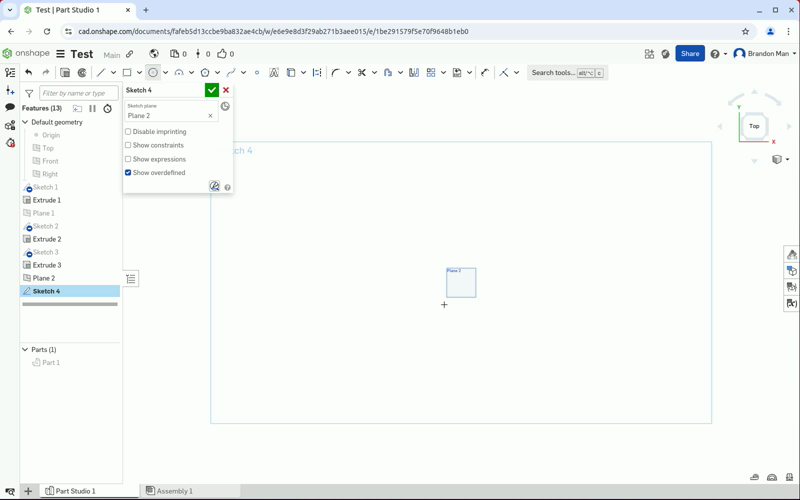
key_up(shift)
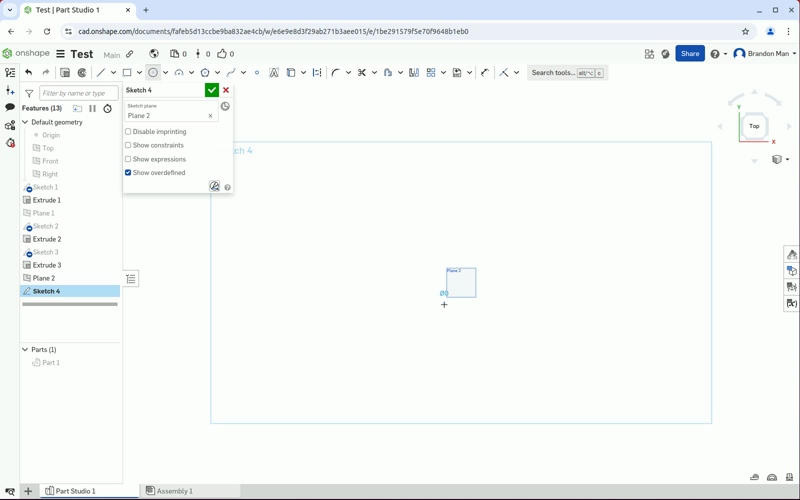
mouse_move(446, 304)
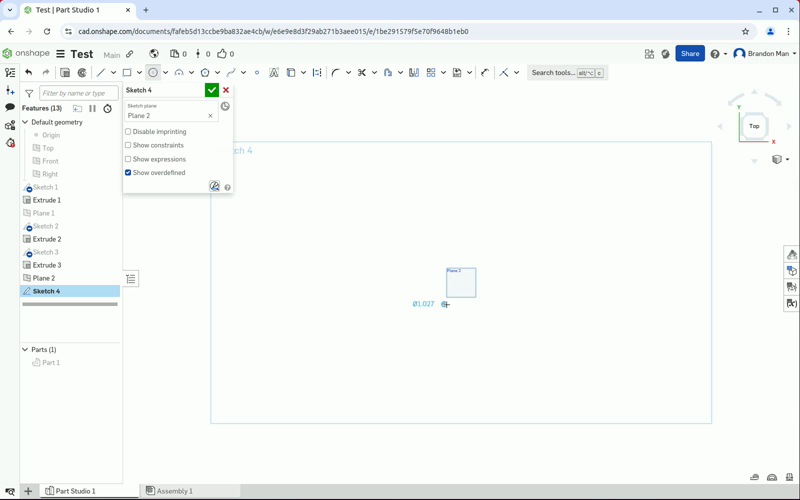
scroll(6)
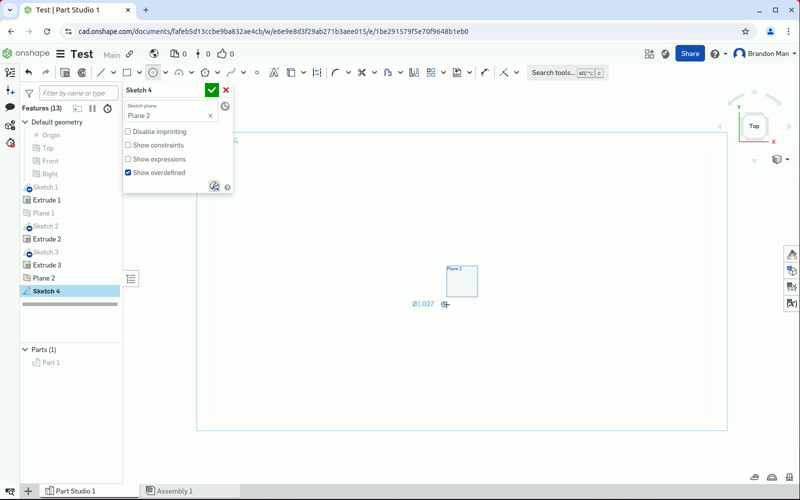
scroll(6)
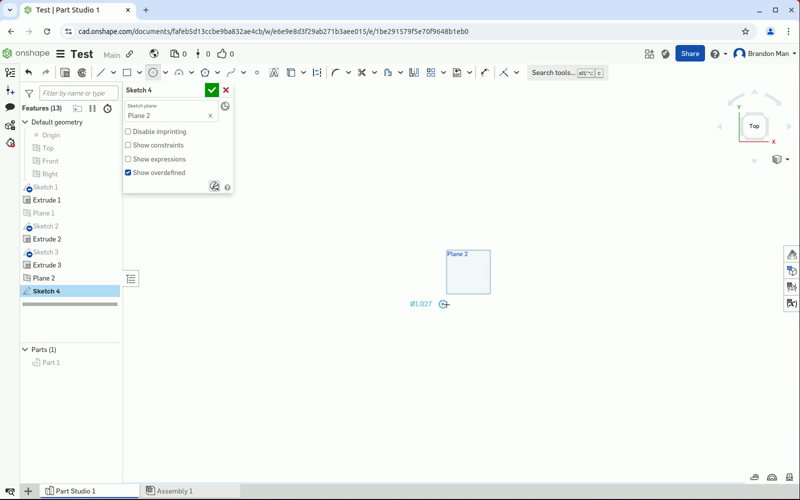
scroll(6)
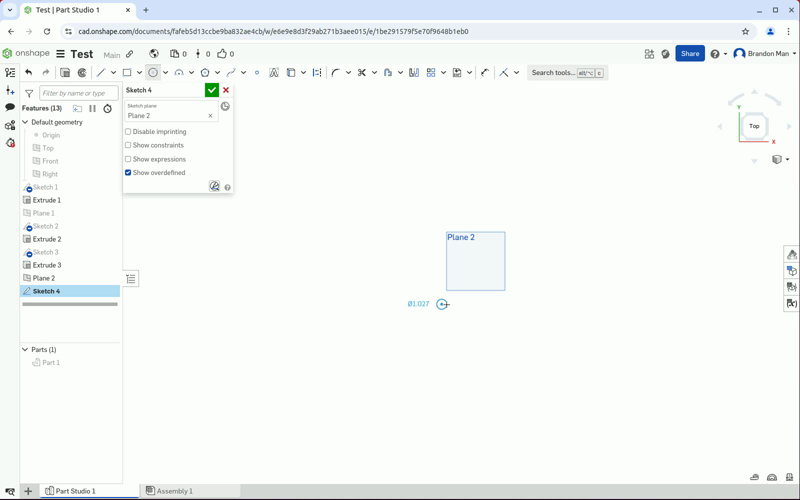
scroll(6)
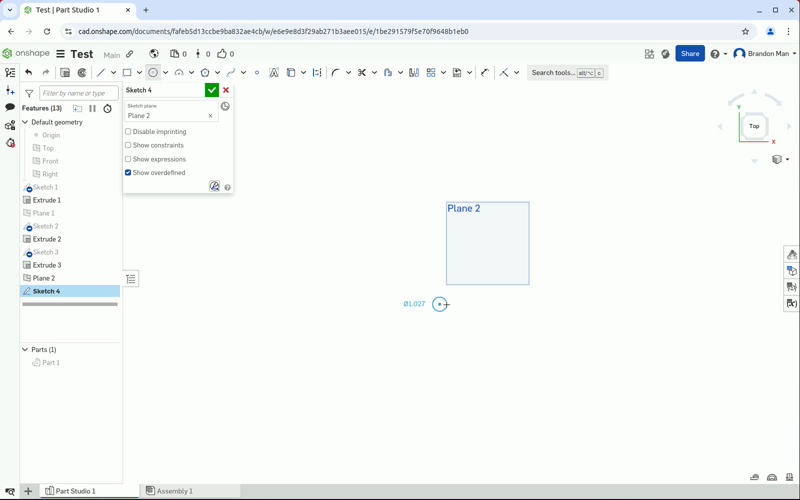
scroll(6)
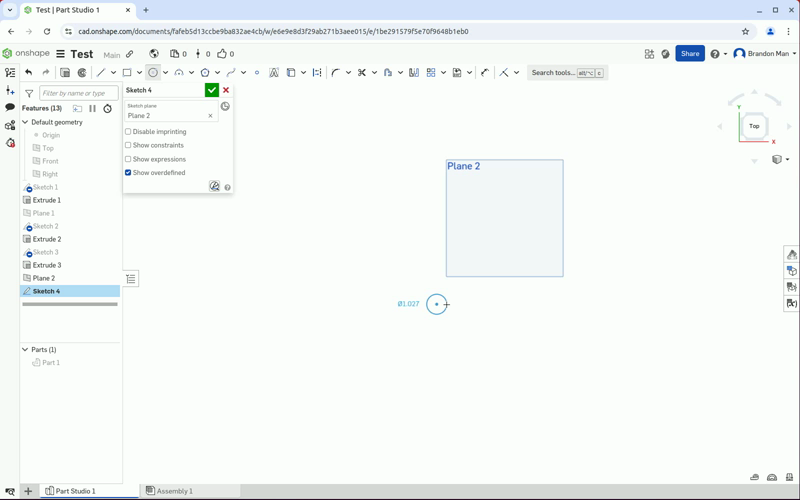
scroll(6)
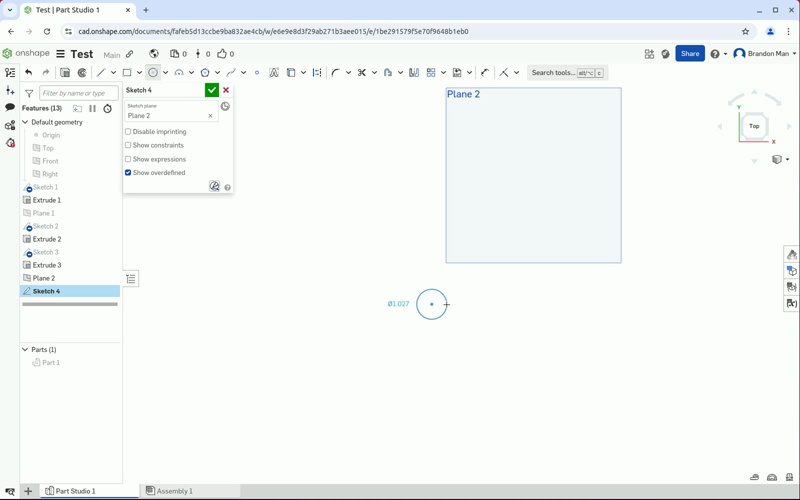
scroll(6)
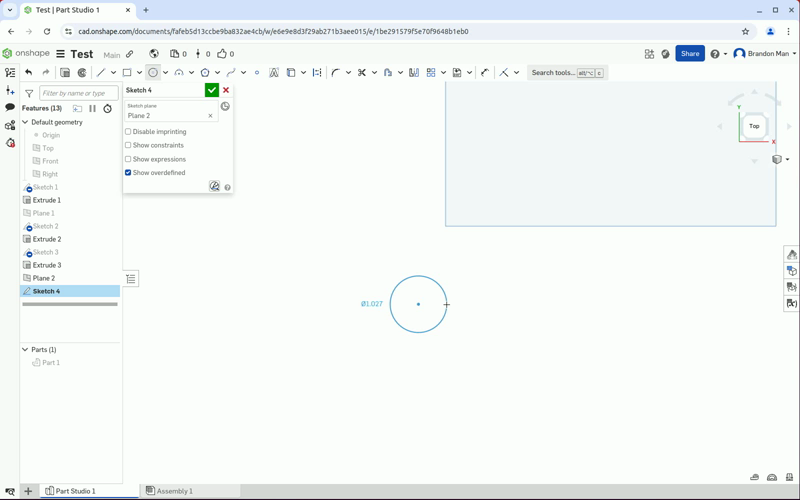
click(446, 304)
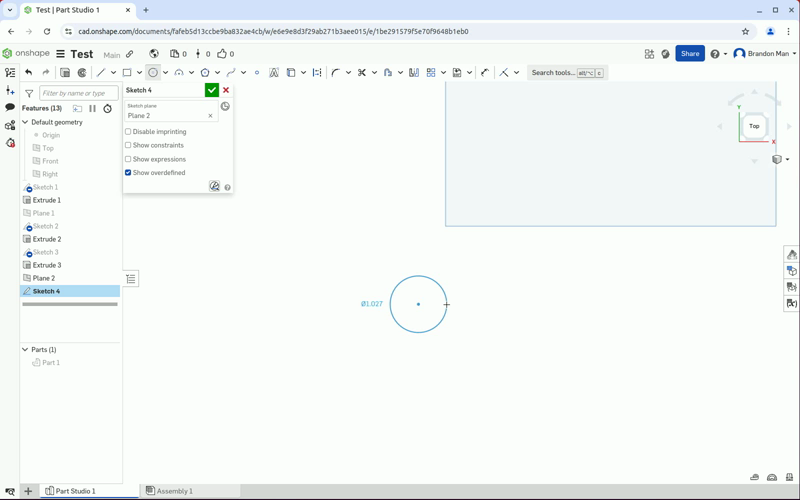
scroll(-6)
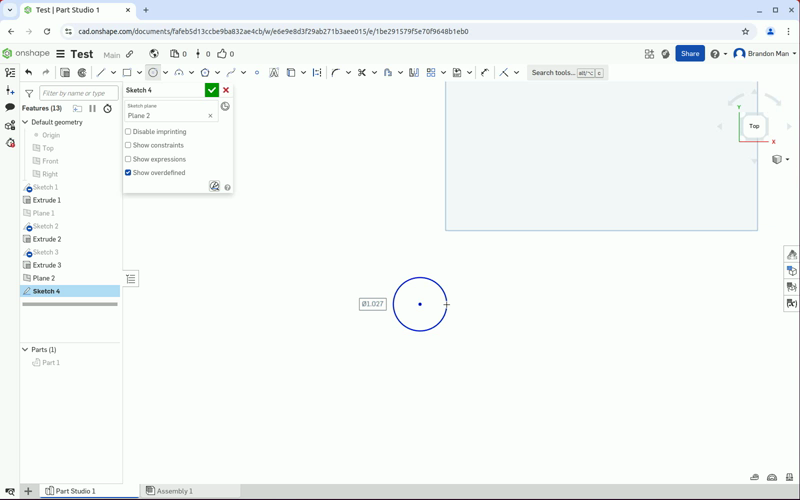
scroll(-6)
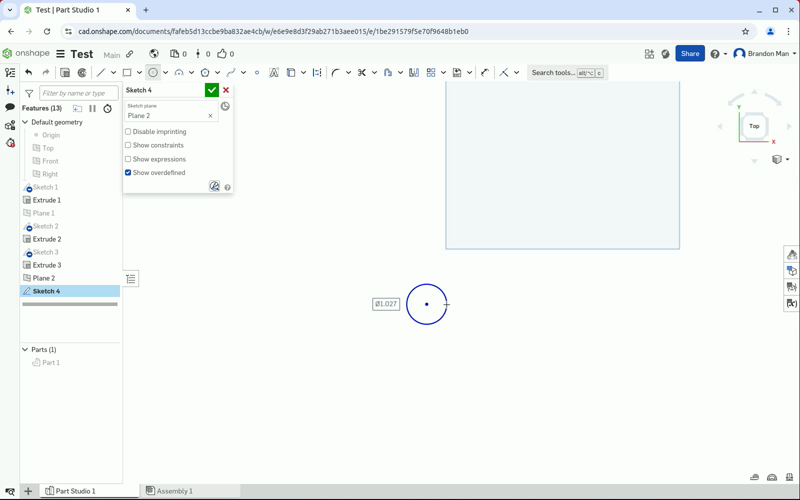
scroll(-6)
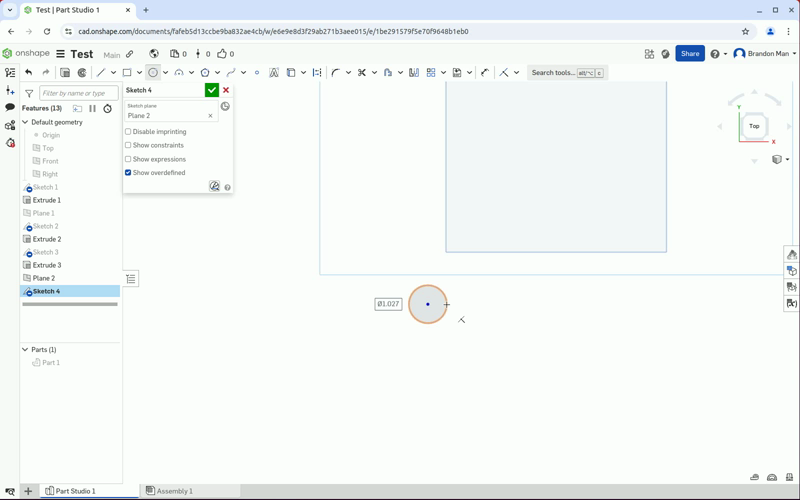
scroll(-6)
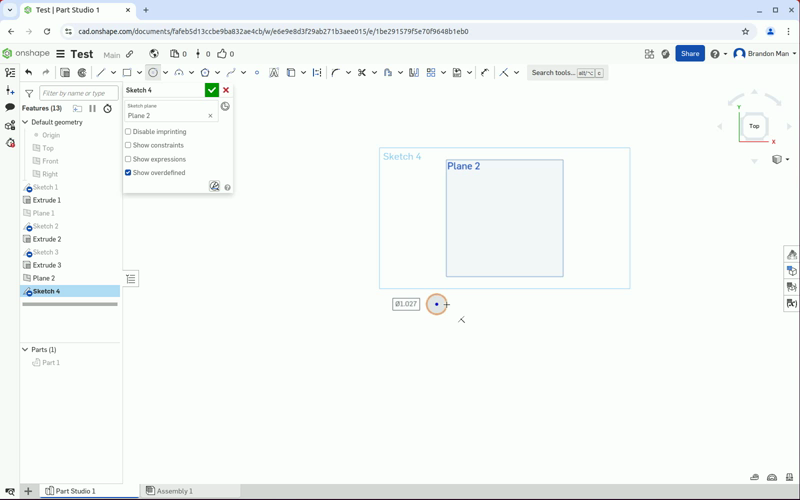
scroll(-6)
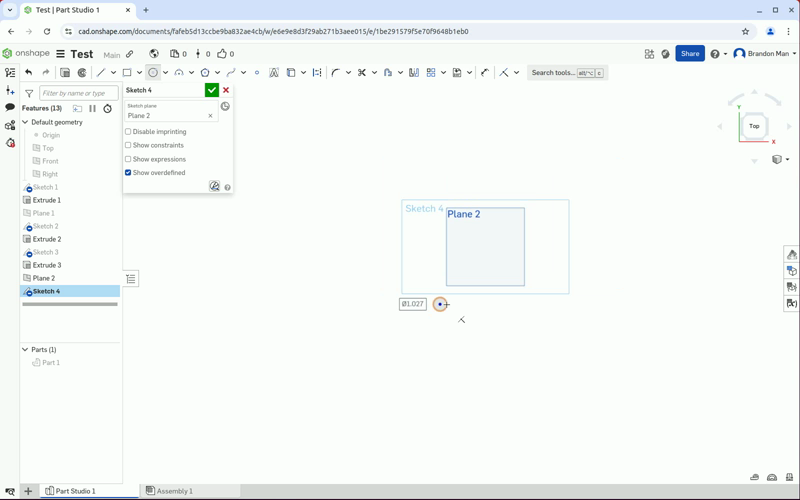
scroll(-6)
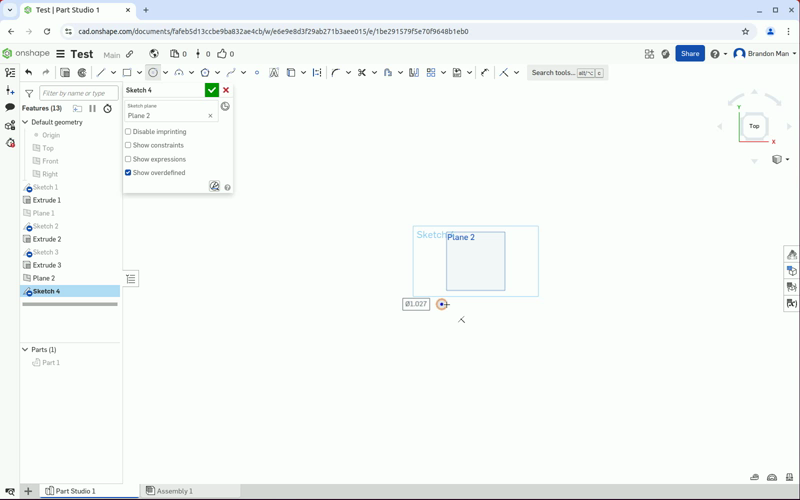
scroll(-6)
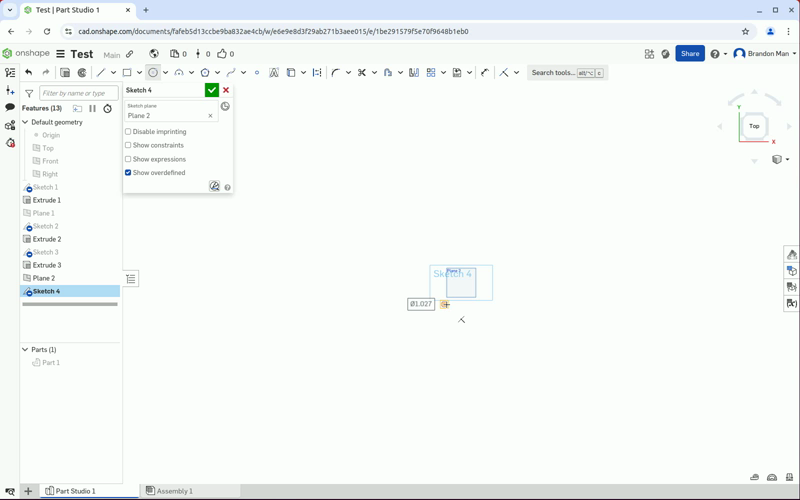
key(esc)
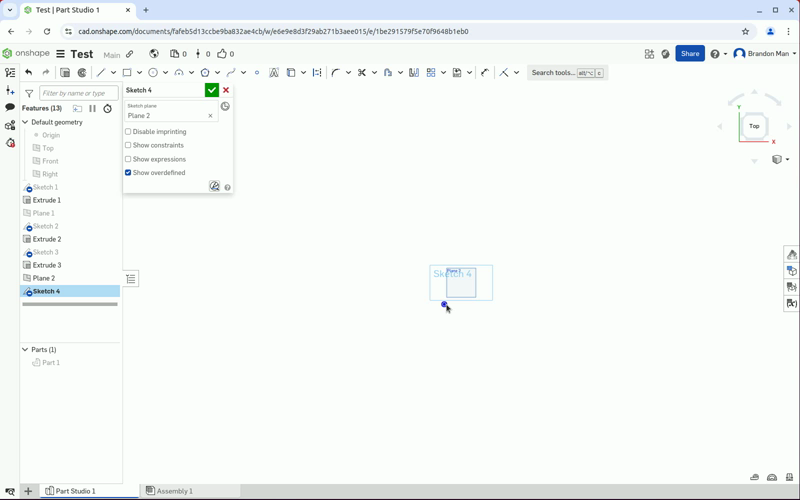
mouse_move(443, 302)
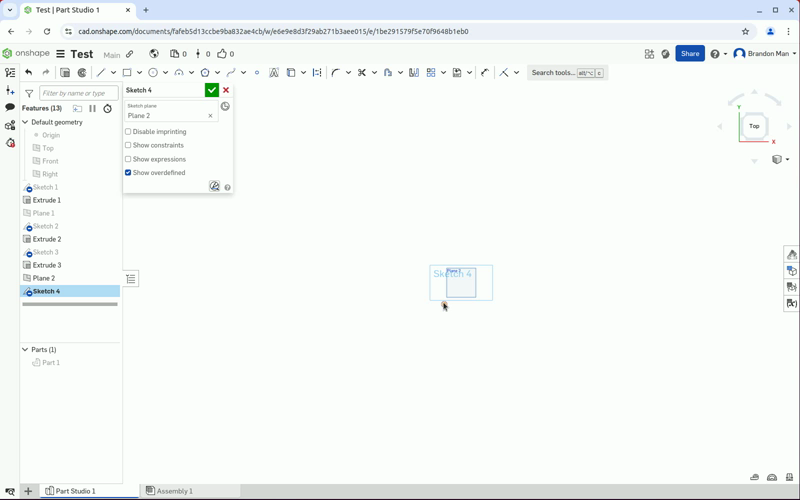
scroll(6)
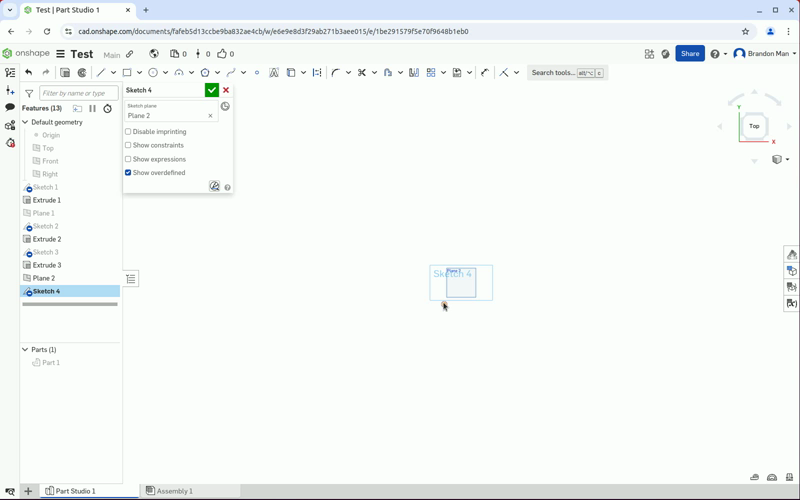
scroll(6)
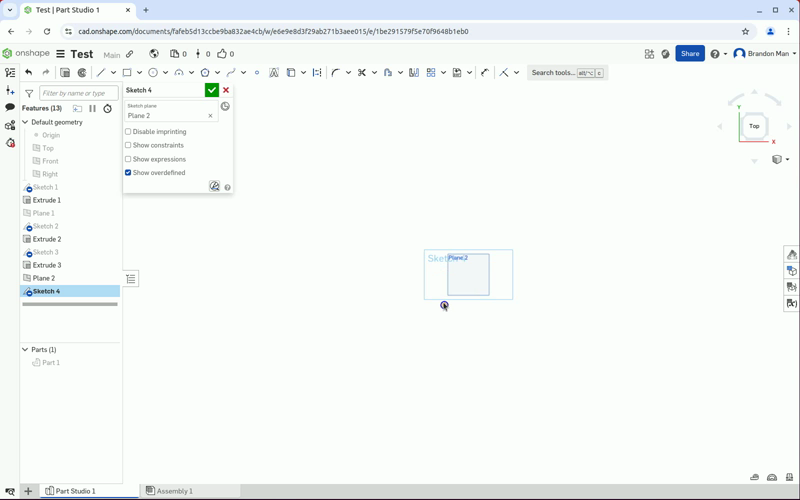
scroll(6)
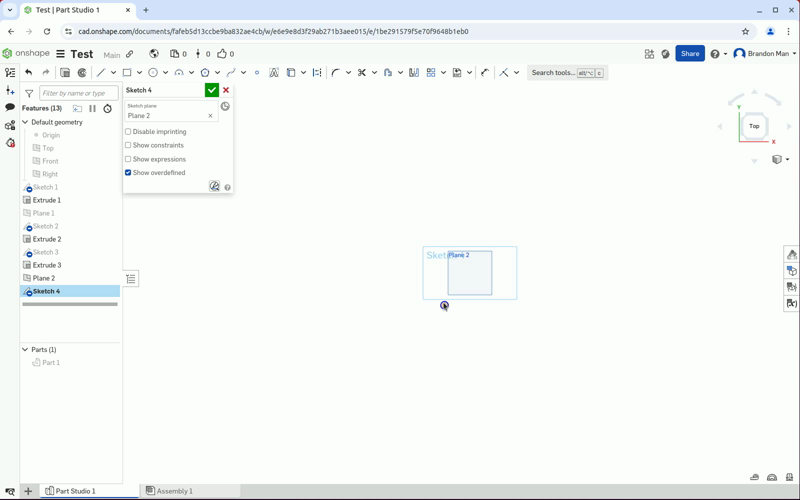
scroll(6)
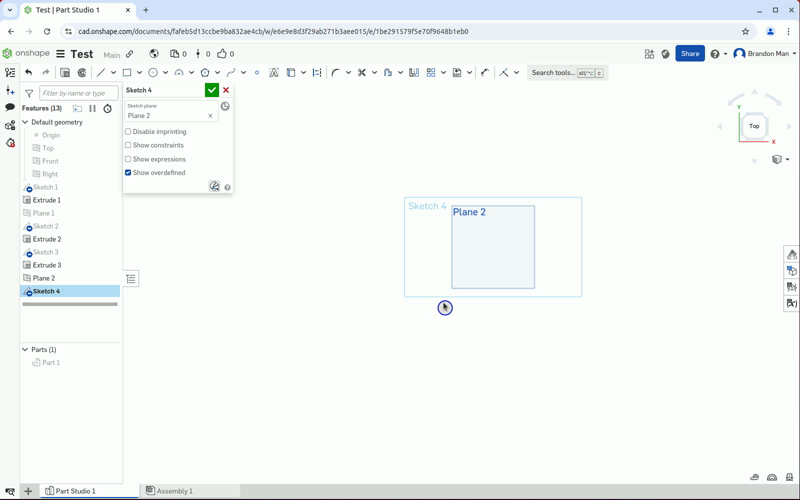
scroll(6)
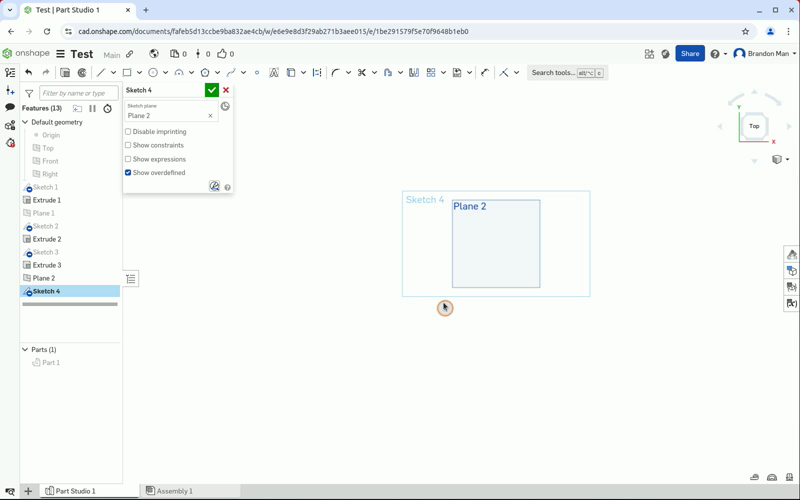
scroll(6)
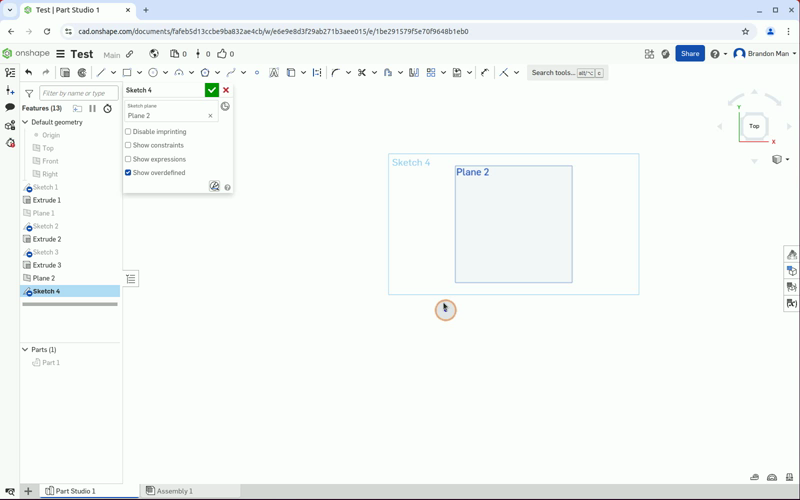
scroll(6)
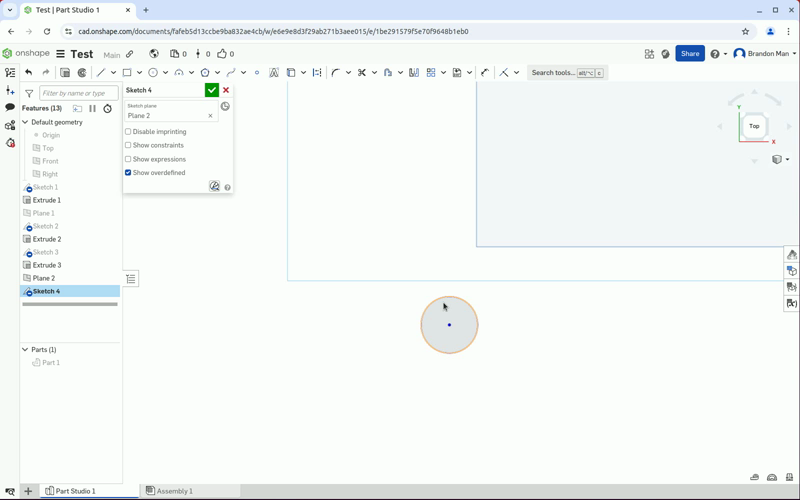
click(443, 302)
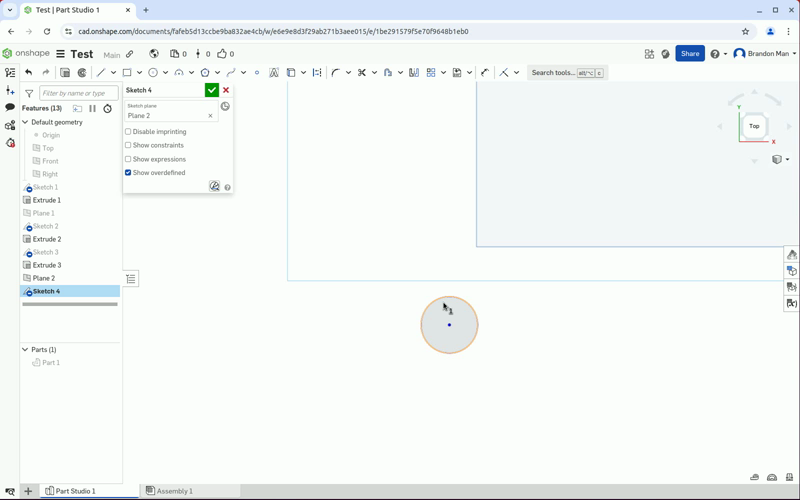
scroll(-6)
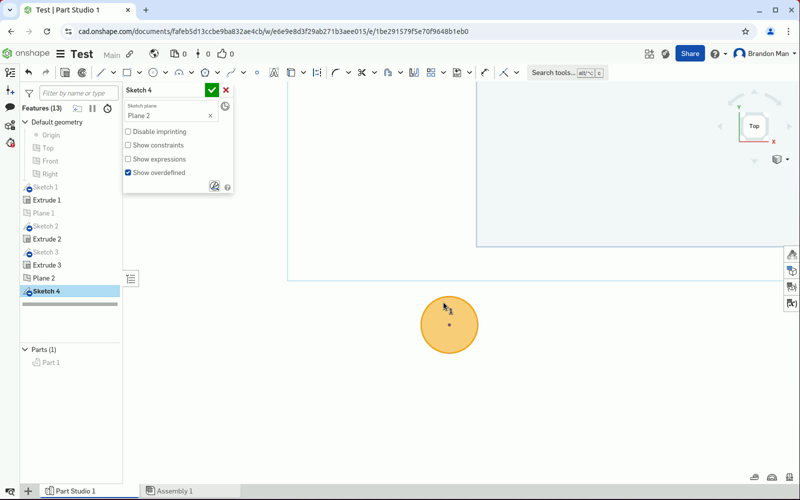
scroll(-6)
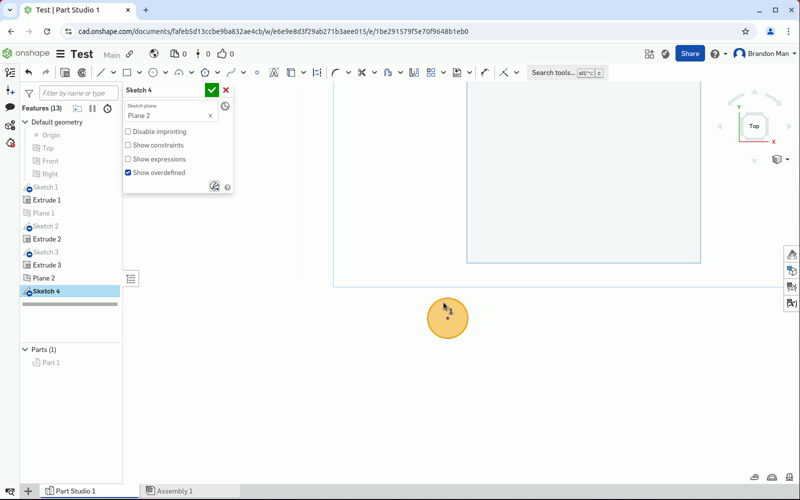
scroll(-6)
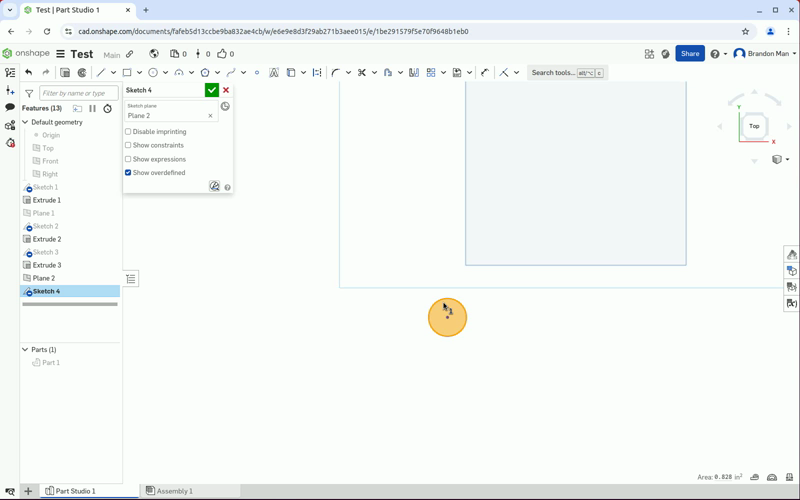
scroll(-6)
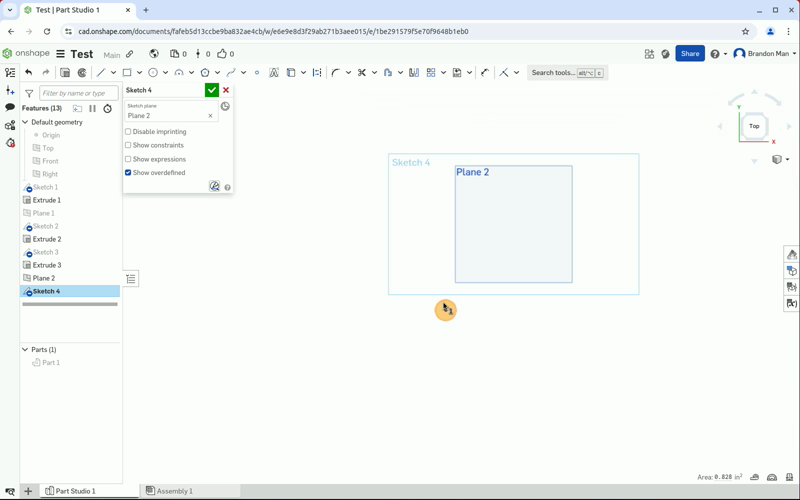
scroll(-6)
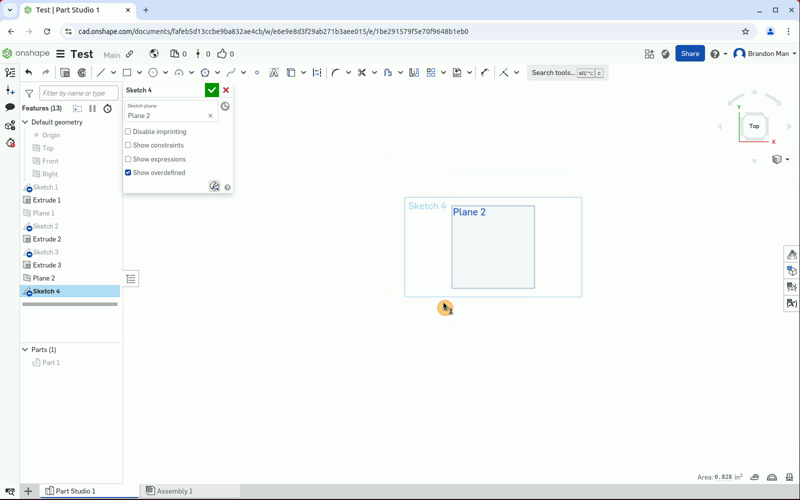
scroll(-6)
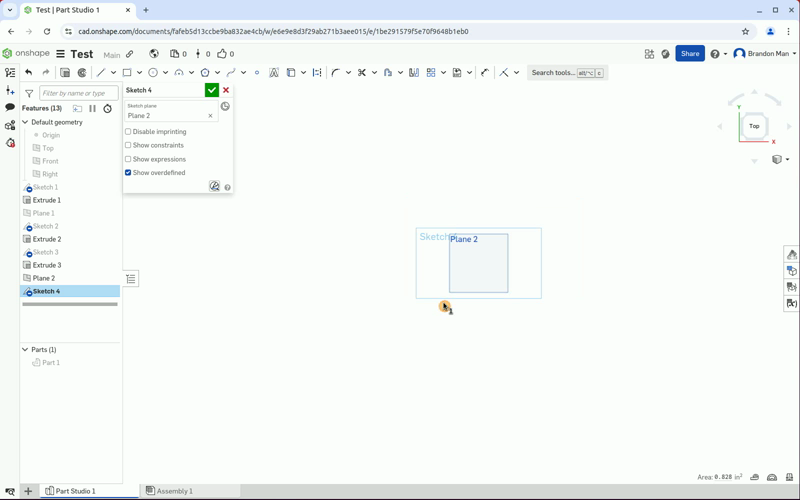
scroll(-6)
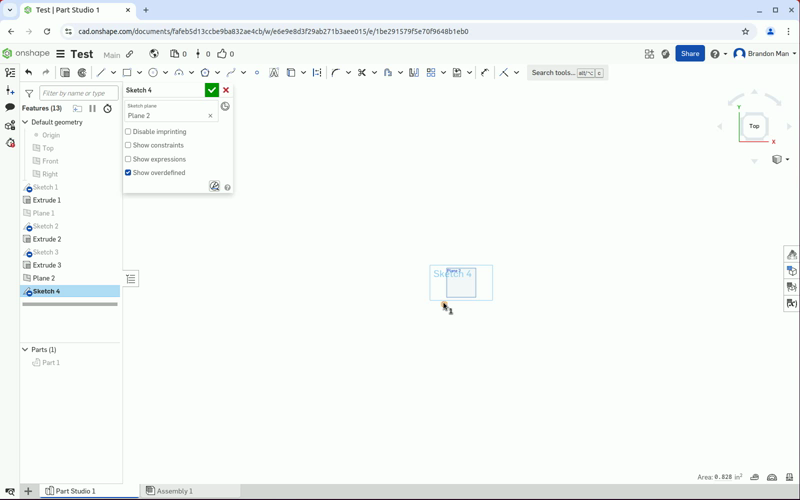
mouse_move(73, 352)
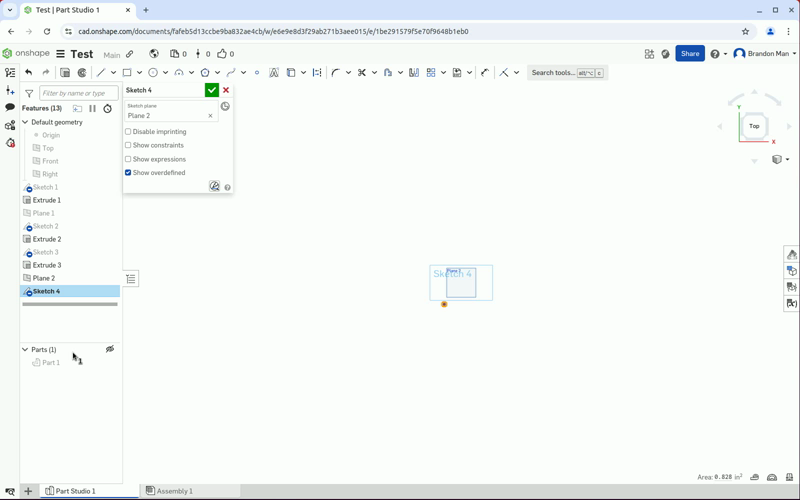
key(shift+y)
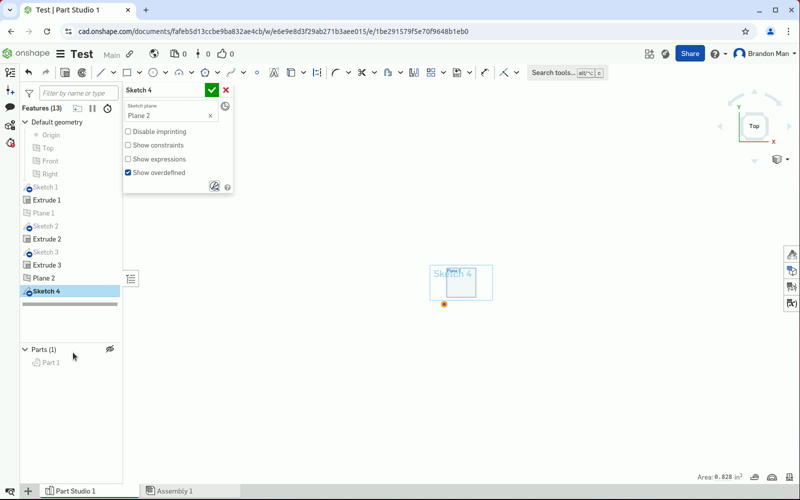
key(shift+e)
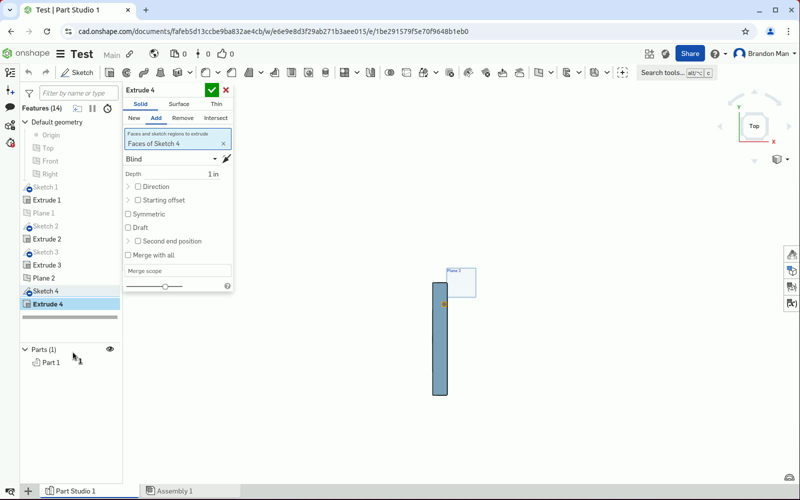
mouse_move(143, 106)
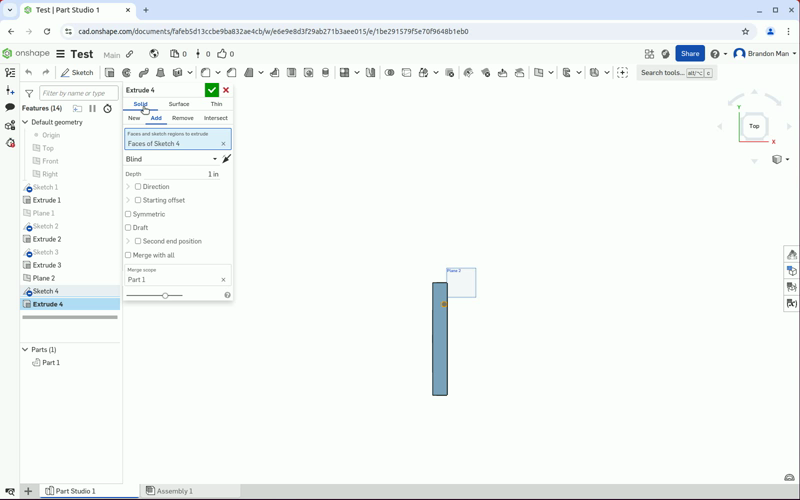
click(143, 106)
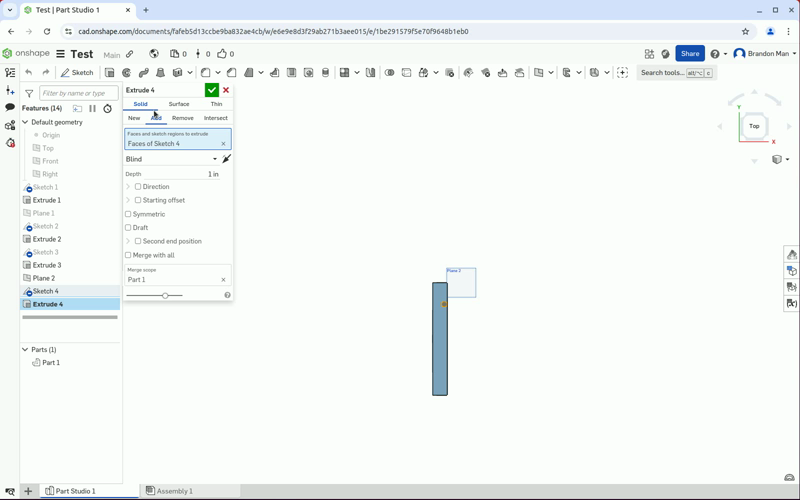
mouse_move(186, 120)
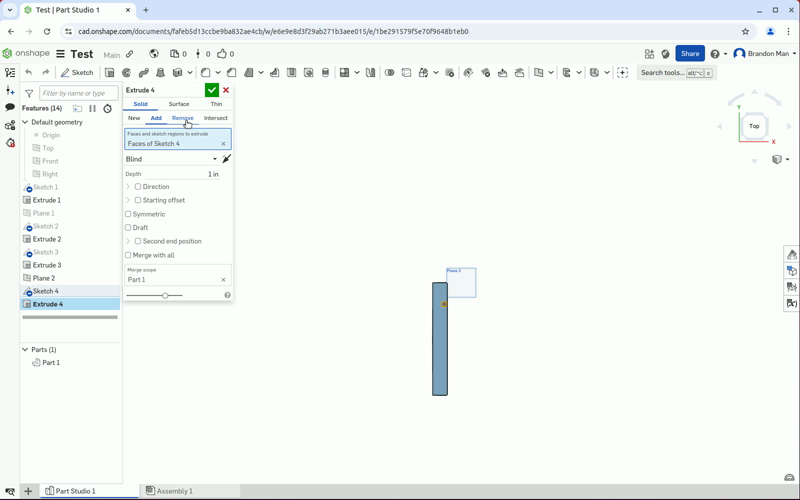
click(186, 120)
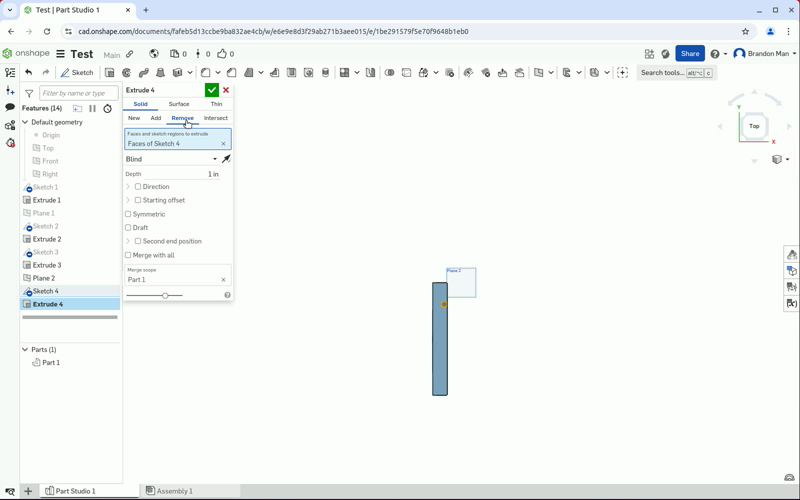
key(tab, 4)
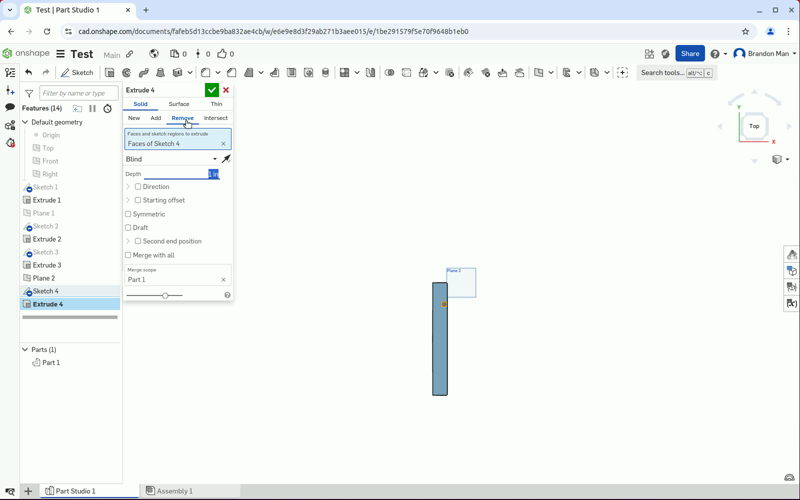
text(30.811)
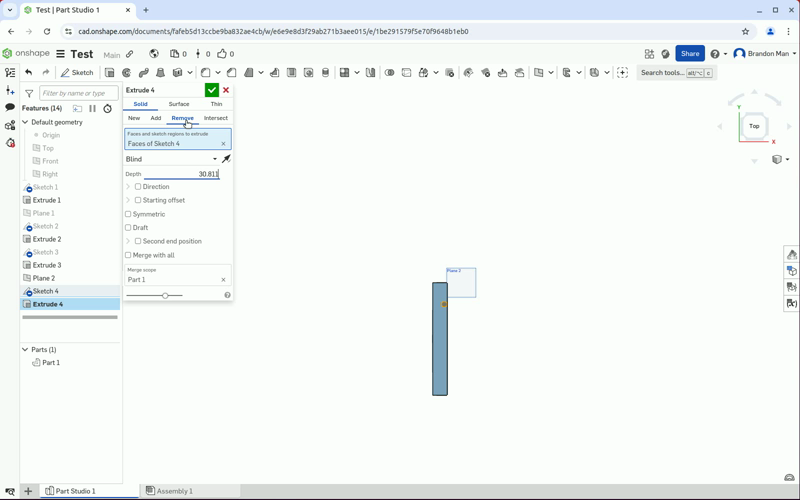
key(tab, 6)
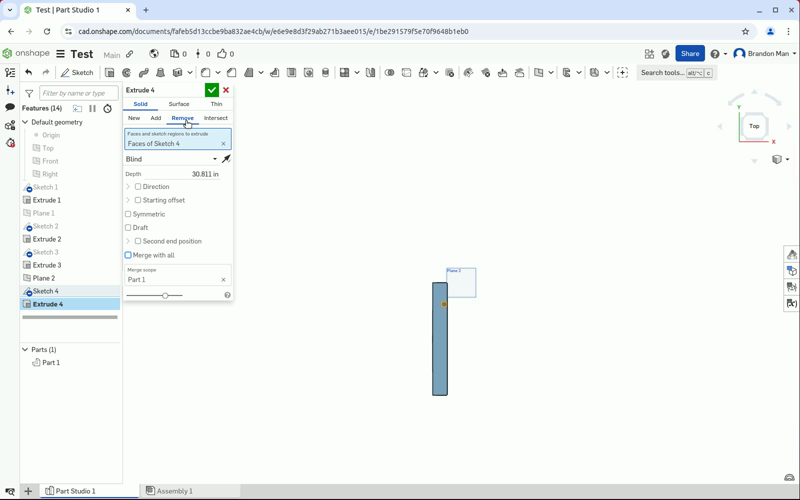
key(space)
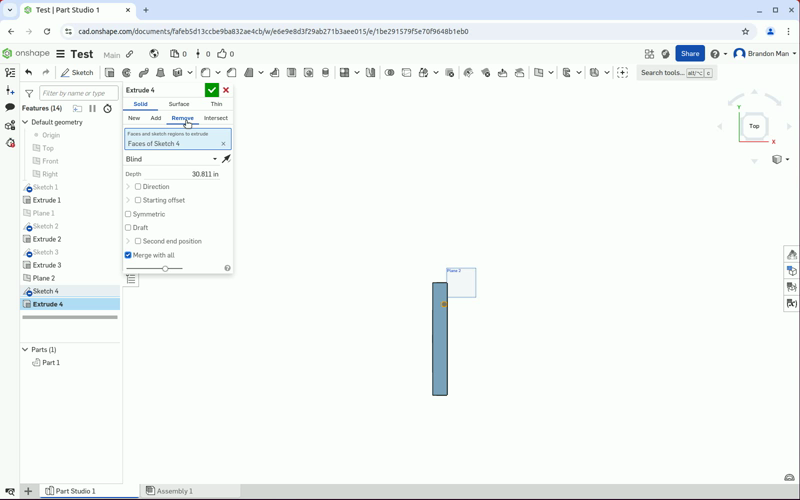
key(enter)
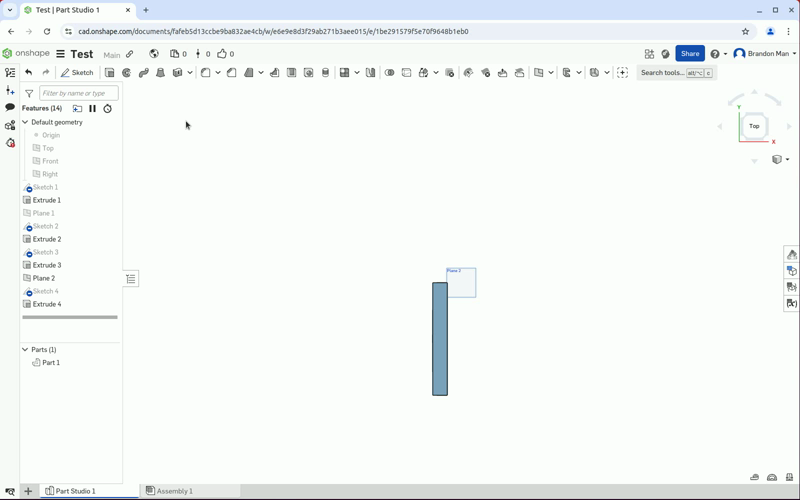
key(shift+h)
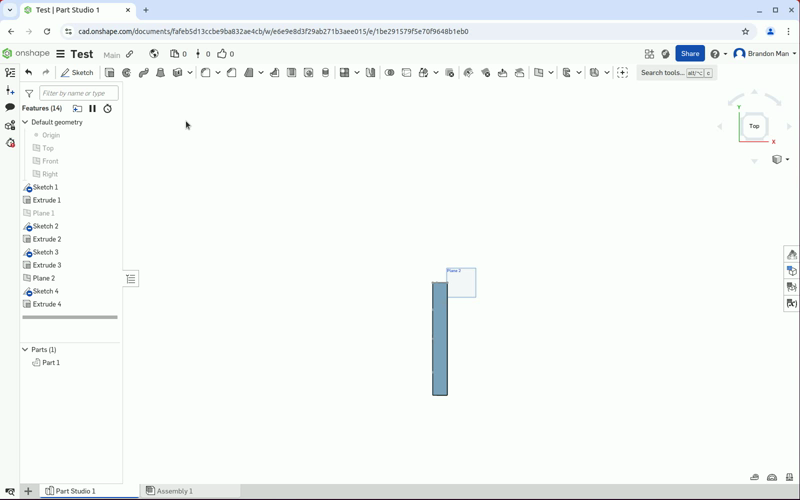
key(shift+h)
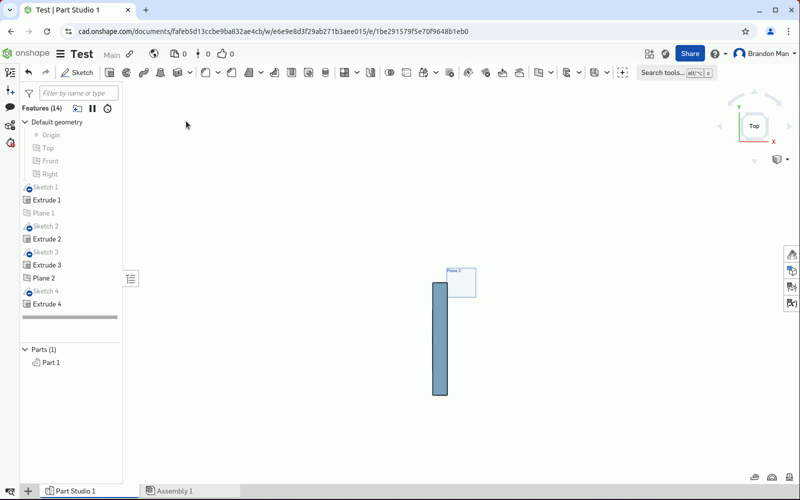
mouse_move(73, 189)
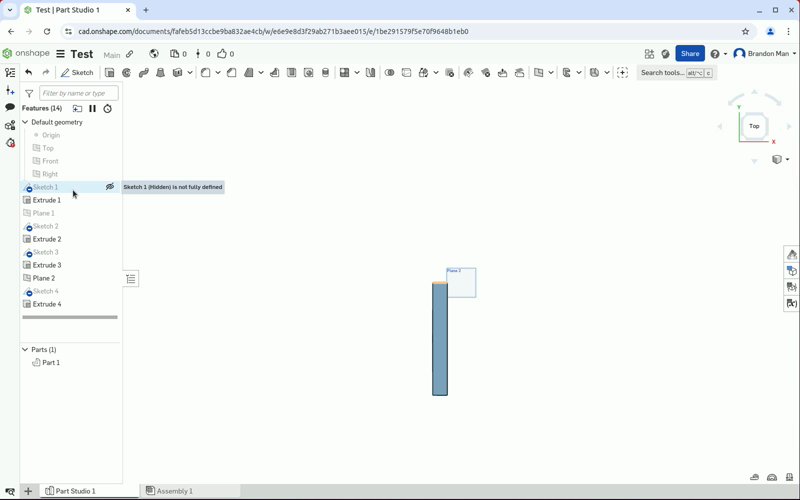
click(73, 189)
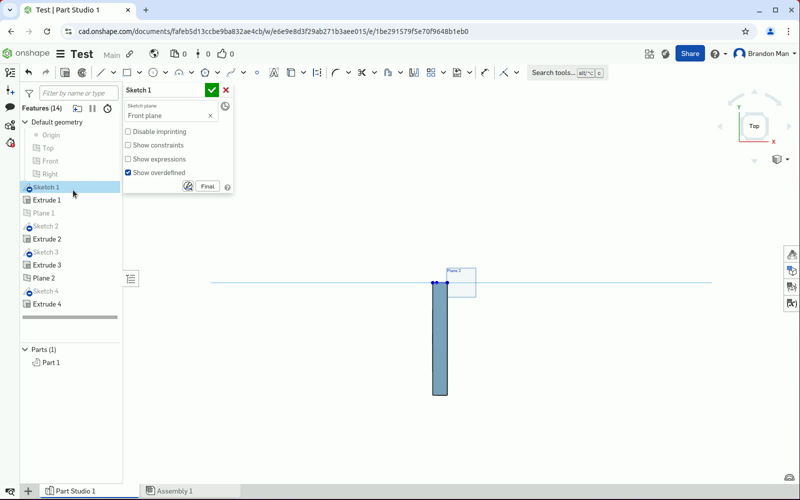
mouse_move(229, 92)
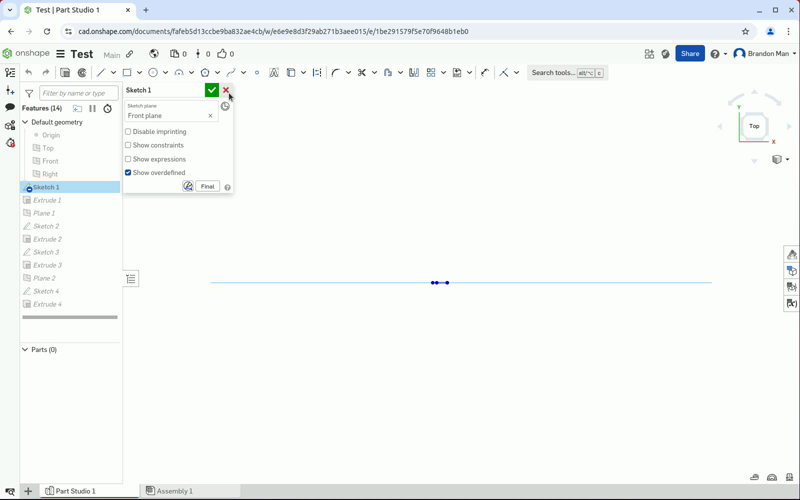
click(229, 92)
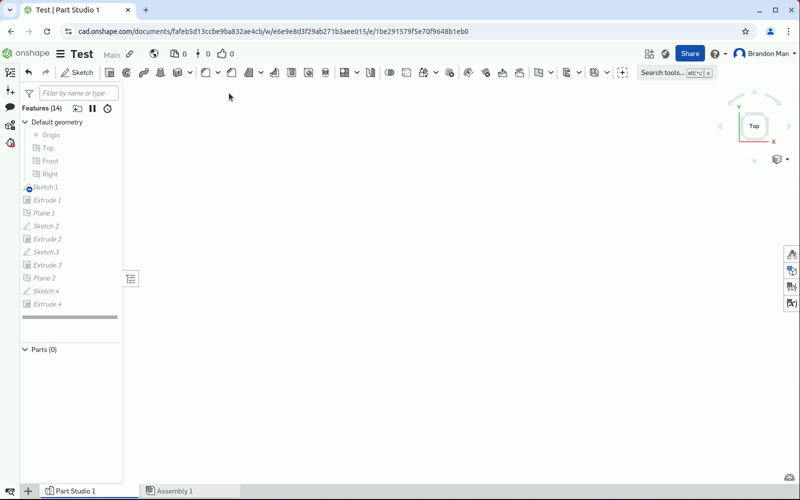
key(shift+s)
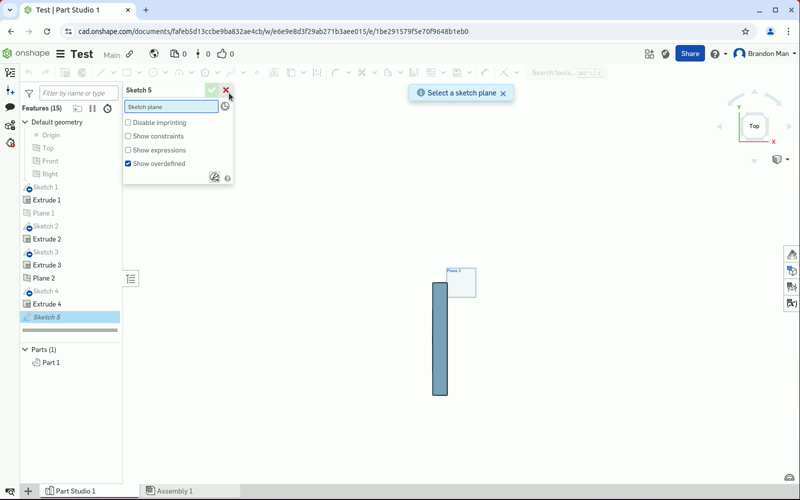
mouse_move(73, 280)
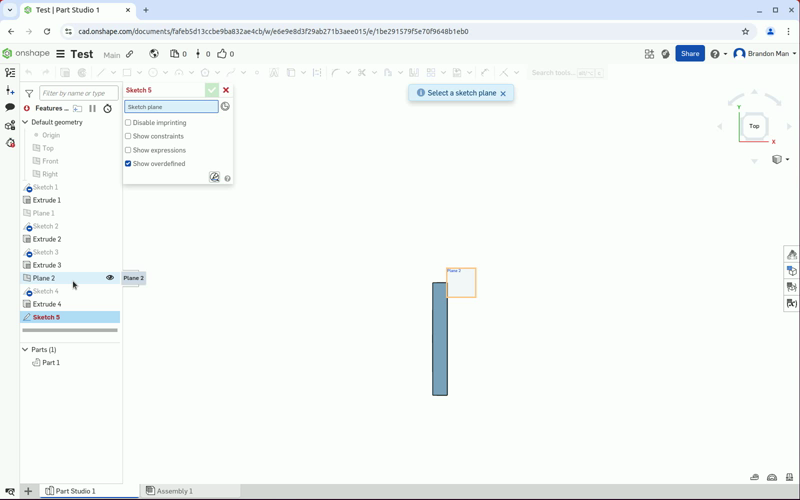
click(73, 280)
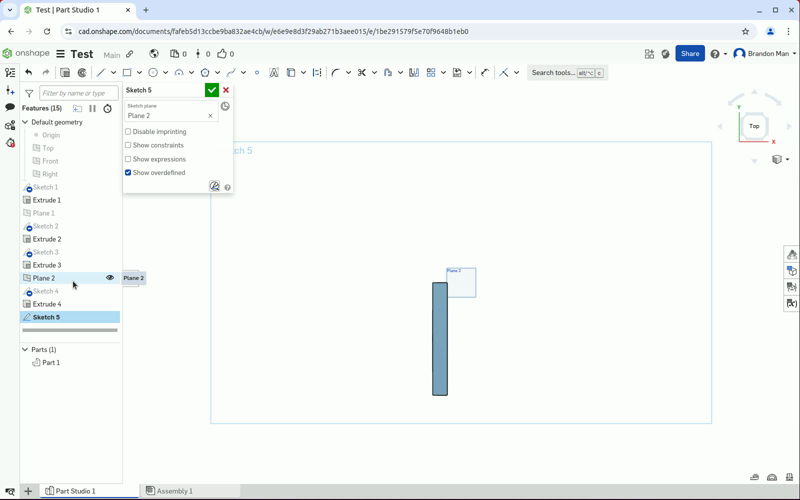
mouse_move(73, 352)
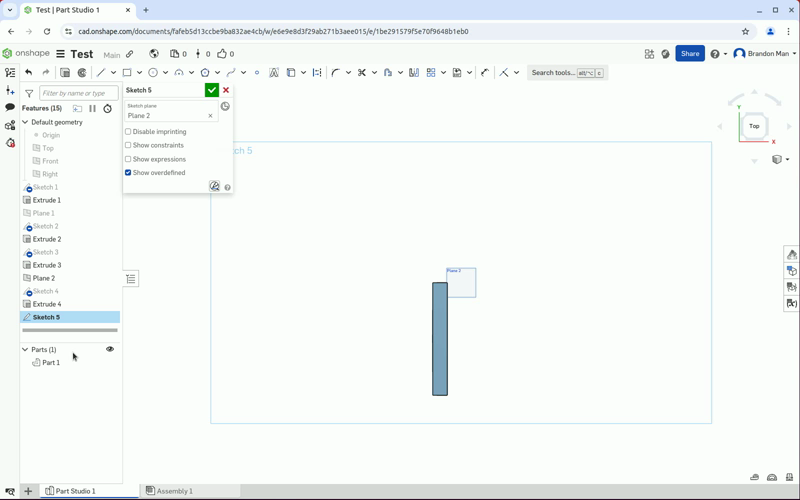
key(y)
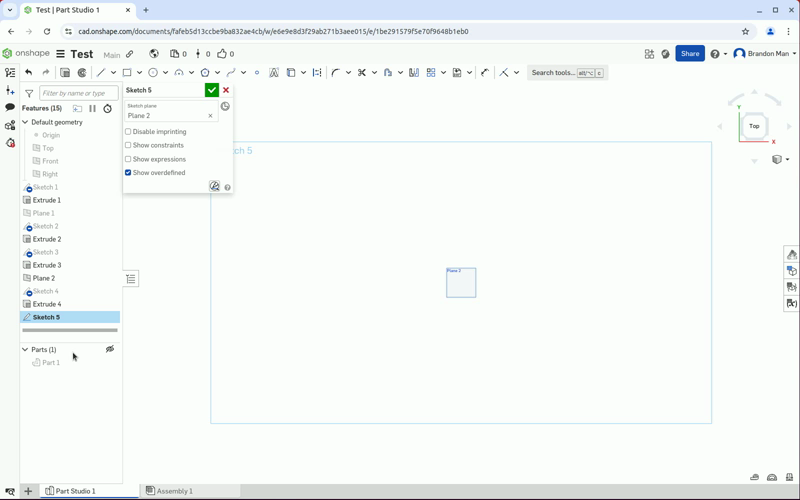
key(c)
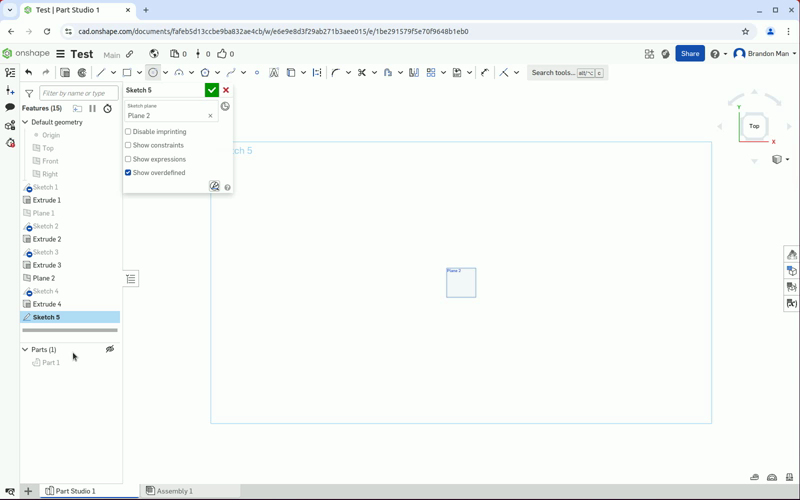
key_down(shift)
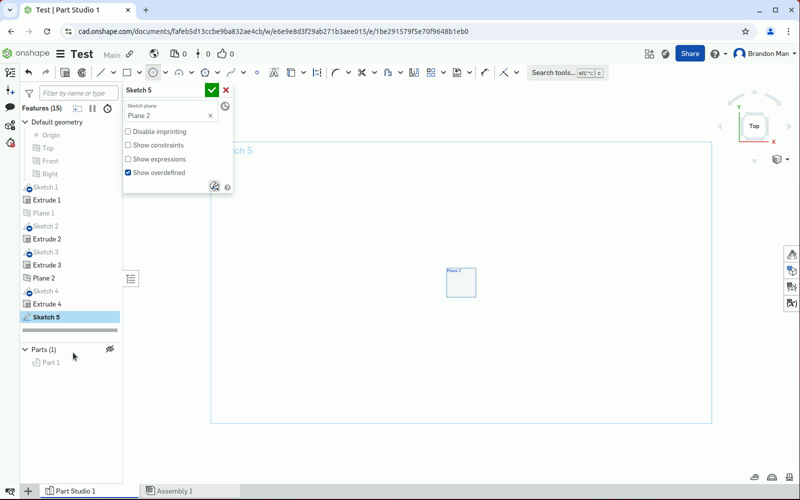
mouse_move(444, 374)
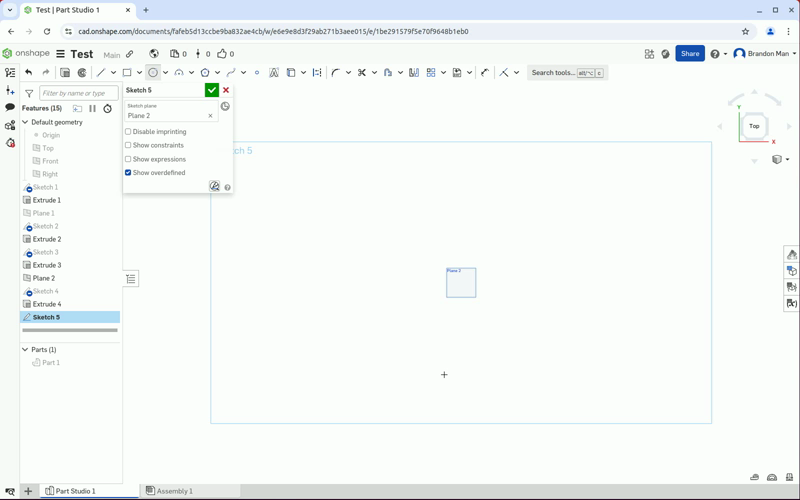
click(444, 374)
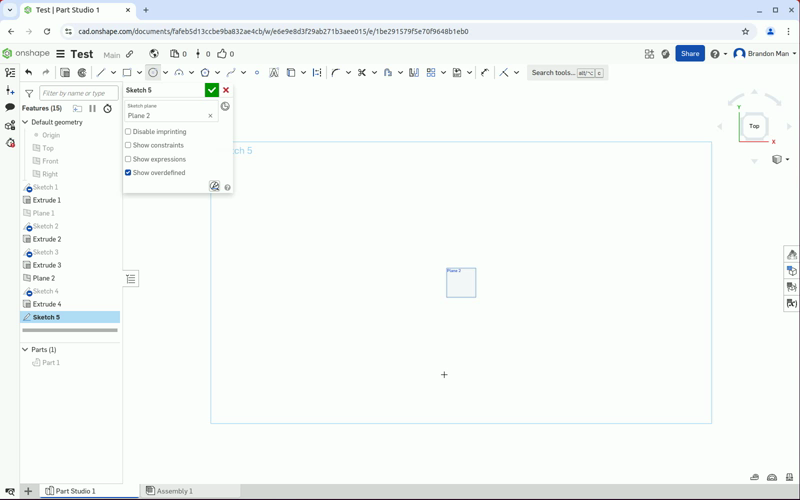
key_up(shift)
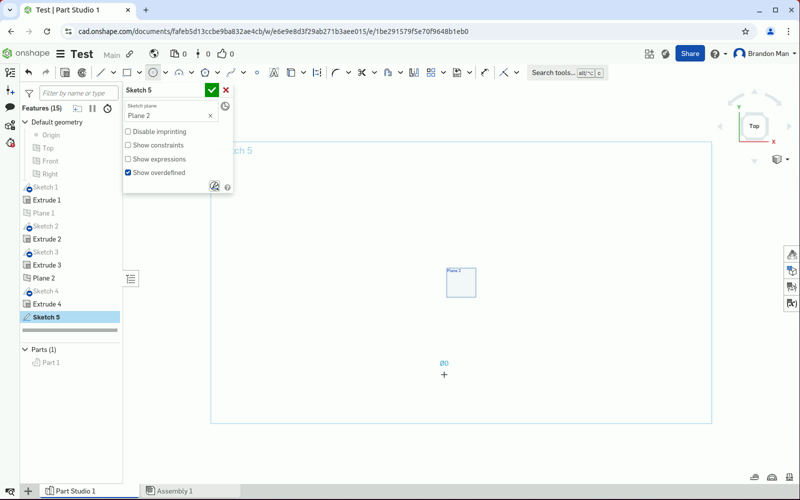
mouse_move(446, 374)
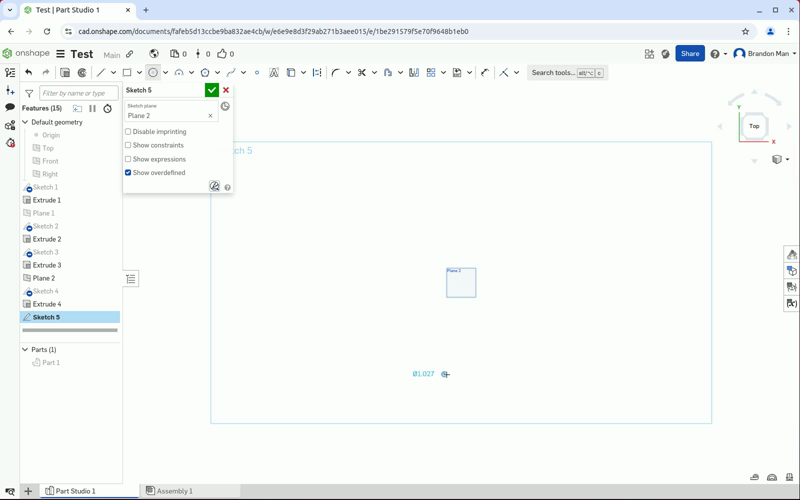
scroll(6)
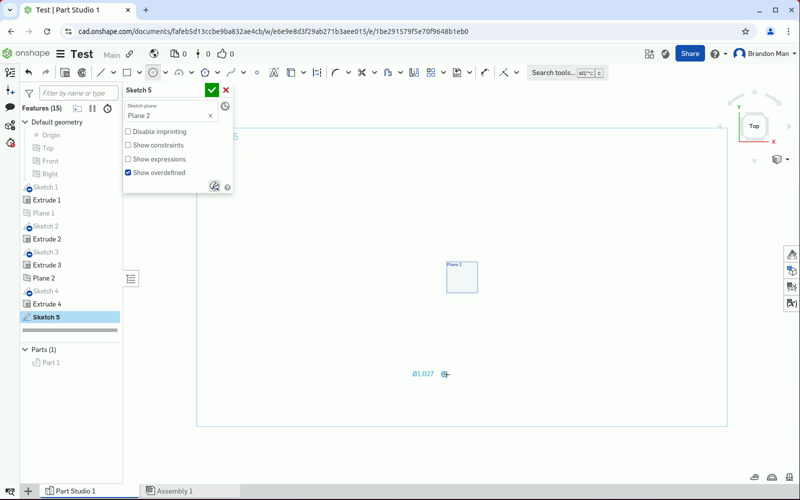
scroll(6)
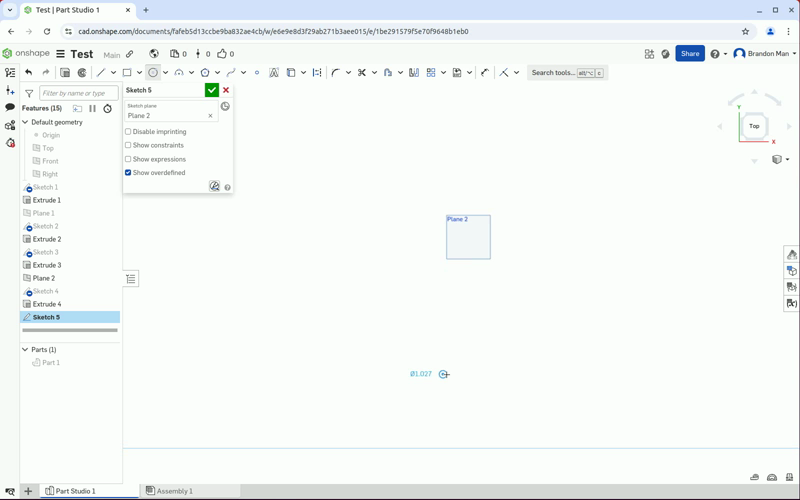
scroll(6)
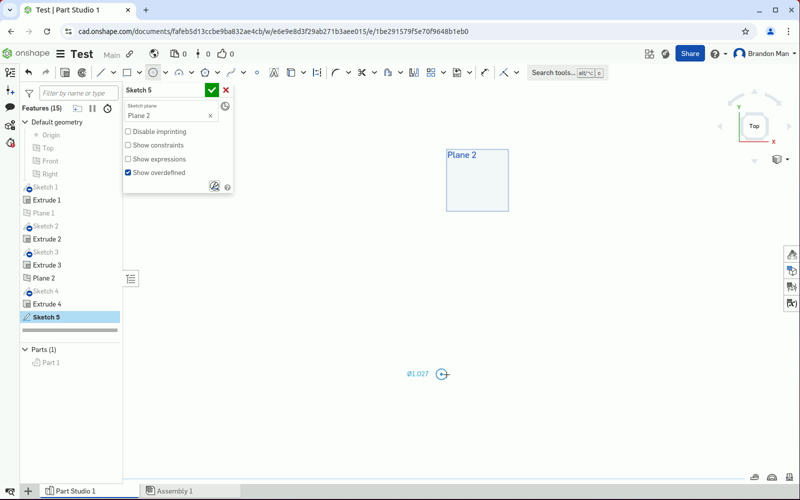
scroll(6)
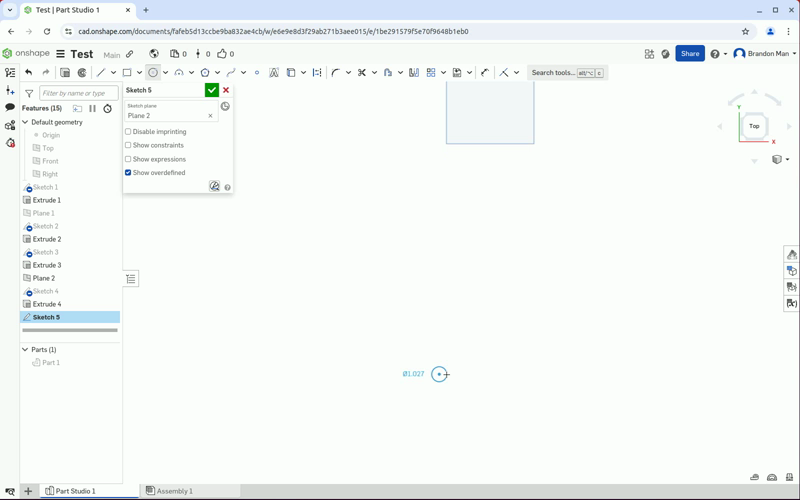
scroll(6)
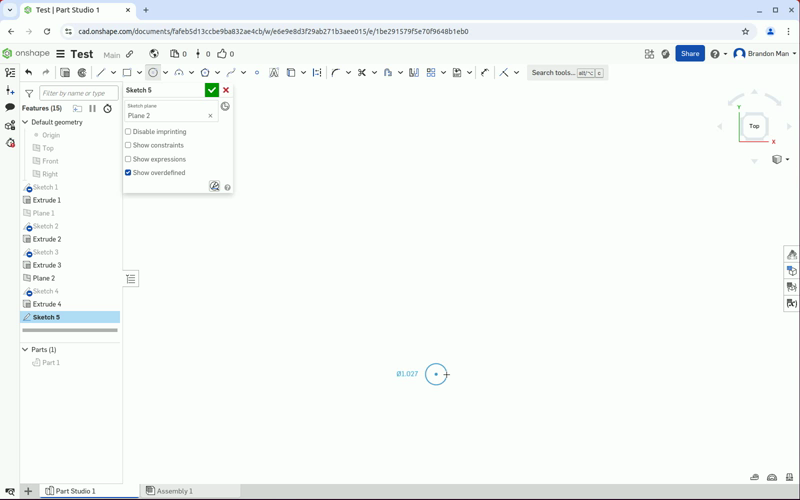
scroll(6)
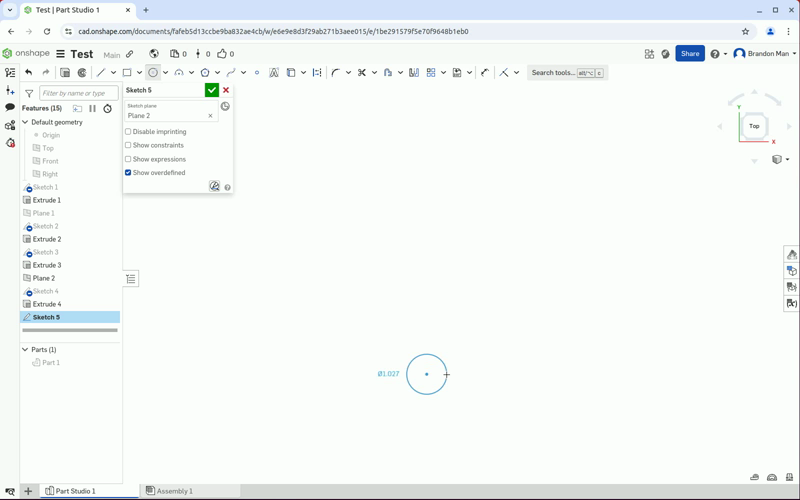
scroll(6)
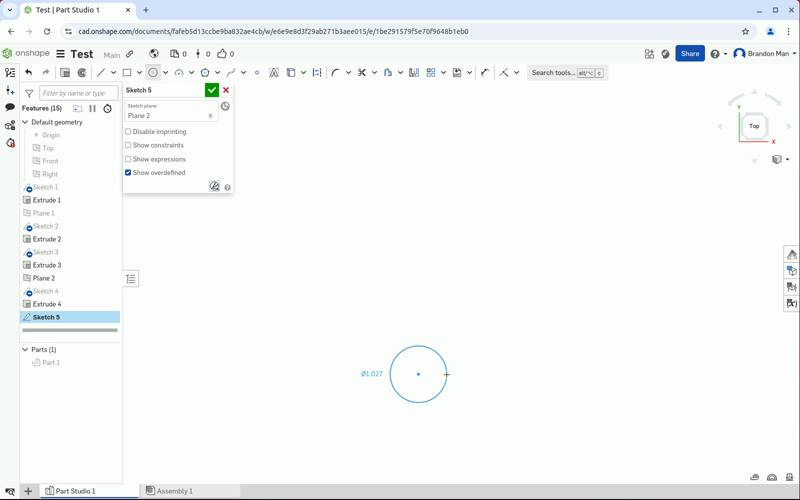
click(446, 374)
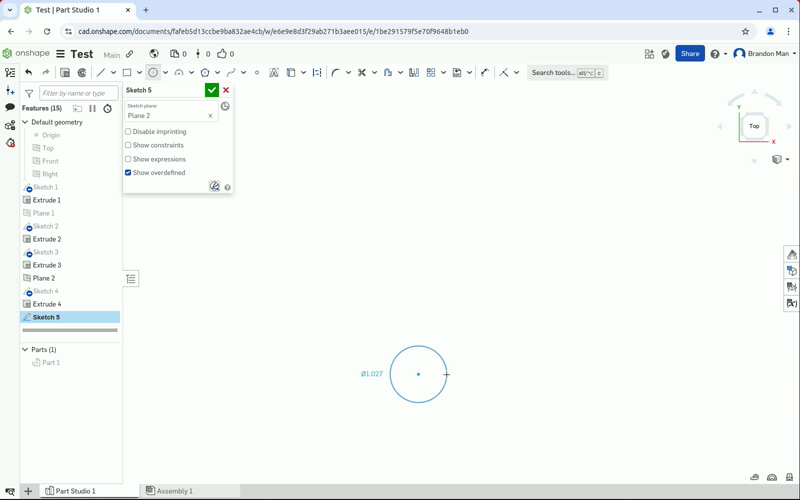
scroll(-6)
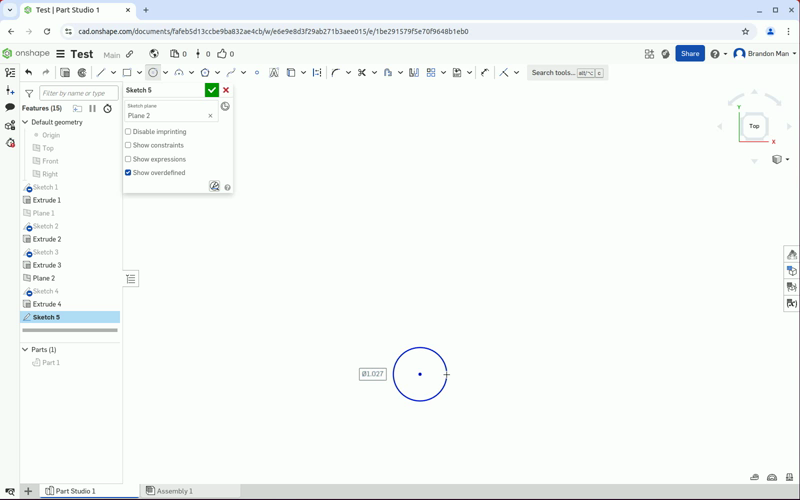
scroll(-6)
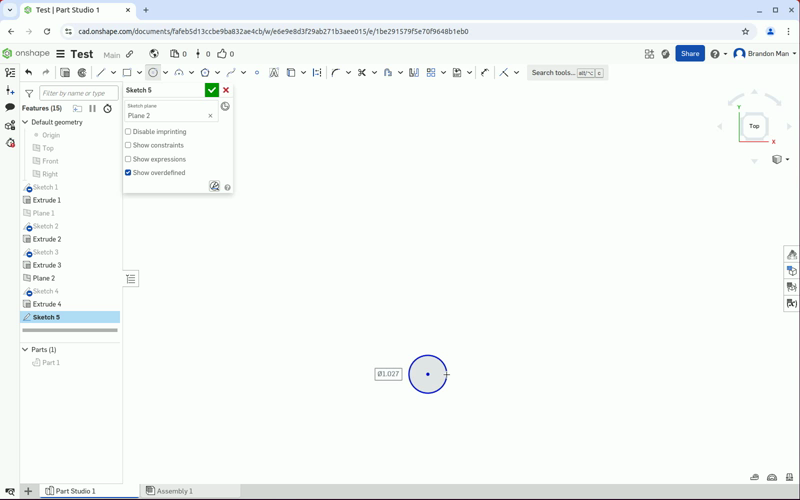
scroll(-6)
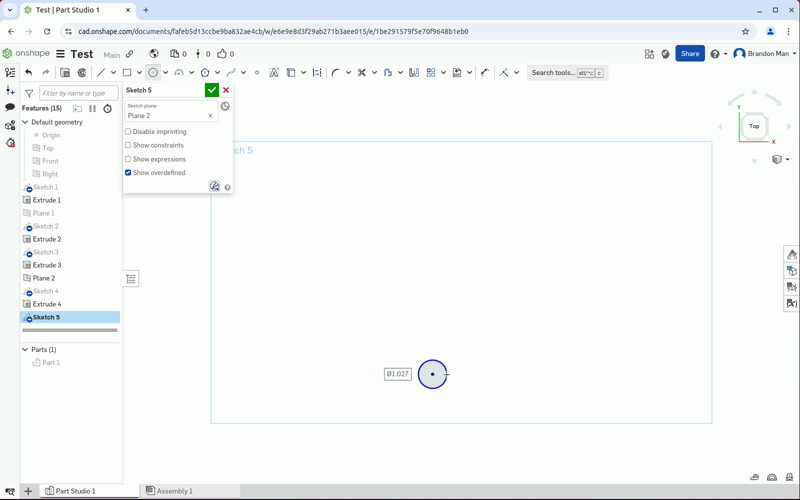
scroll(-6)
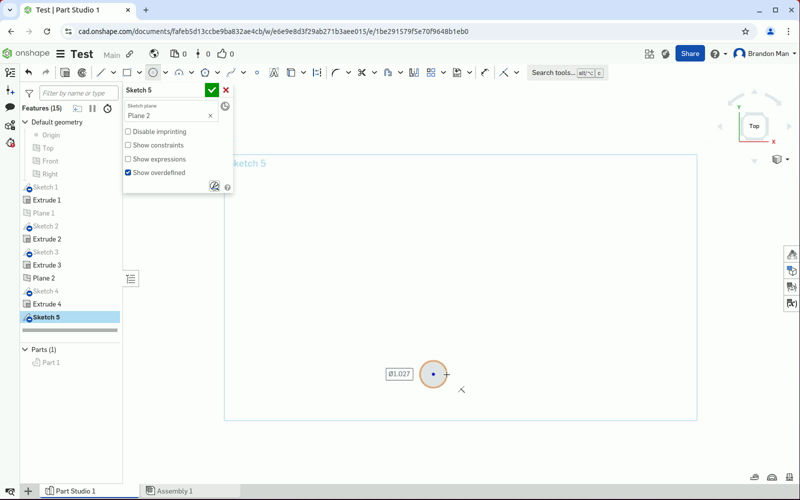
scroll(-6)
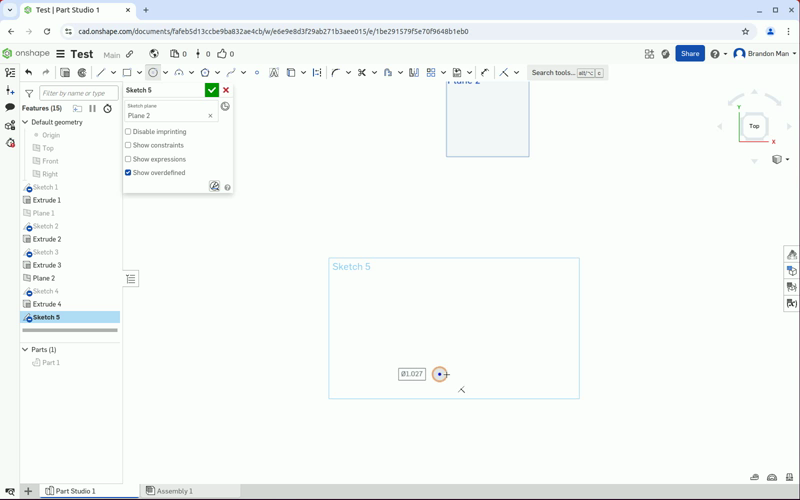
scroll(-6)
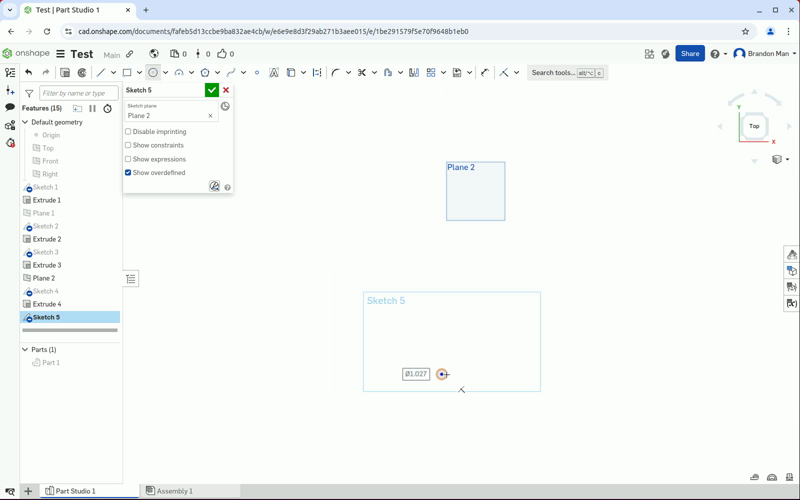
scroll(-6)
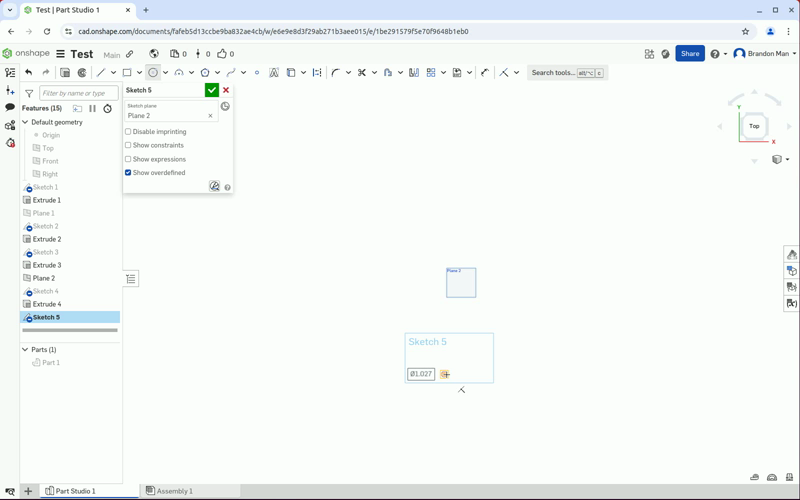
key(esc)
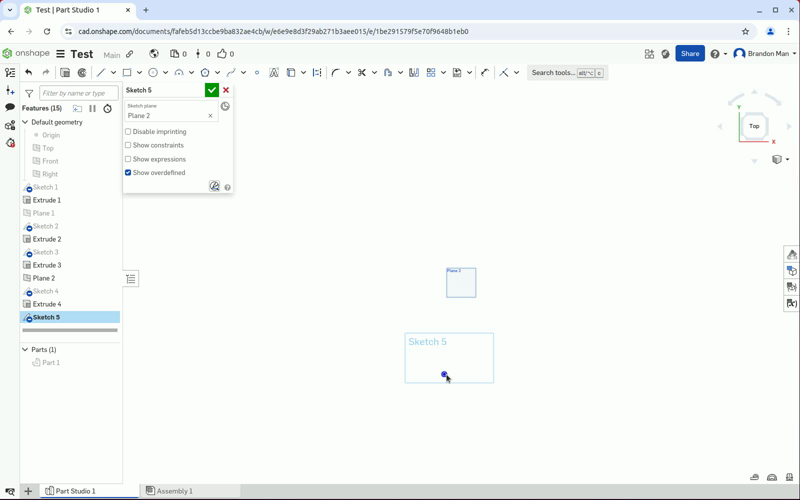
mouse_move(442, 373)
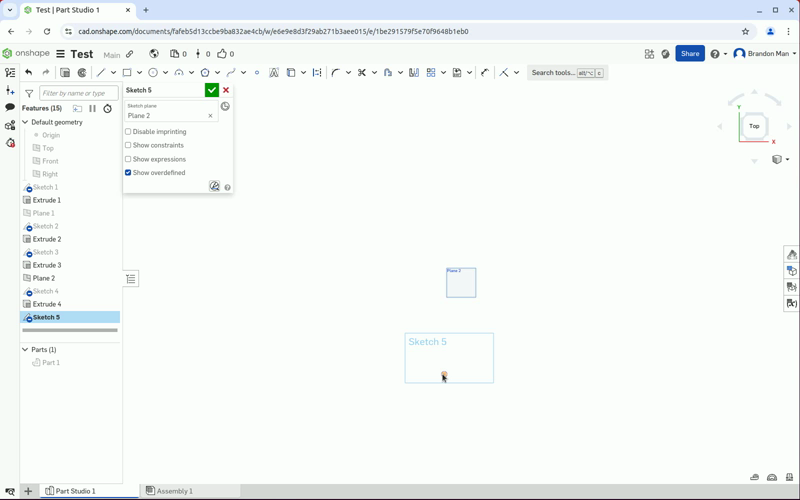
scroll(6)
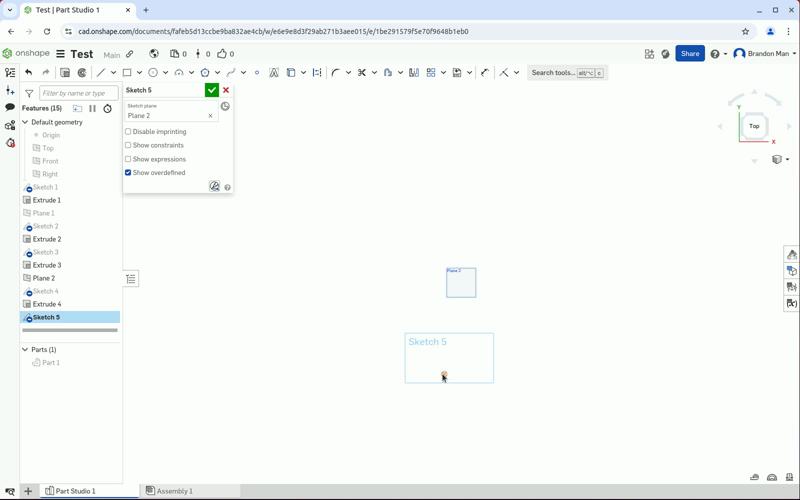
scroll(6)
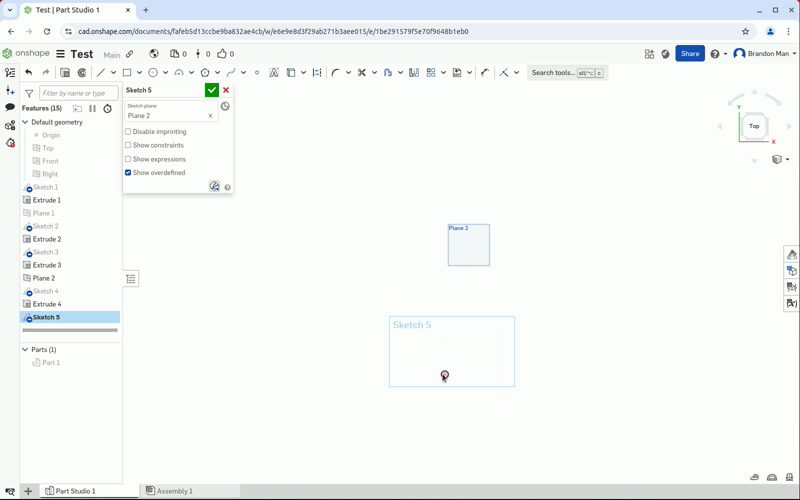
scroll(6)
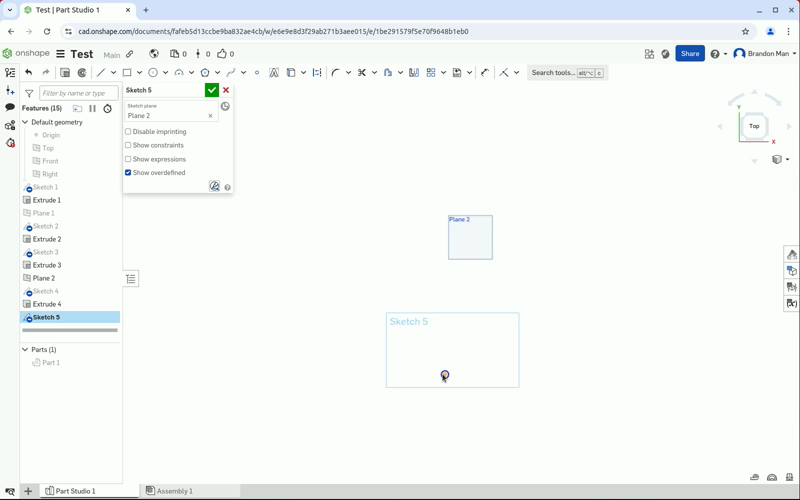
scroll(6)
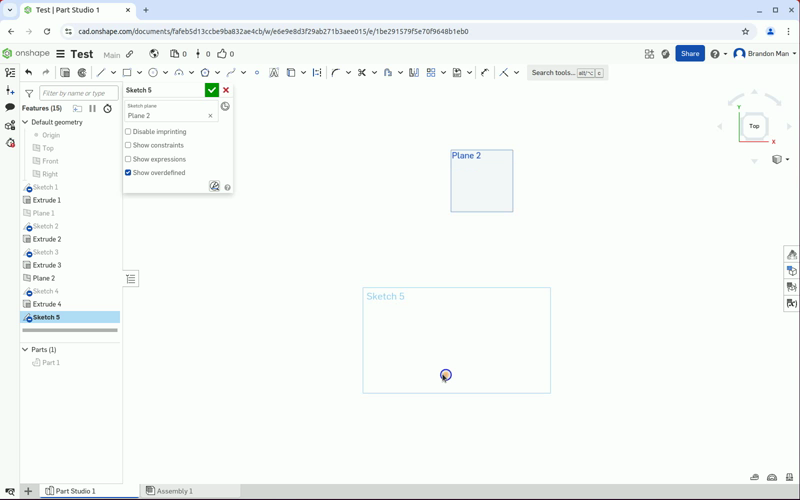
scroll(6)
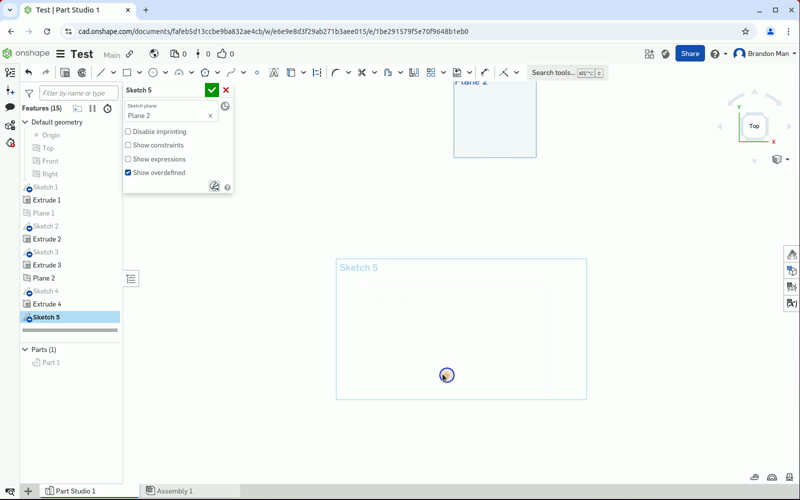
scroll(6)
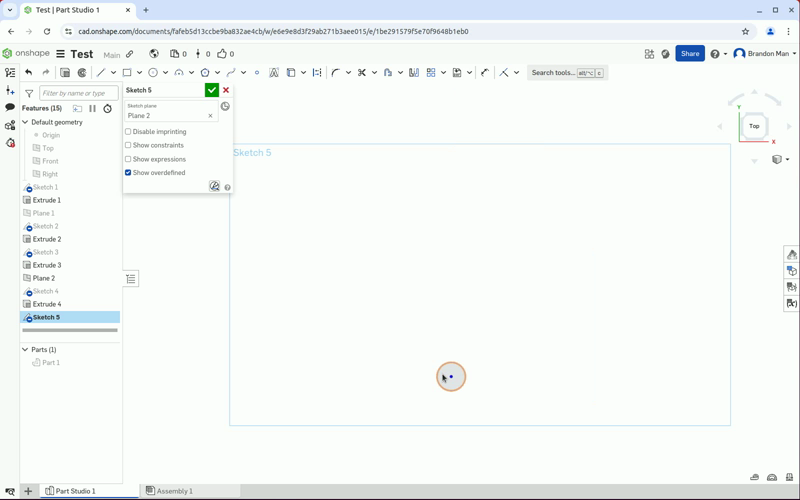
scroll(6)
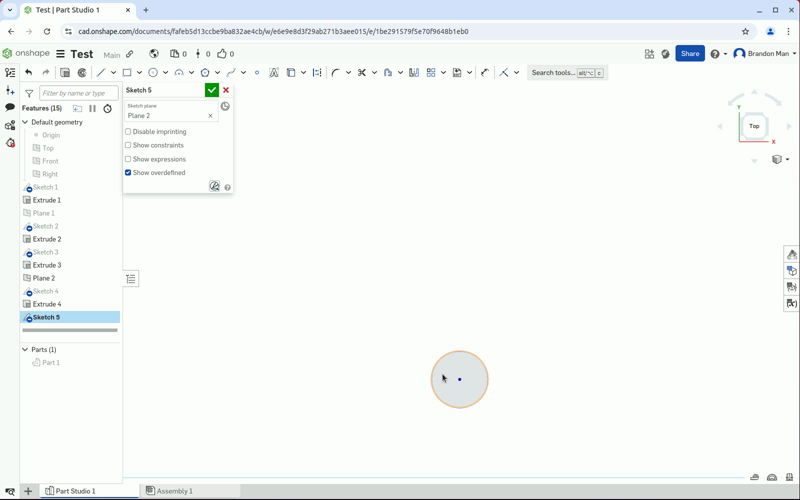
click(442, 373)
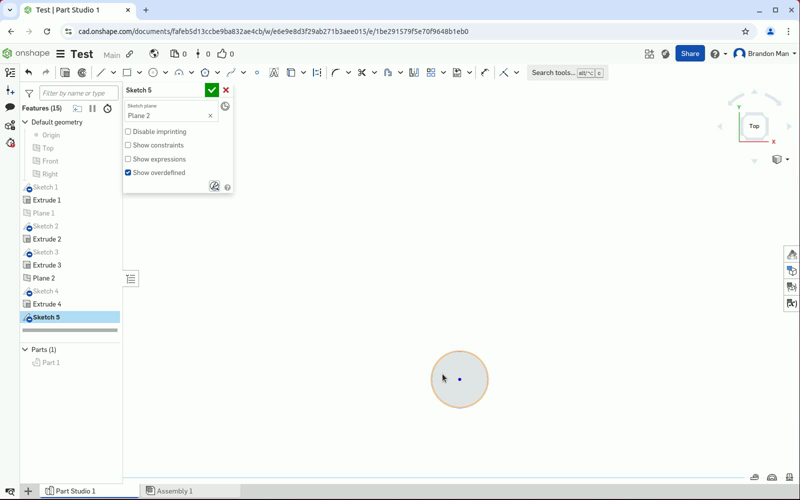
scroll(-6)
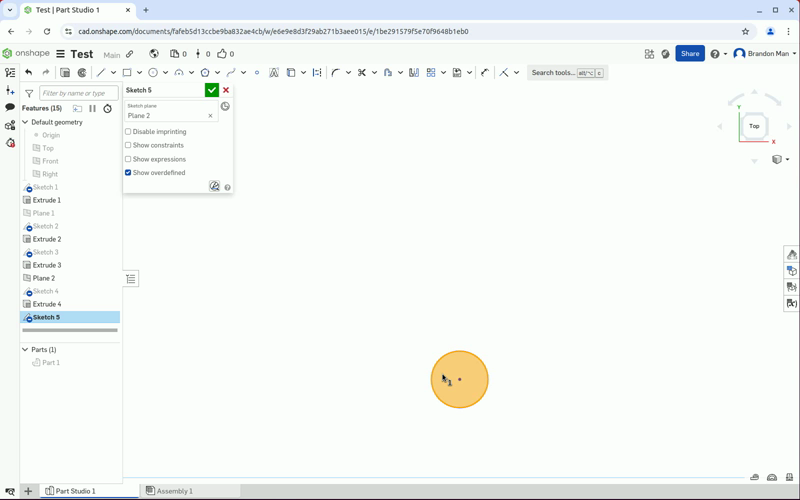
scroll(-6)
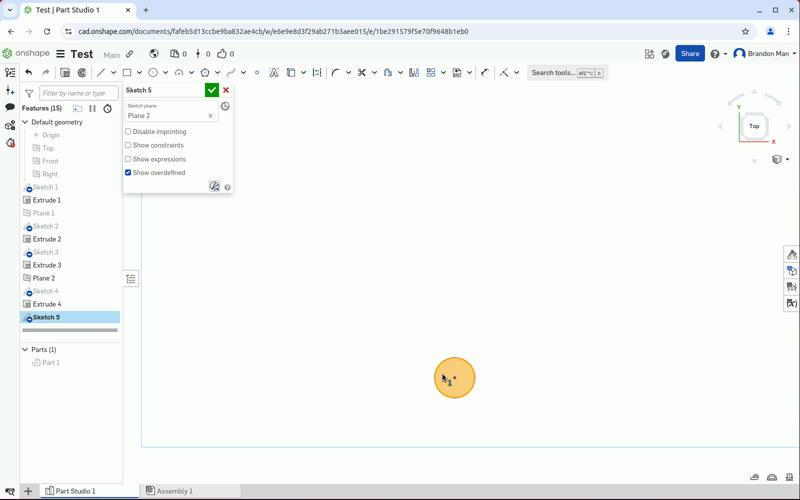
scroll(-6)
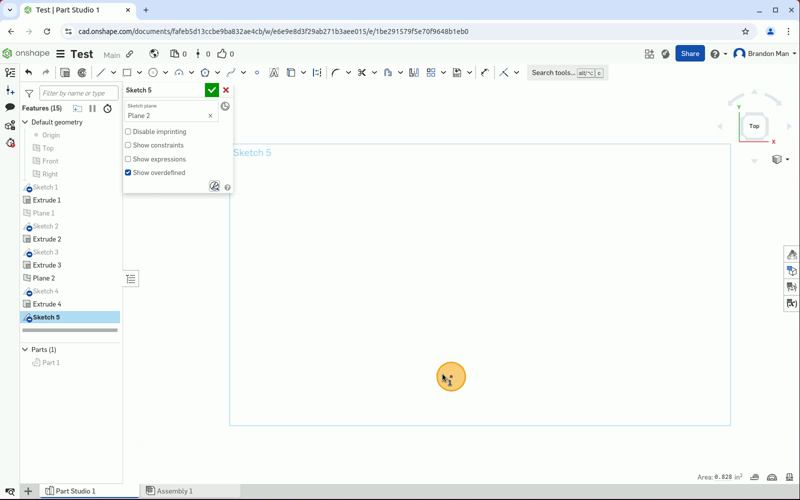
scroll(-6)
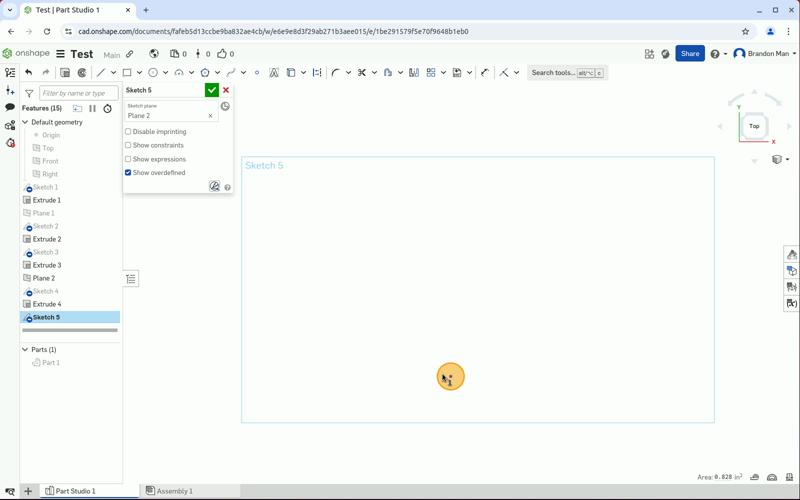
scroll(-6)
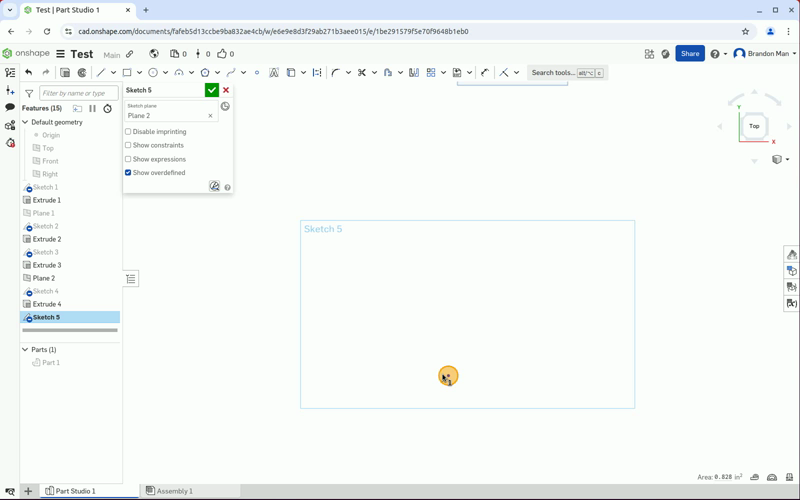
scroll(-6)
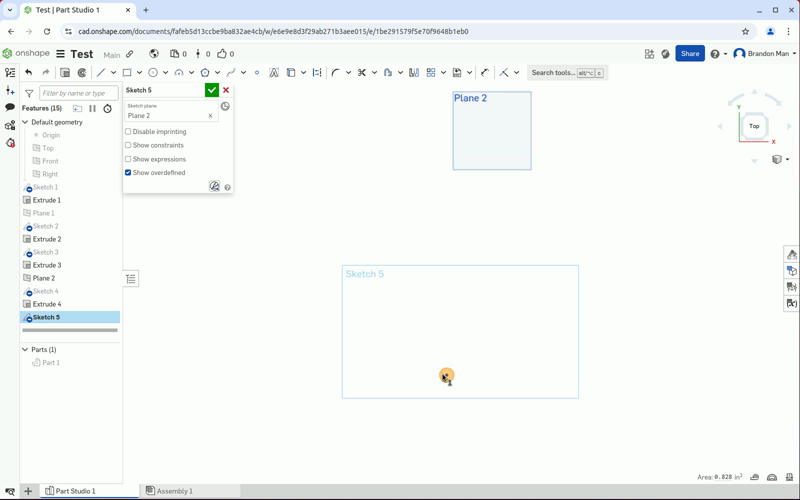
scroll(-6)
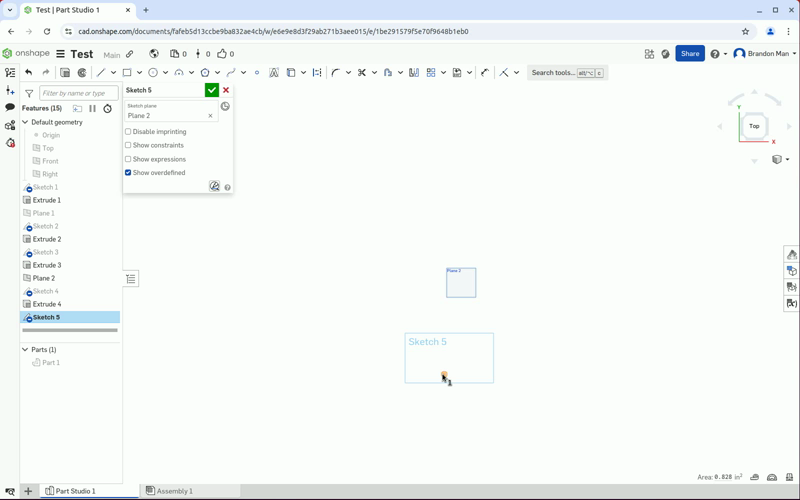
mouse_move(73, 352)
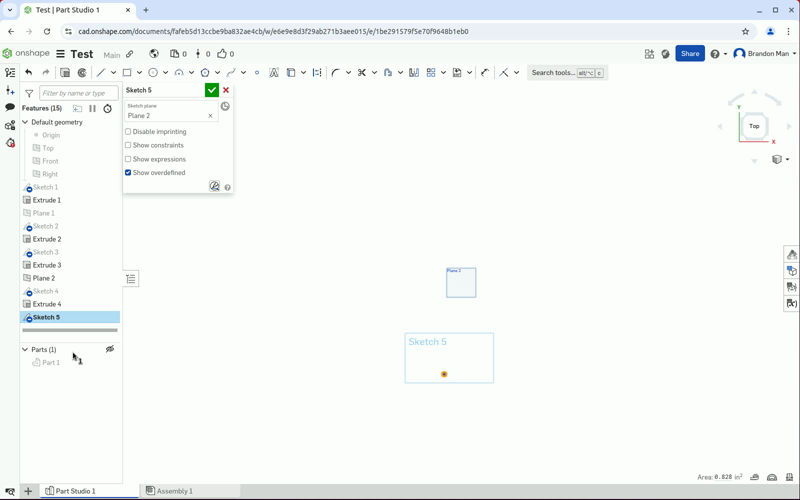
key(shift+y)
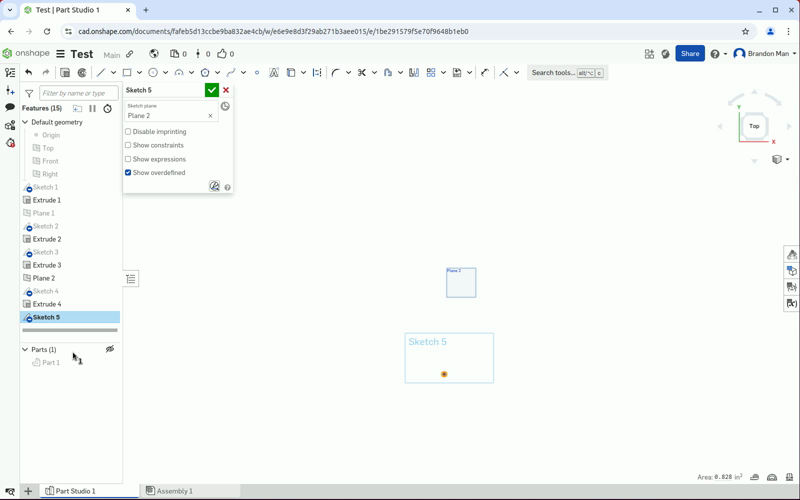
key(shift+e)
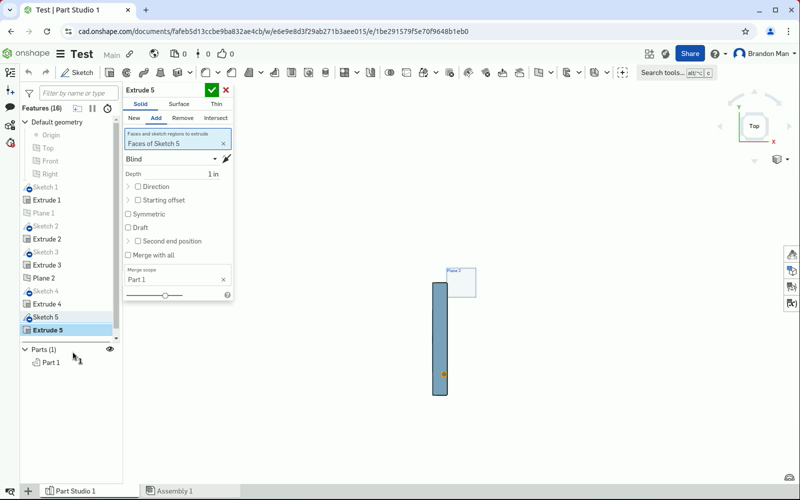
mouse_move(143, 106)
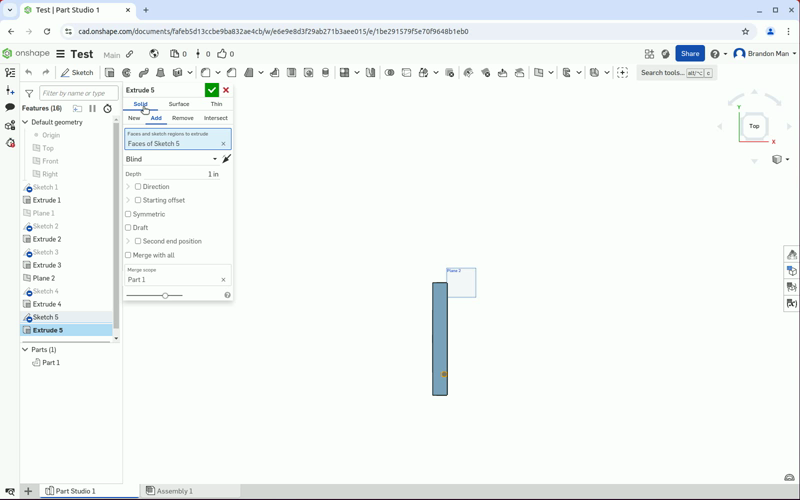
click(143, 106)
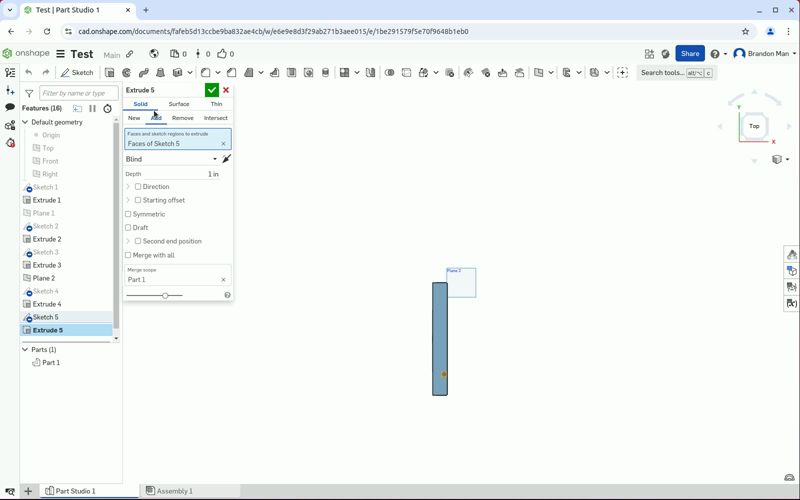
mouse_move(186, 120)
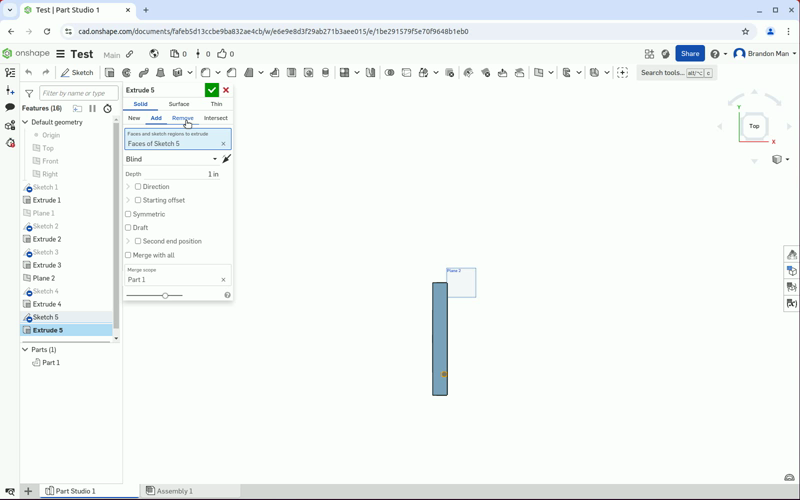
click(186, 120)
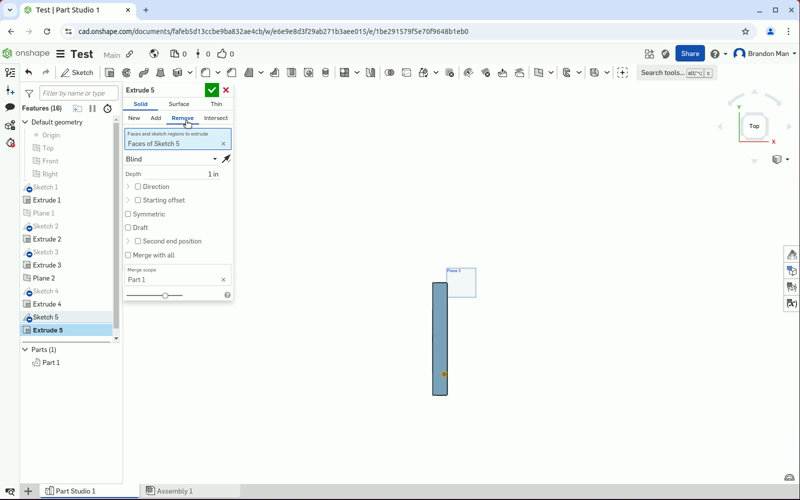
key(tab, 4)
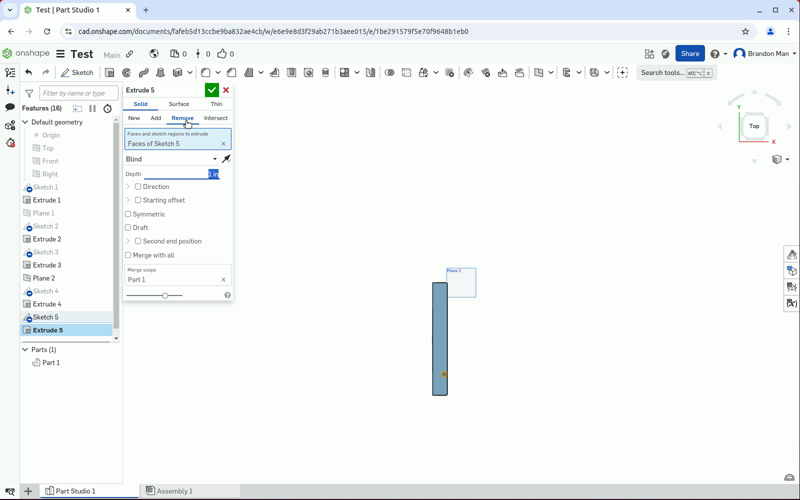
text(30.811)
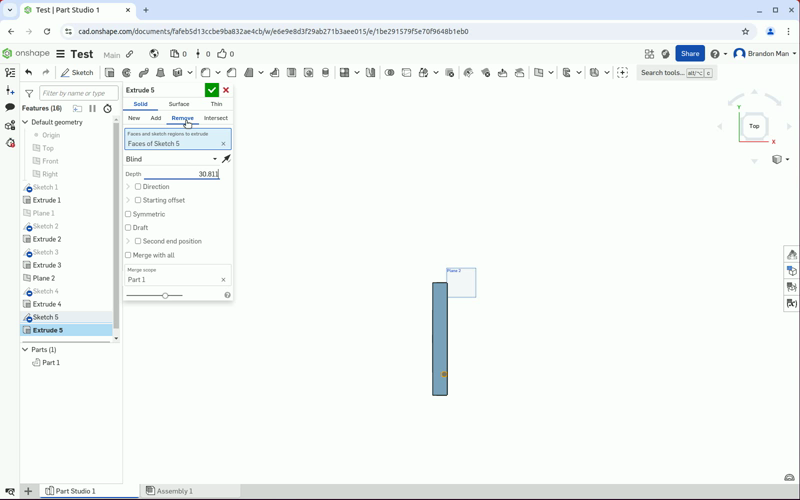
key(tab, 6)
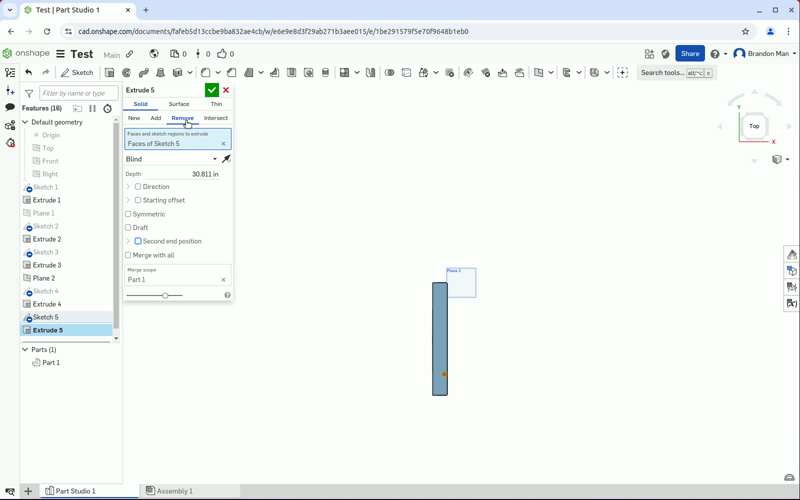
key(space)
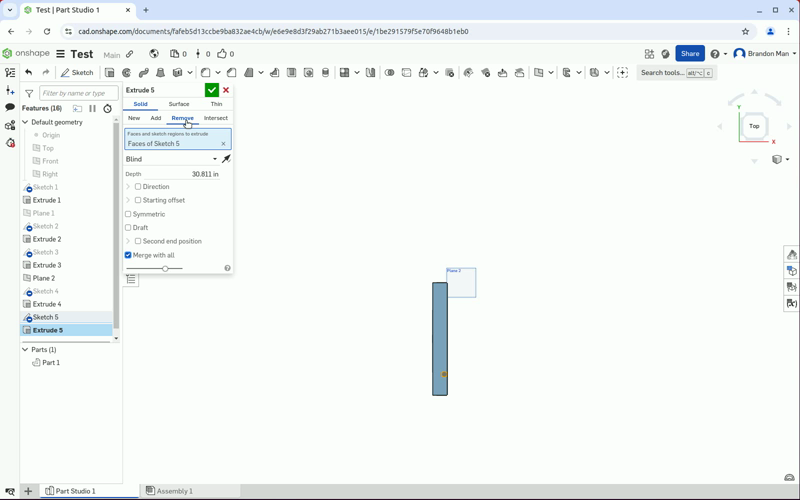
key(enter)
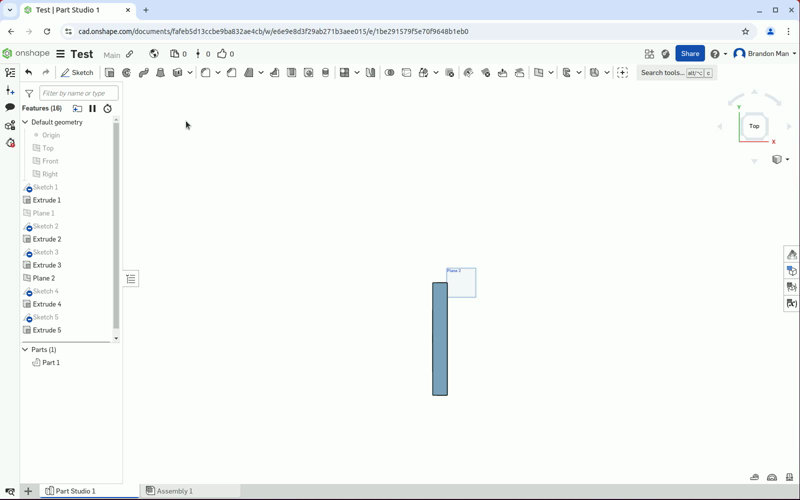
key(shift+h)
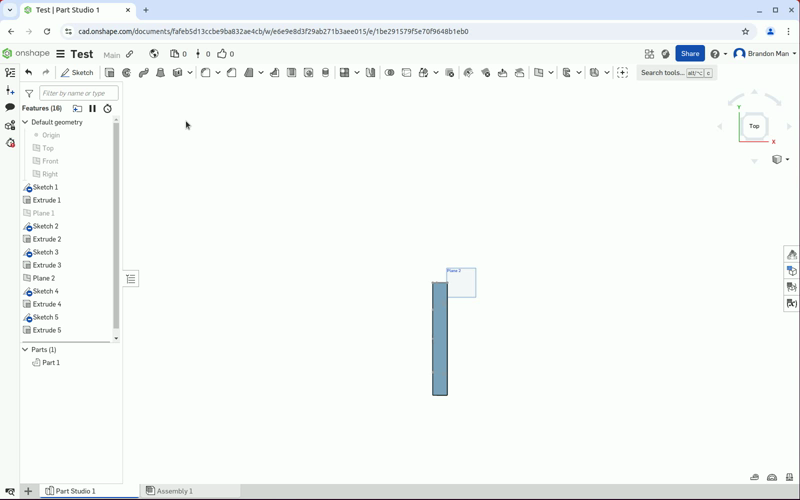
key(shift+h)
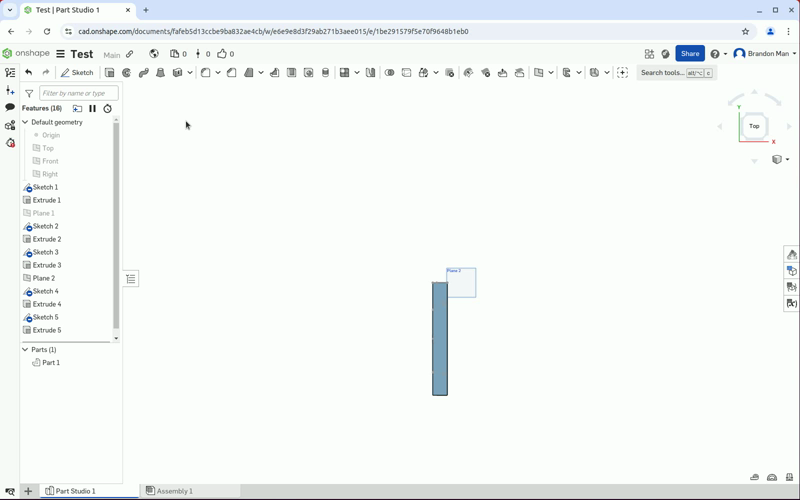
key(shift+7)
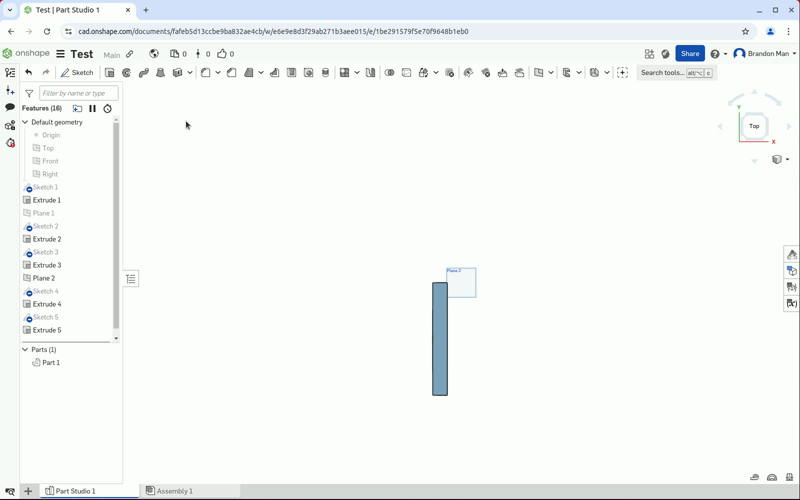
key(up, 3)
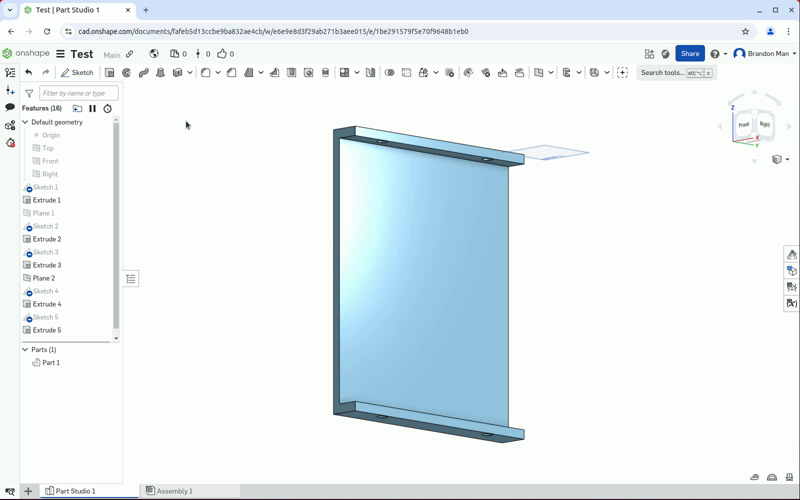
key(left, 3)
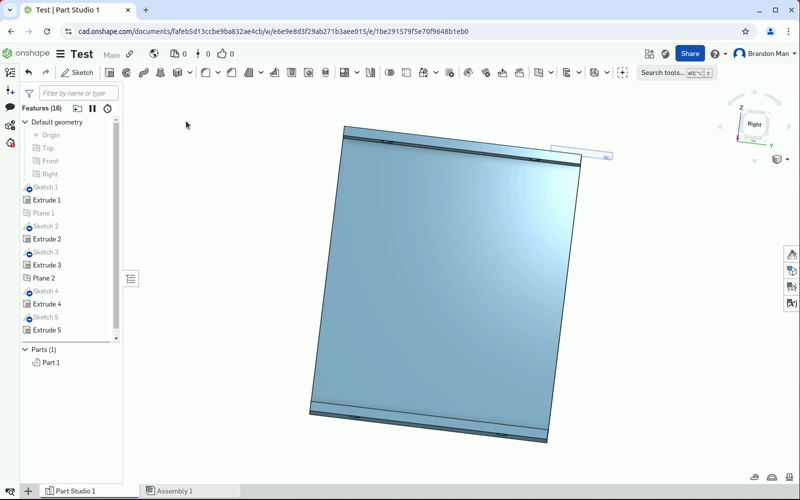
key(right, 3)
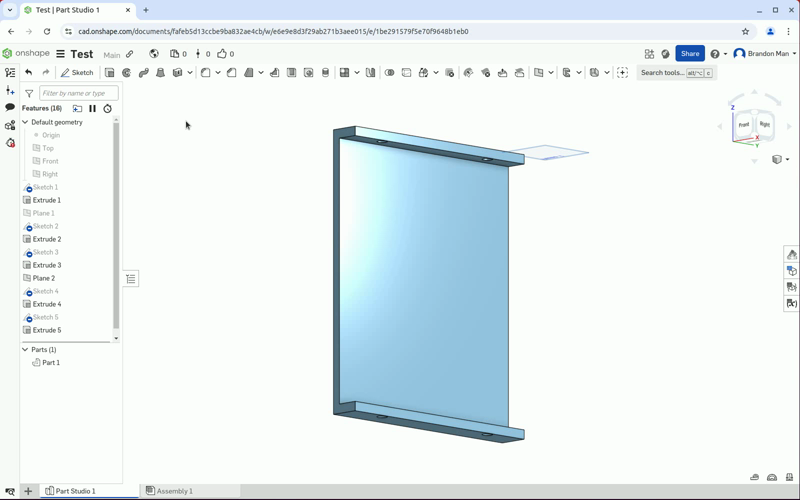
key(down, 3)
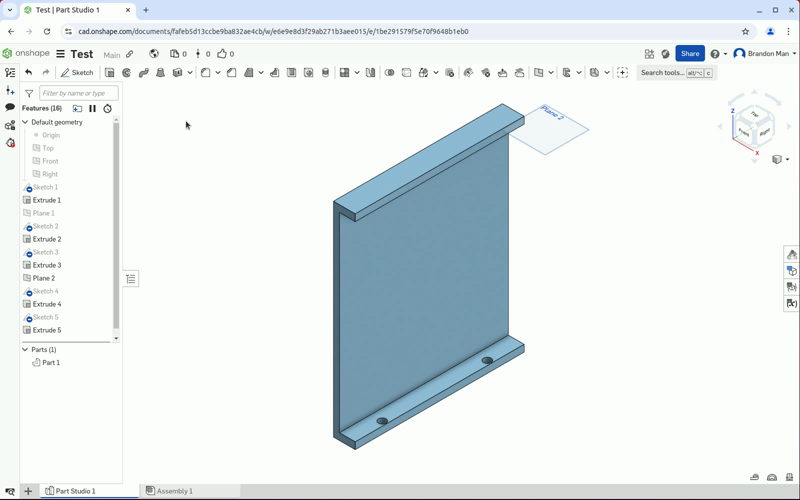
mouse_move(69, 189)
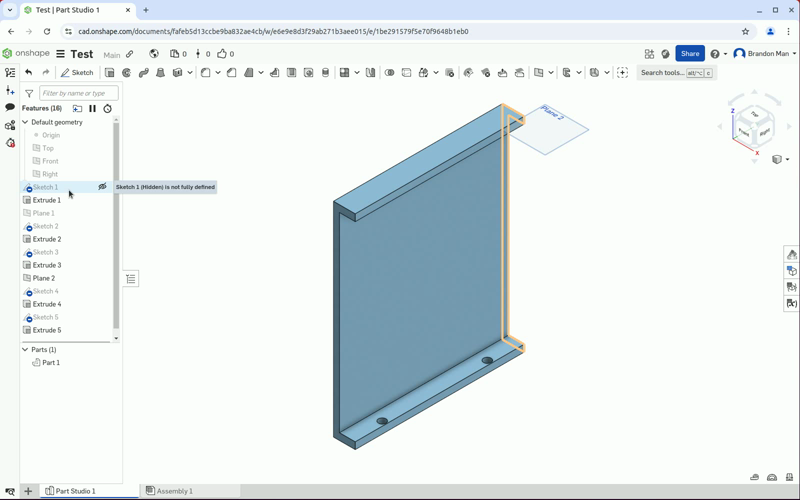
click(69, 189)